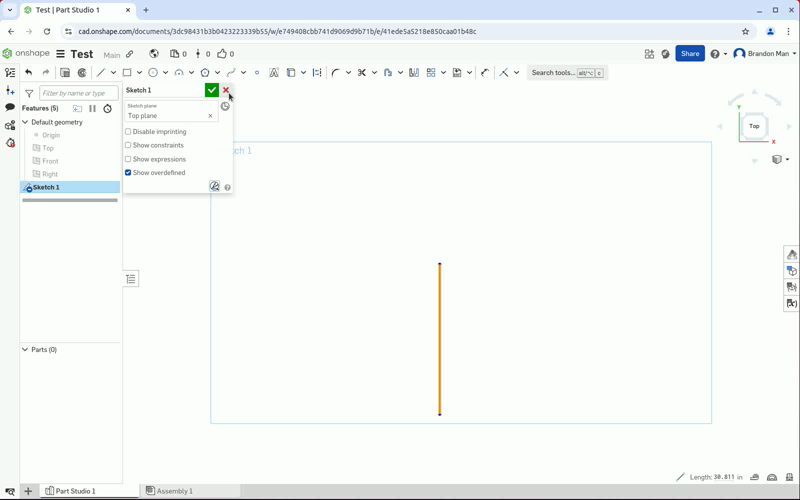
key(shift+h)
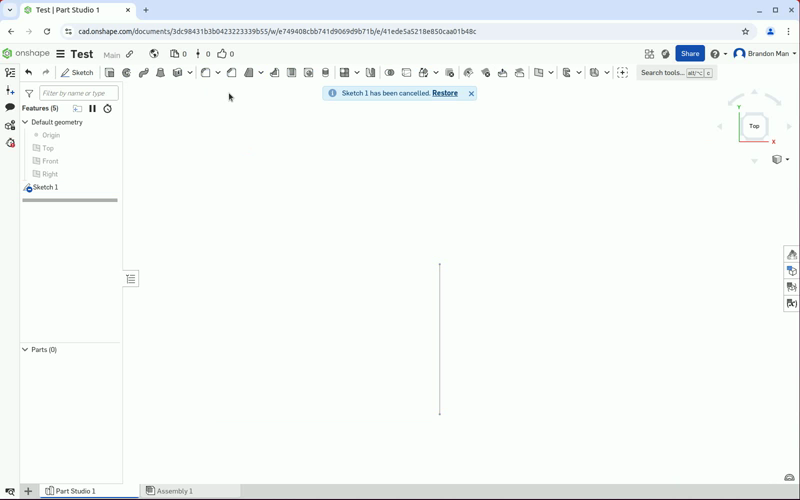
key(shift+s)
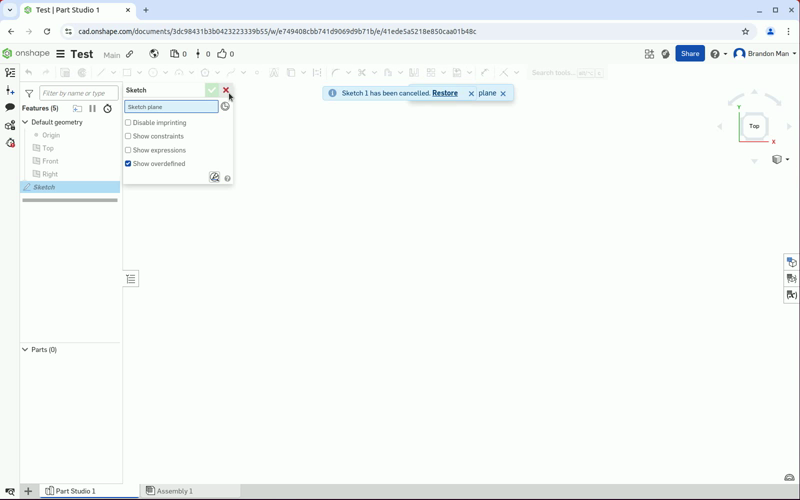
mouse_move(73, 150)
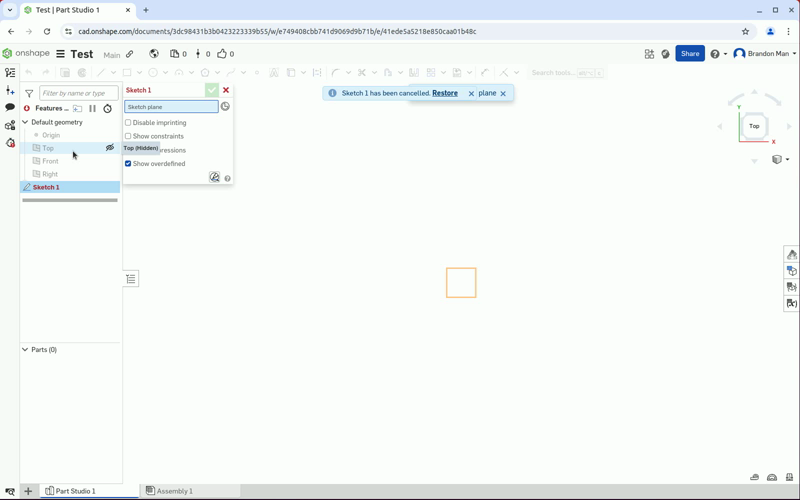
click(73, 150)
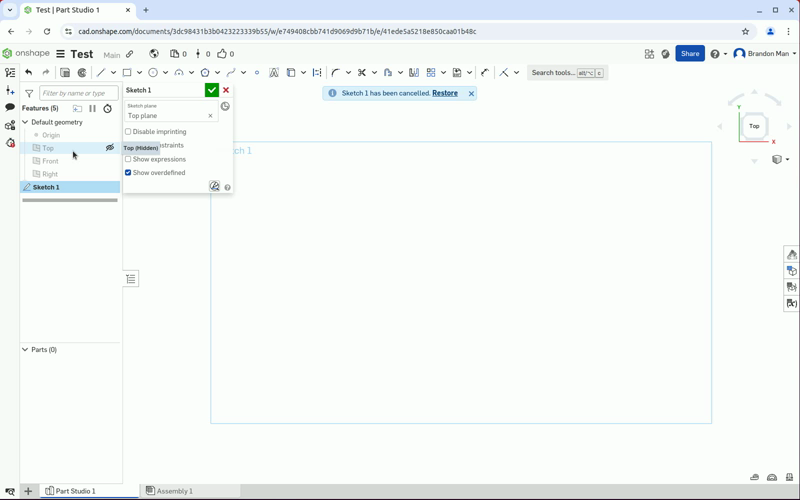
mouse_move(73, 352)
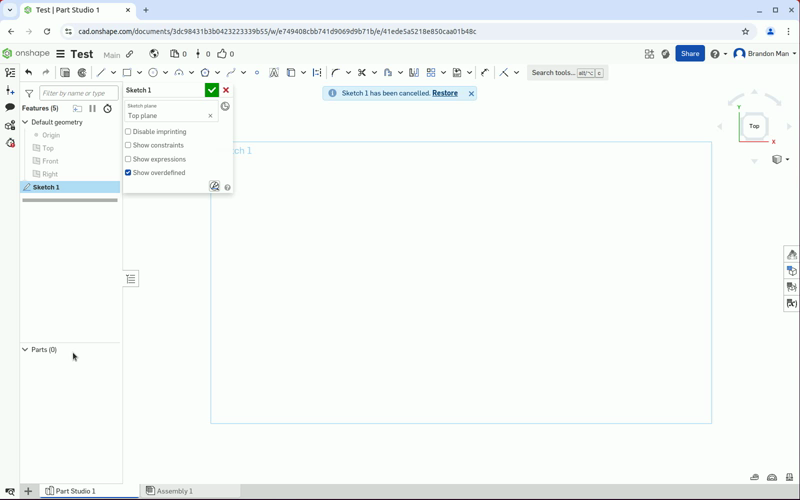
key(y)
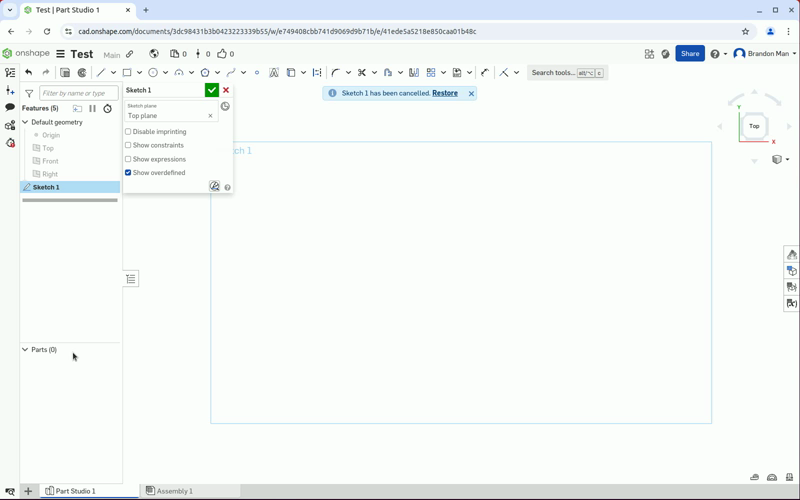
key(l)
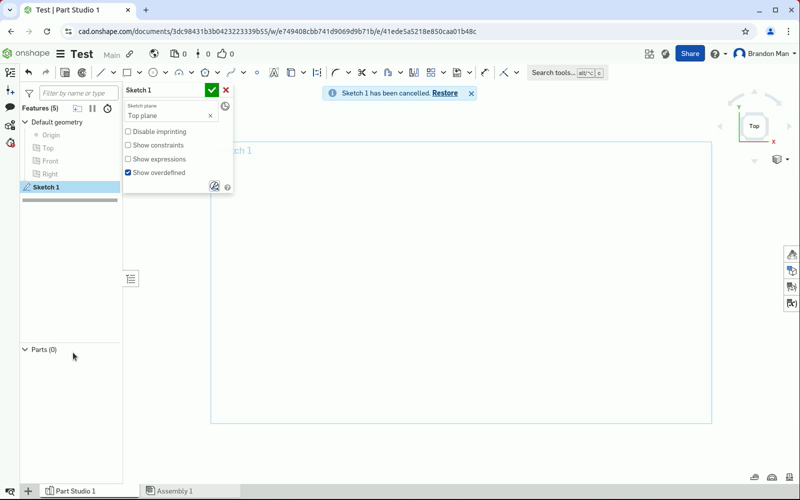
key_down(shift)
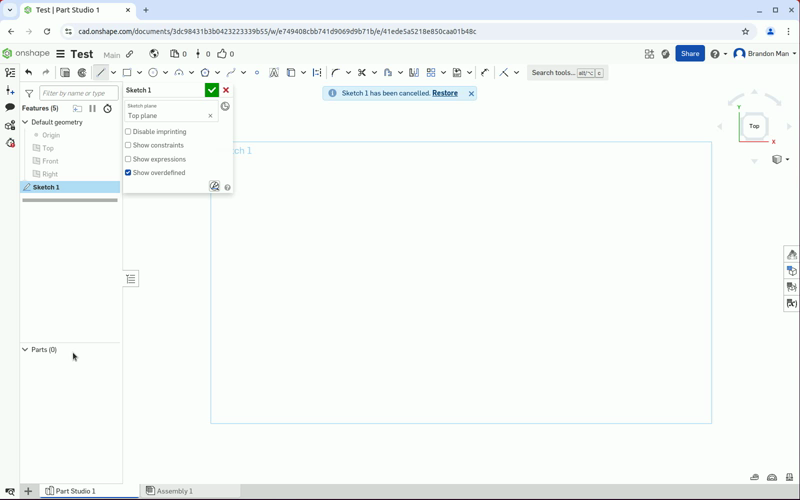
mouse_move(385, 395)
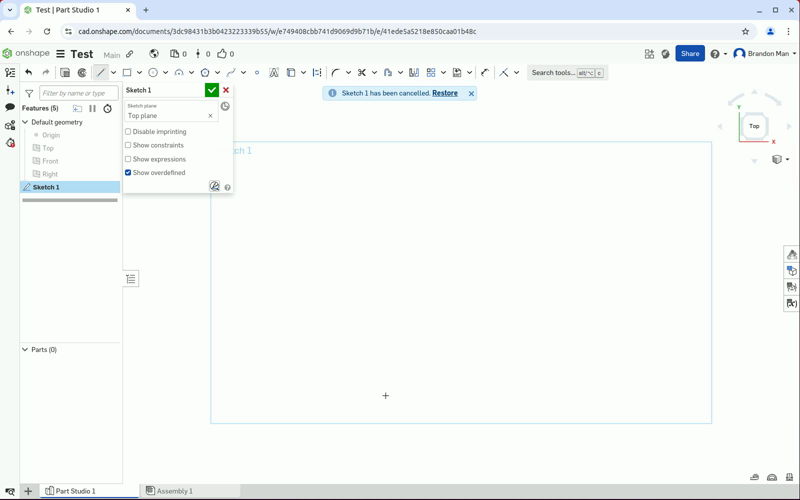
click(385, 395)
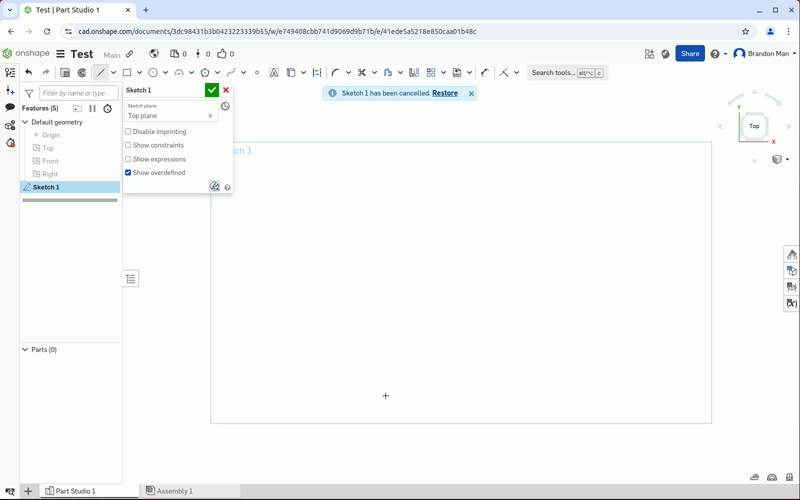
key_up(shift)
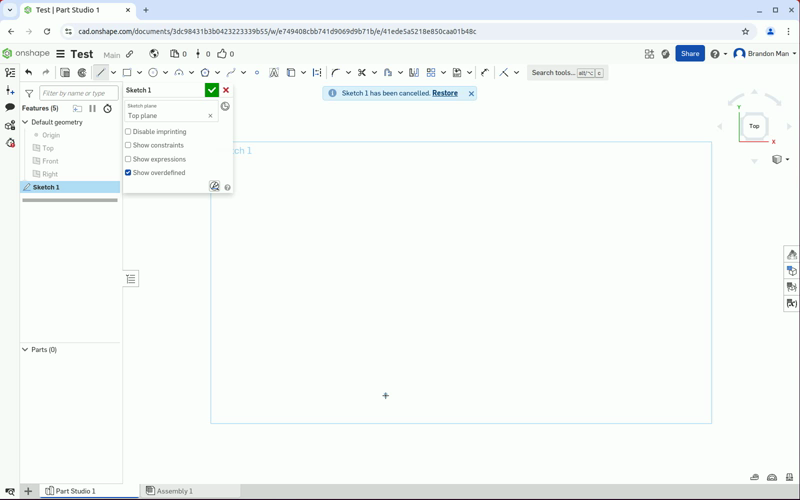
key_down(shift)
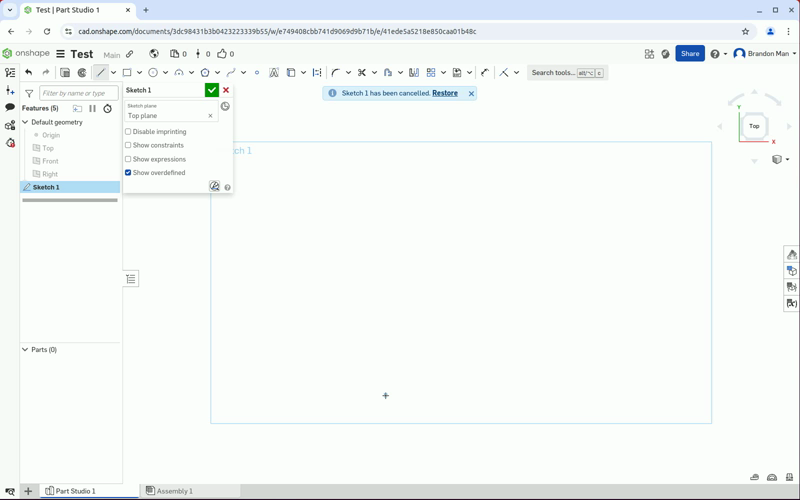
mouse_move(534, 395)
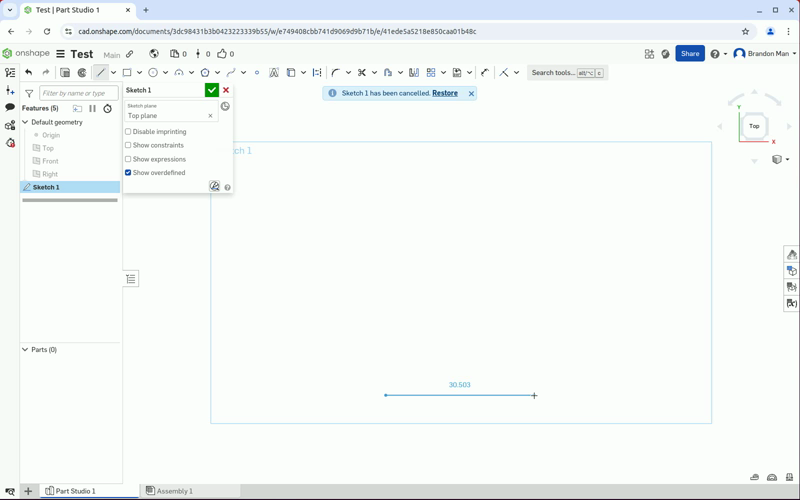
click(534, 395)
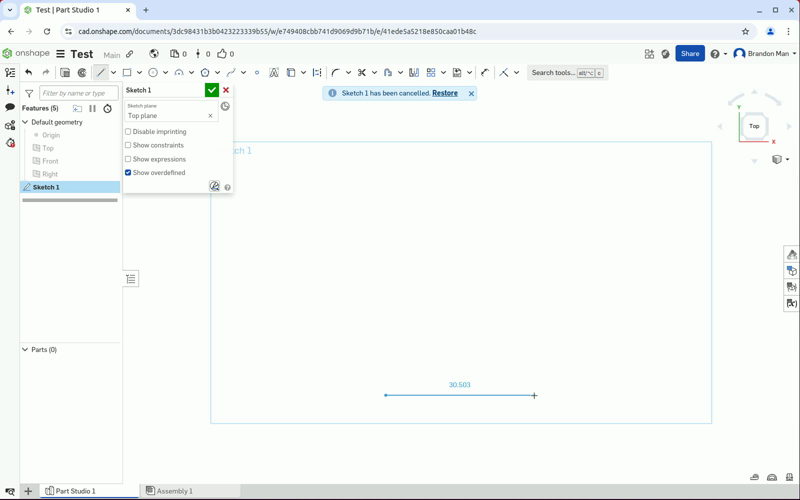
key_up(shift)
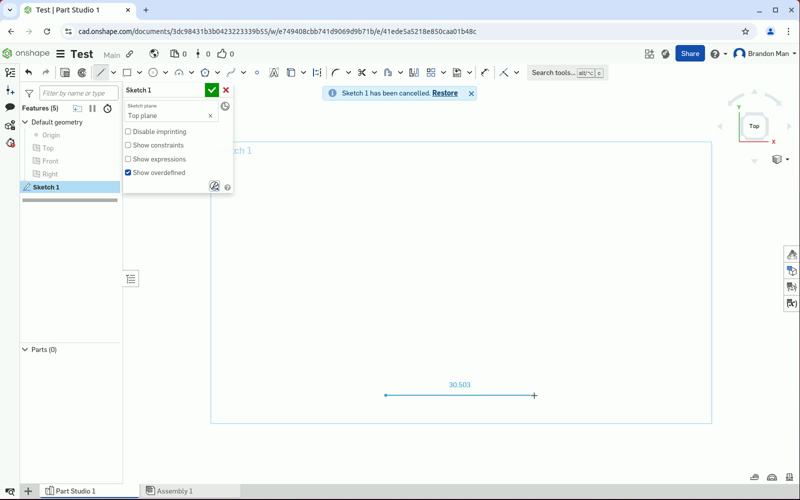
key_down(shift)
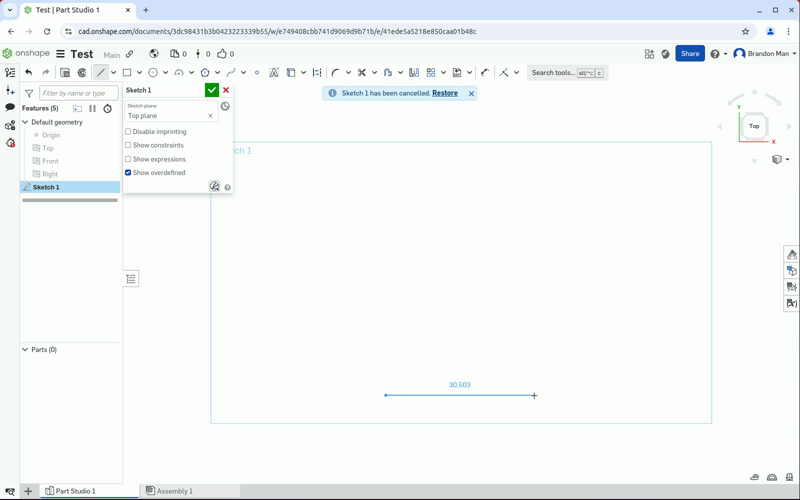
mouse_move(534, 171)
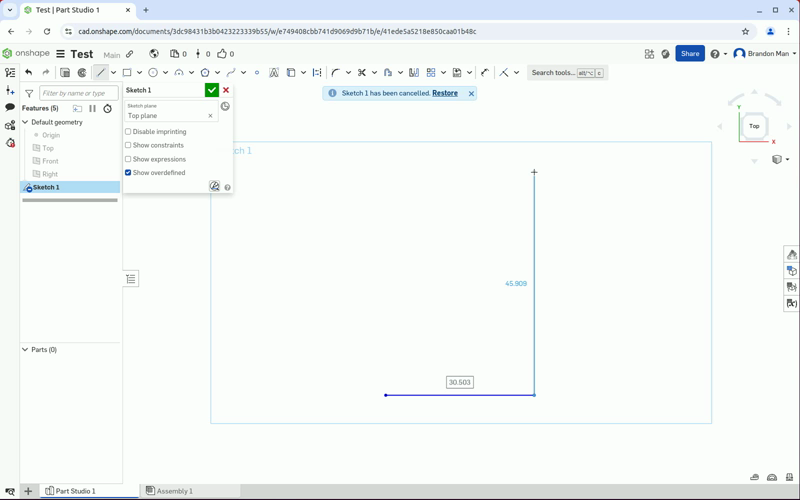
click(534, 171)
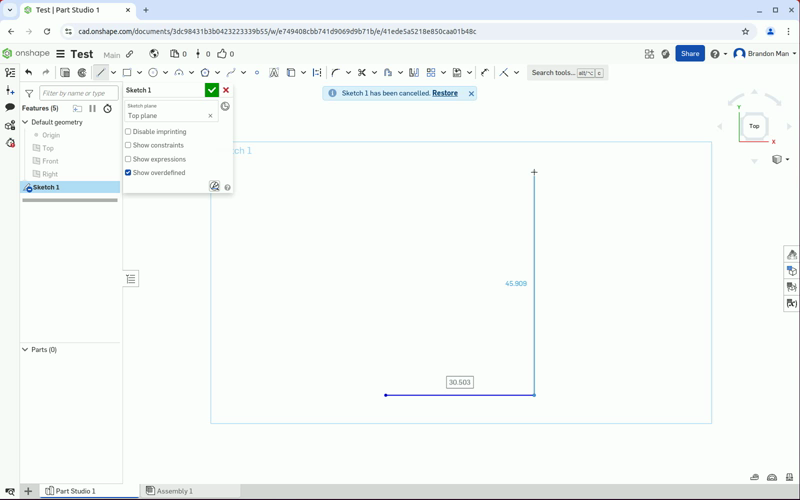
key_up(shift)
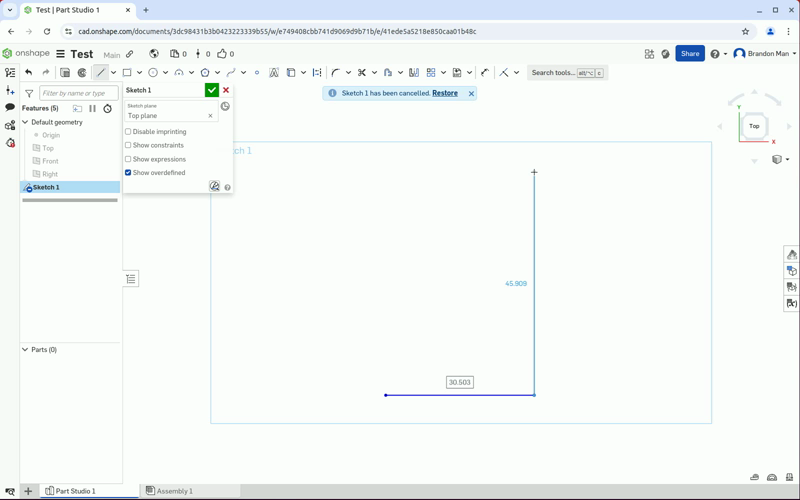
key_down(shift)
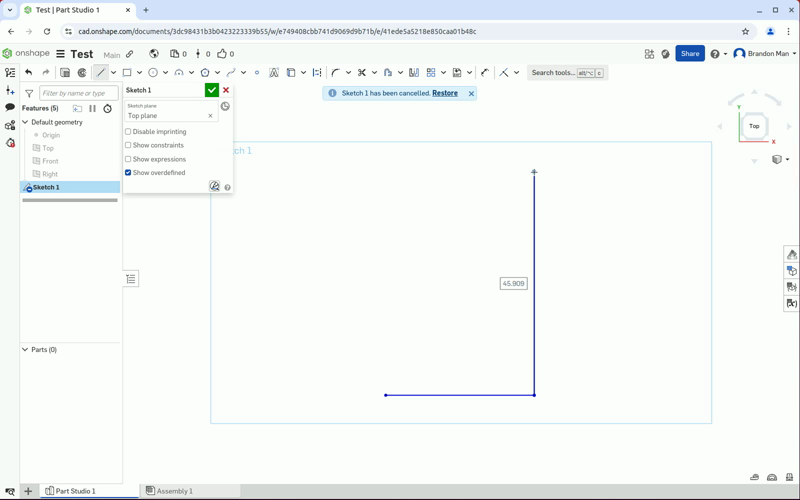
mouse_move(385, 171)
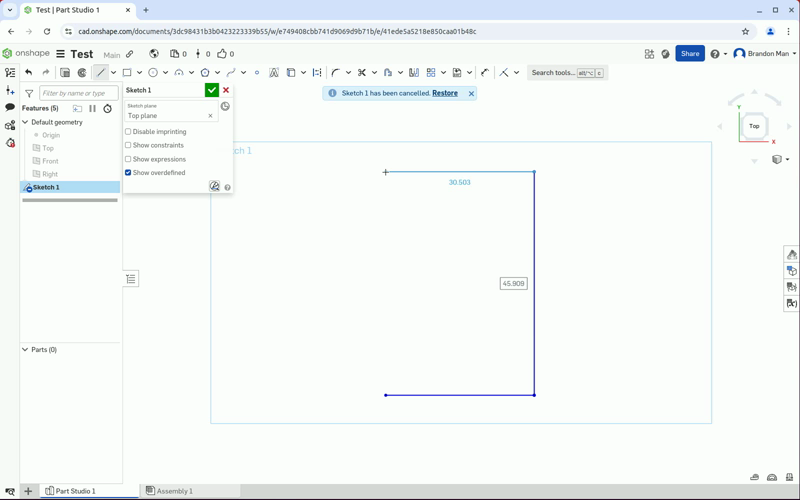
click(385, 171)
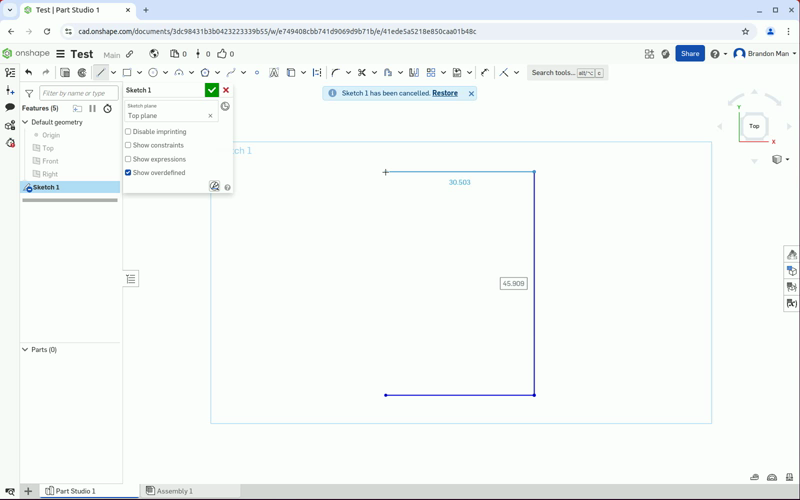
key_up(shift)
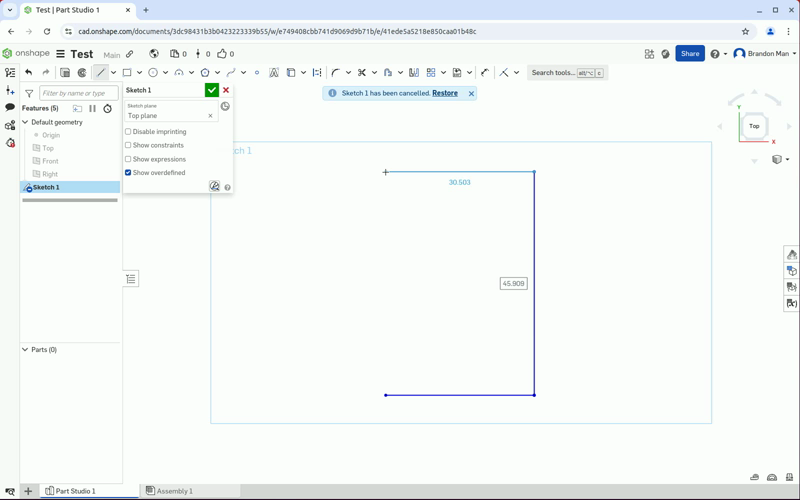
key_down(shift)
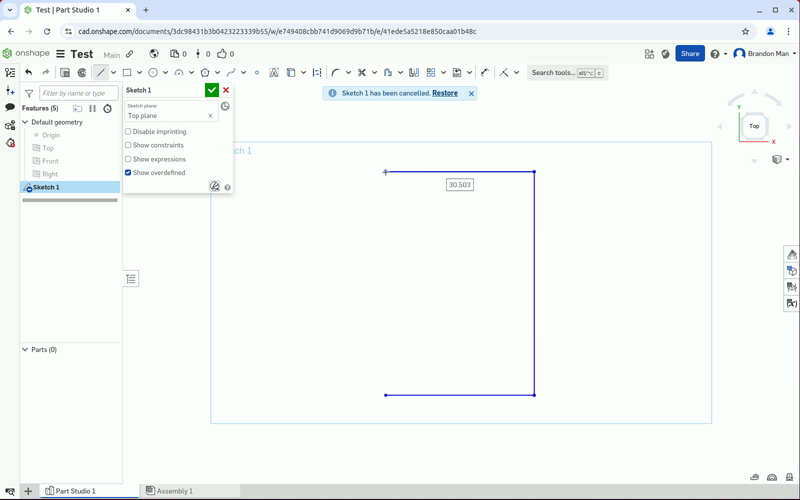
mouse_move(385, 395)
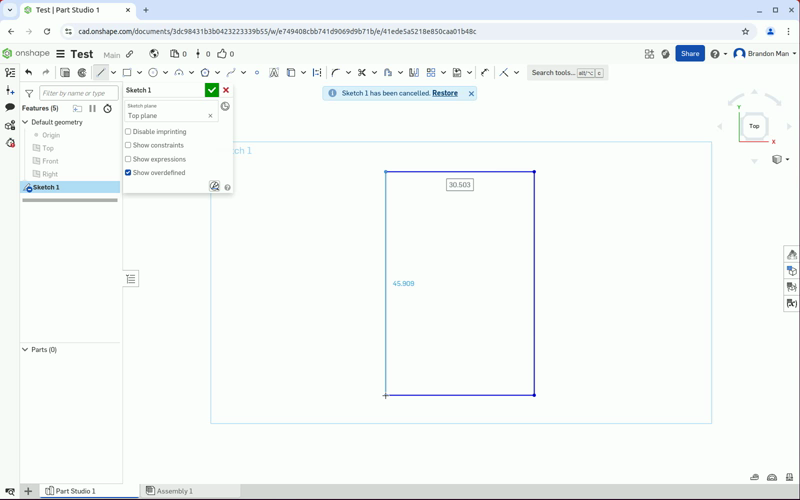
key_up(shift)
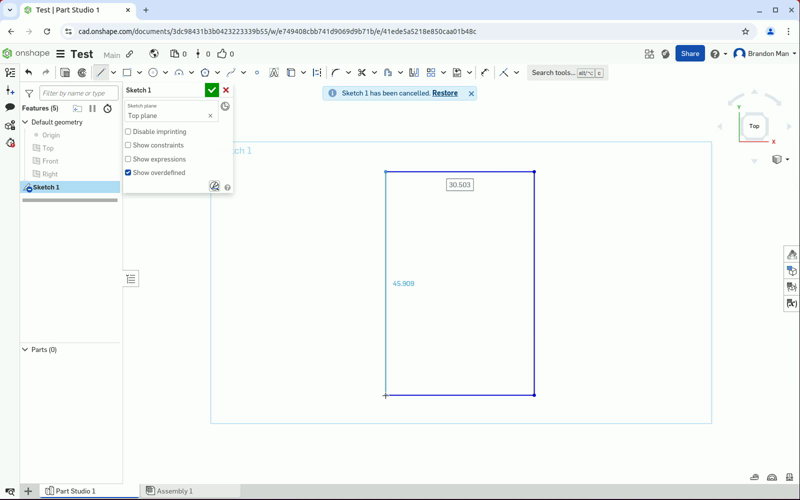
click(385, 395)
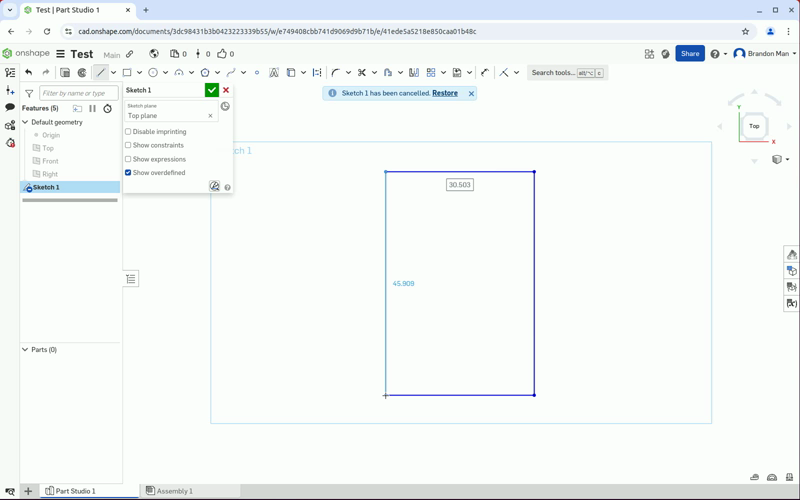
key(esc)
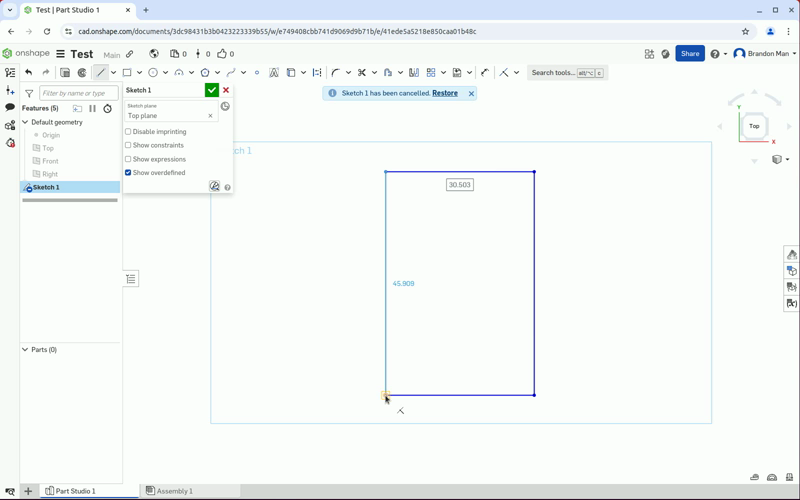
mouse_move(447, 220)
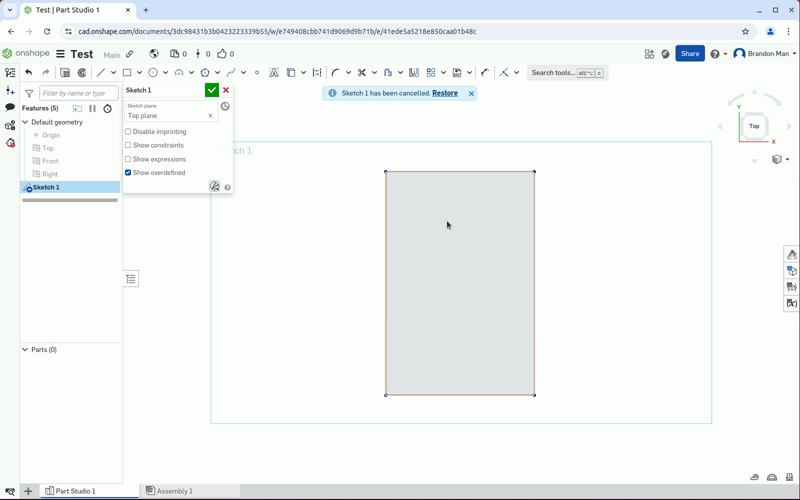
click(447, 220)
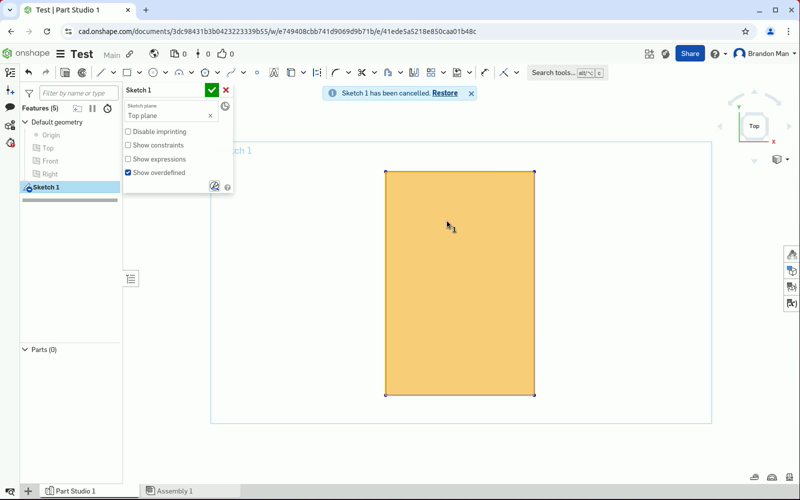
mouse_move(73, 352)
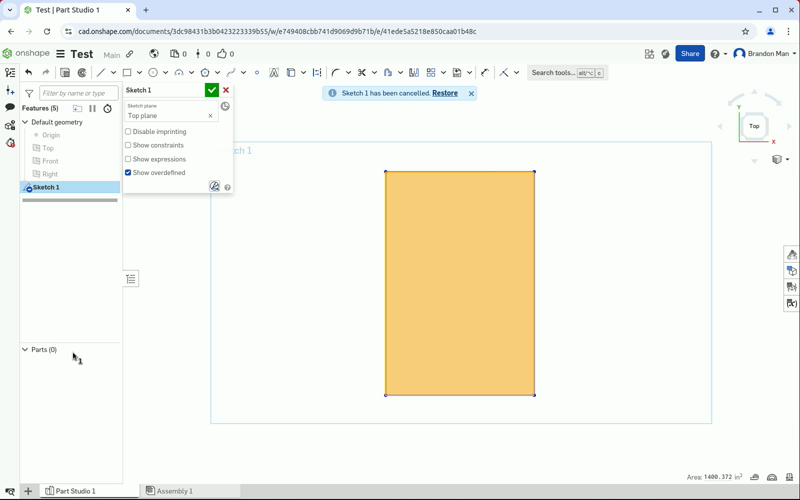
key(shift+y)
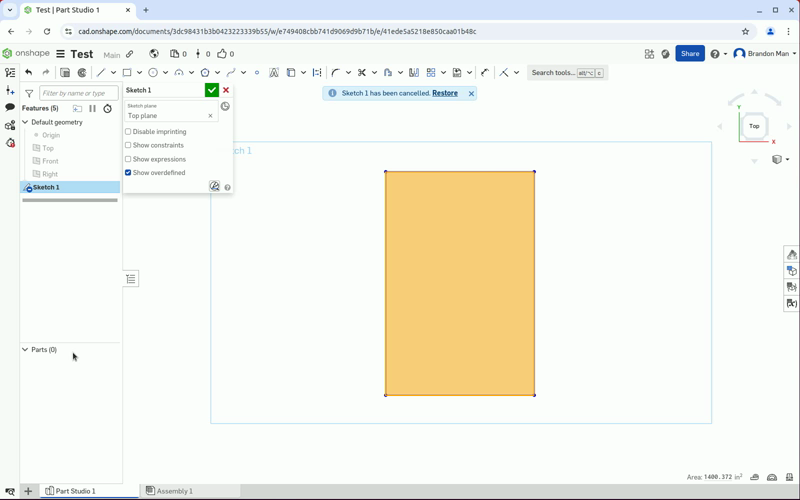
key(shift+e)
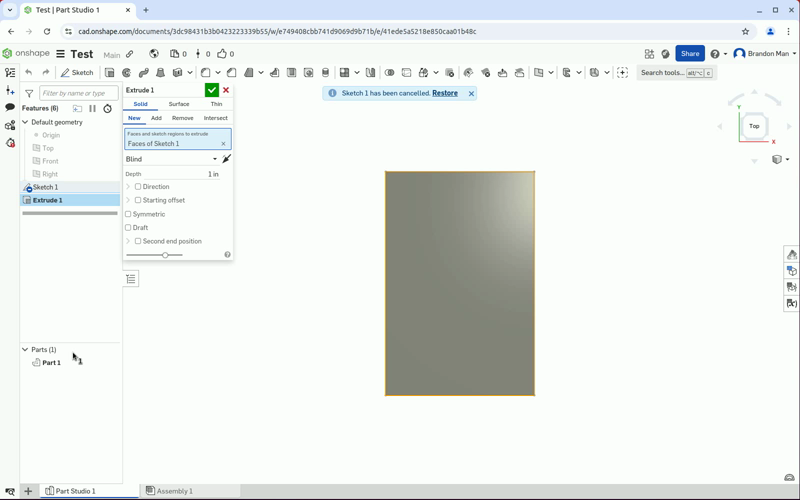
mouse_move(143, 106)
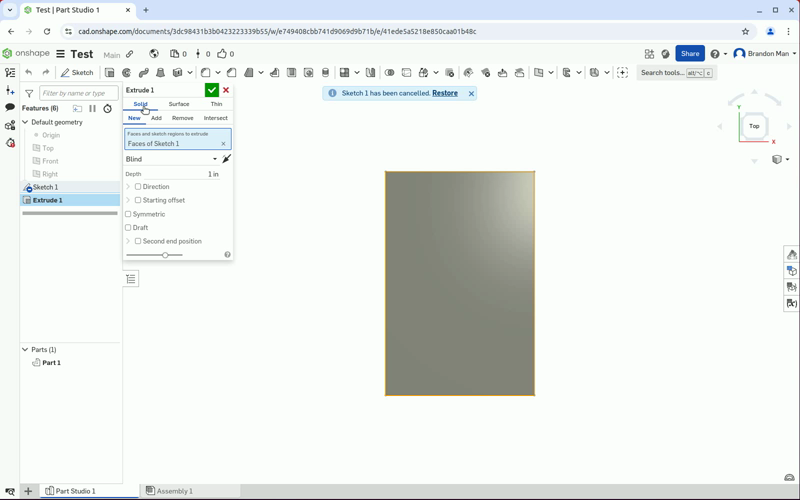
click(143, 106)
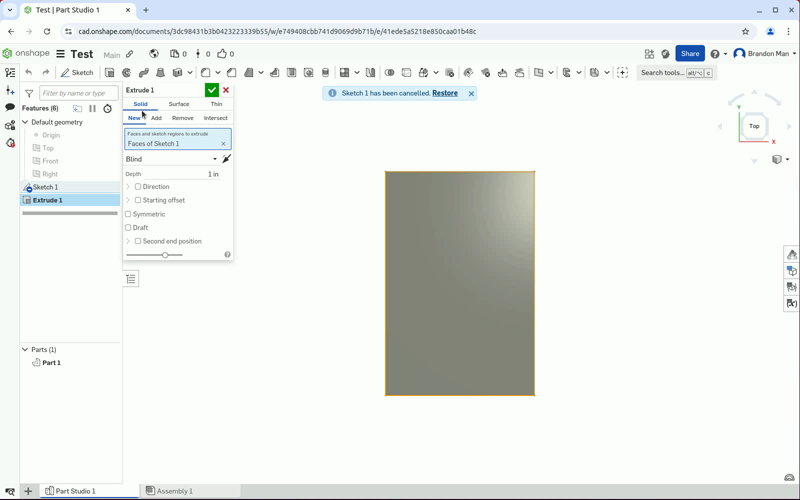
mouse_move(137, 120)
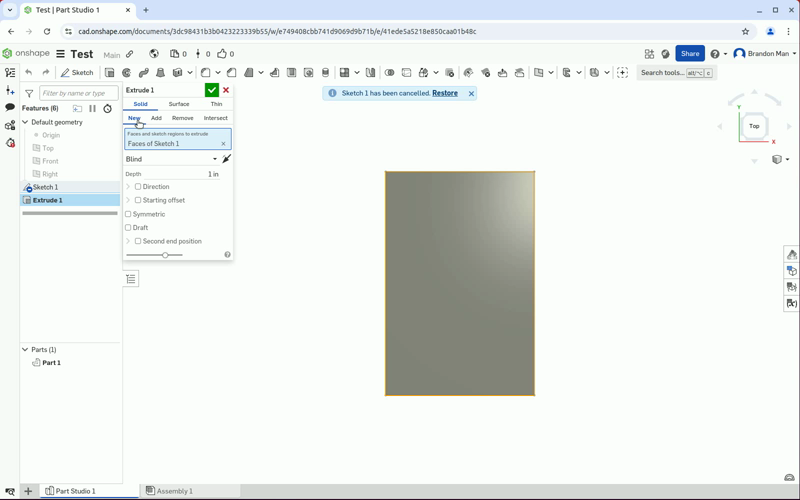
click(137, 120)
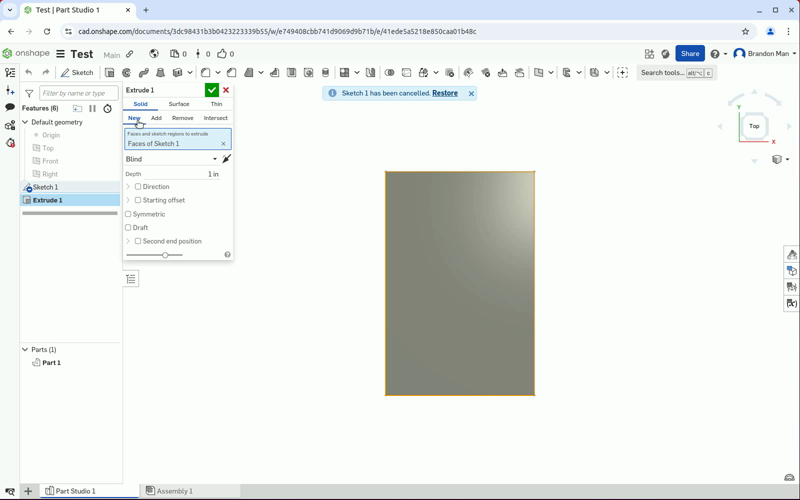
key(tab, 4)
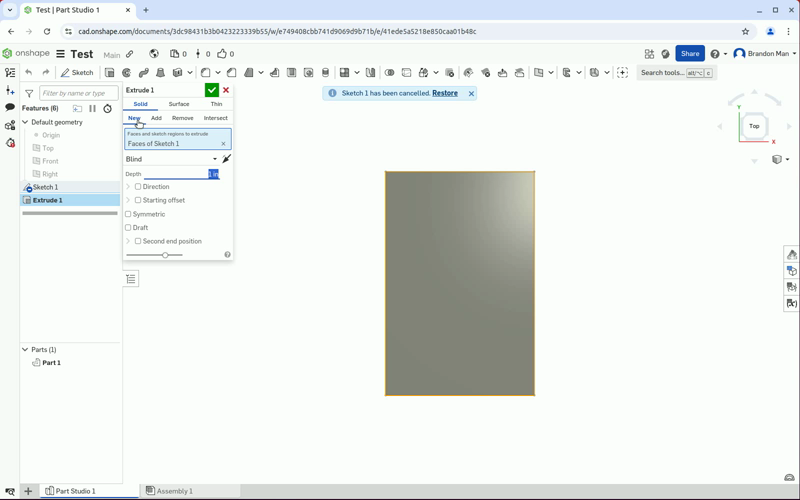
text(-0.241)
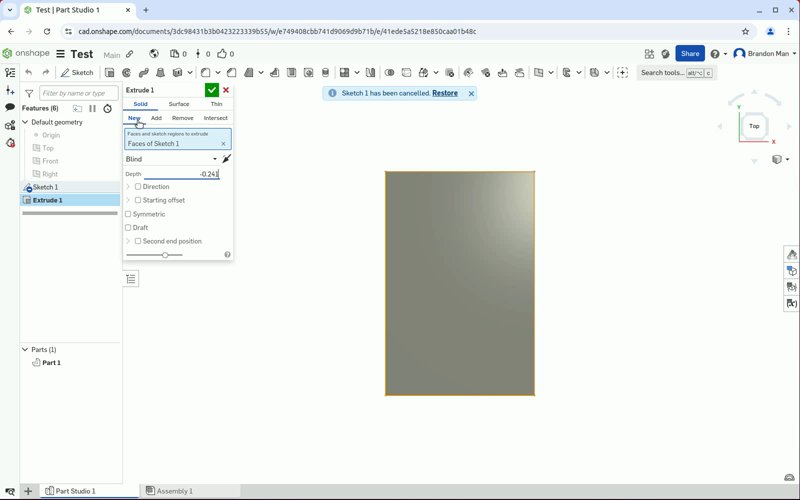
key(enter)
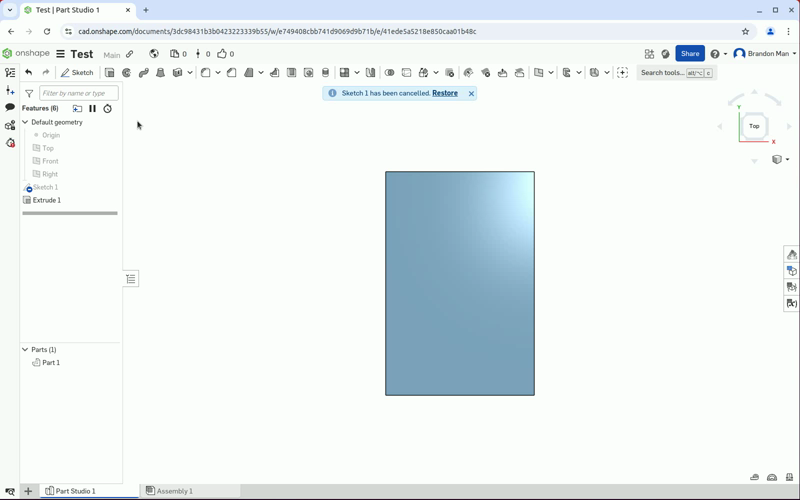
key(shift+h)
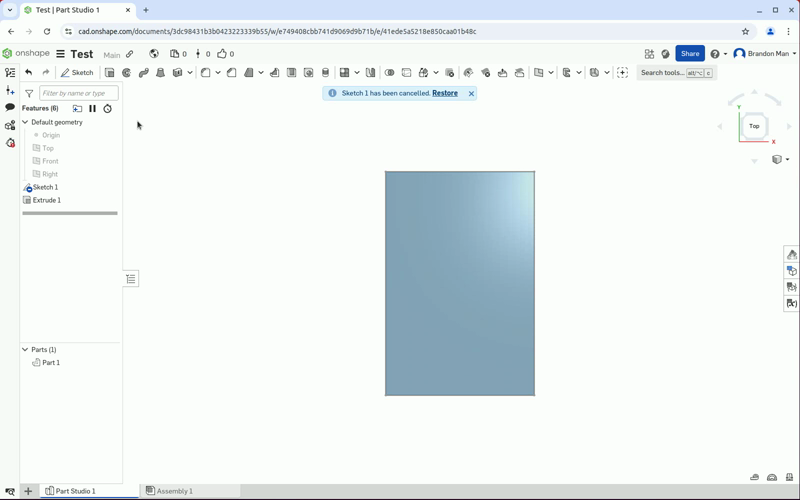
key(shift+h)
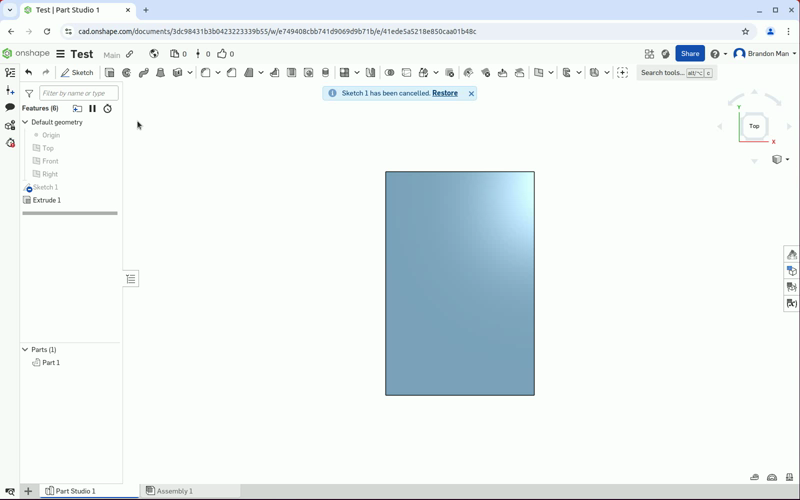
mouse_move(73, 189)
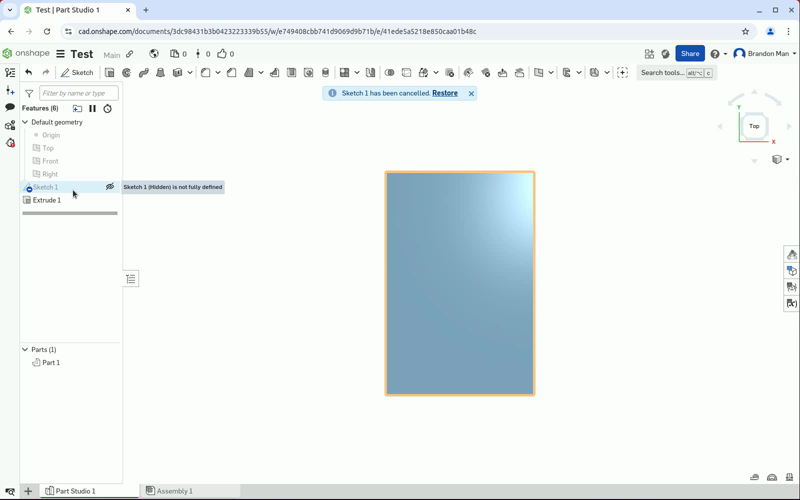
click(73, 189)
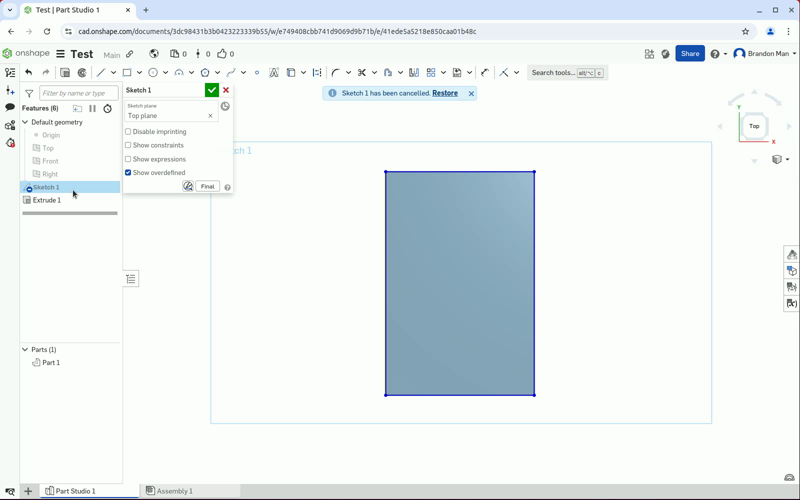
mouse_move(229, 92)
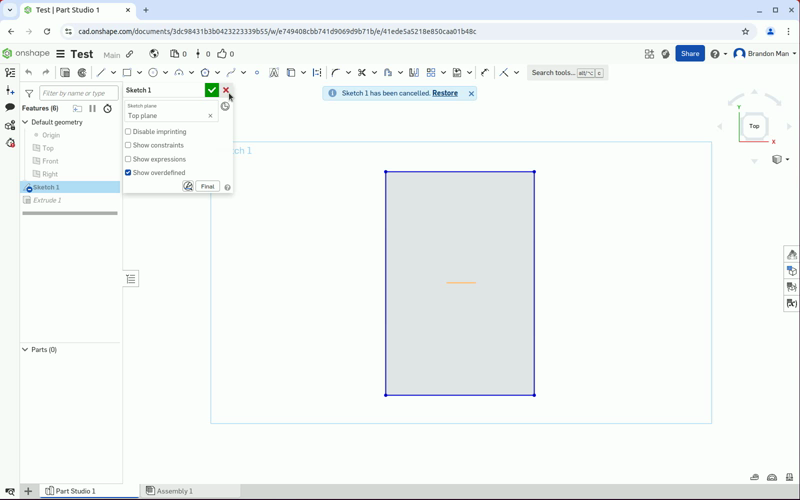
click(229, 92)
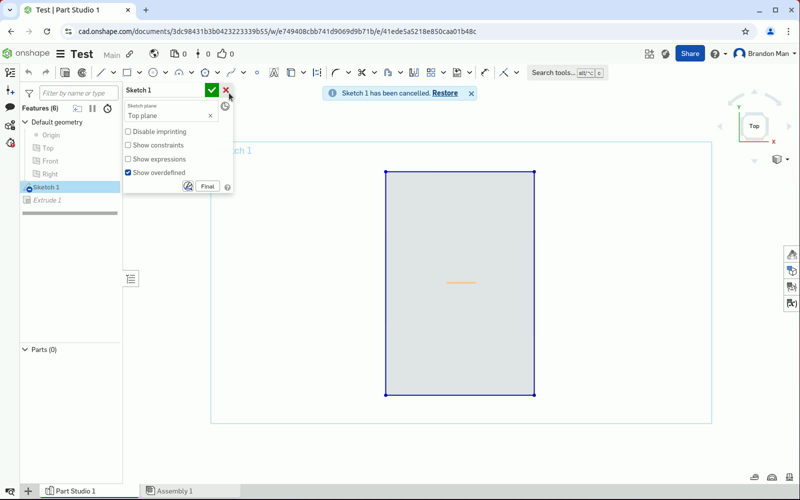
key(shift+s)
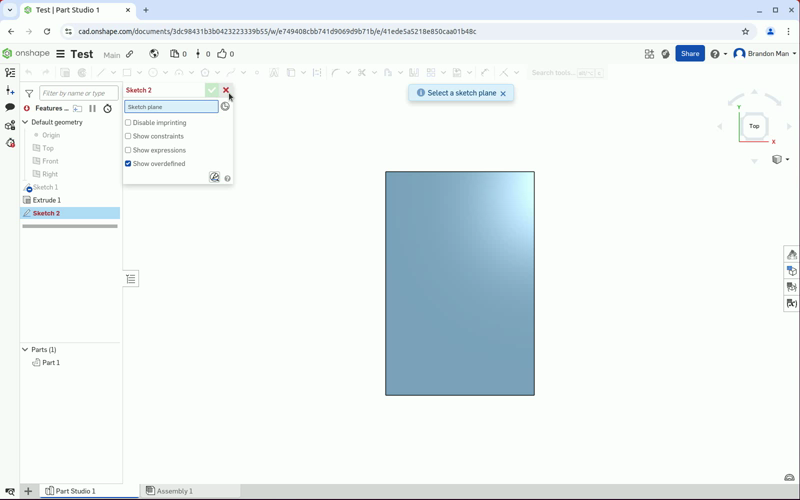
mouse_move(73, 150)
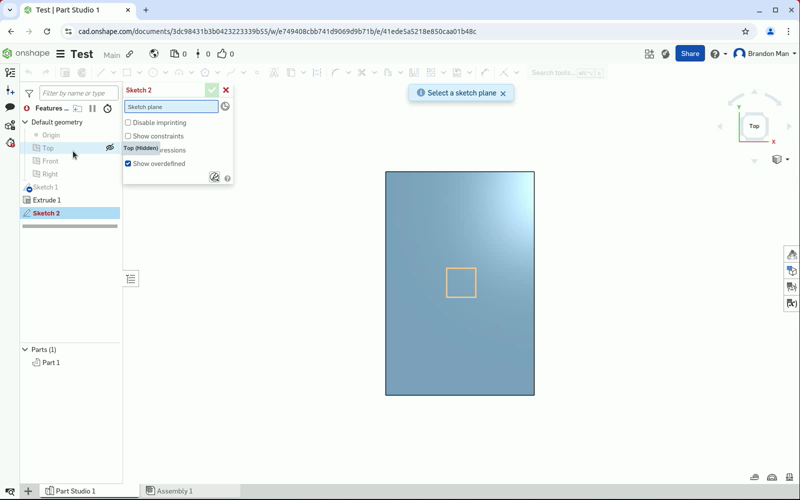
click(73, 150)
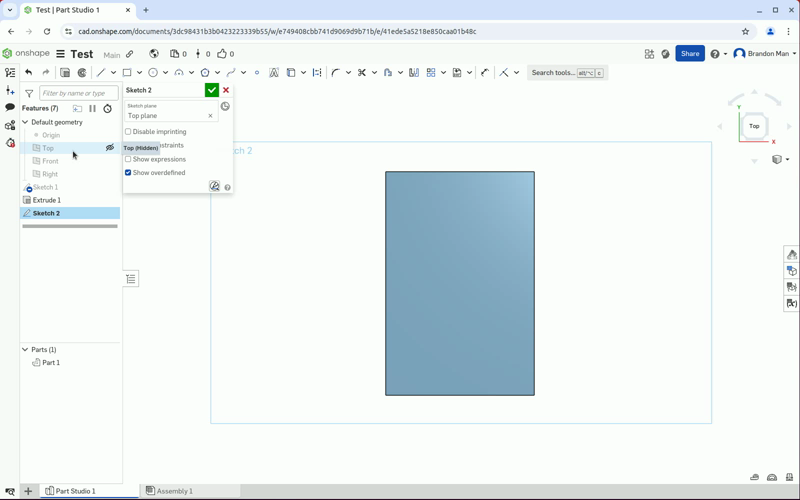
mouse_move(73, 352)
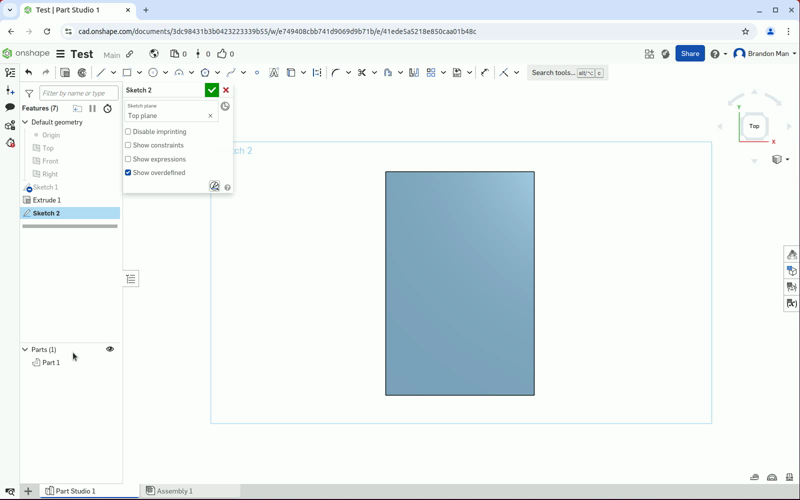
key(y)
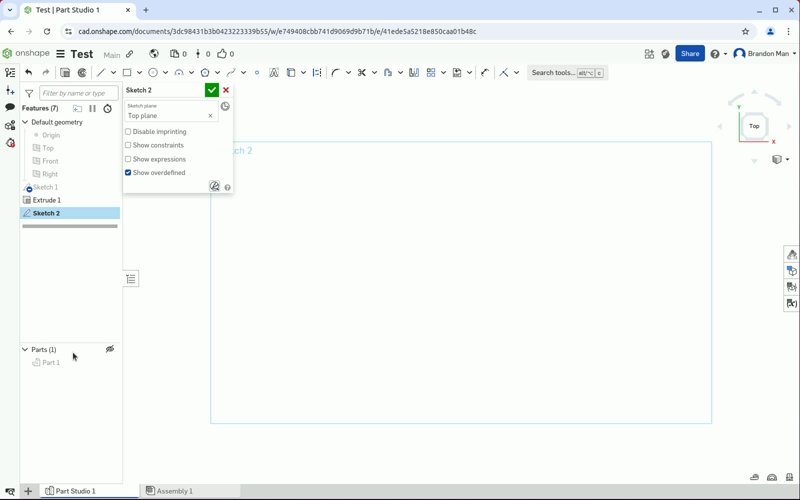
key(a)
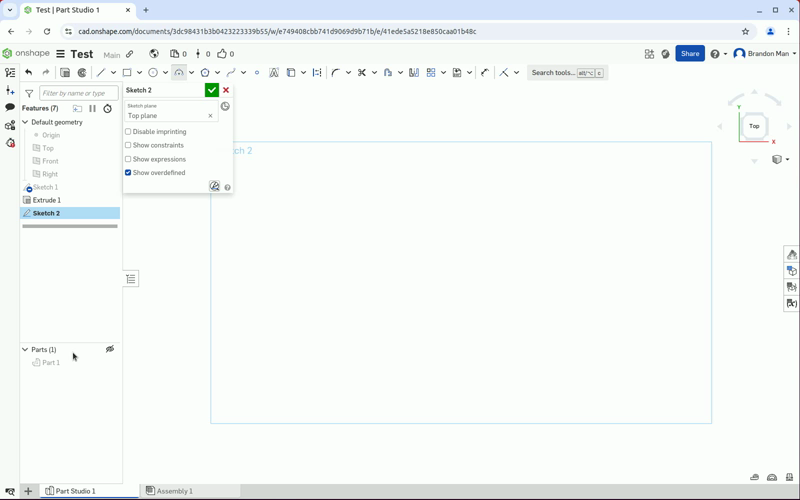
key_down(shift)
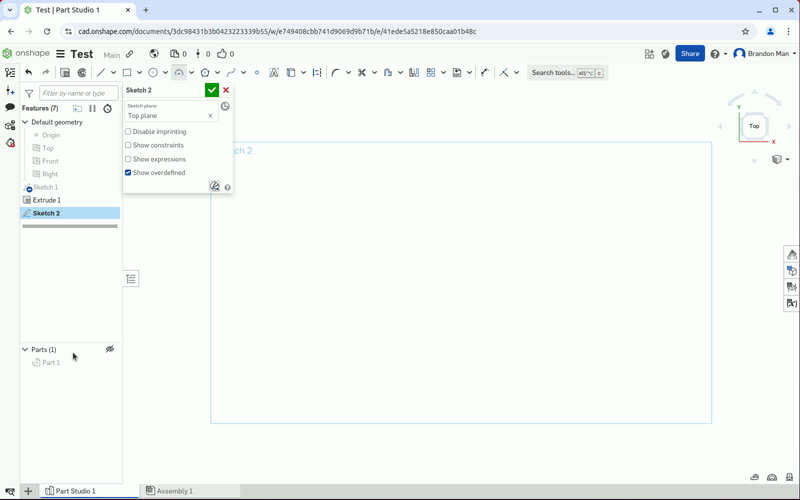
mouse_move(504, 391)
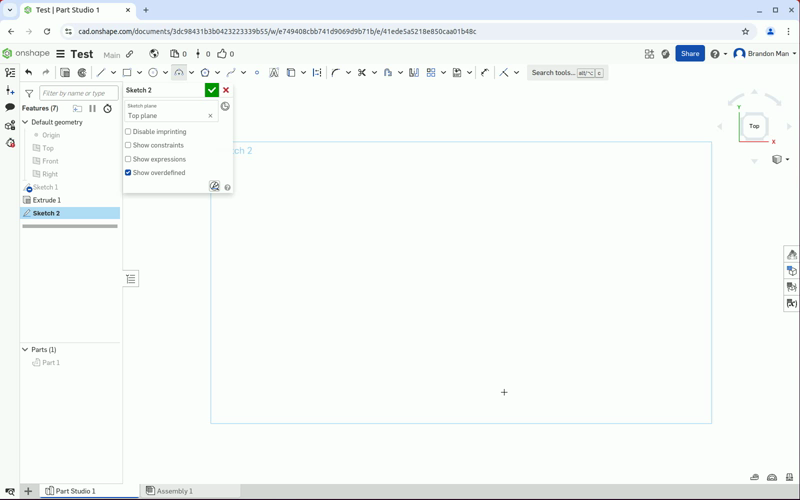
click(504, 391)
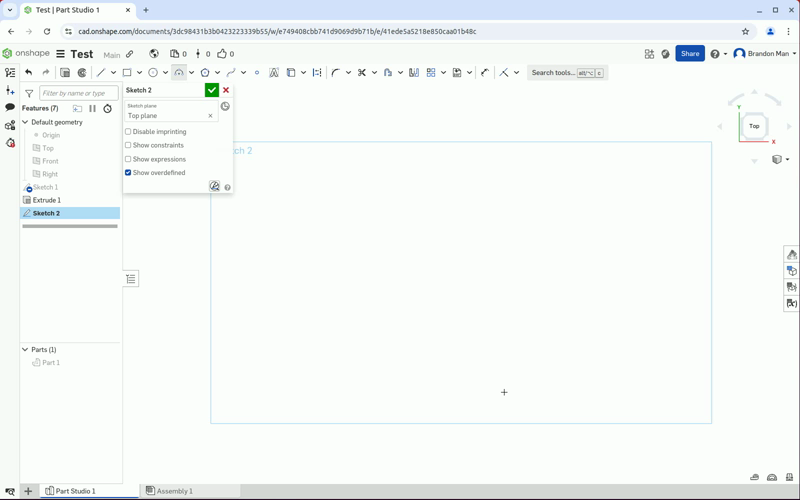
key_up(shift)
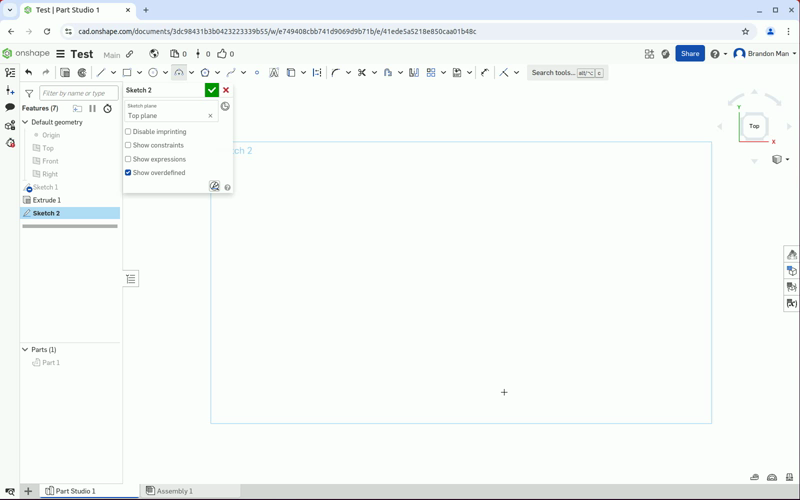
key_down(shift)
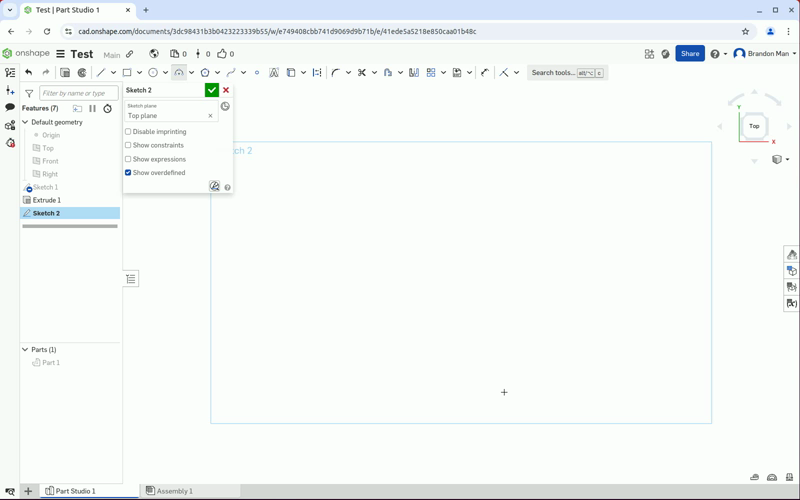
mouse_move(504, 396)
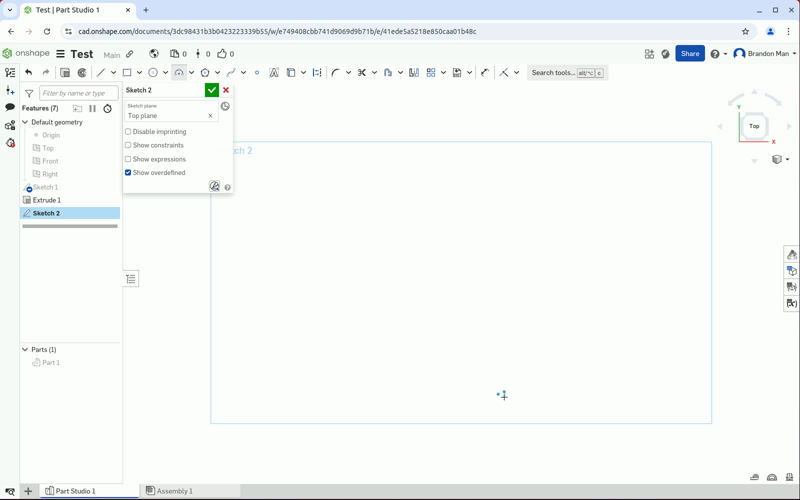
scroll(6)
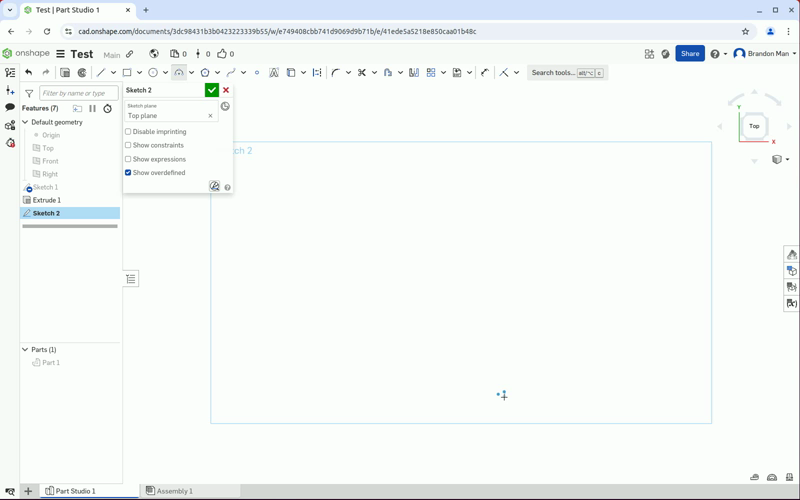
scroll(6)
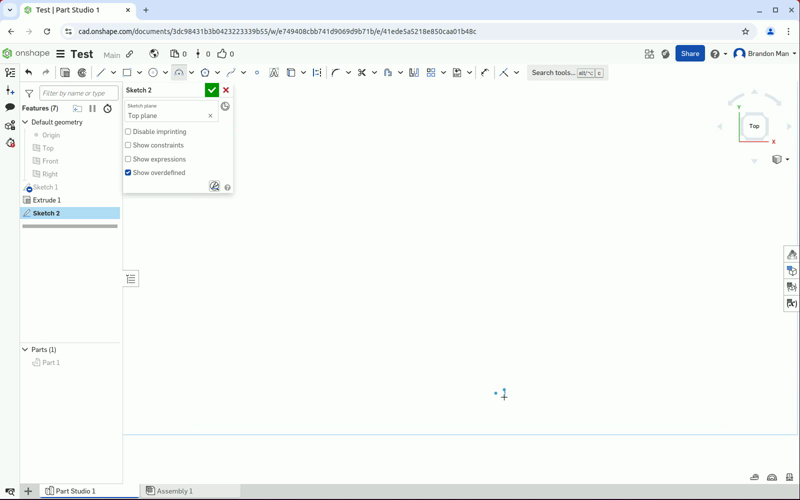
scroll(6)
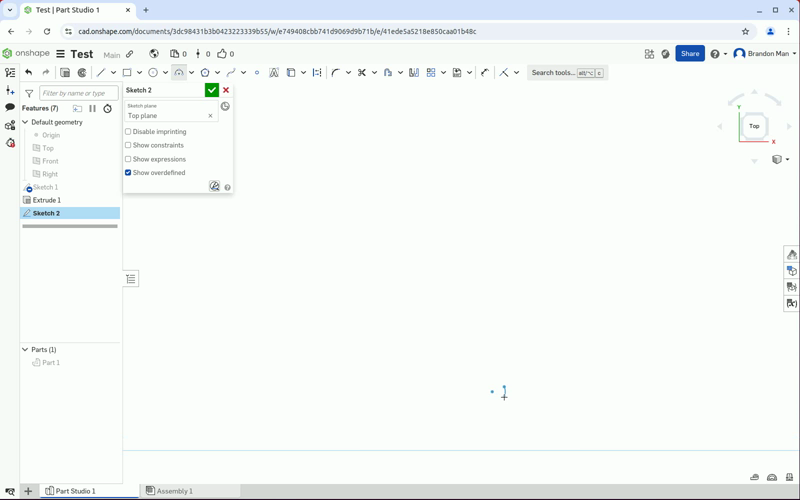
scroll(6)
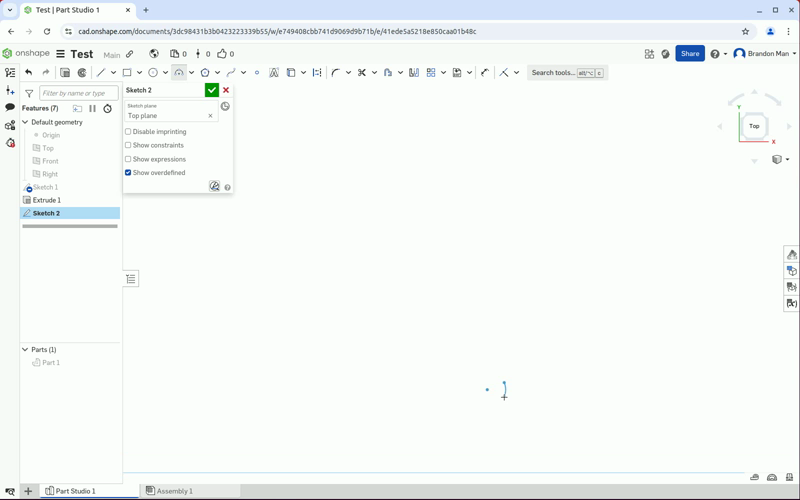
scroll(6)
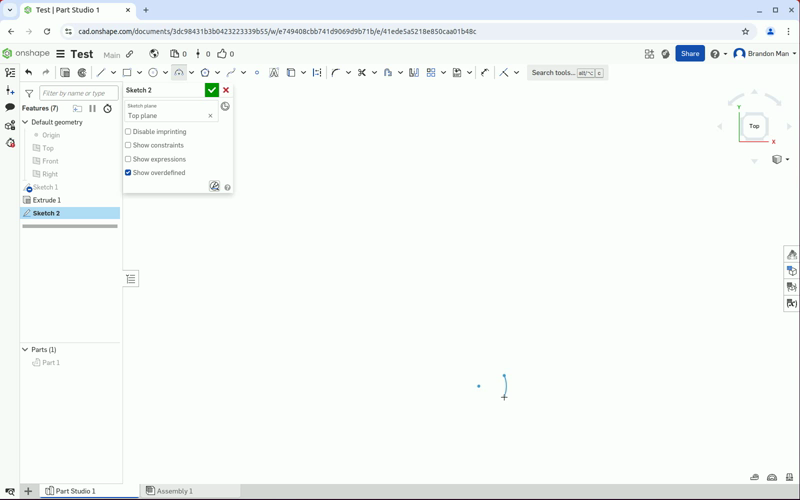
scroll(6)
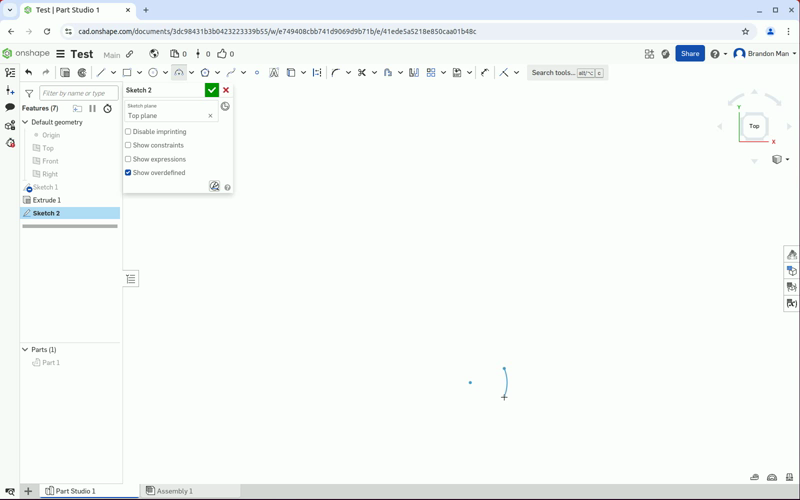
scroll(6)
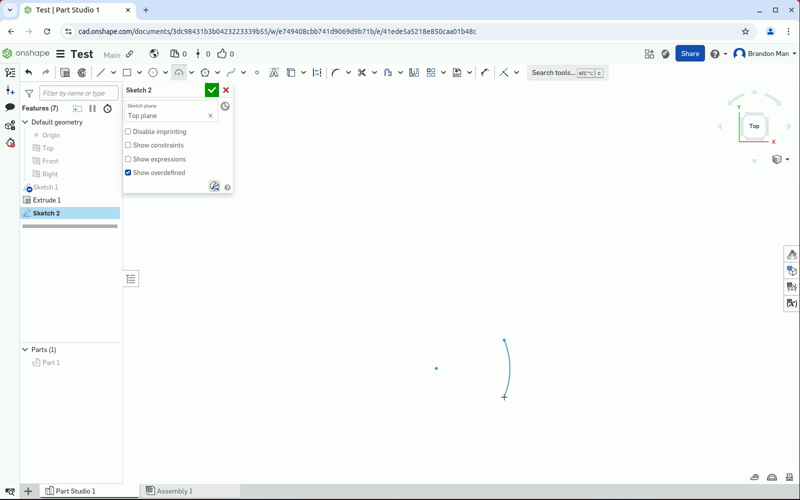
click(504, 396)
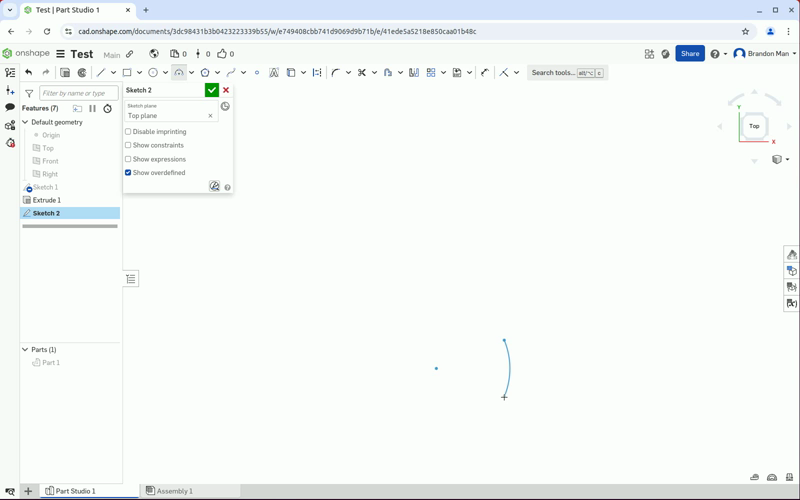
scroll(-6)
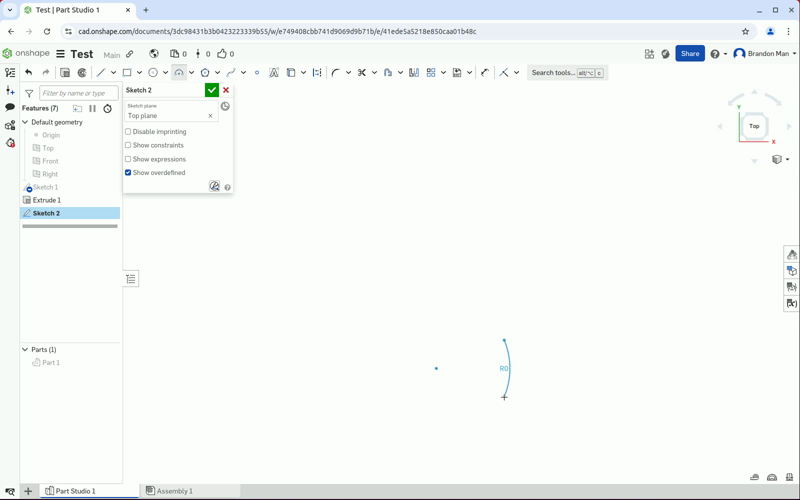
scroll(-6)
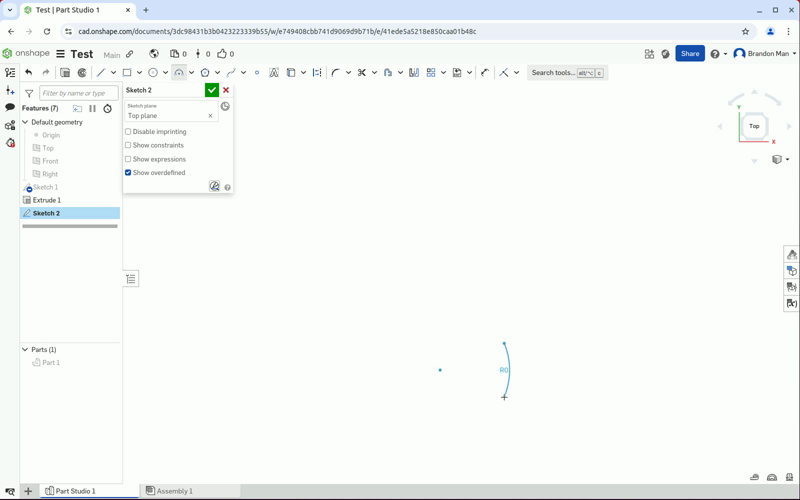
scroll(-6)
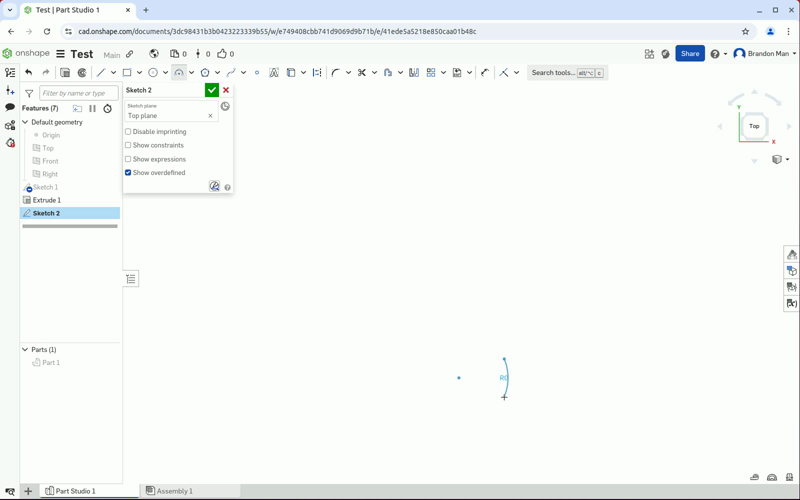
scroll(-6)
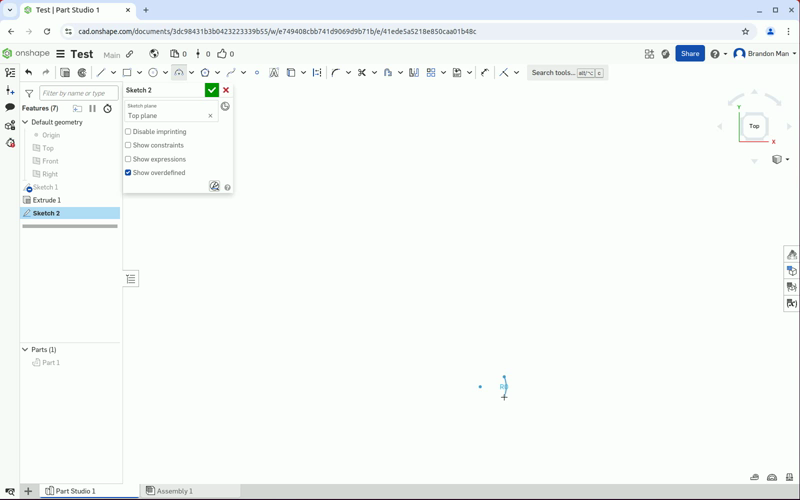
scroll(-6)
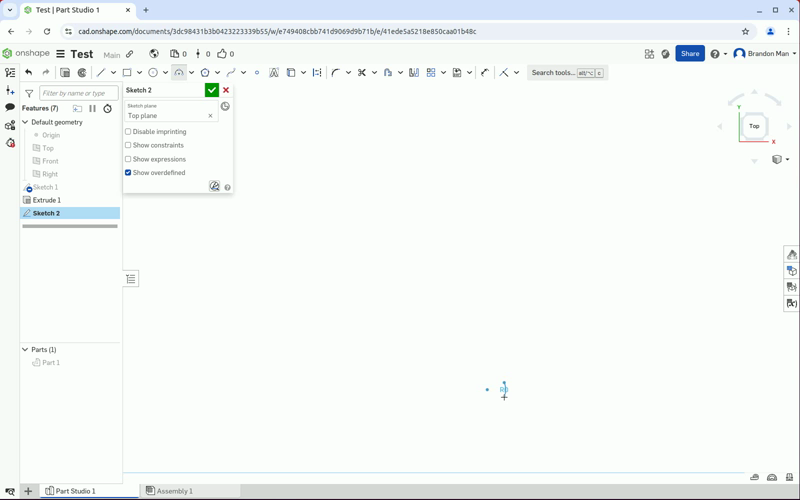
scroll(-6)
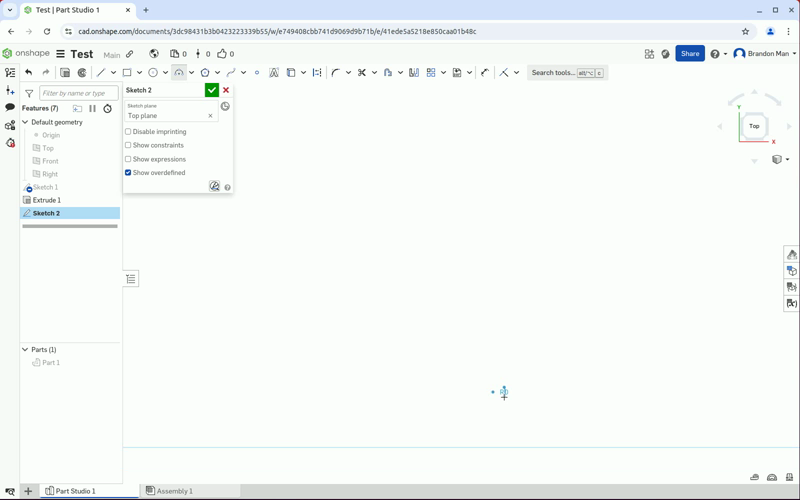
scroll(-6)
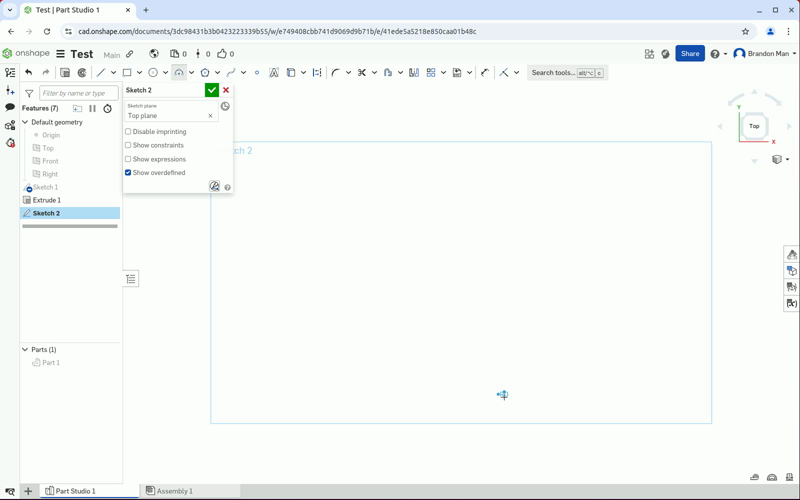
mouse_move(504, 394)
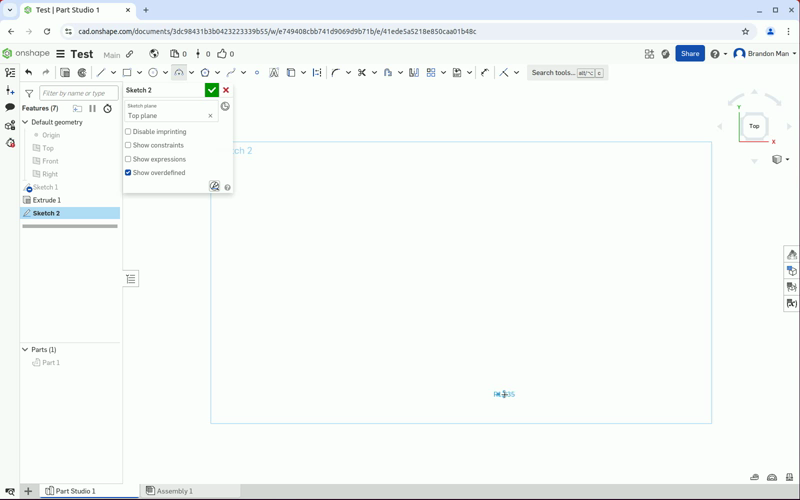
scroll(6)
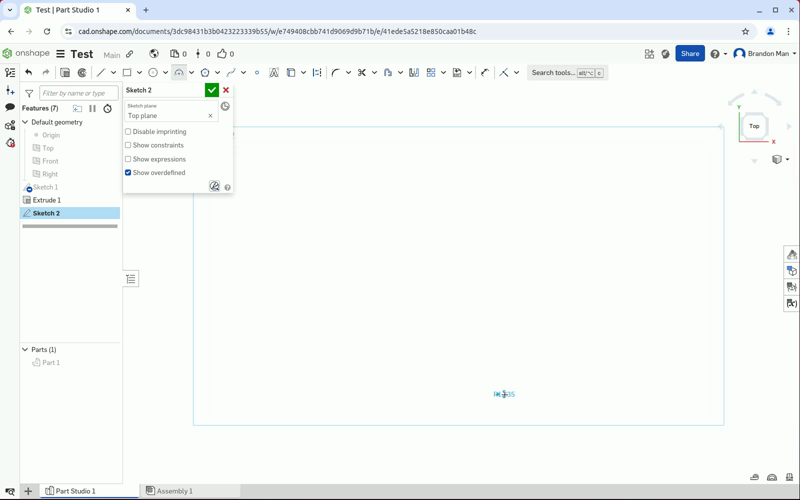
scroll(6)
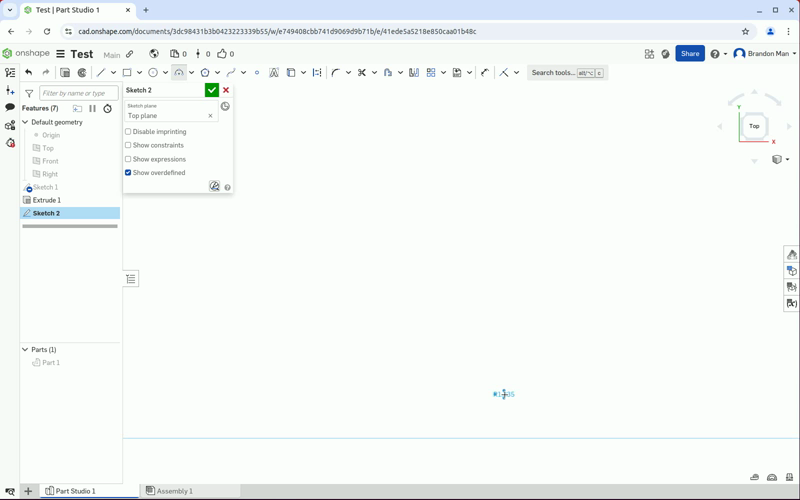
scroll(6)
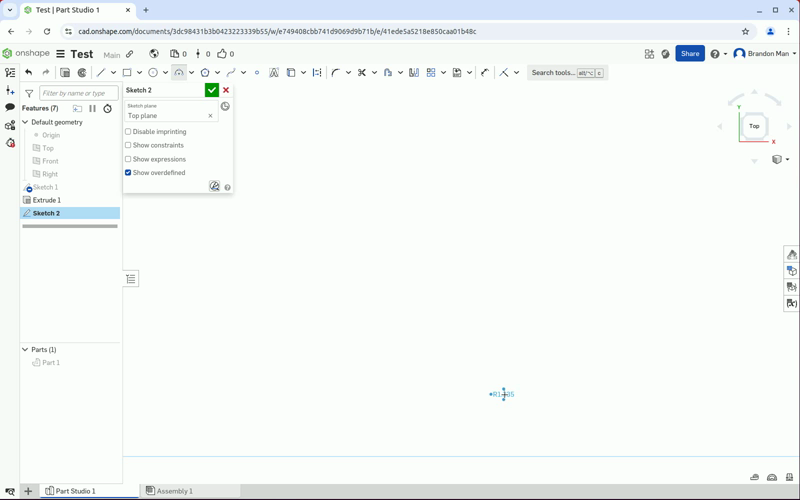
scroll(6)
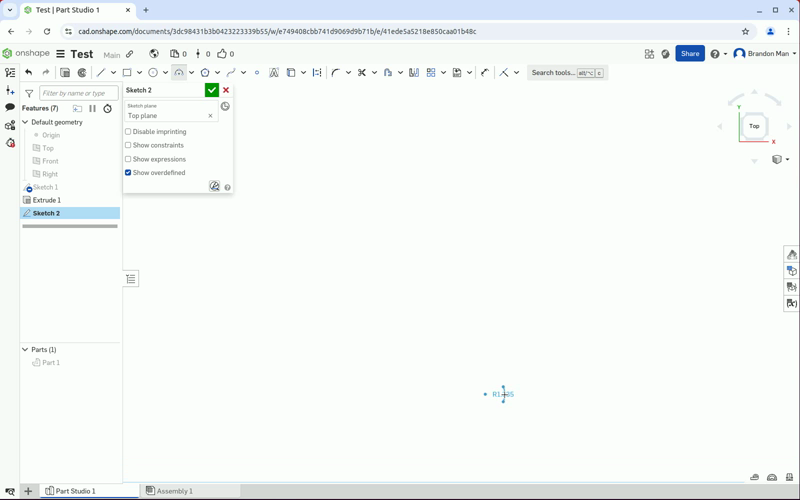
scroll(6)
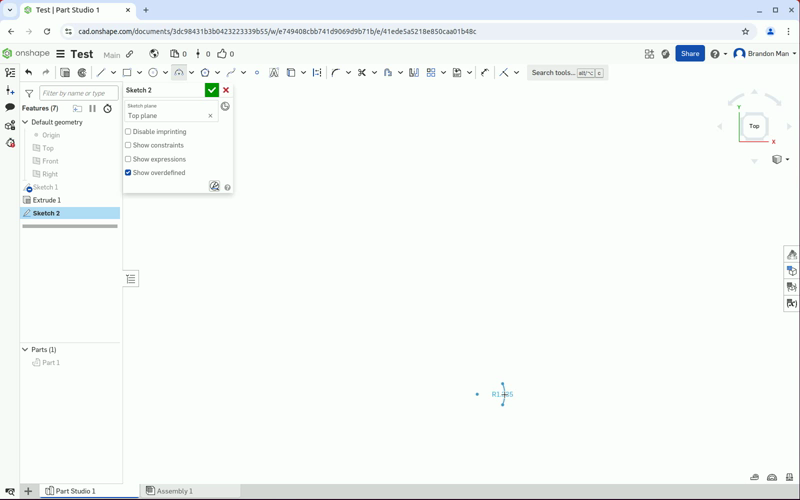
scroll(6)
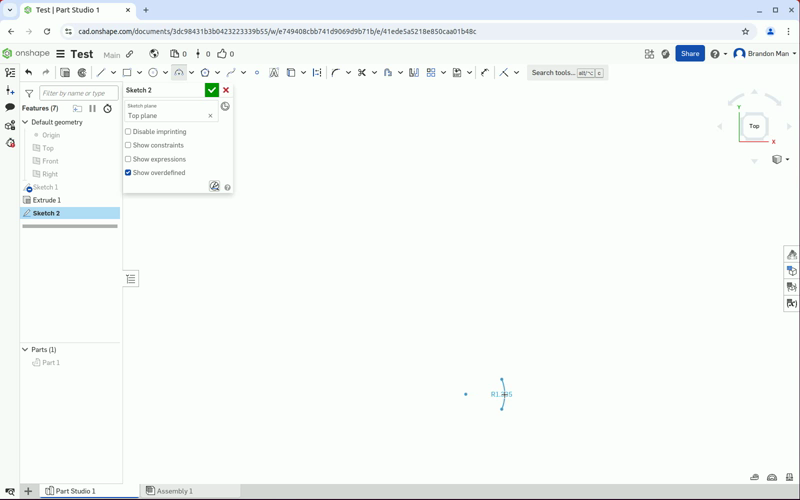
scroll(6)
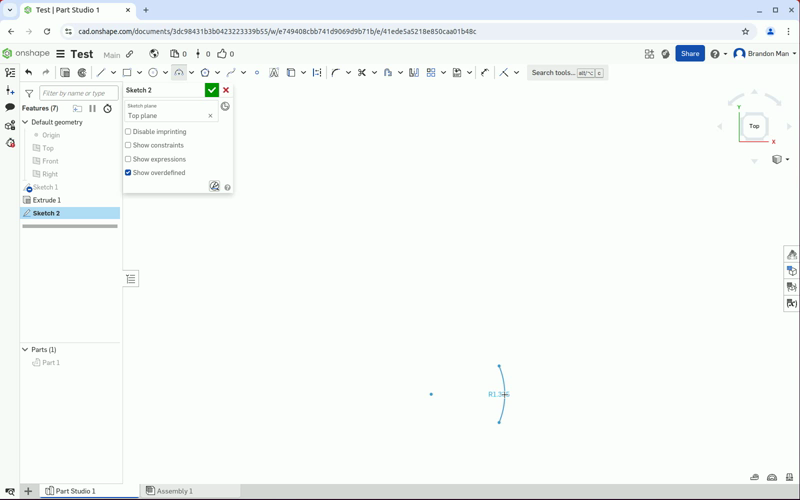
click(504, 394)
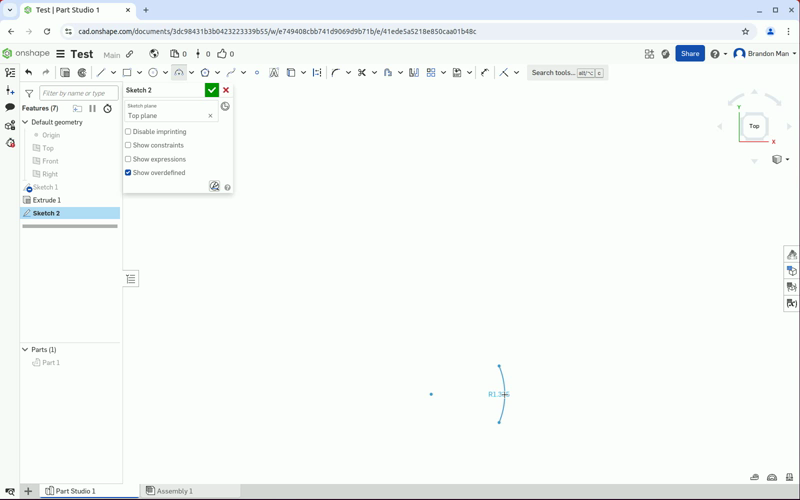
scroll(-6)
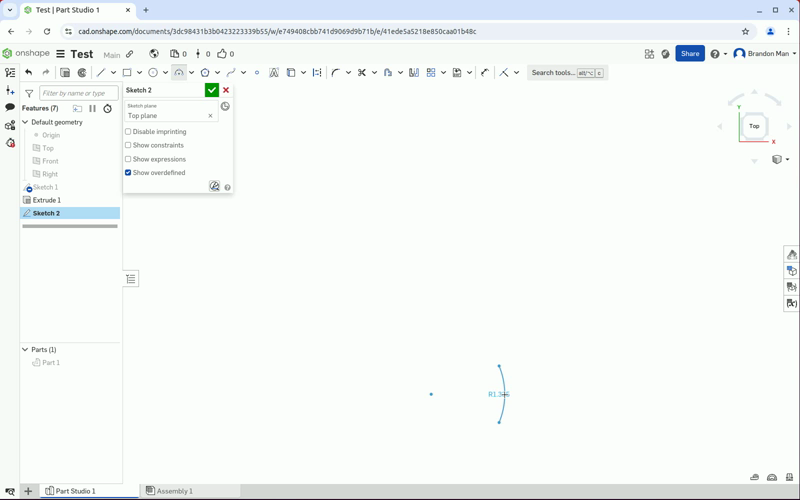
scroll(-6)
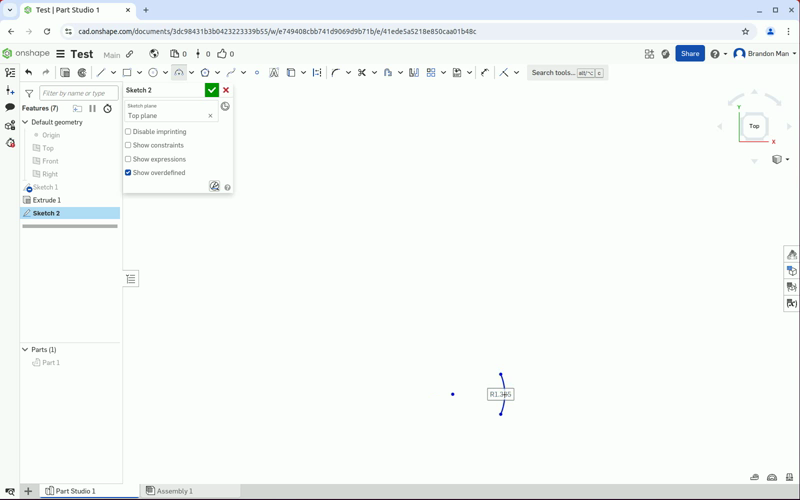
scroll(-6)
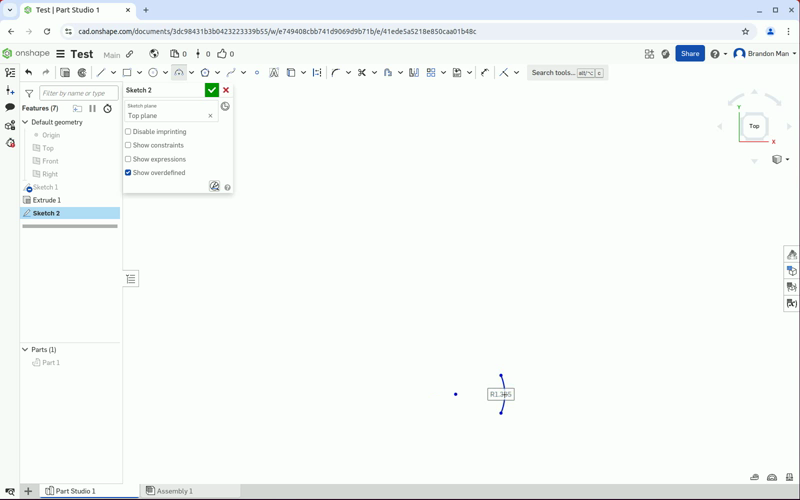
scroll(-6)
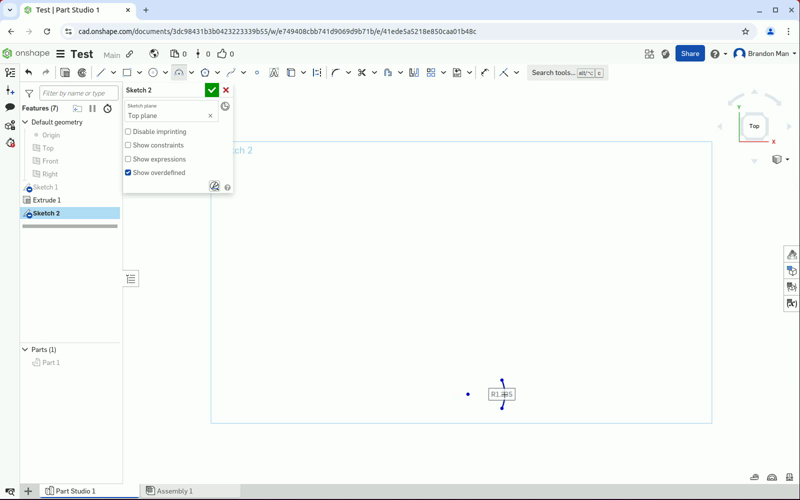
scroll(-6)
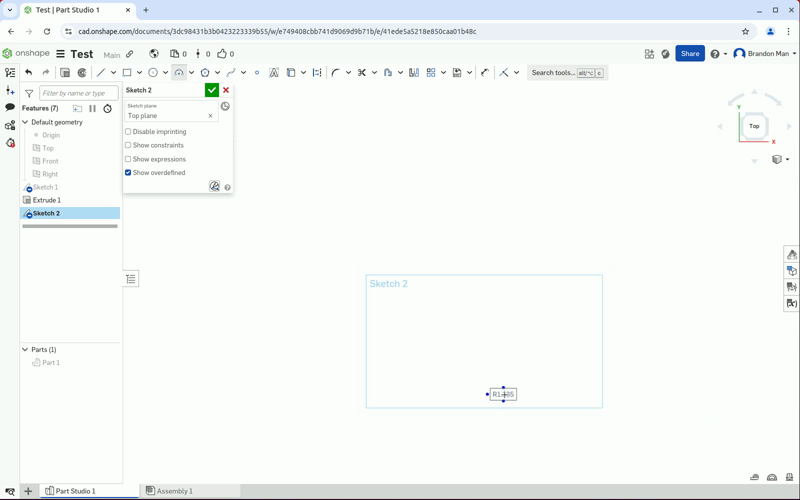
scroll(-6)
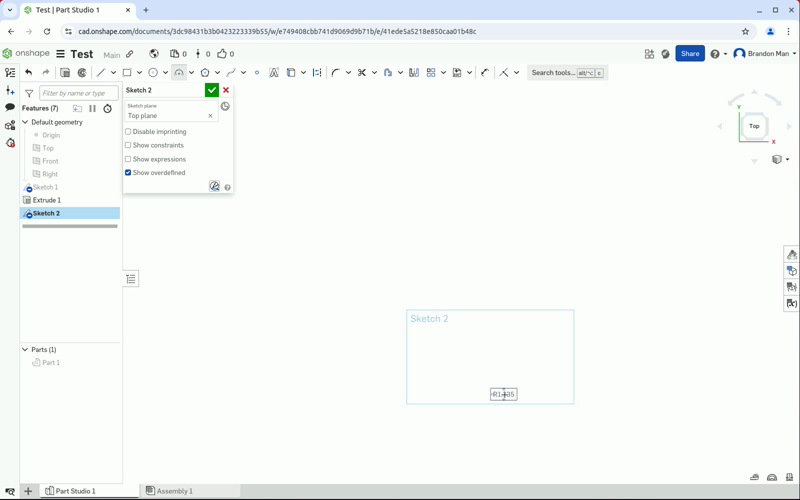
scroll(-6)
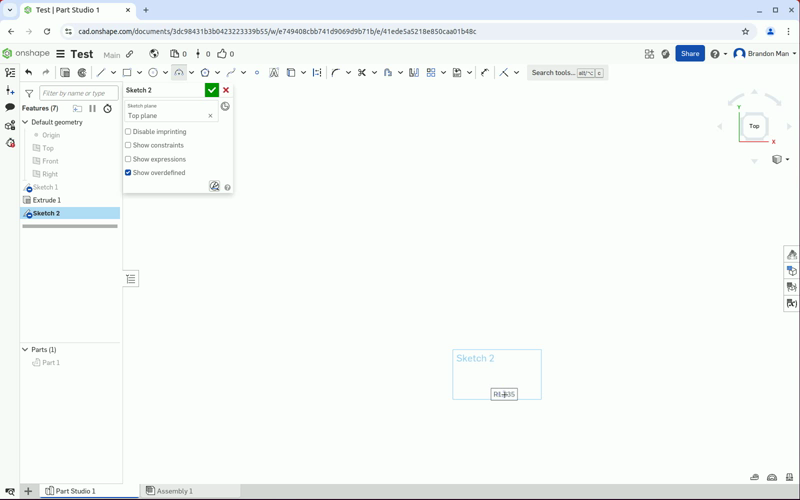
key_up(shift)
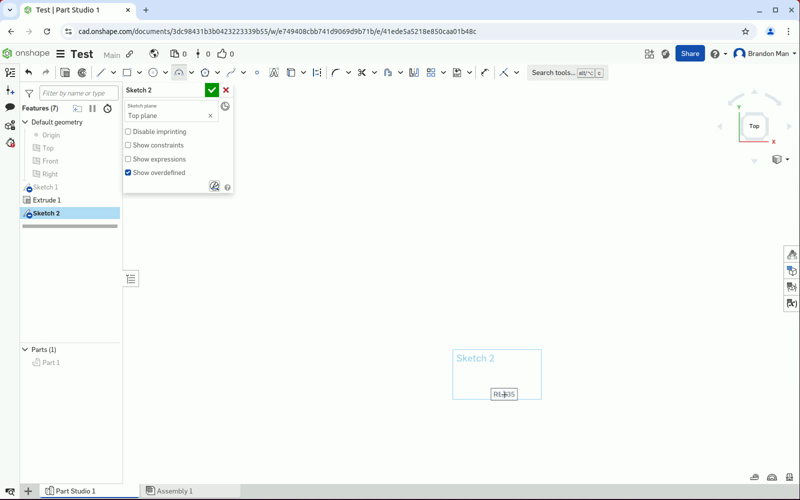
key(esc)
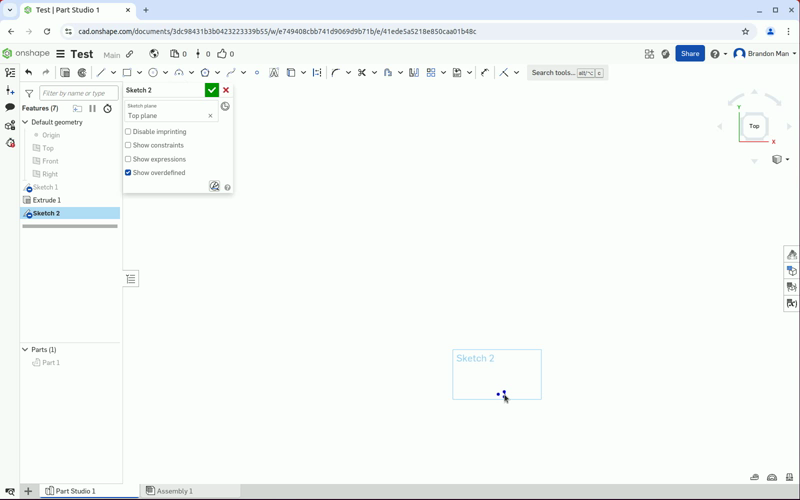
key(l)
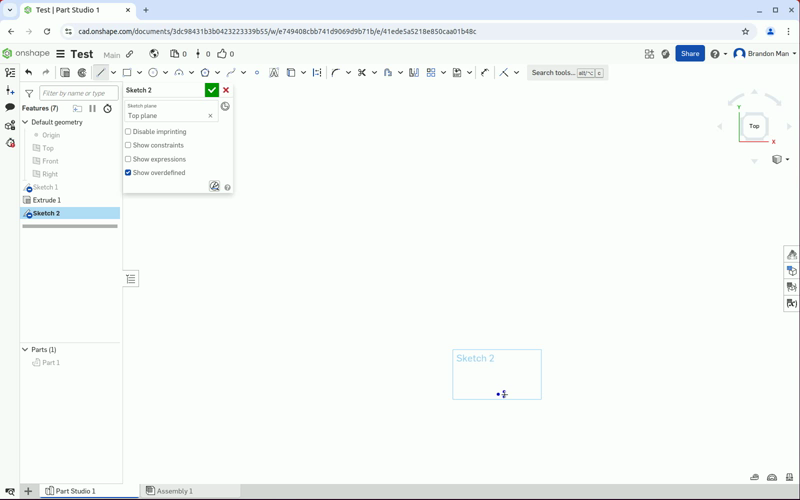
mouse_move(504, 396)
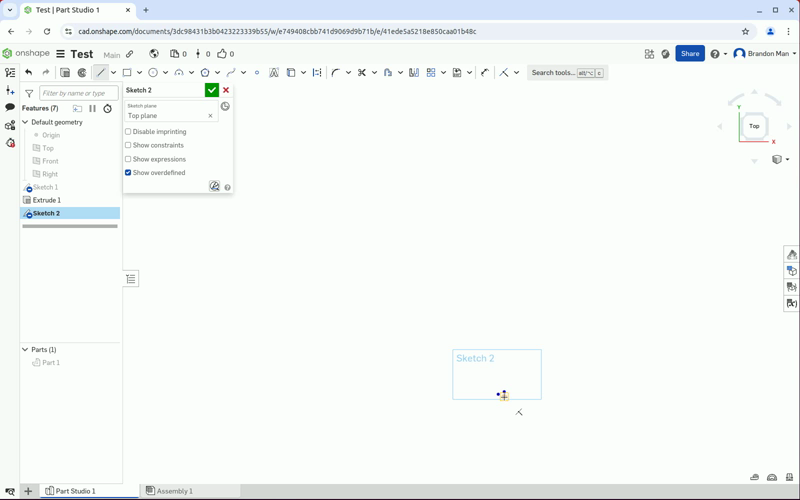
scroll(6)
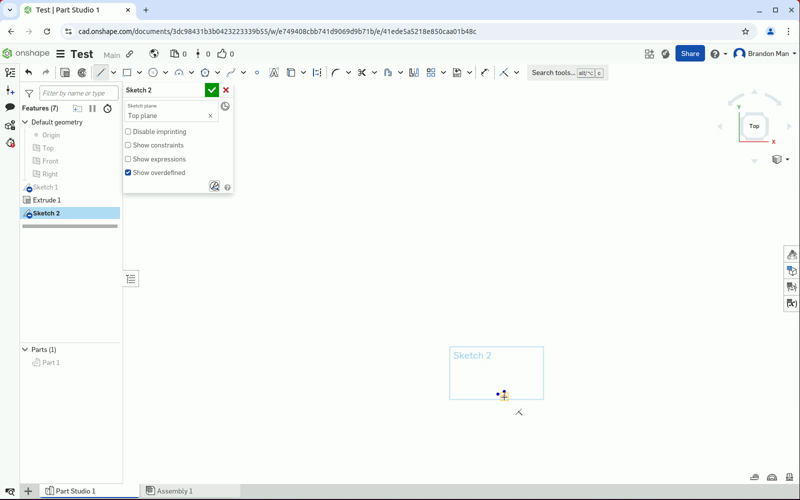
scroll(6)
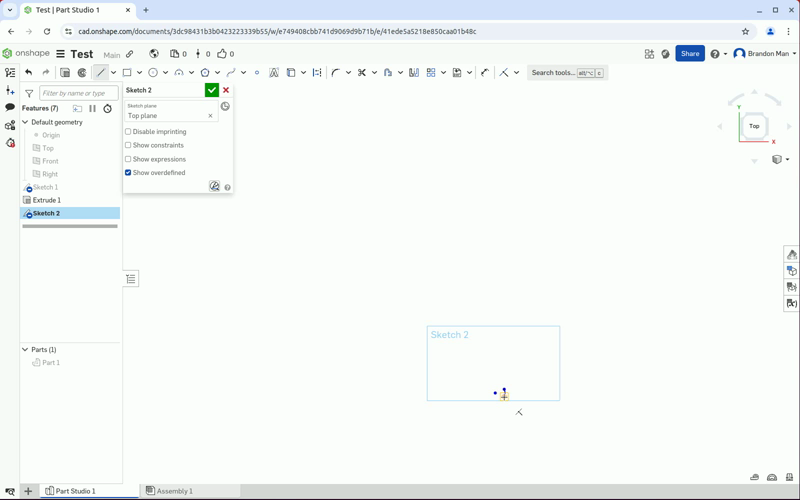
scroll(6)
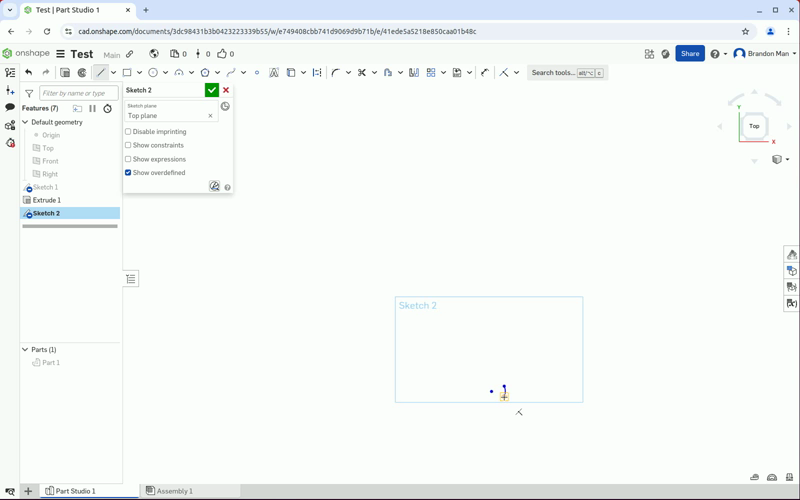
scroll(6)
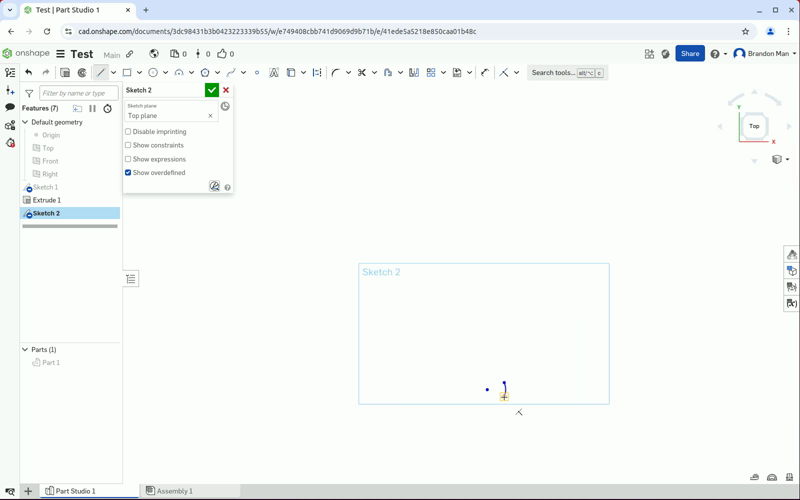
scroll(6)
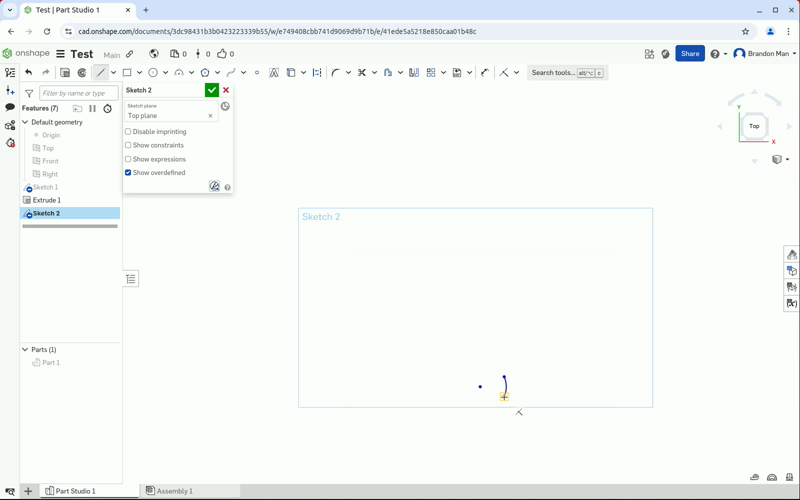
scroll(6)
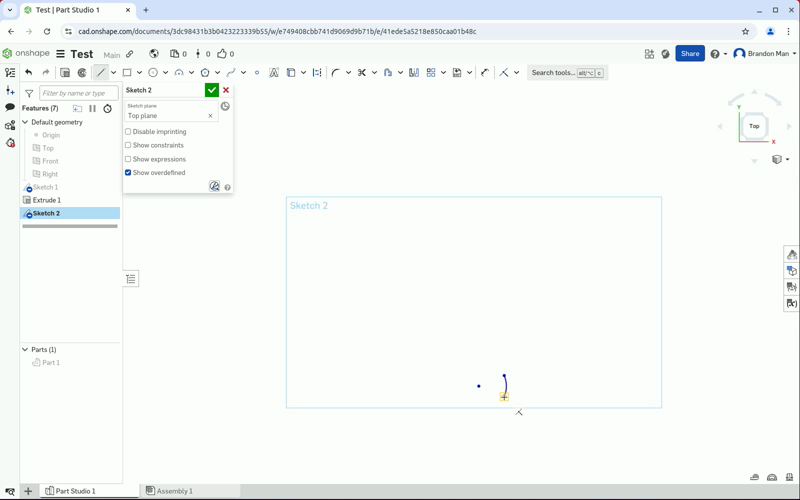
scroll(6)
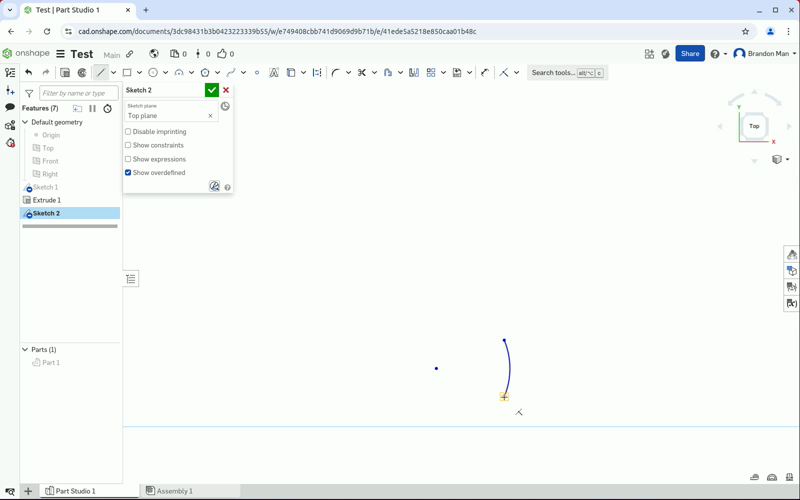
click(504, 396)
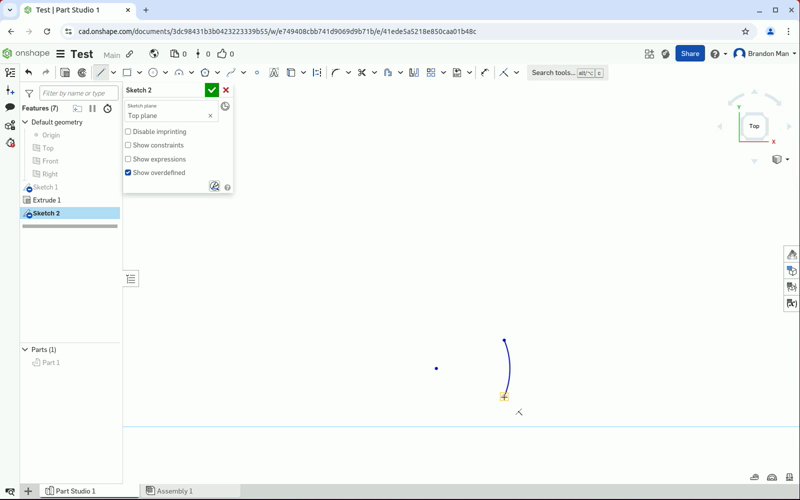
scroll(-6)
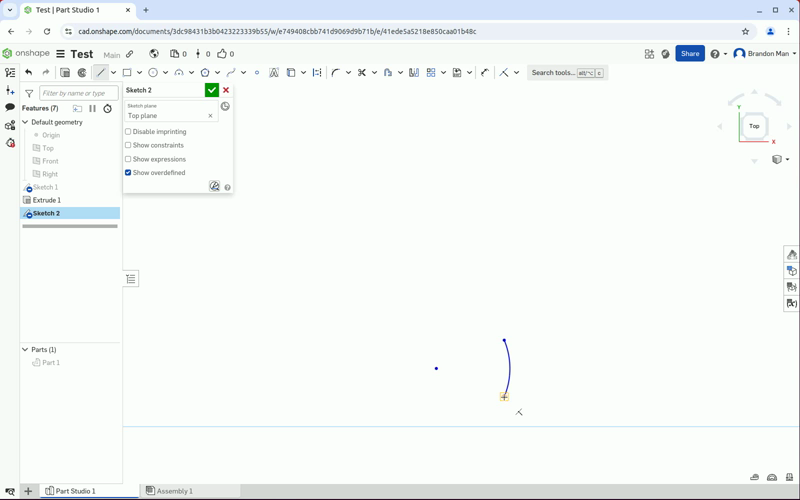
scroll(-6)
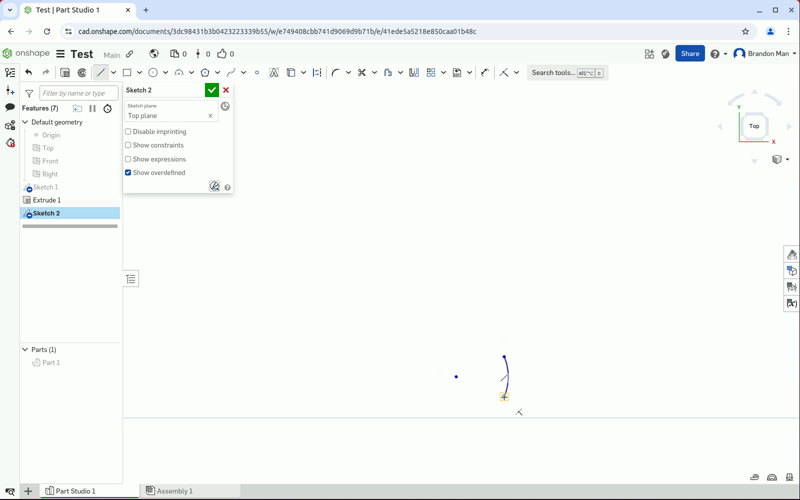
scroll(-6)
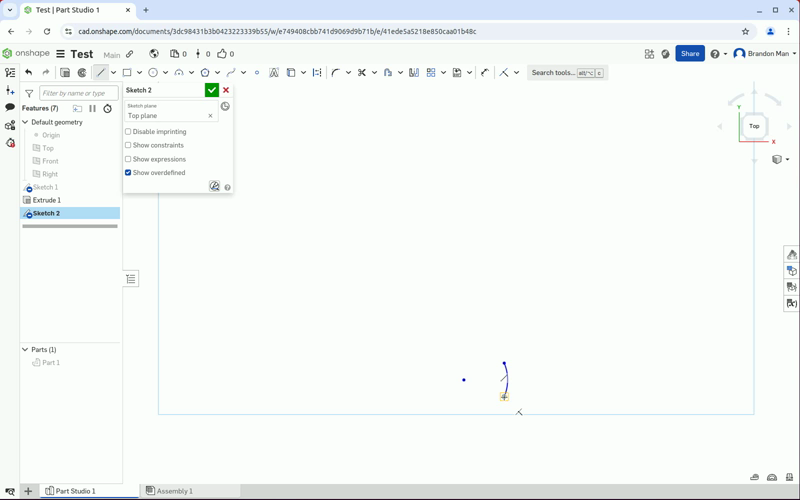
scroll(-6)
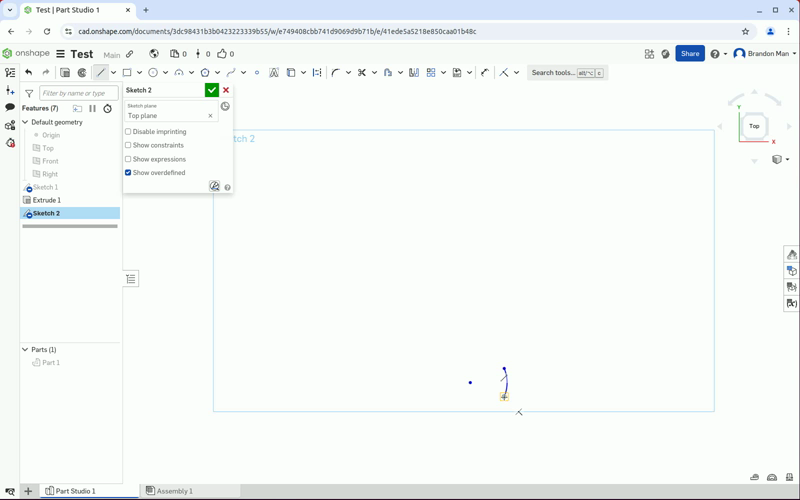
scroll(-6)
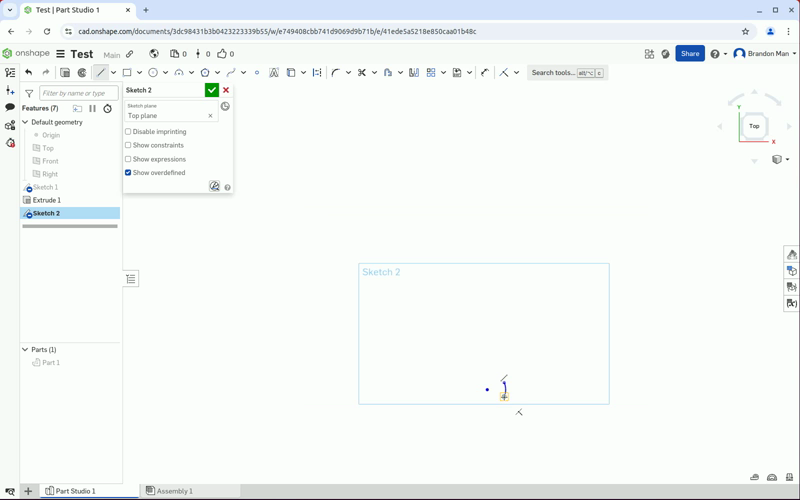
scroll(-6)
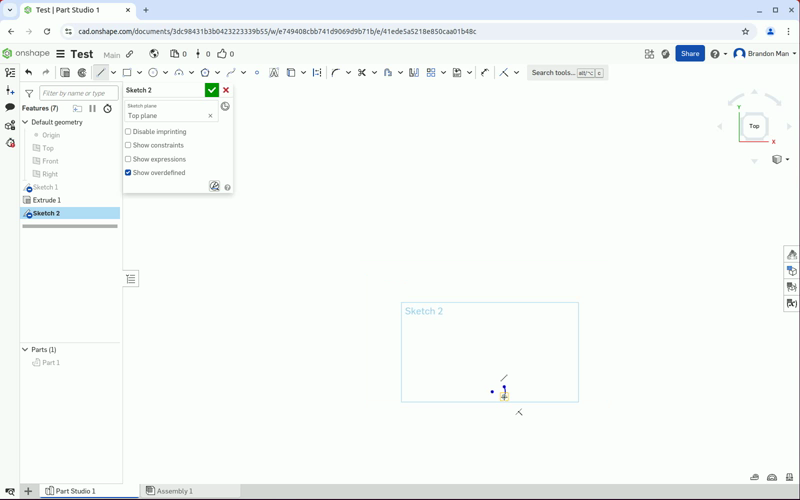
scroll(-6)
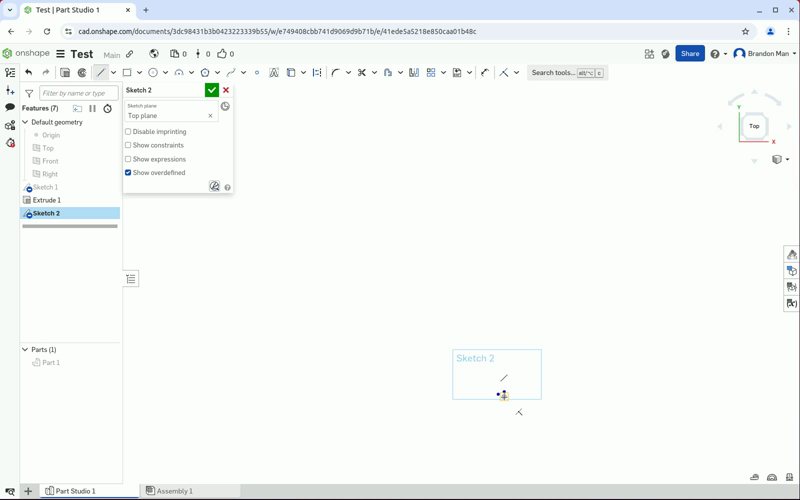
key_down(shift)
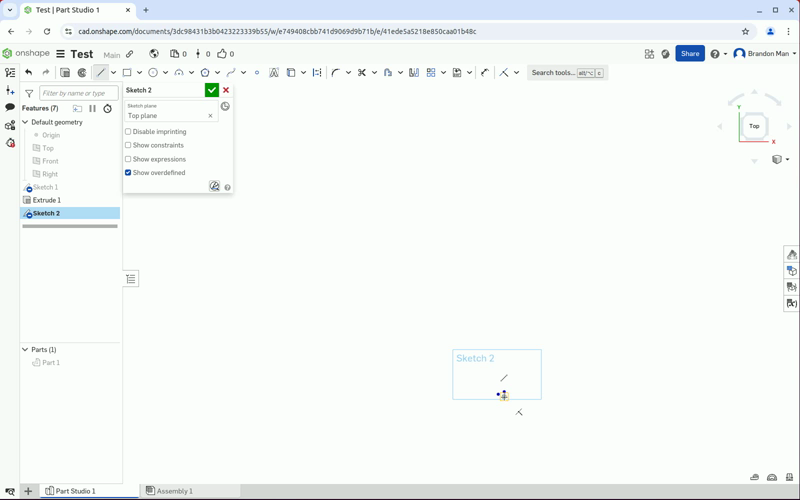
key_up(shift)
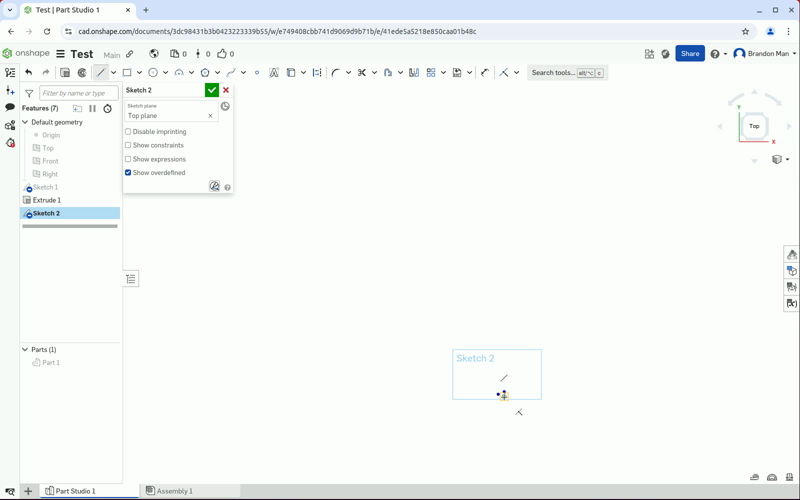
key_down(shift)
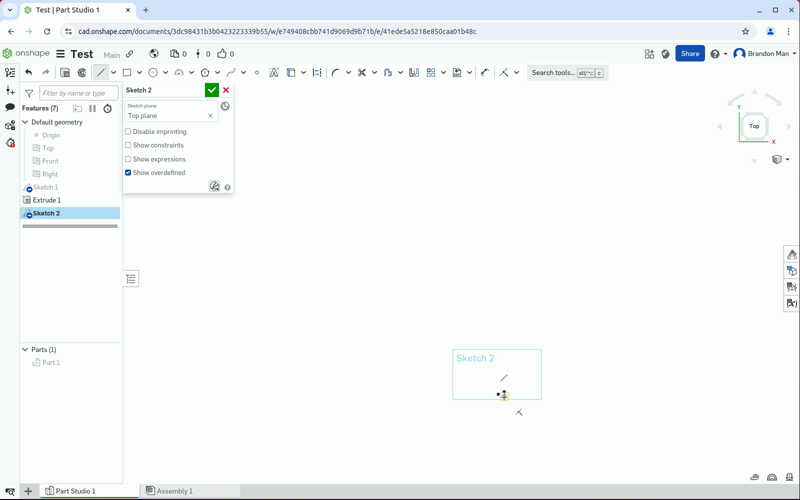
mouse_move(534, 396)
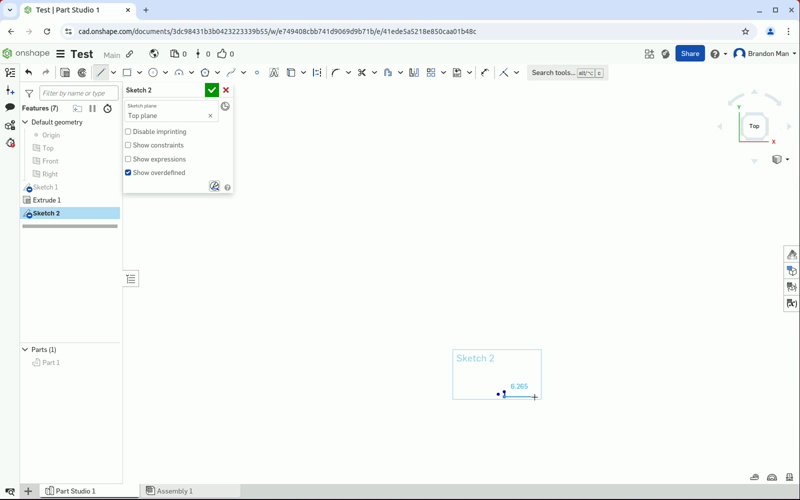
mouse_move(504, 391)
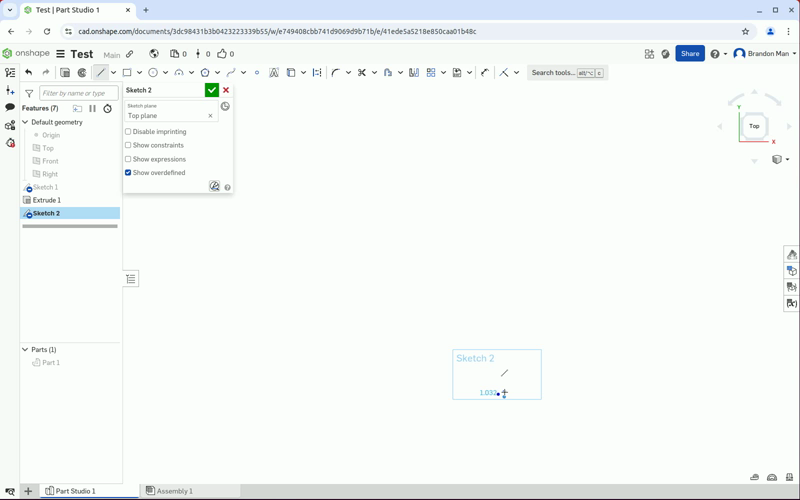
scroll(6)
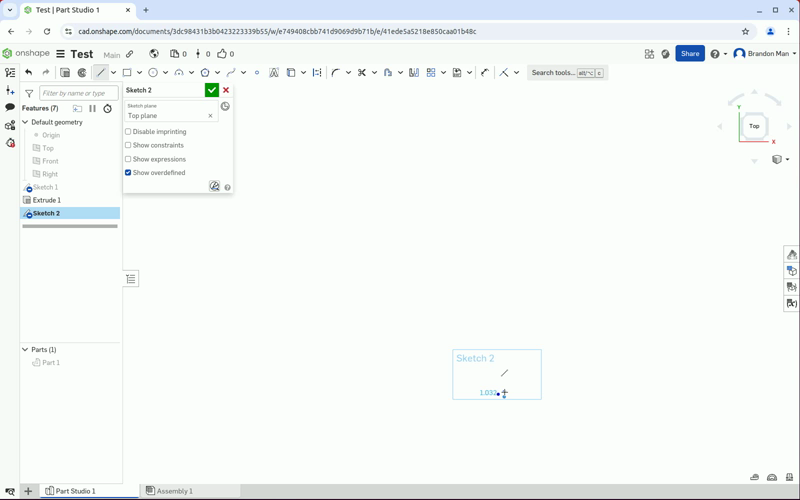
scroll(6)
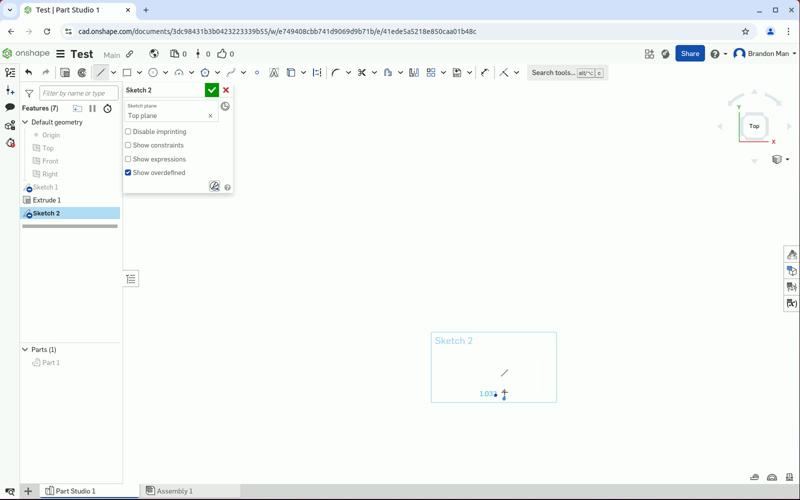
scroll(6)
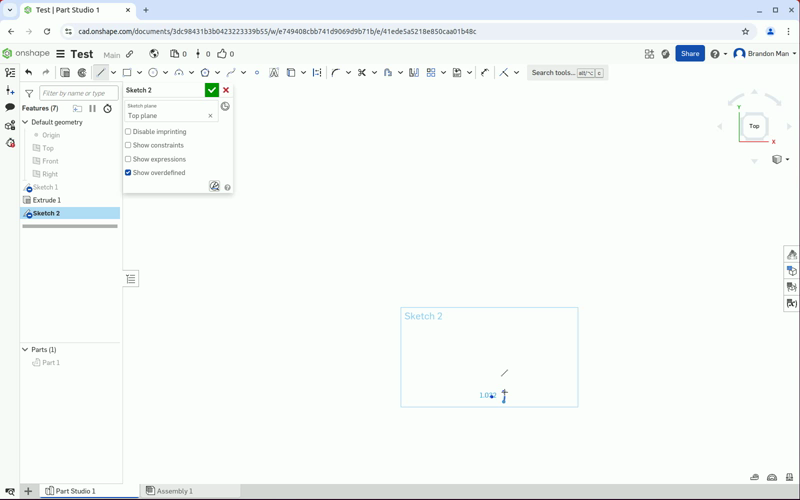
scroll(6)
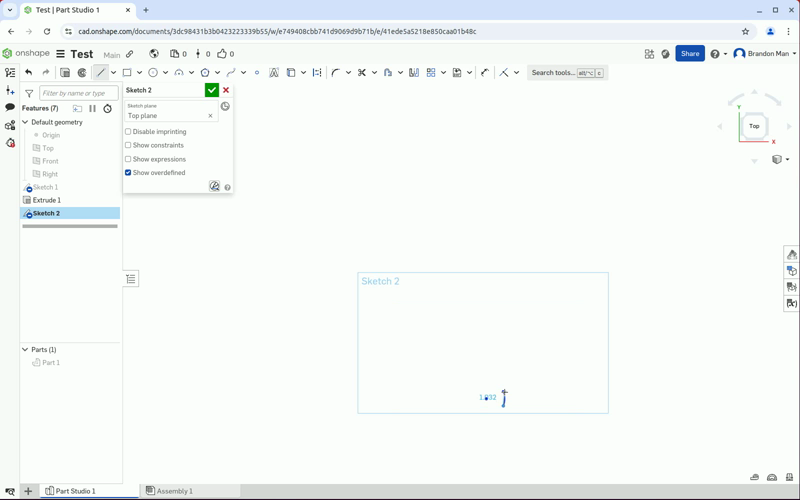
scroll(6)
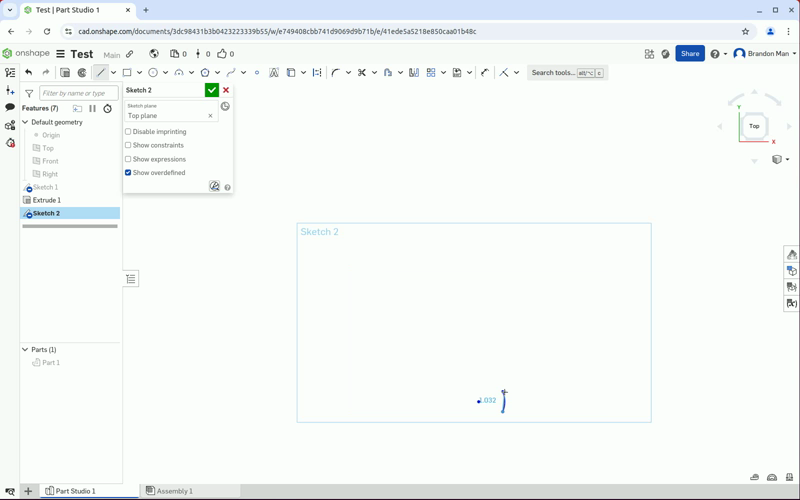
scroll(6)
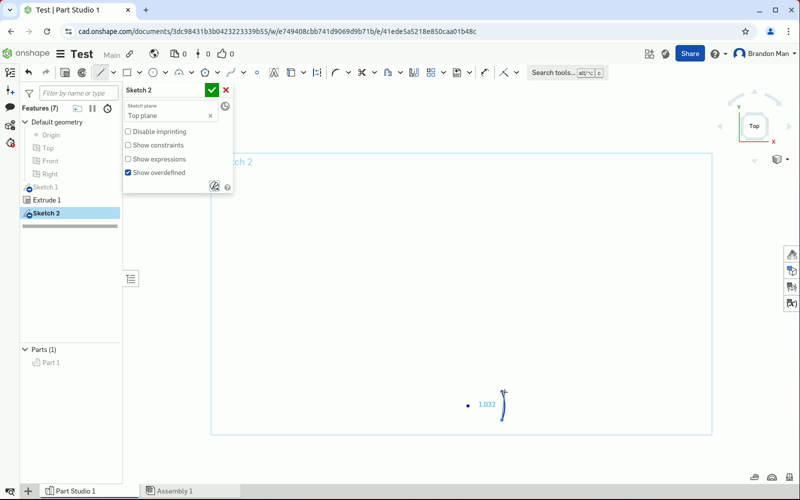
scroll(6)
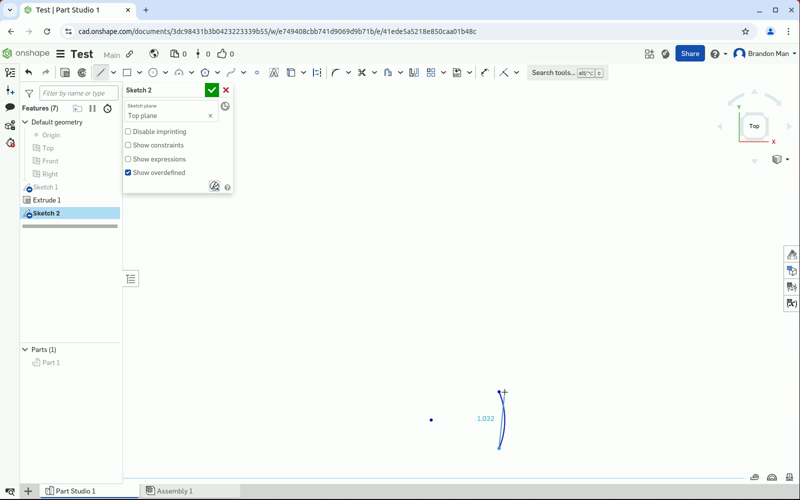
click(504, 391)
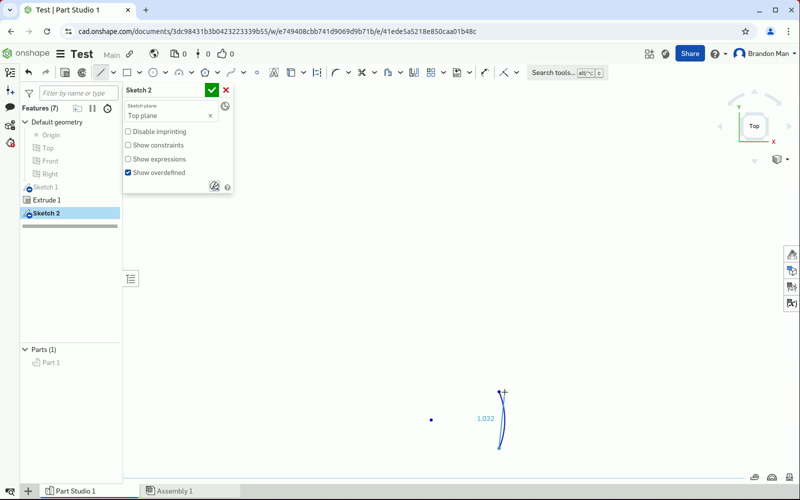
scroll(-6)
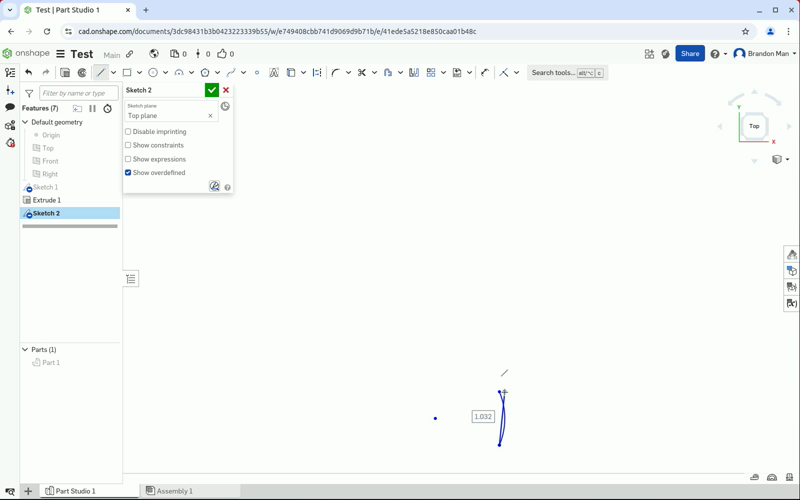
scroll(-6)
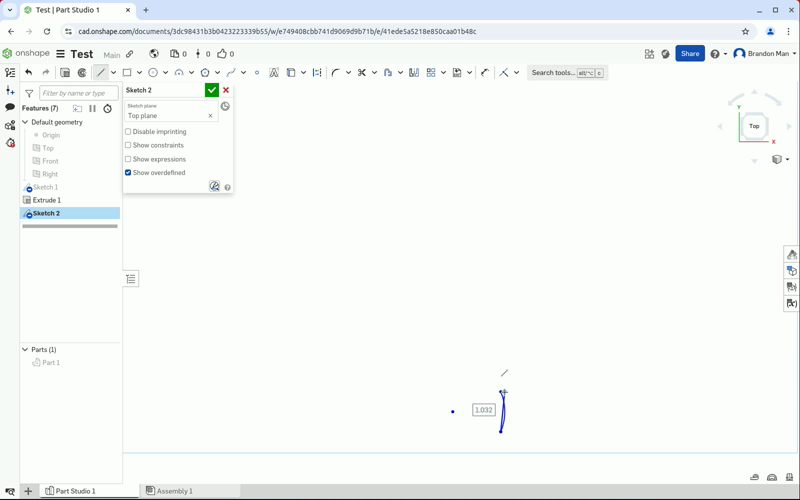
scroll(-6)
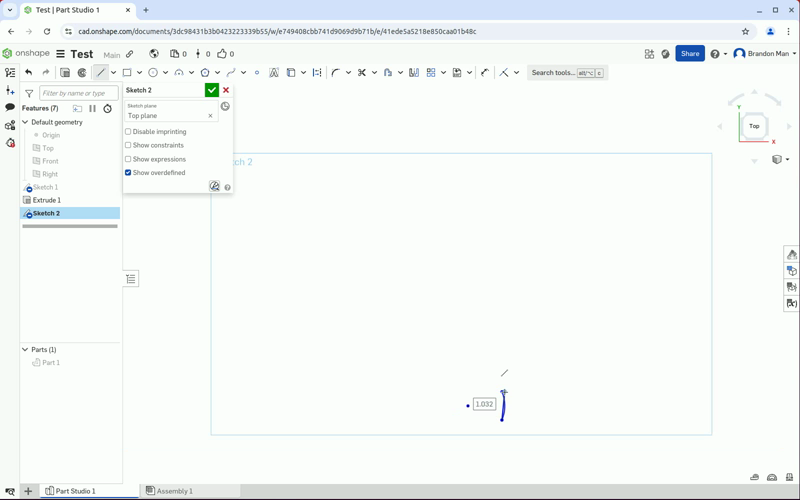
scroll(-6)
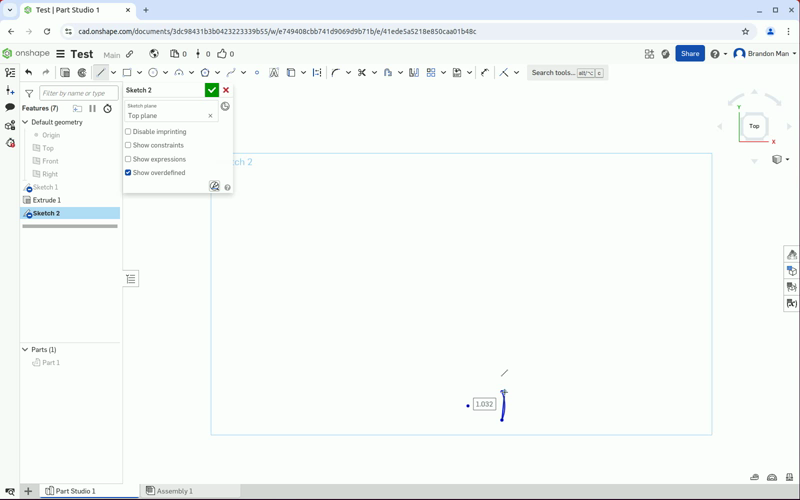
scroll(-6)
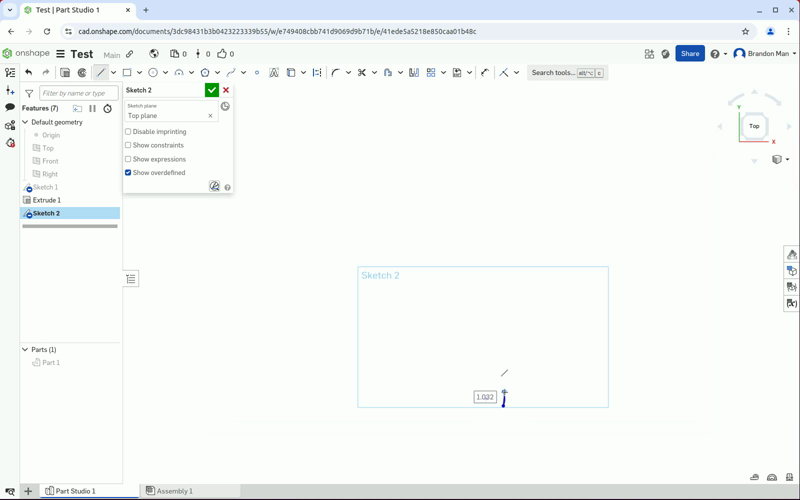
scroll(-6)
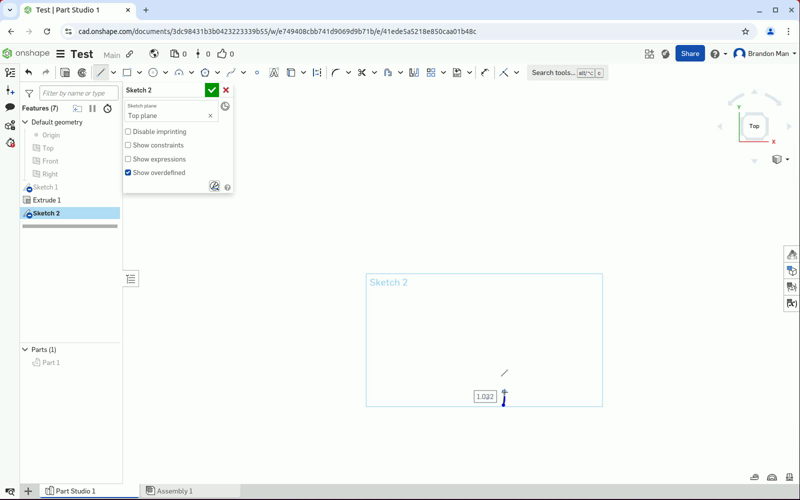
scroll(-6)
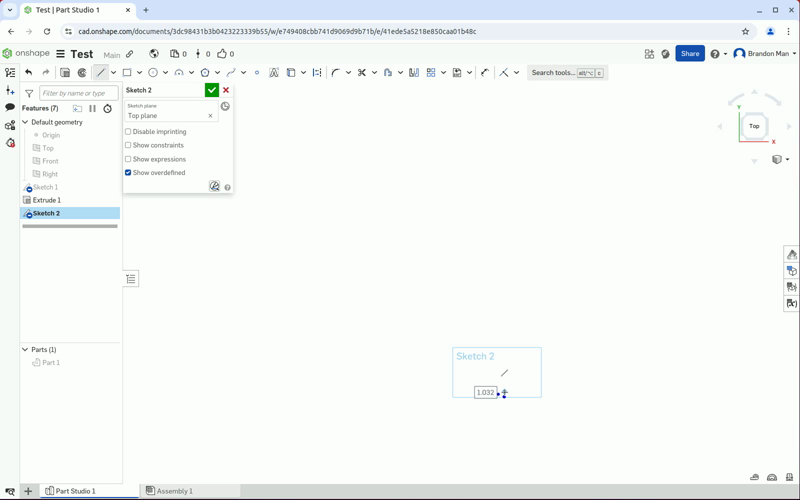
key_up(shift)
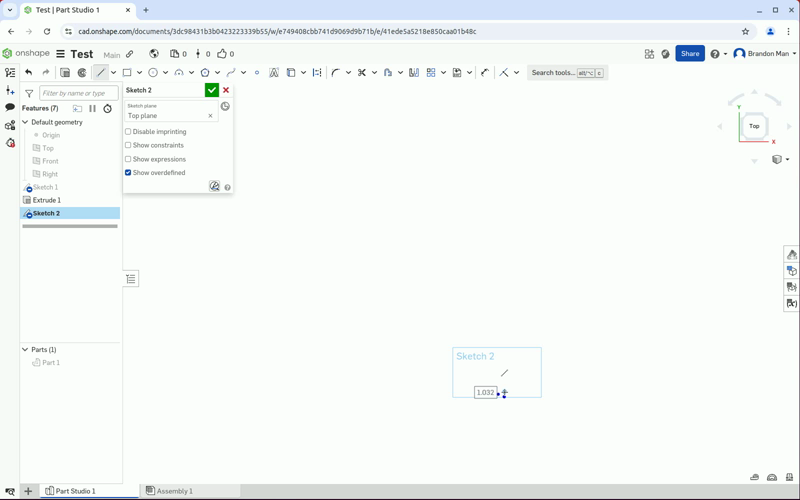
mouse_move(534, 391)
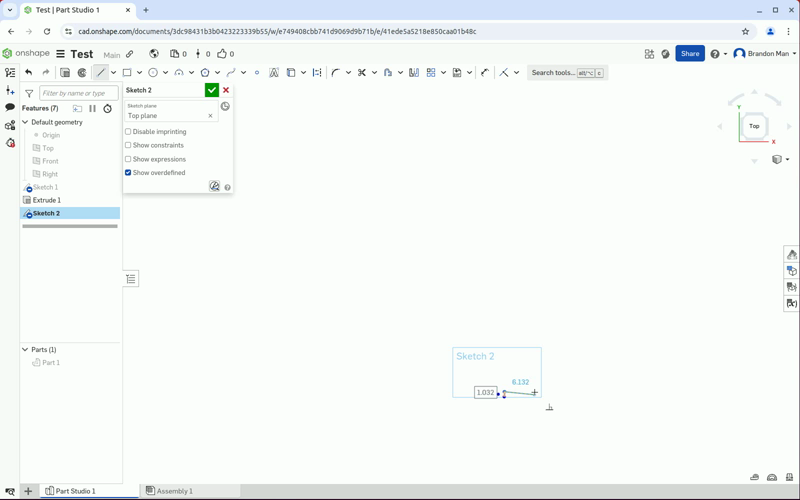
key_down(shift)
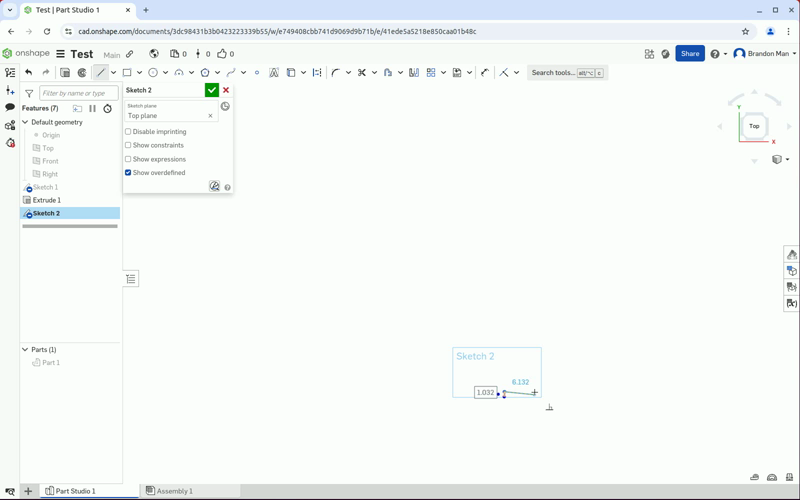
mouse_move(504, 391)
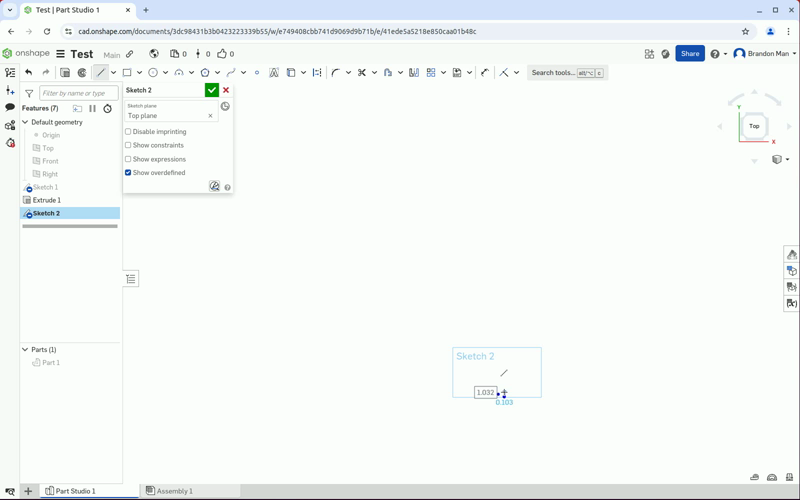
scroll(6)
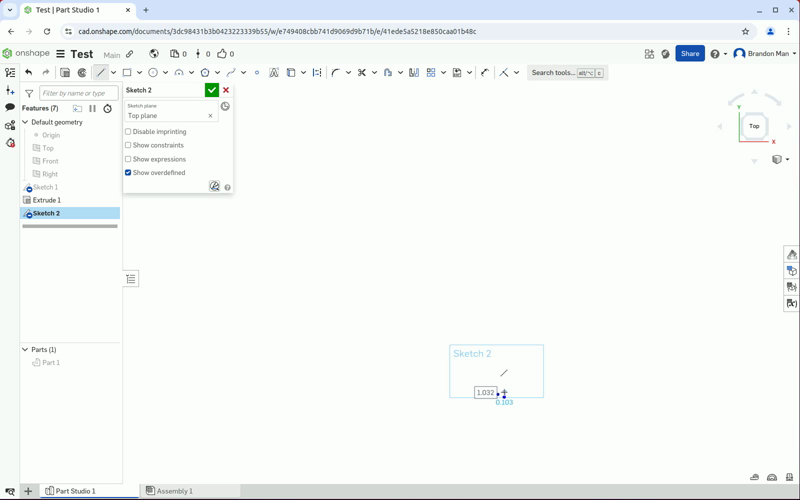
scroll(6)
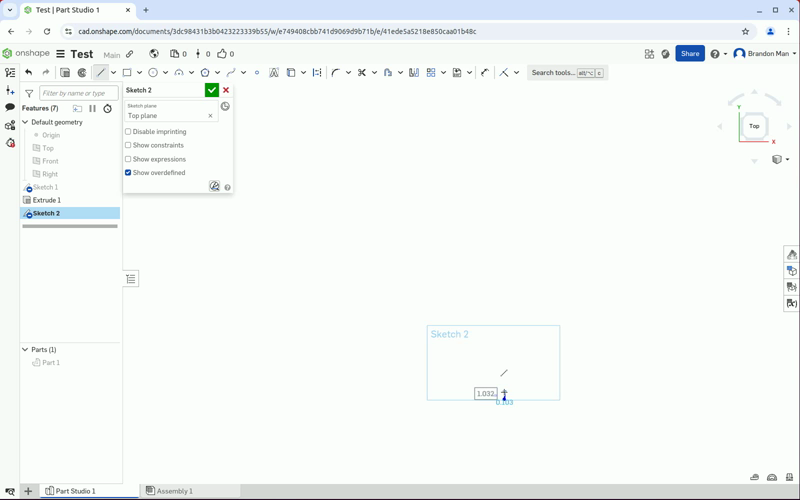
scroll(6)
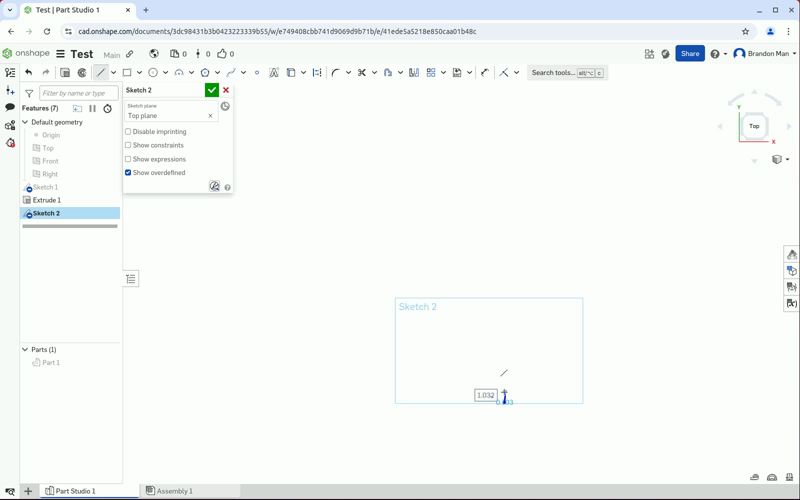
scroll(6)
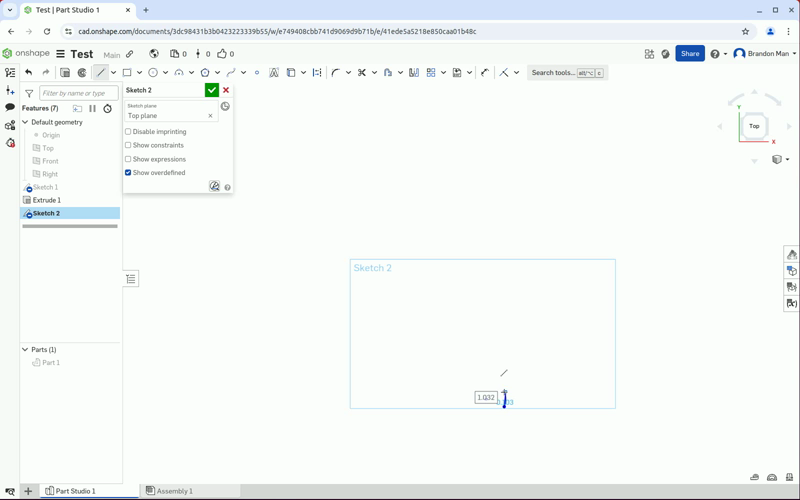
scroll(6)
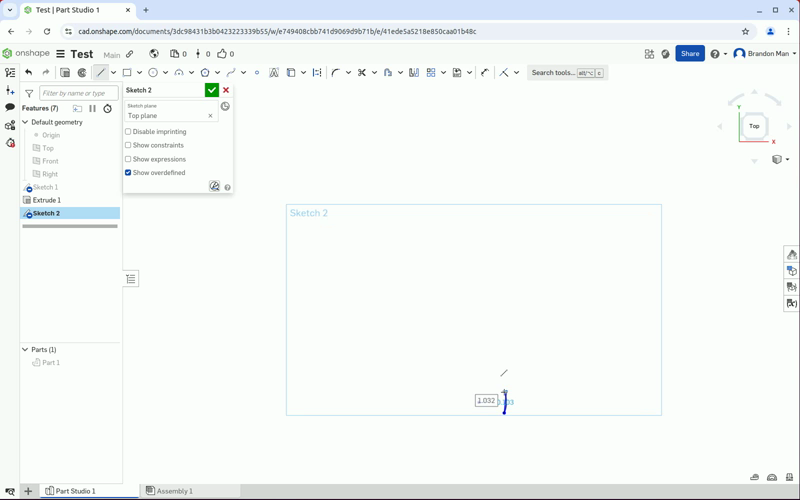
scroll(6)
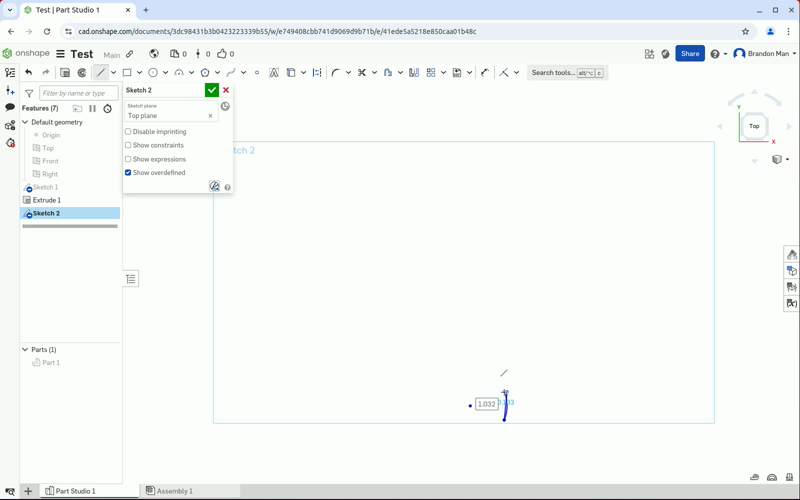
scroll(6)
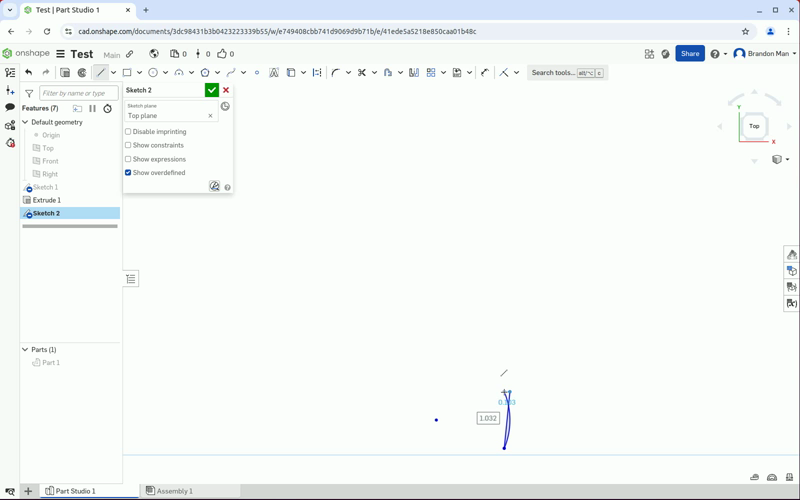
key_up(shift)
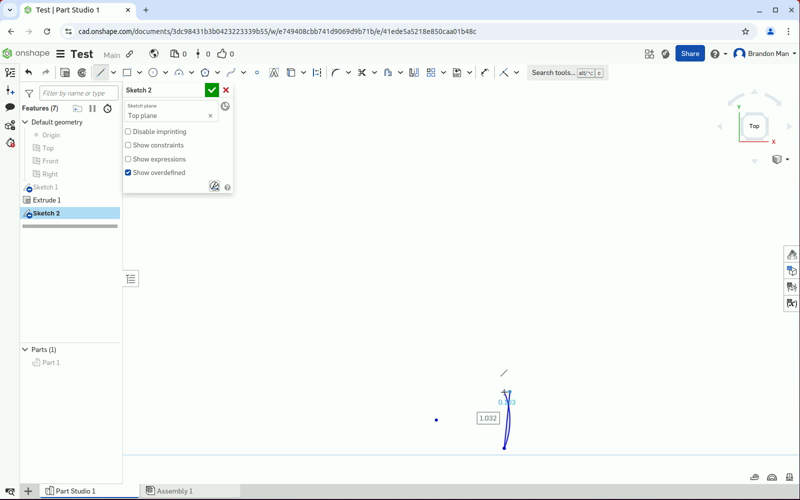
click(504, 391)
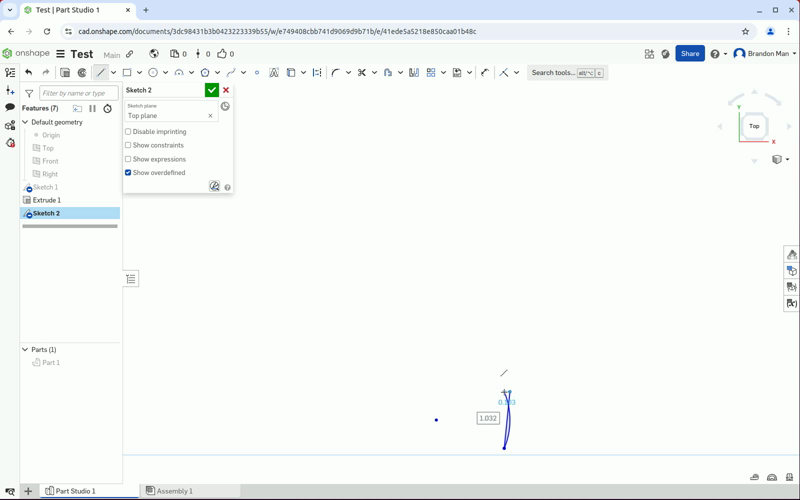
scroll(-6)
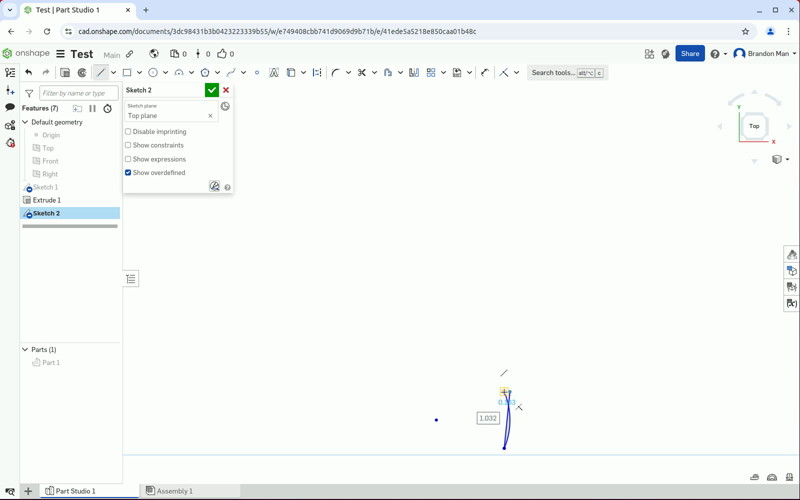
scroll(-6)
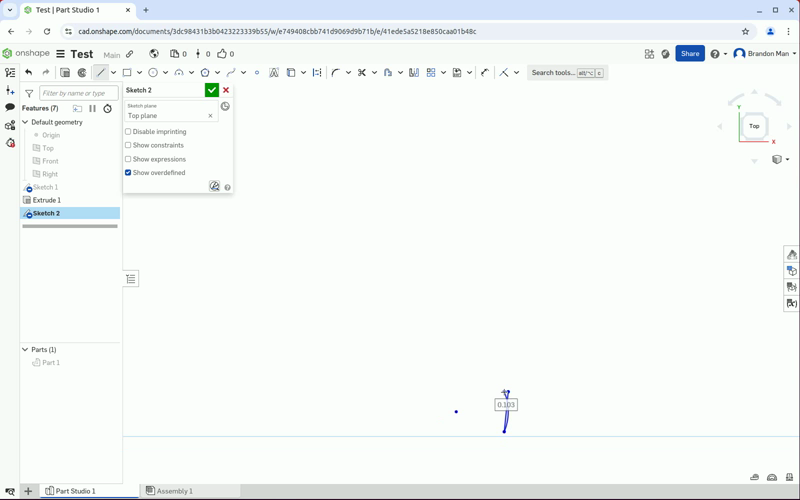
scroll(-6)
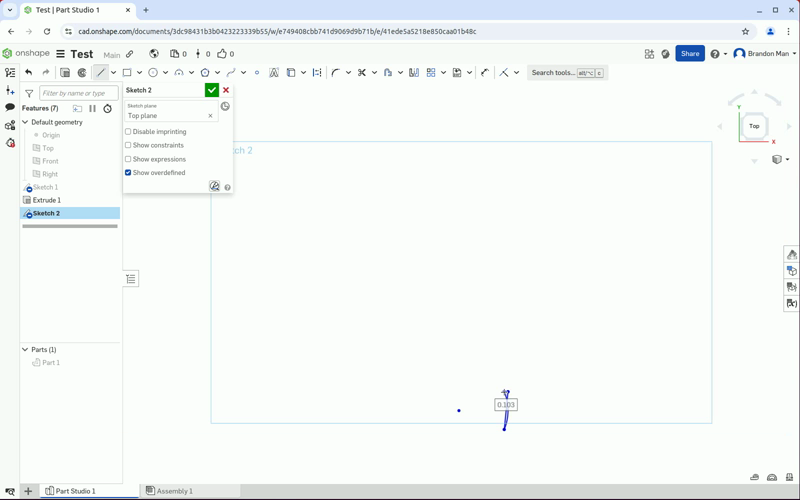
scroll(-6)
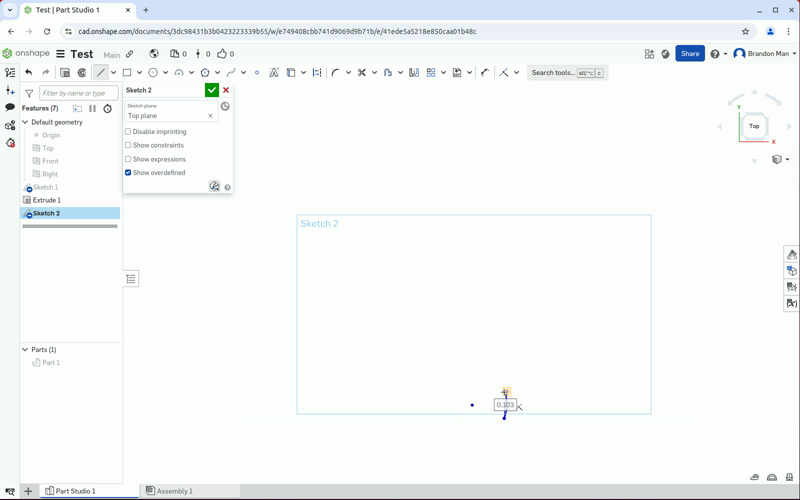
scroll(-6)
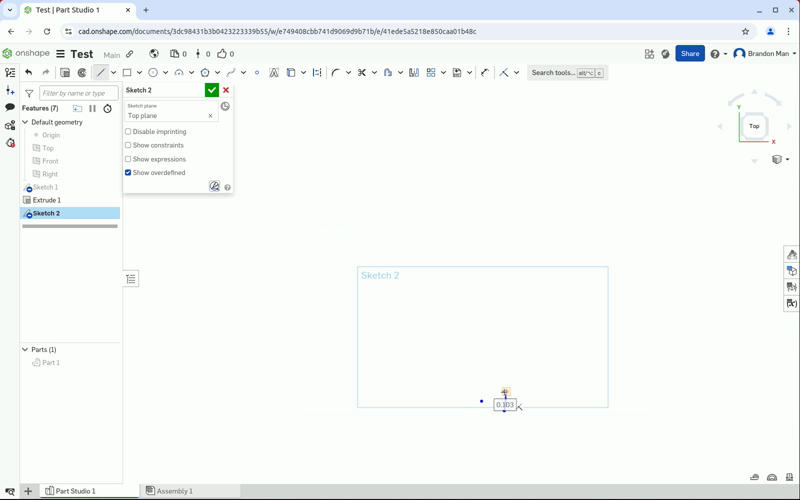
scroll(-6)
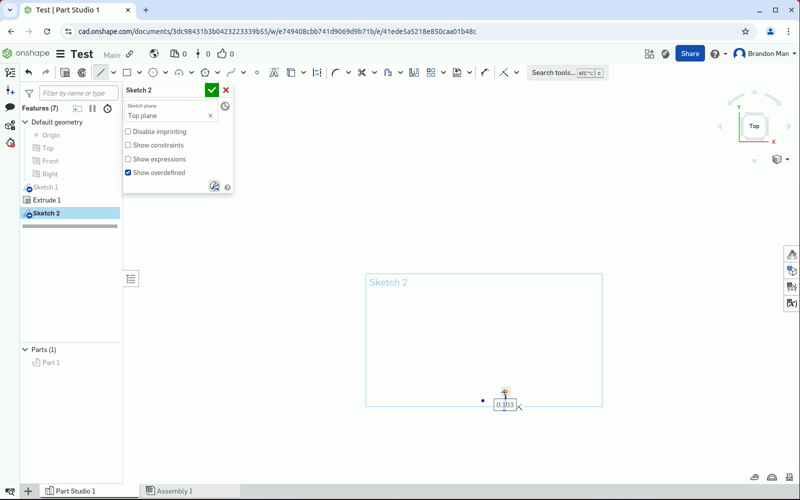
scroll(-6)
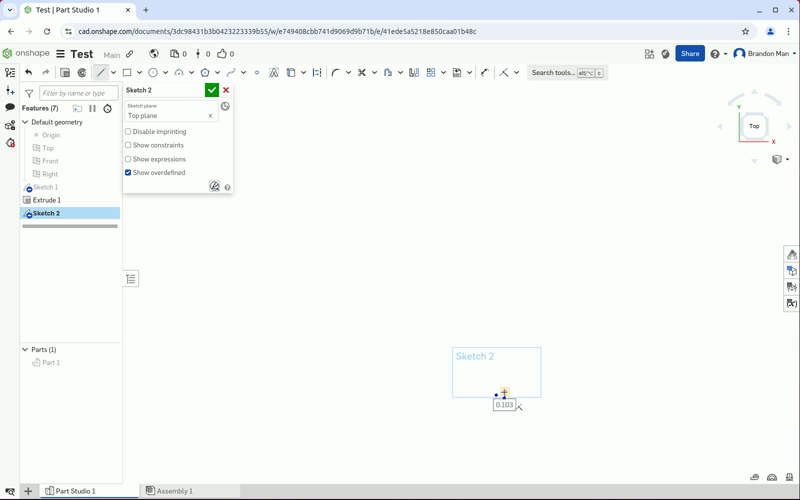
key(esc)
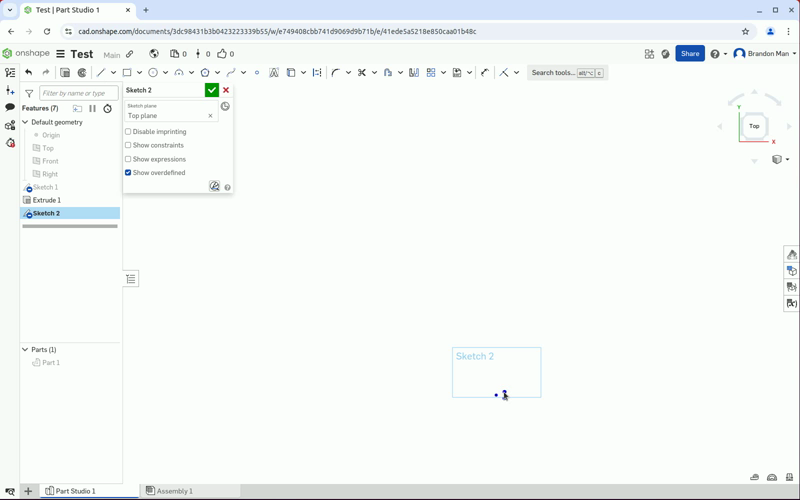
mouse_move(504, 392)
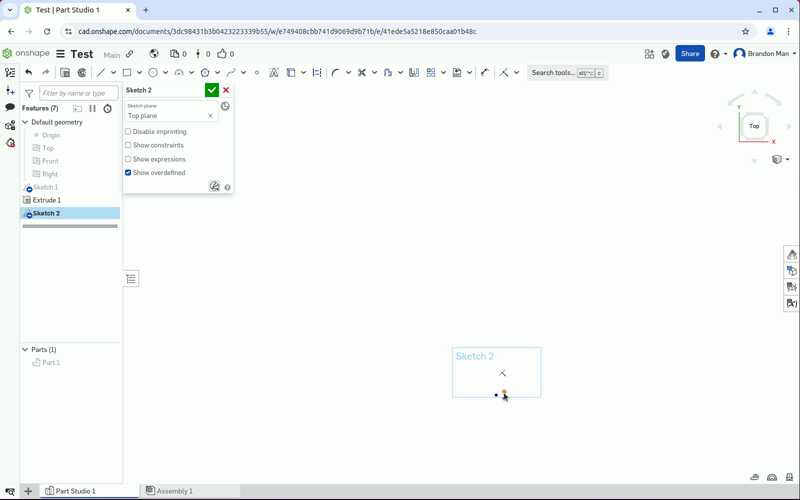
scroll(6)
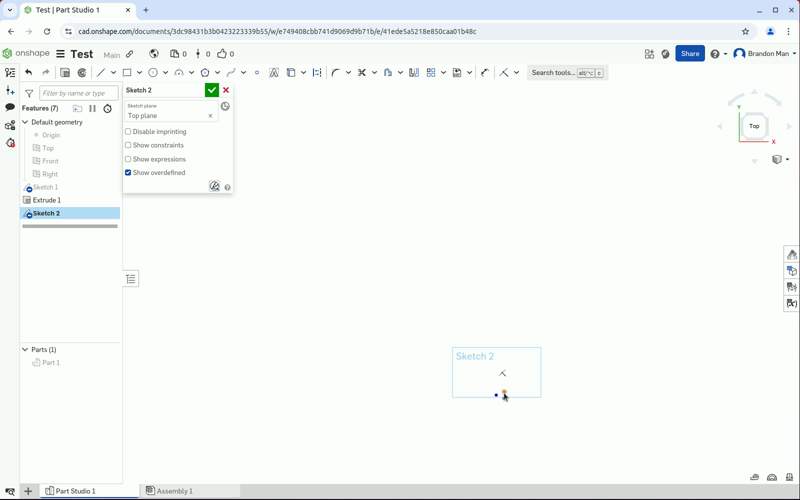
scroll(6)
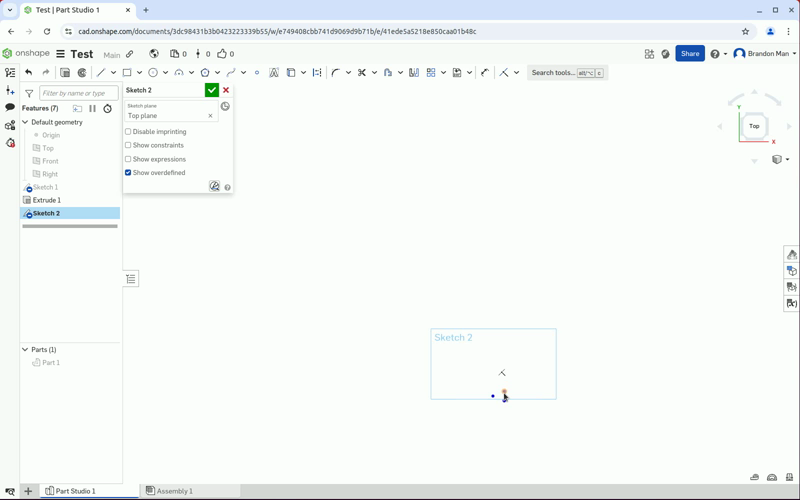
scroll(6)
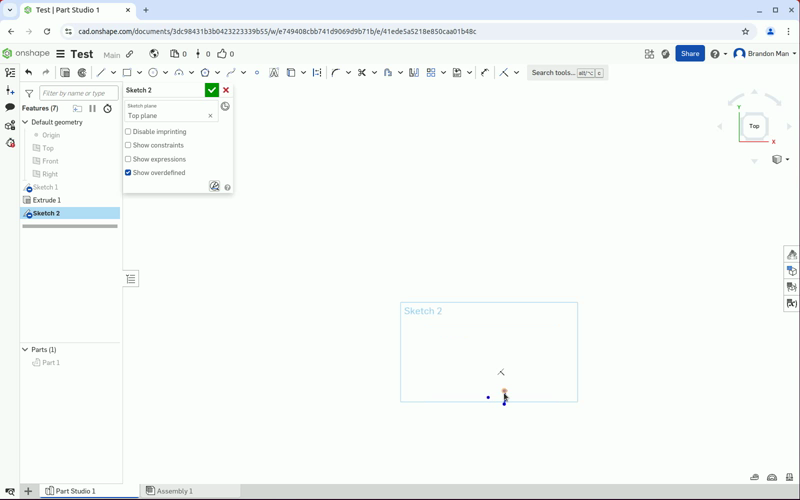
scroll(6)
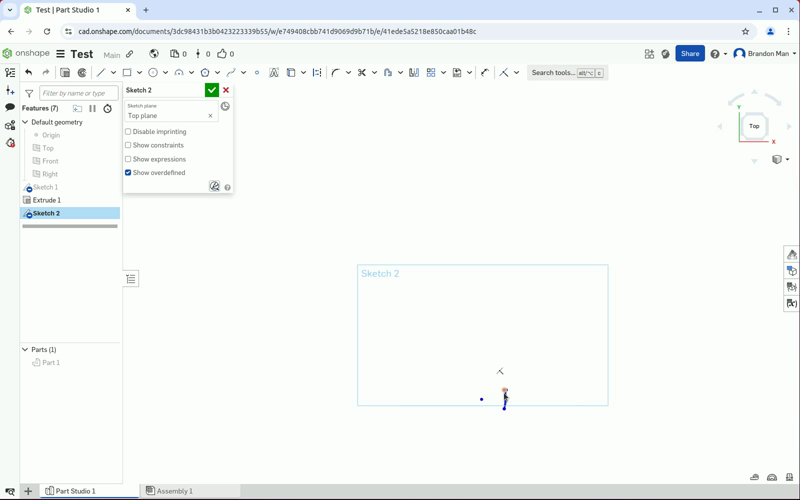
scroll(6)
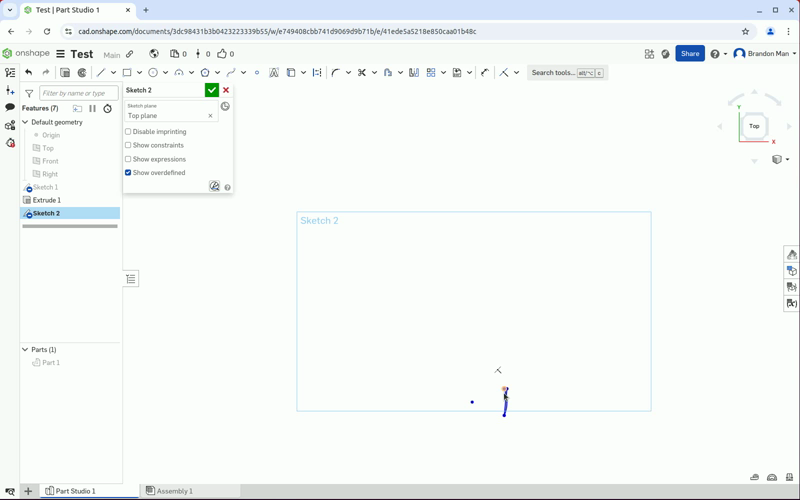
scroll(6)
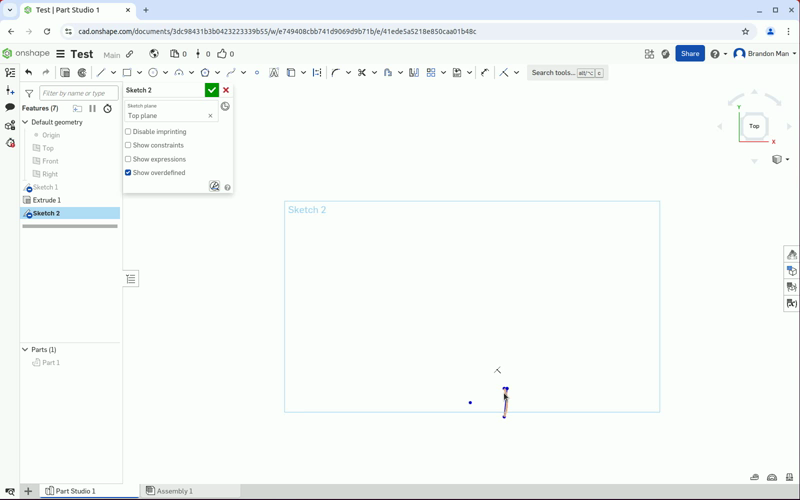
scroll(6)
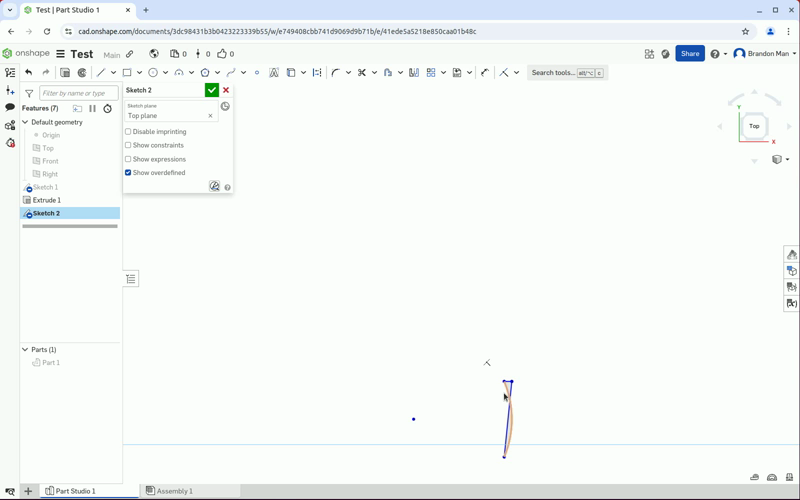
click(504, 392)
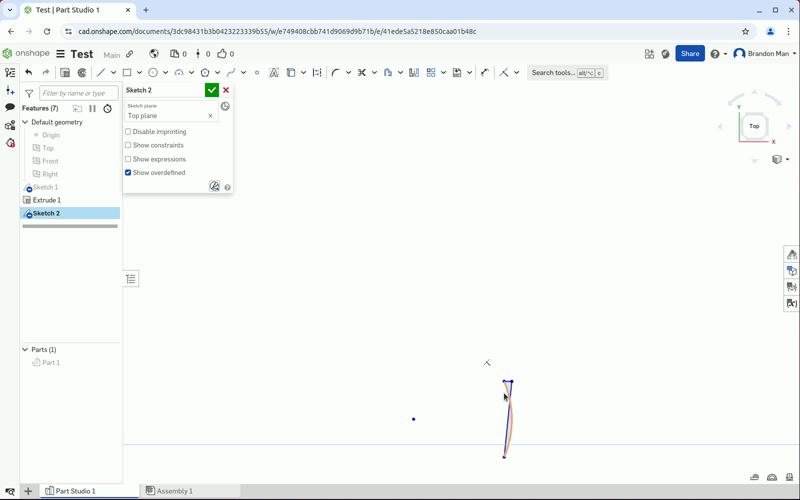
scroll(-6)
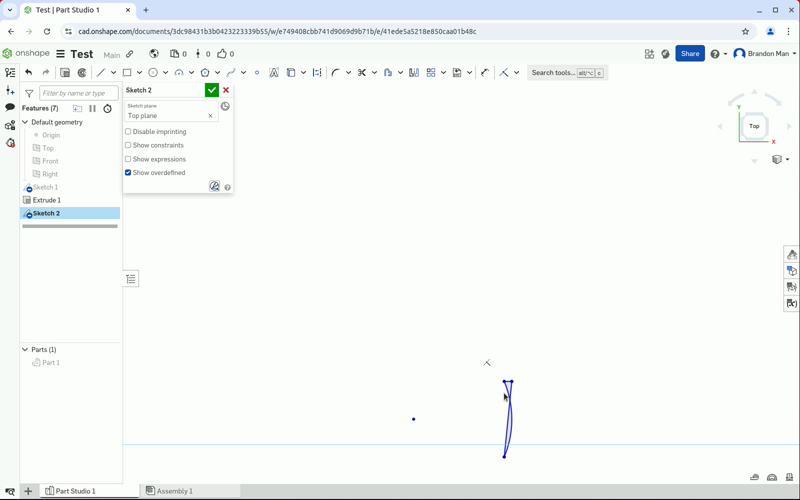
scroll(-6)
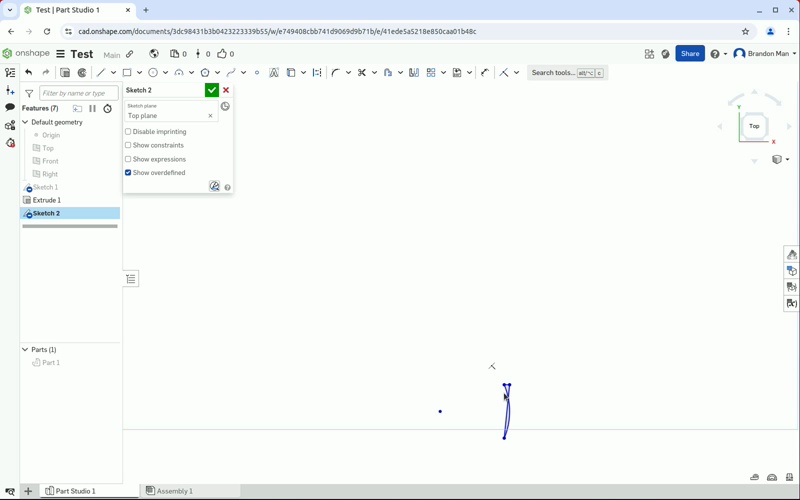
scroll(-6)
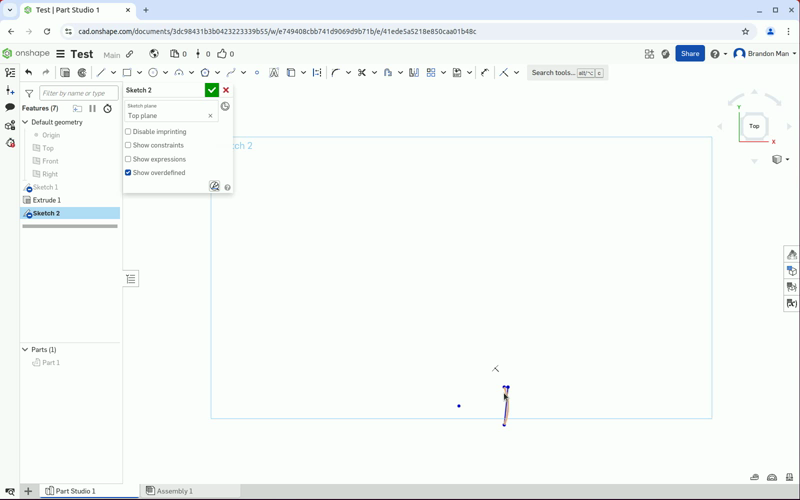
scroll(-6)
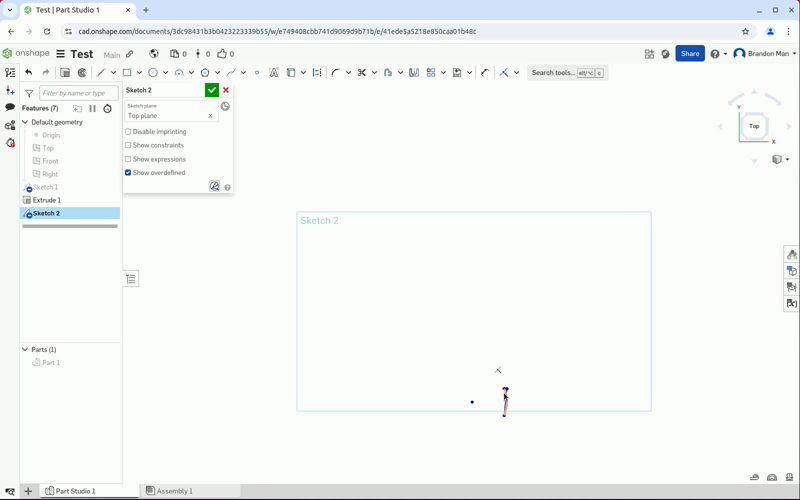
scroll(-6)
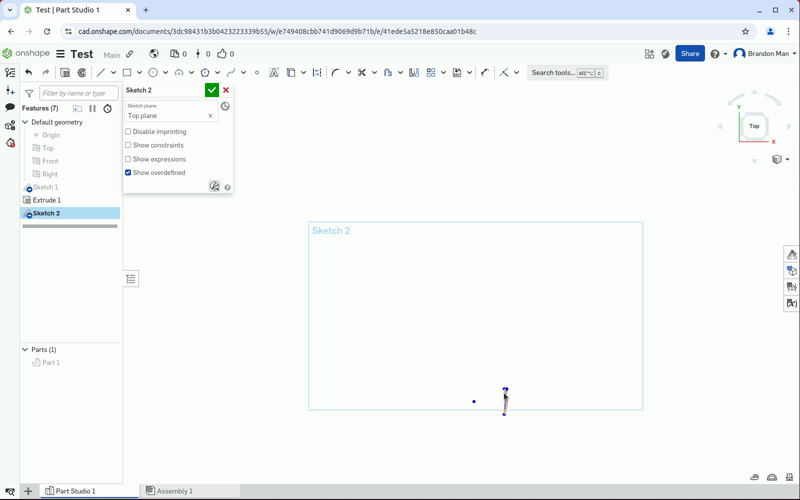
scroll(-6)
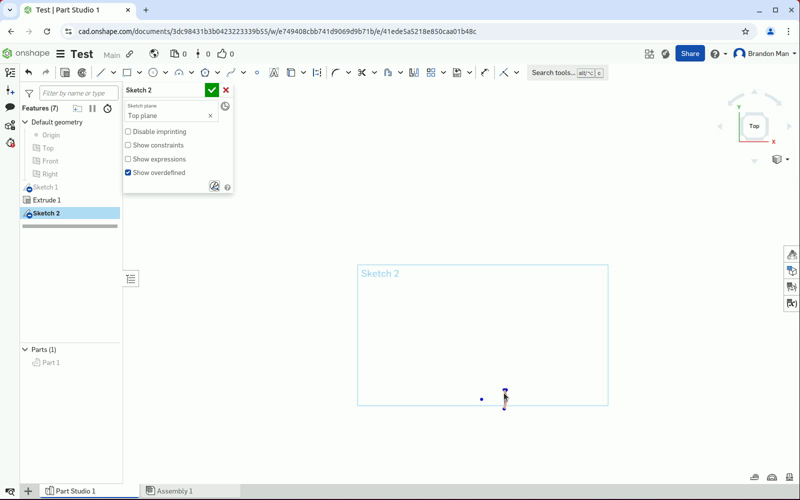
scroll(-6)
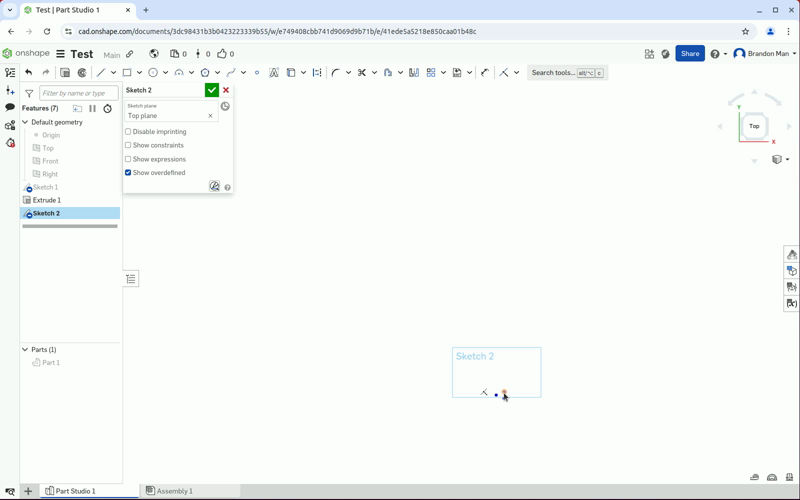
mouse_move(73, 352)
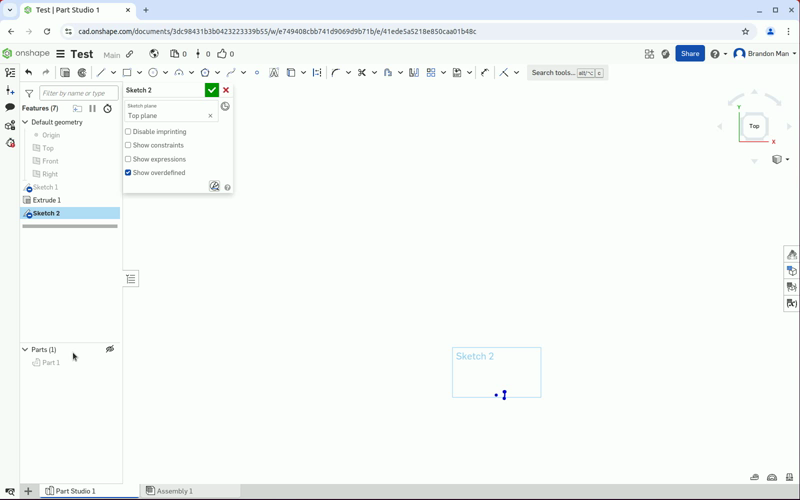
key(shift+y)
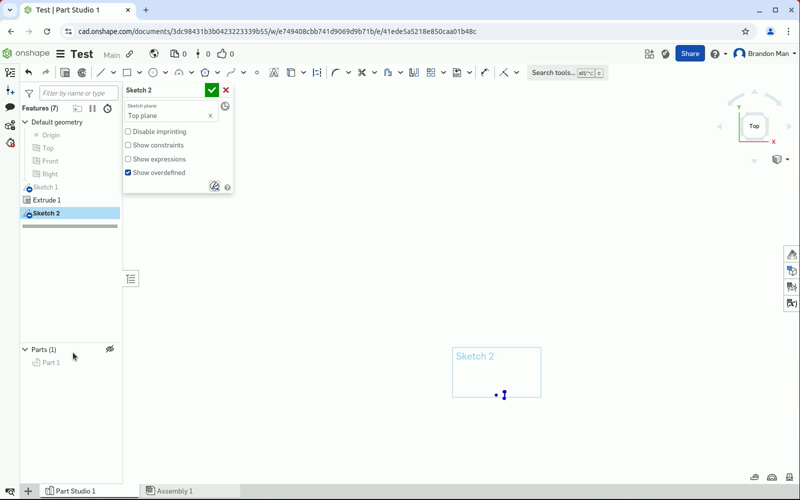
key(shift+e)
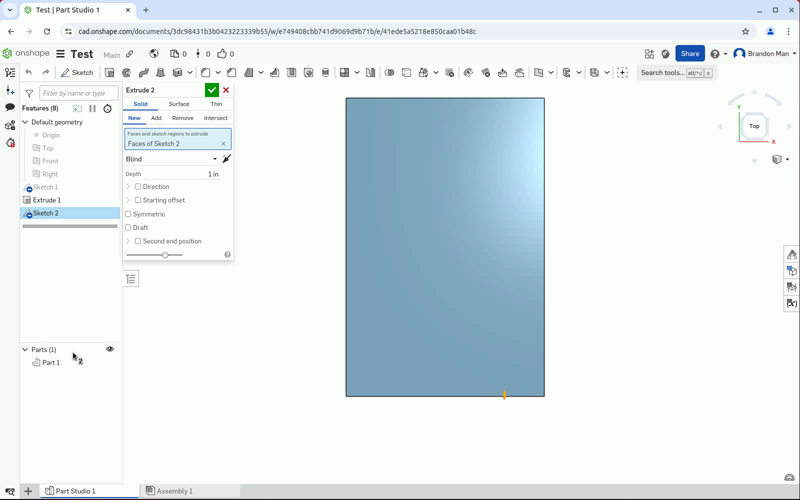
mouse_move(143, 106)
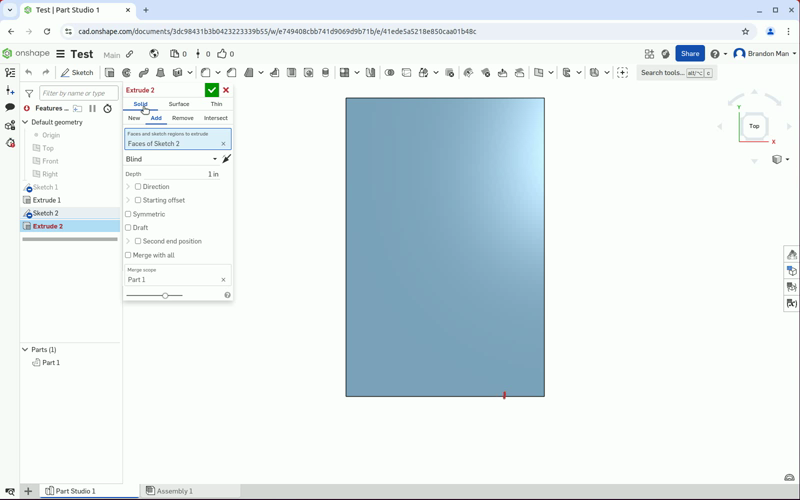
click(143, 106)
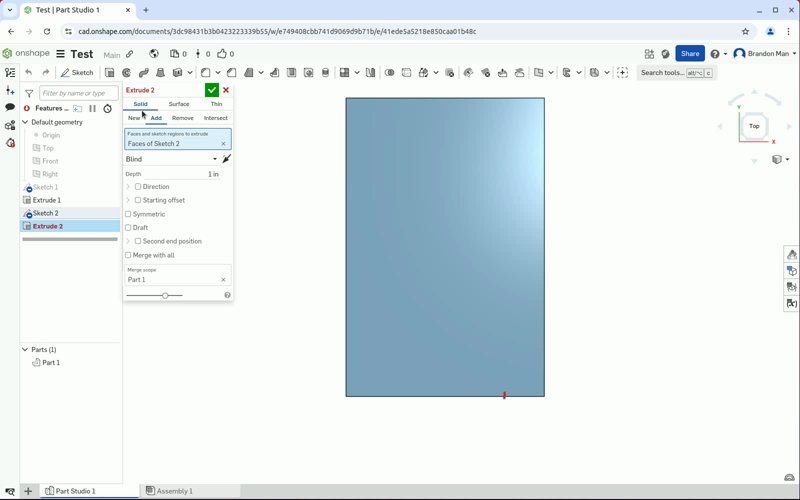
mouse_move(137, 120)
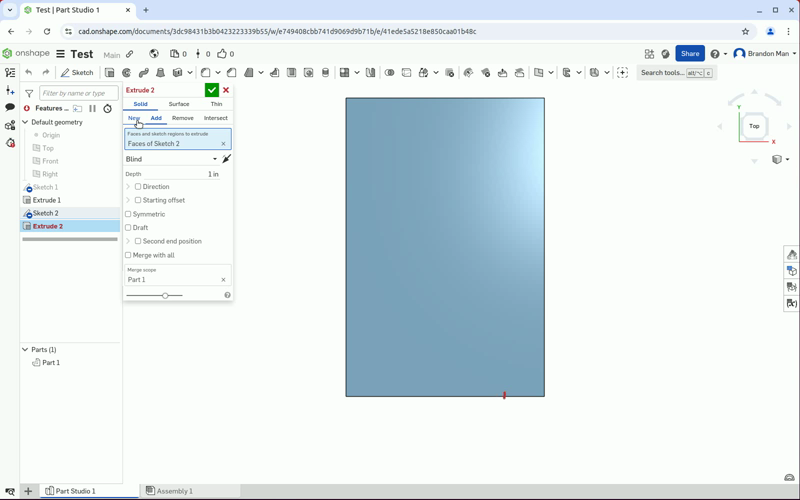
click(137, 120)
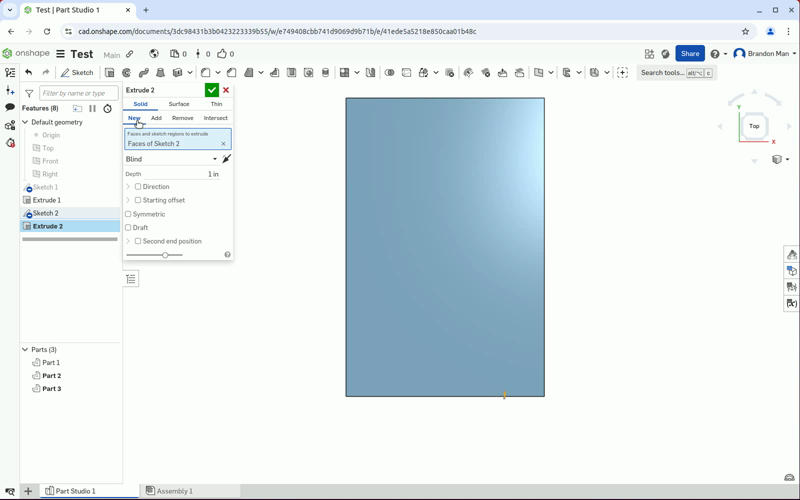
key(tab, 4)
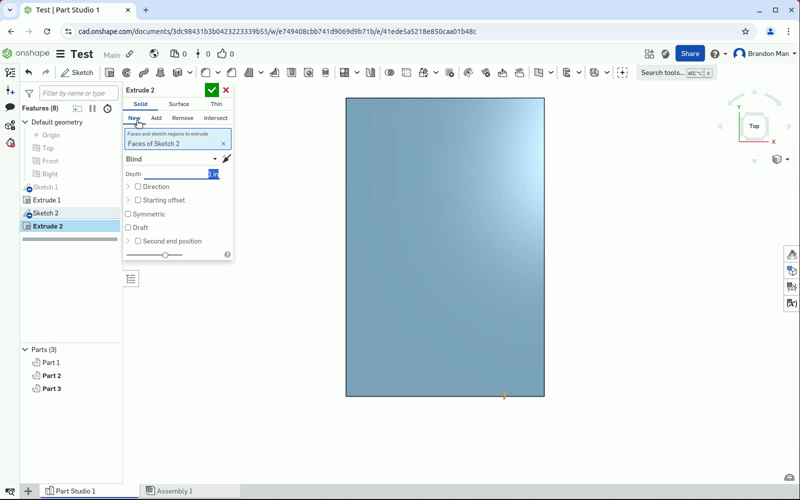
text(-0.241)
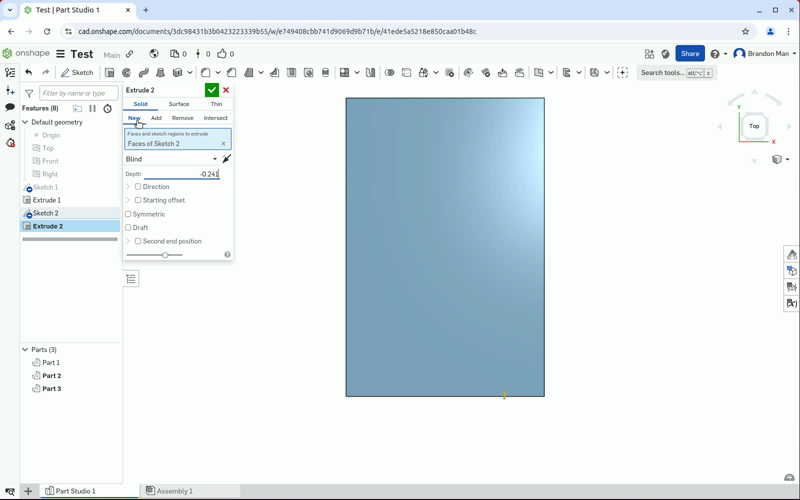
key(enter)
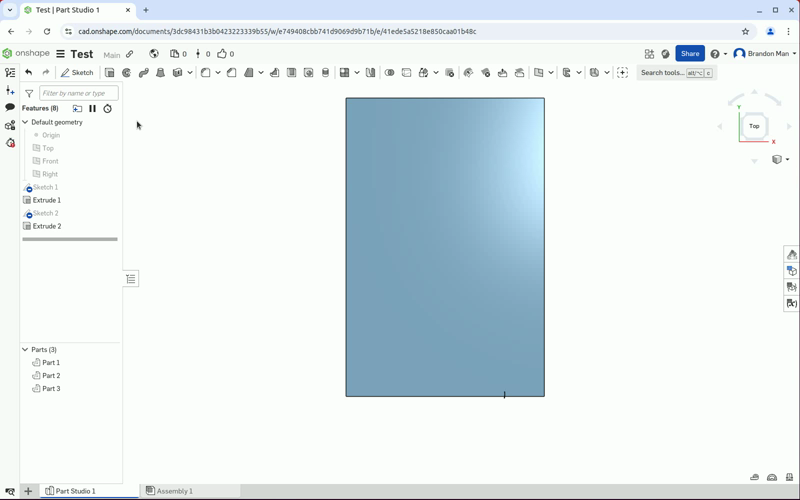
key(shift+h)
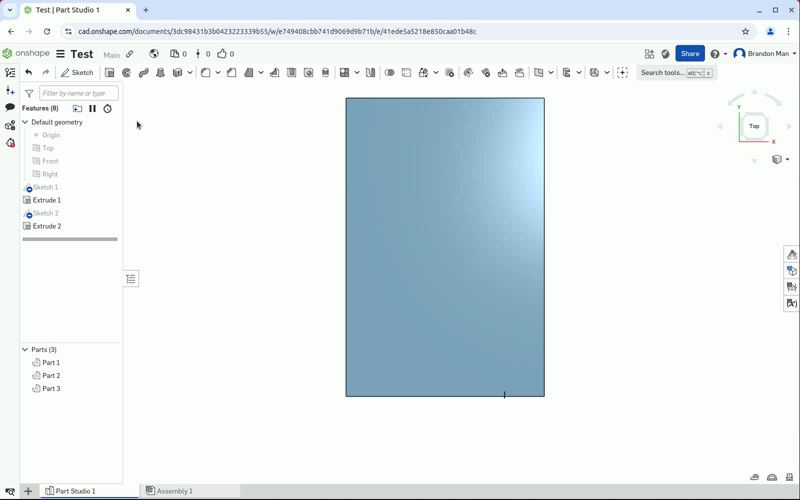
key(shift+h)
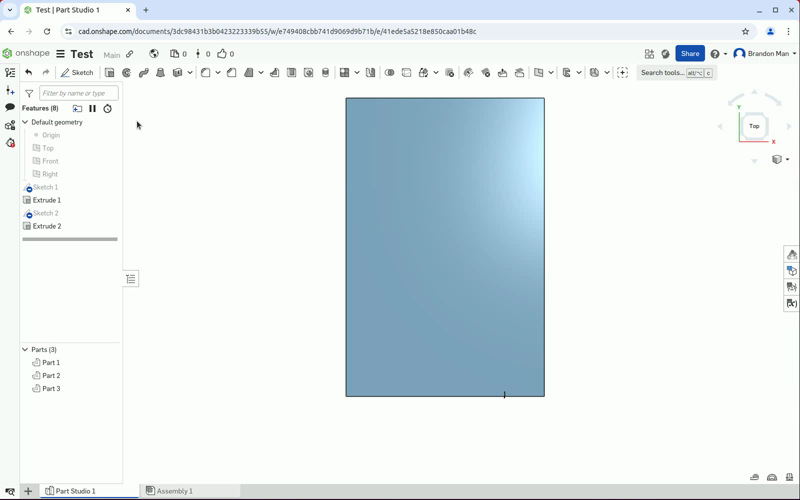
mouse_move(73, 189)
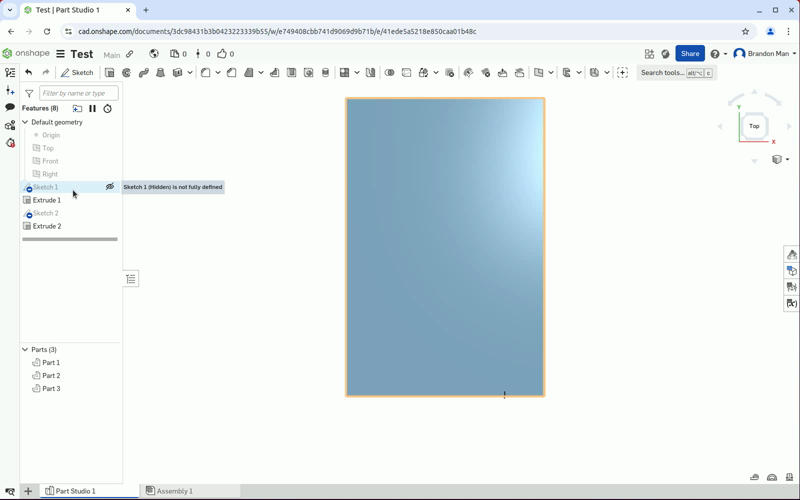
click(73, 189)
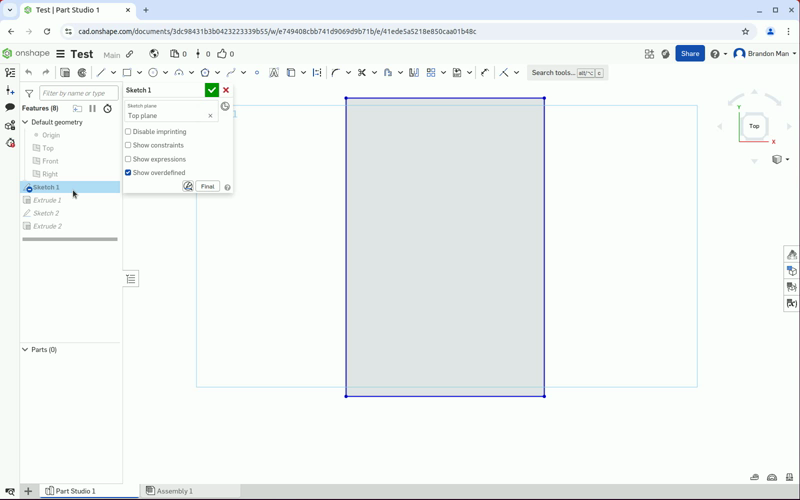
mouse_move(229, 92)
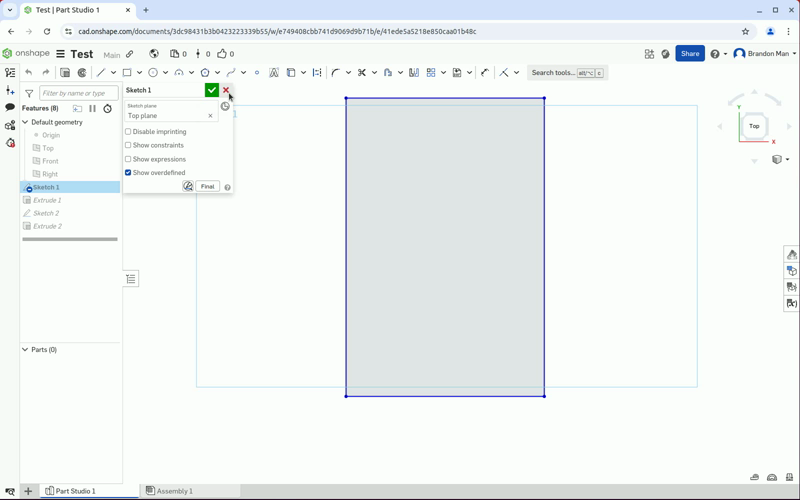
click(229, 92)
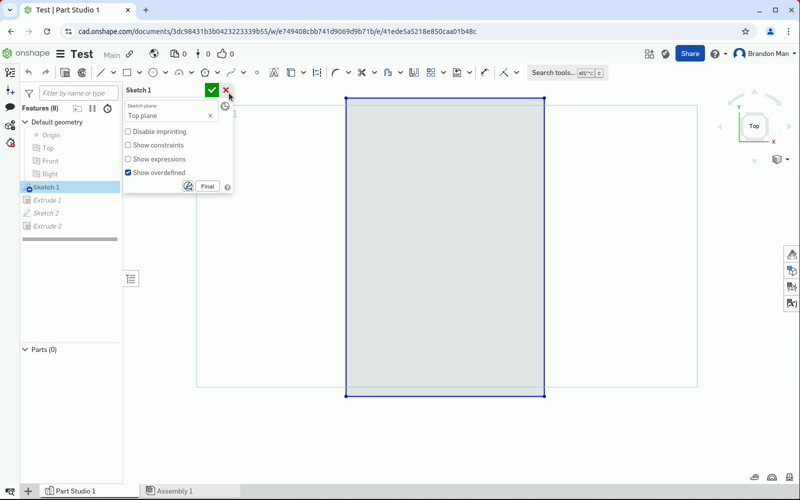
key(shift+s)
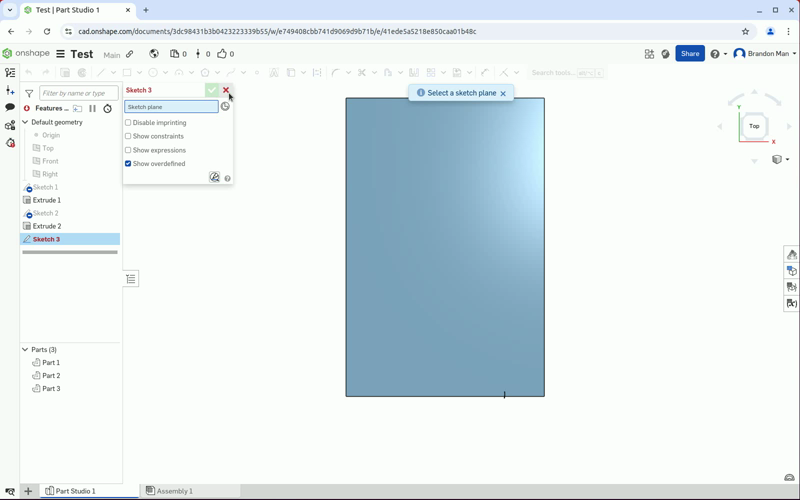
mouse_move(73, 150)
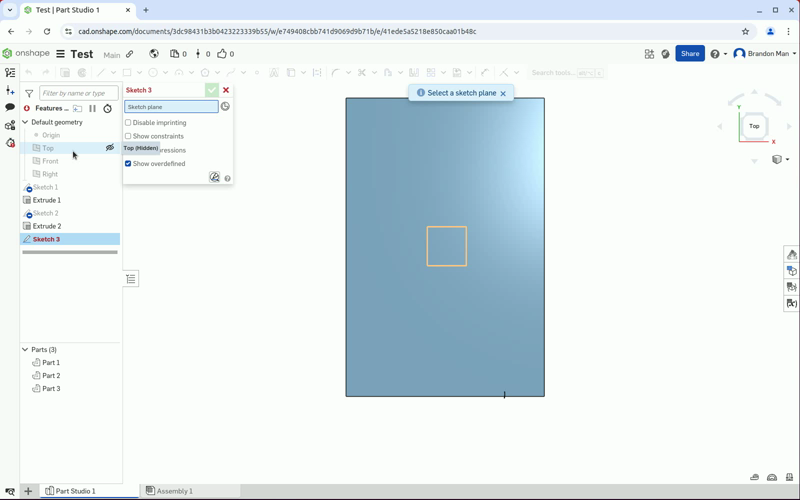
click(73, 150)
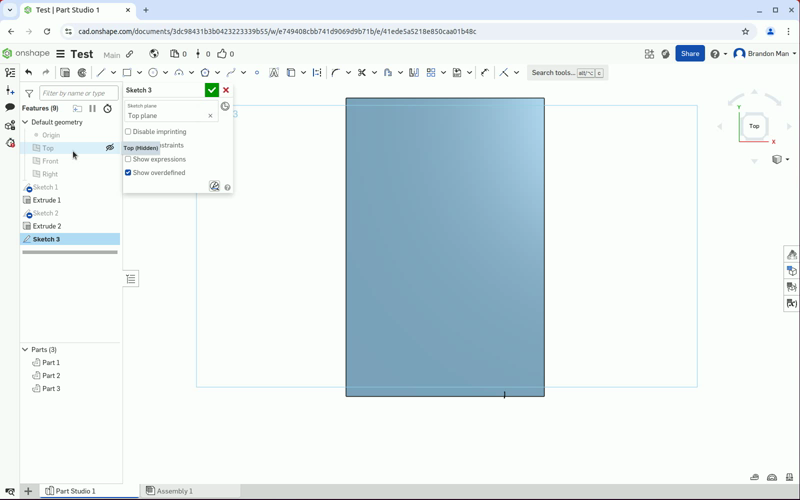
mouse_move(73, 352)
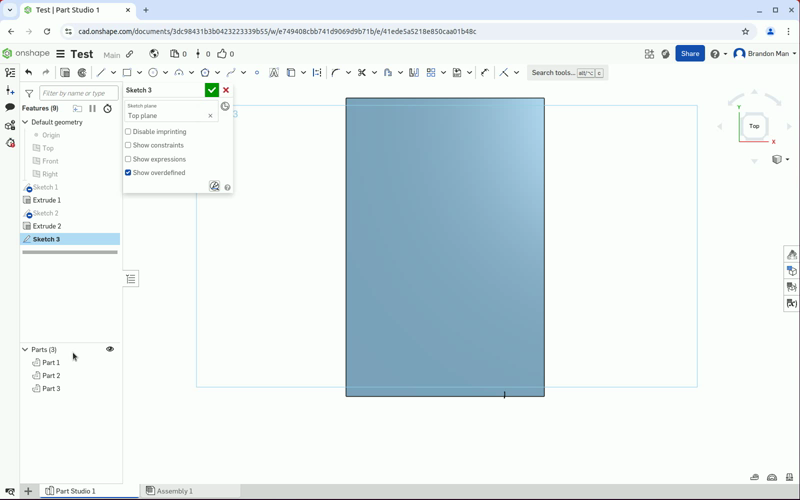
key(y)
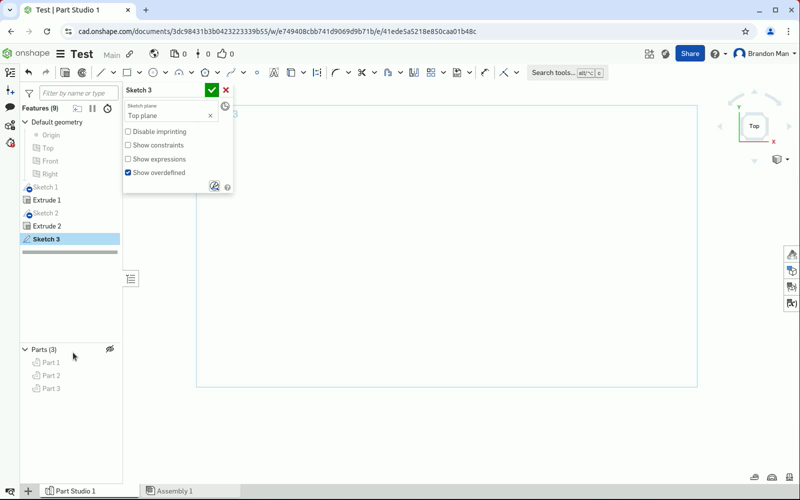
key(l)
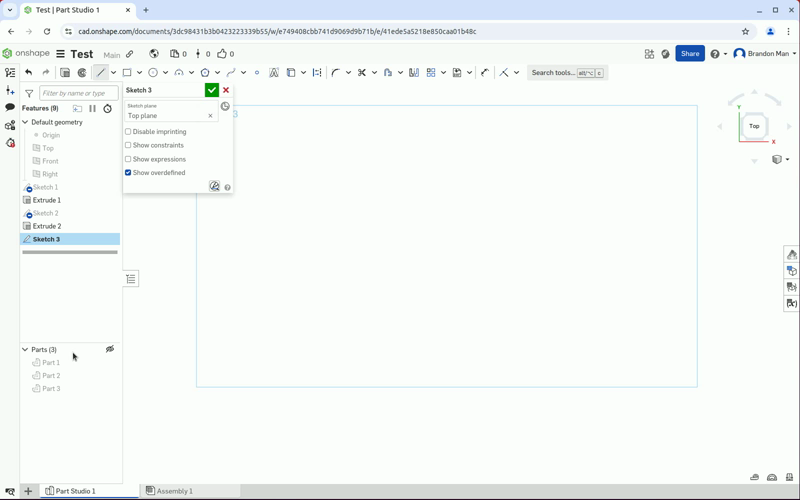
key_down(shift)
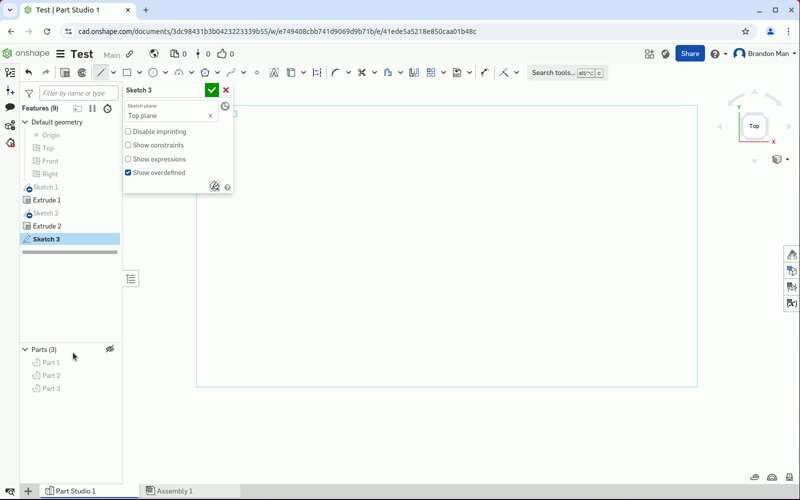
mouse_move(504, 395)
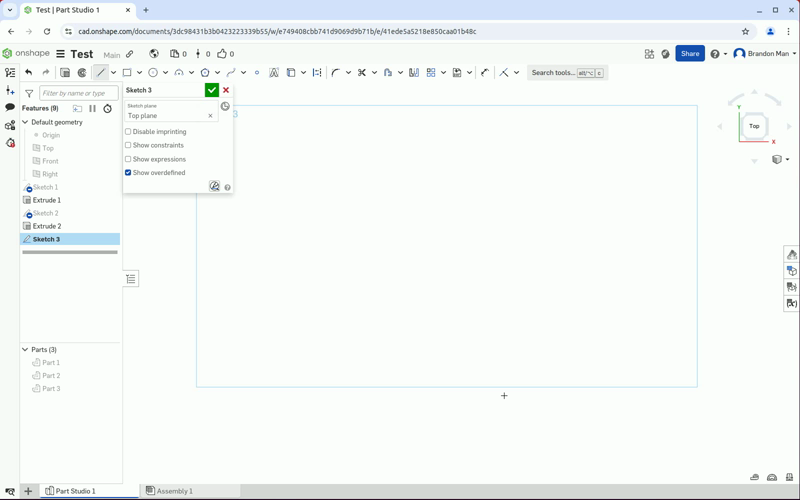
click(504, 395)
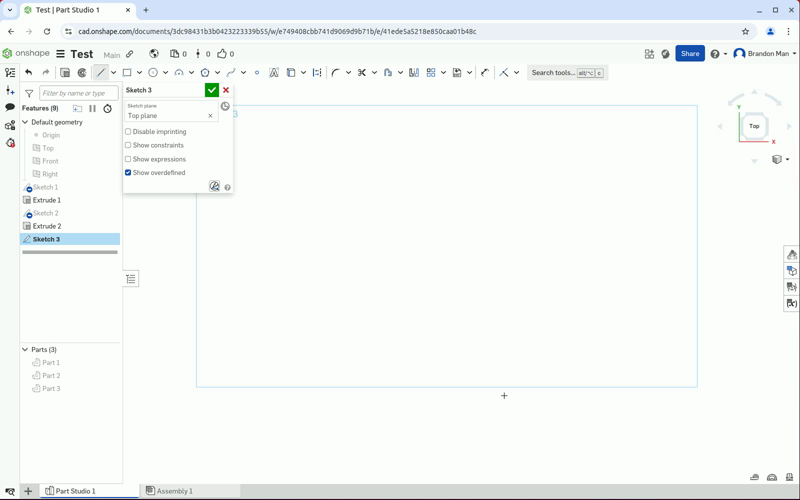
key_up(shift)
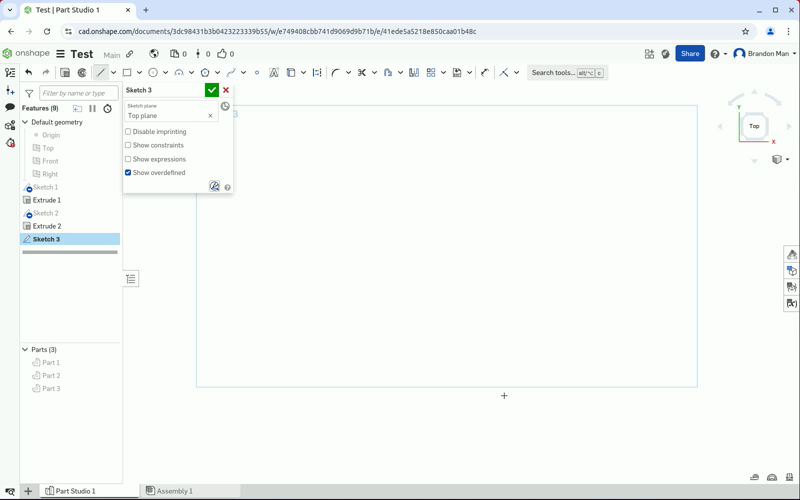
key_down(shift)
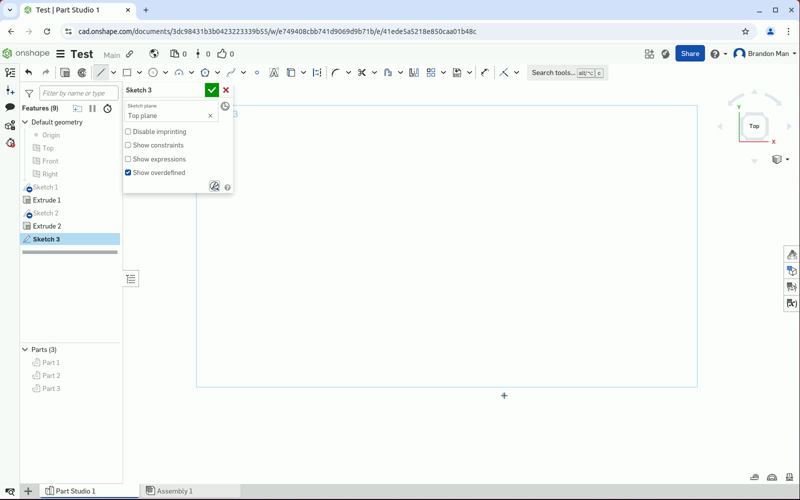
key_up(shift)
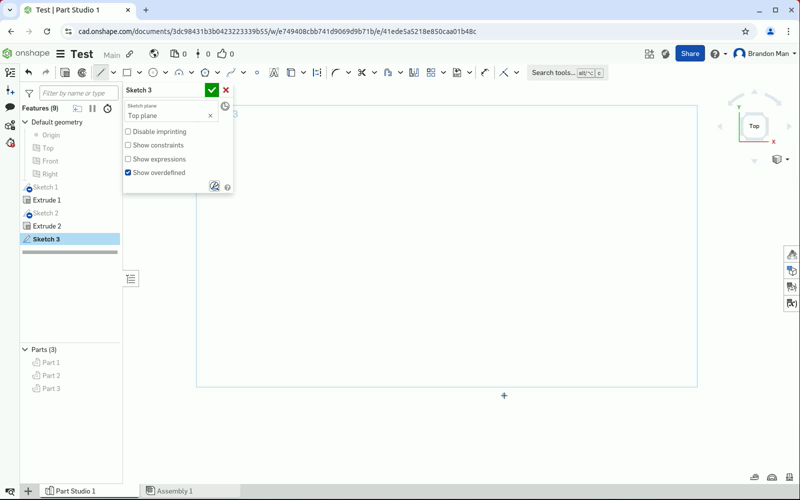
key(esc)
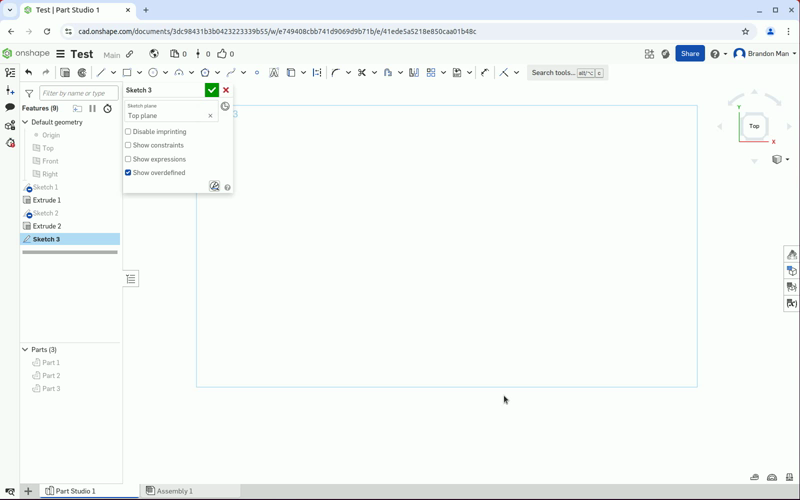
key(a)
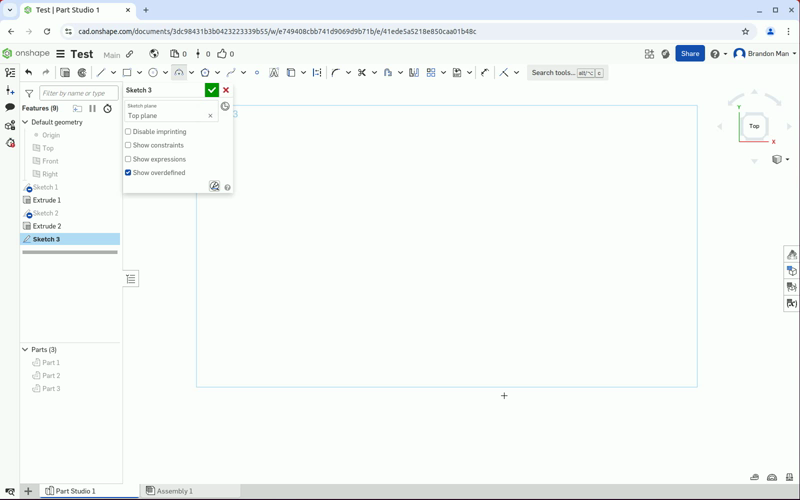
mouse_move(504, 395)
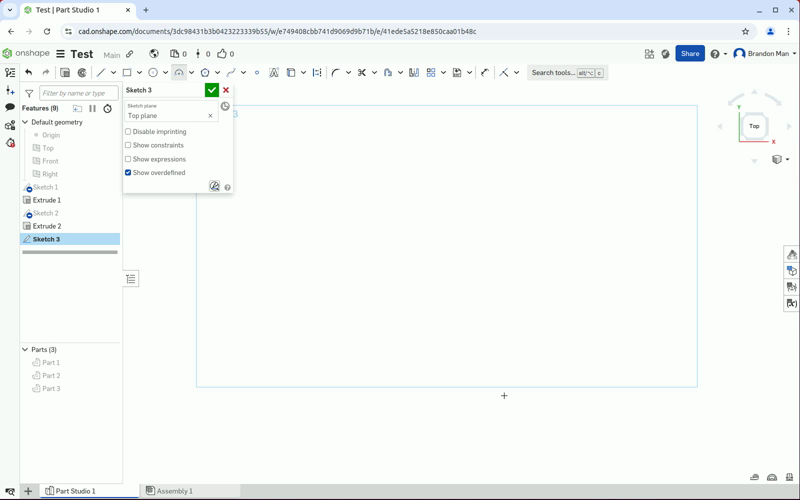
click(504, 395)
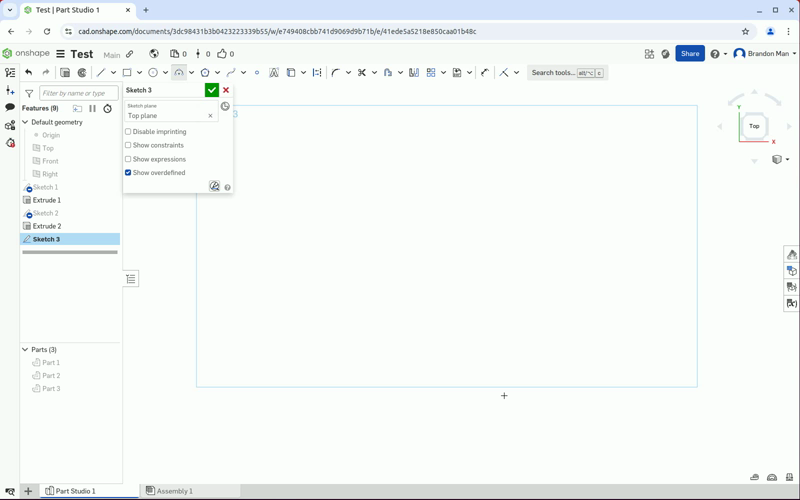
key_down(shift)
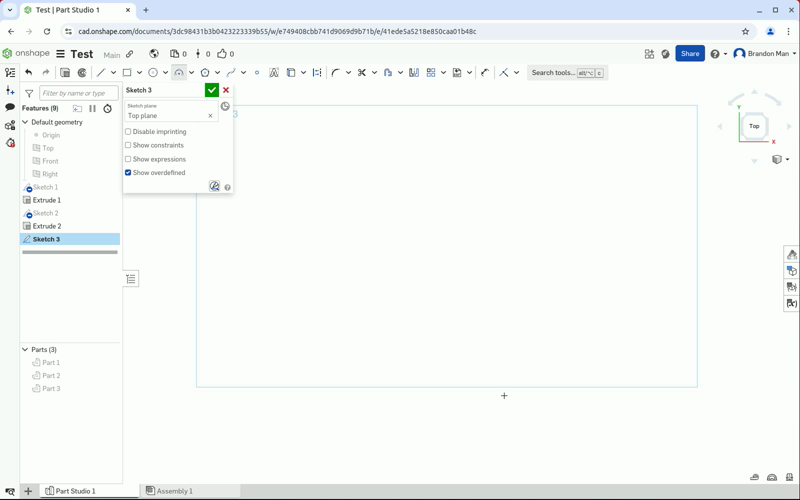
mouse_move(504, 390)
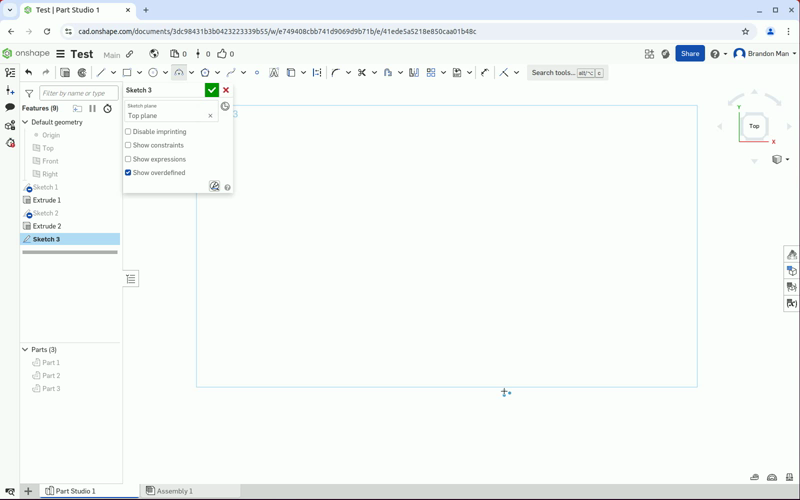
scroll(6)
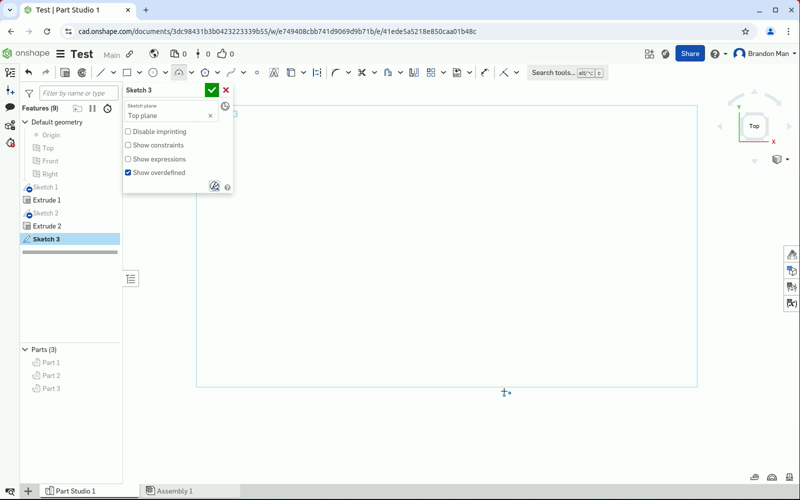
scroll(6)
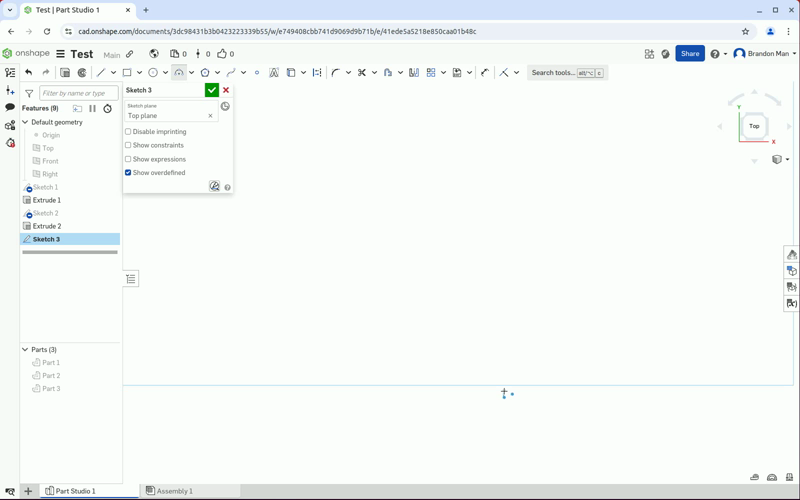
scroll(6)
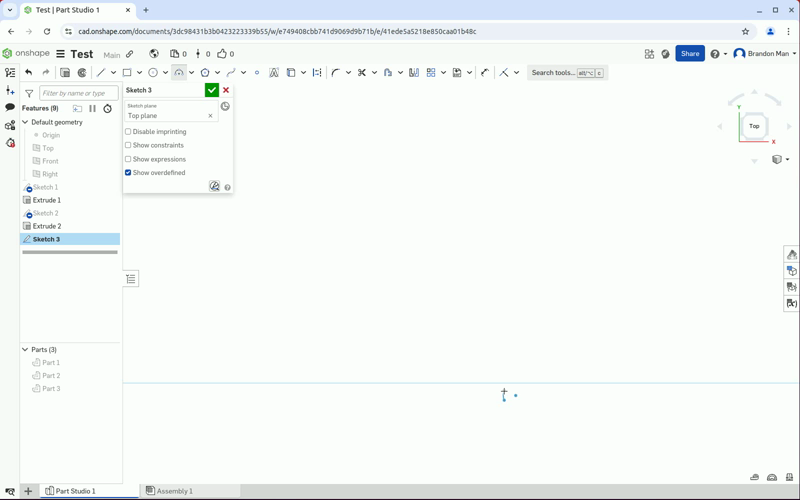
scroll(6)
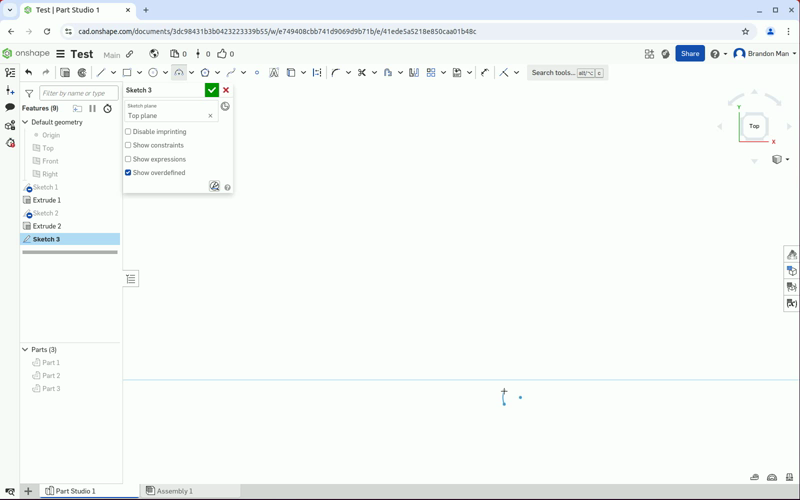
scroll(6)
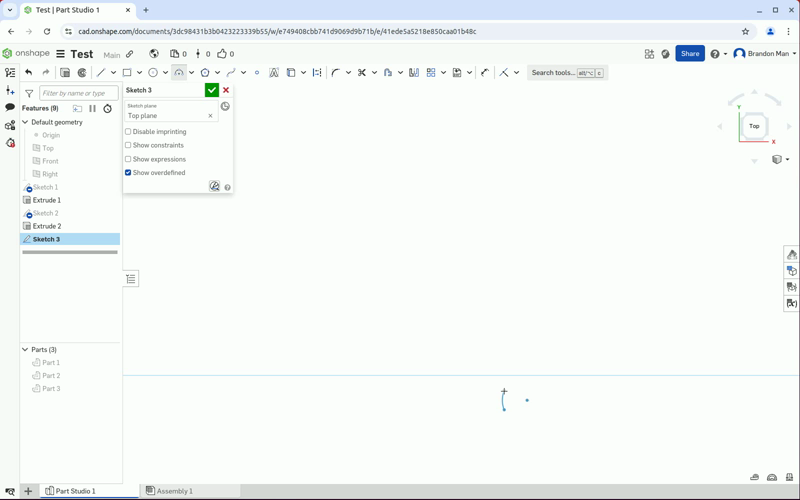
scroll(6)
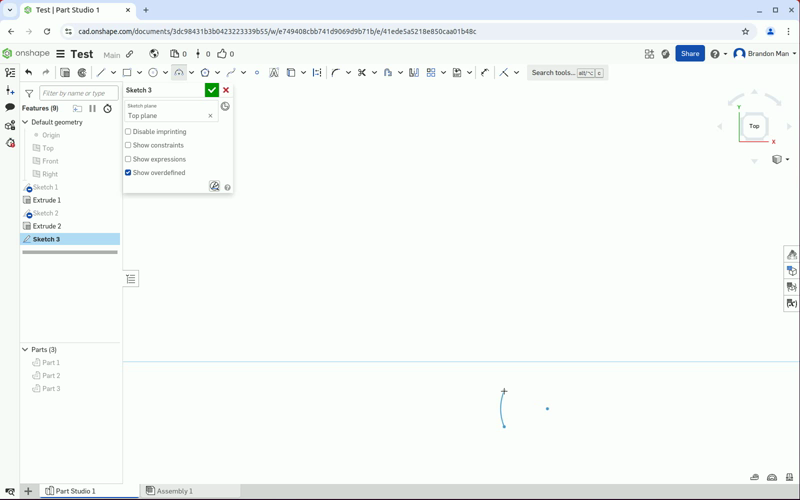
scroll(6)
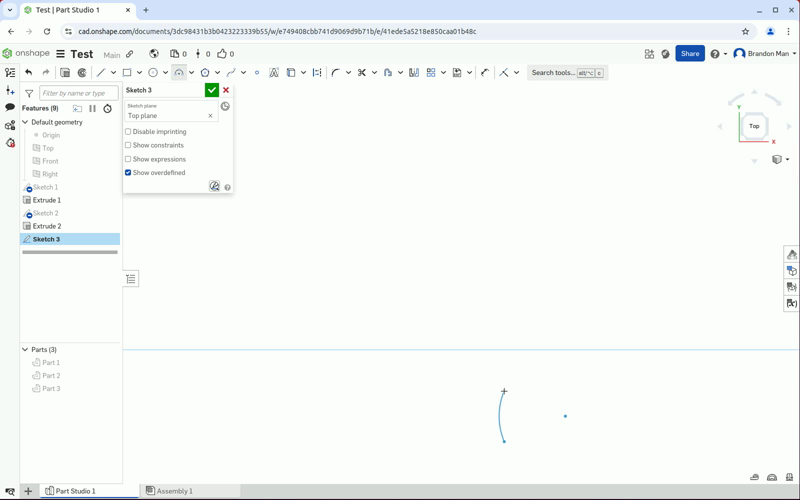
click(504, 390)
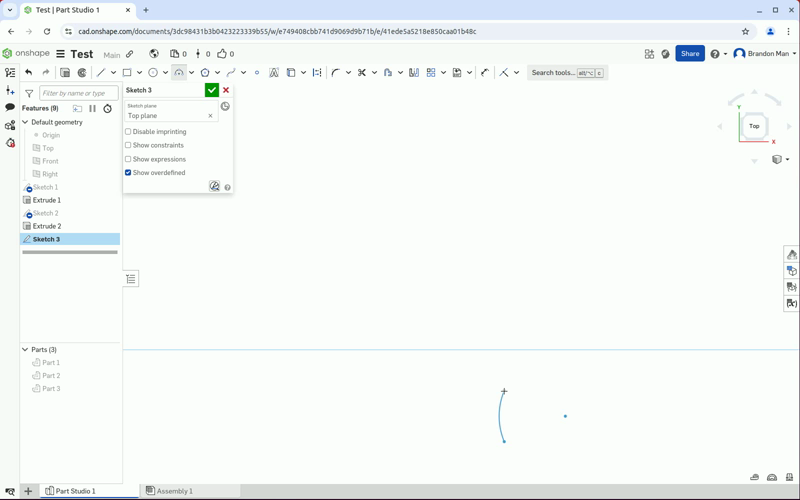
scroll(-6)
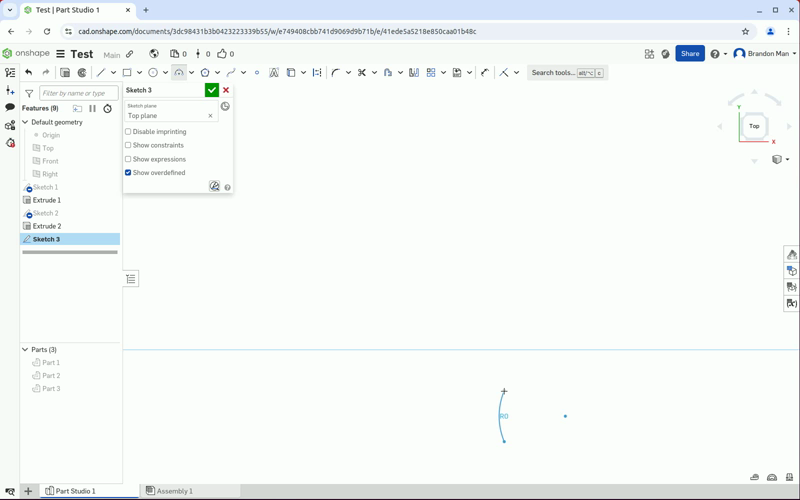
scroll(-6)
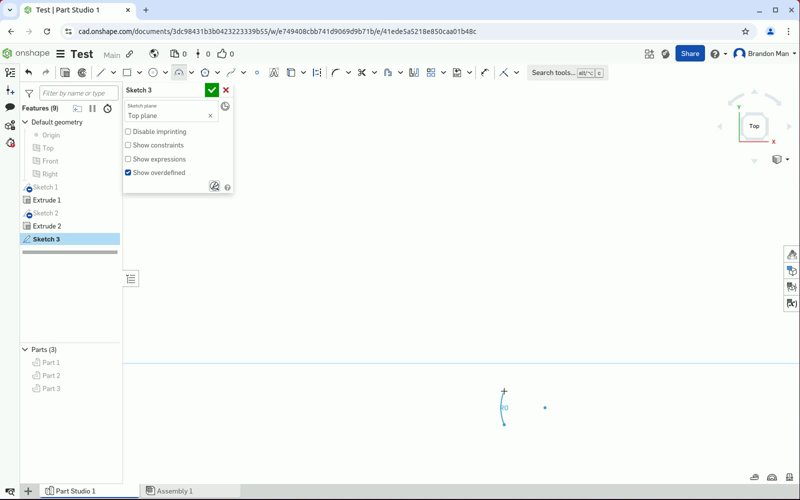
scroll(-6)
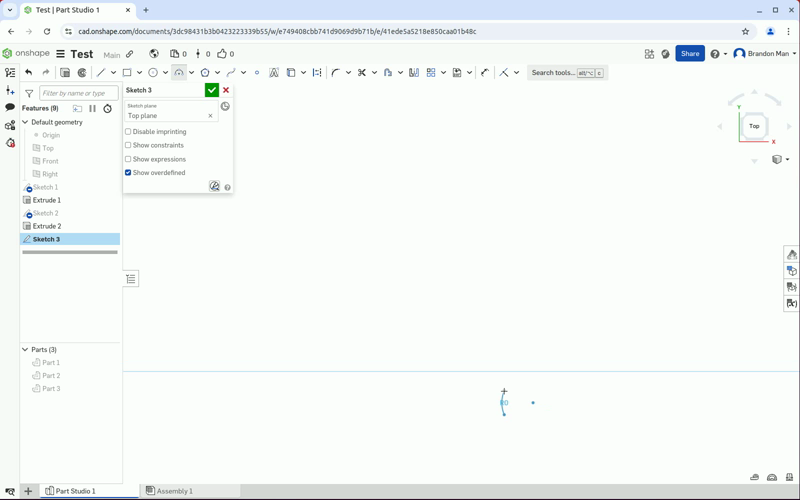
scroll(-6)
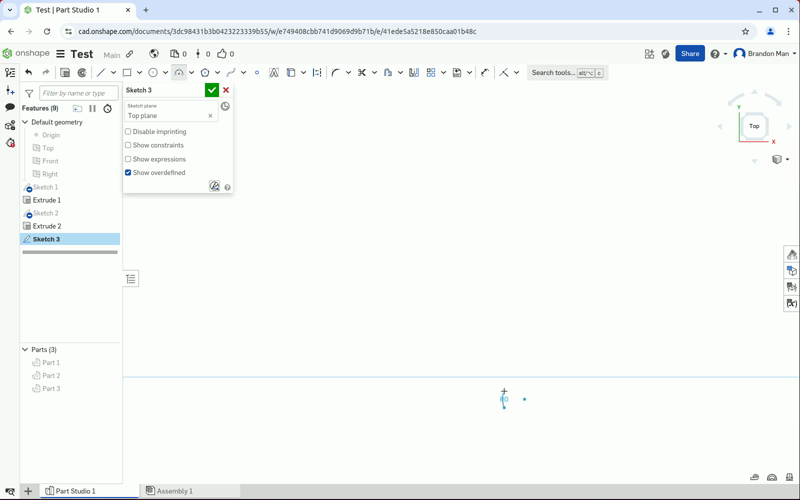
scroll(-6)
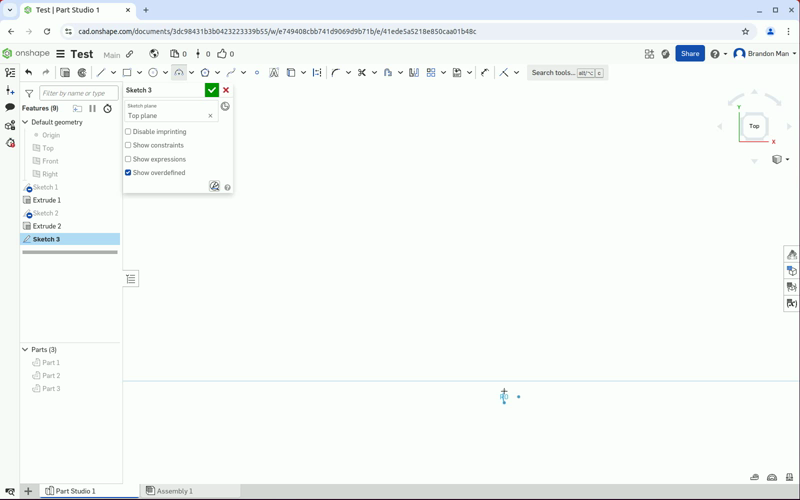
scroll(-6)
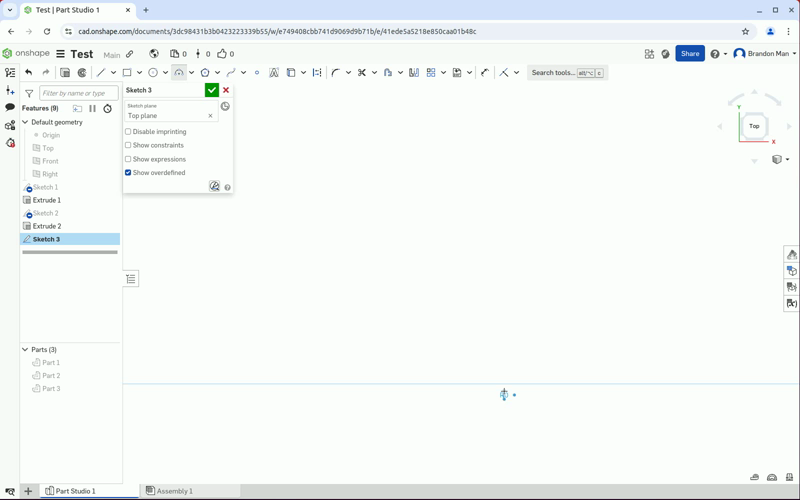
scroll(-6)
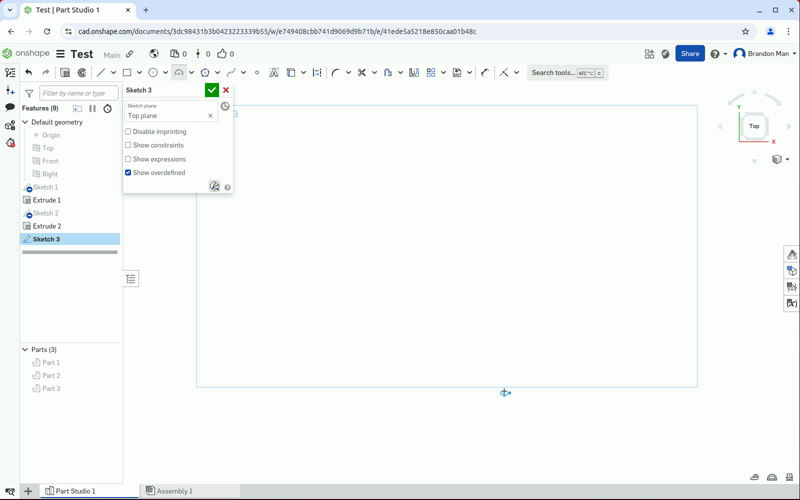
mouse_move(504, 393)
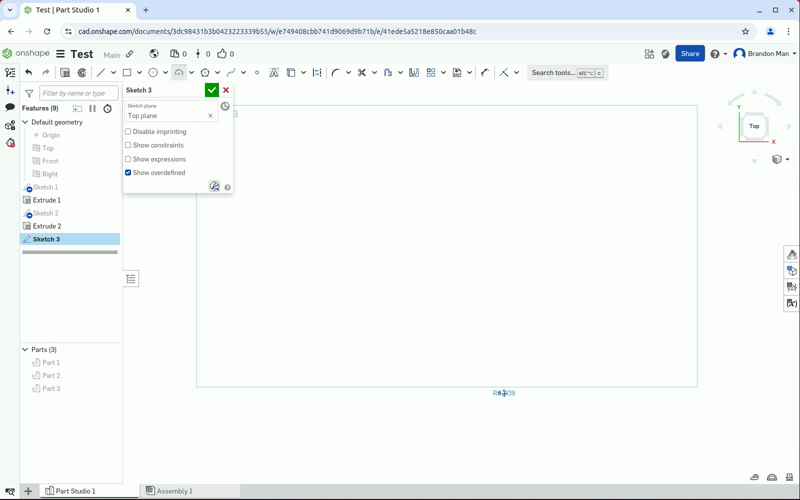
scroll(6)
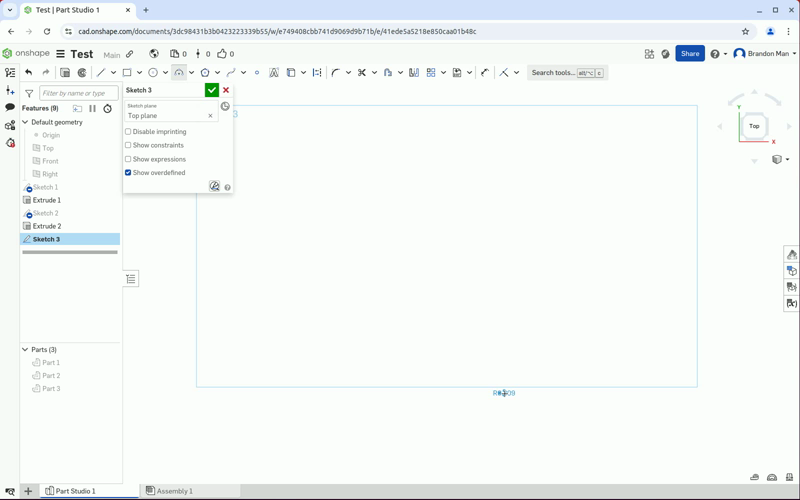
scroll(6)
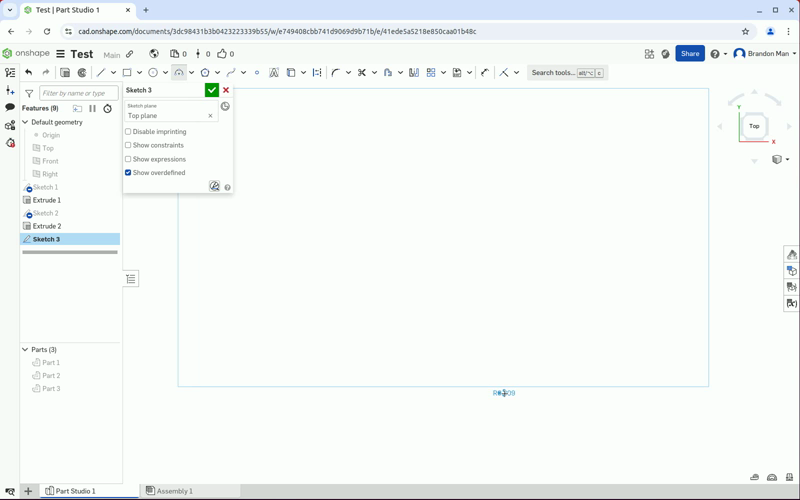
scroll(6)
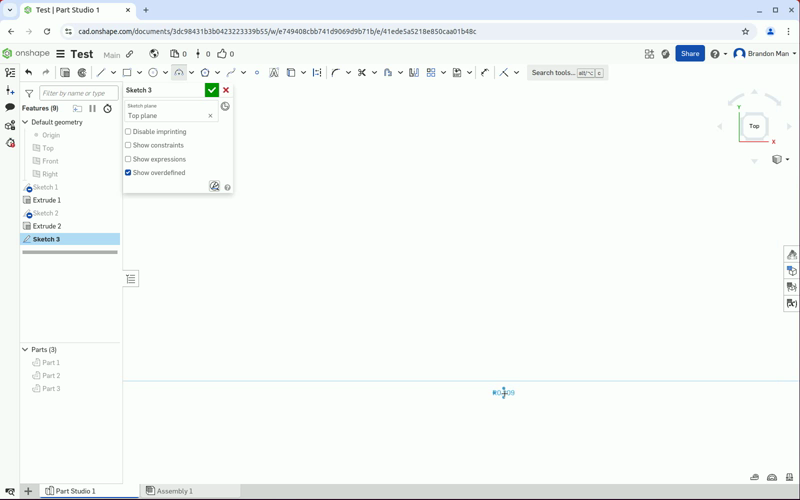
scroll(6)
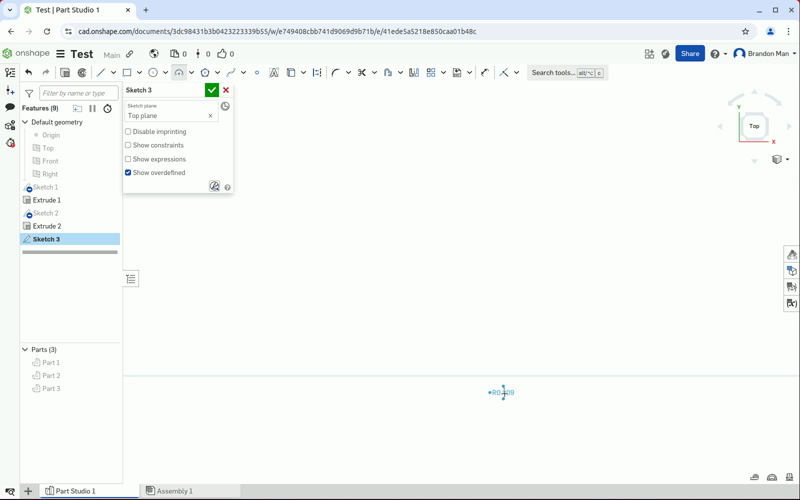
scroll(6)
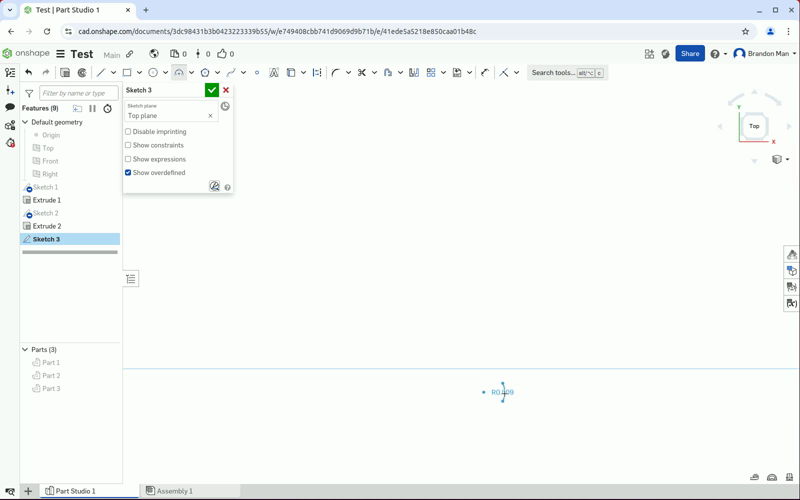
scroll(6)
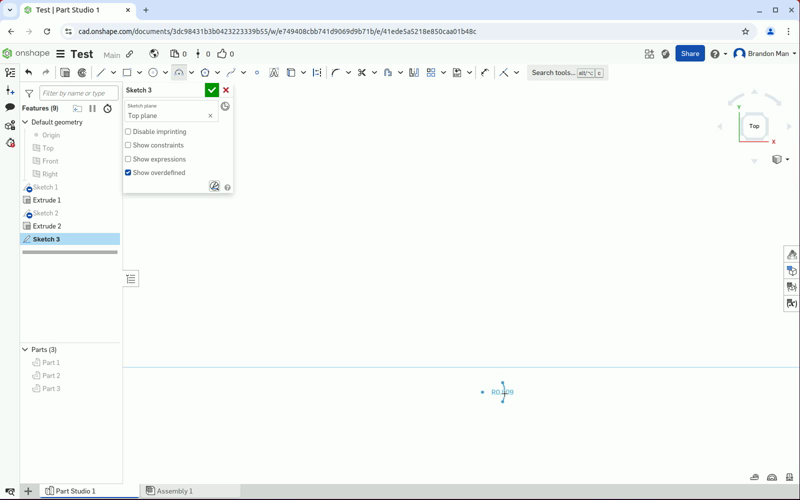
scroll(6)
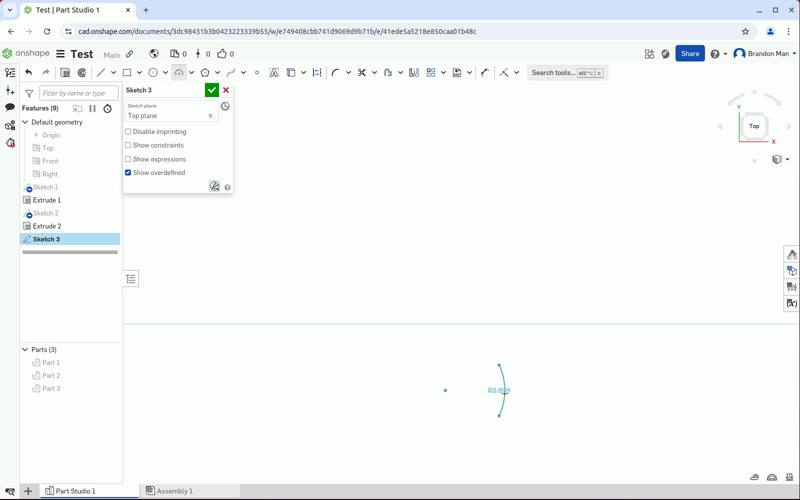
click(504, 393)
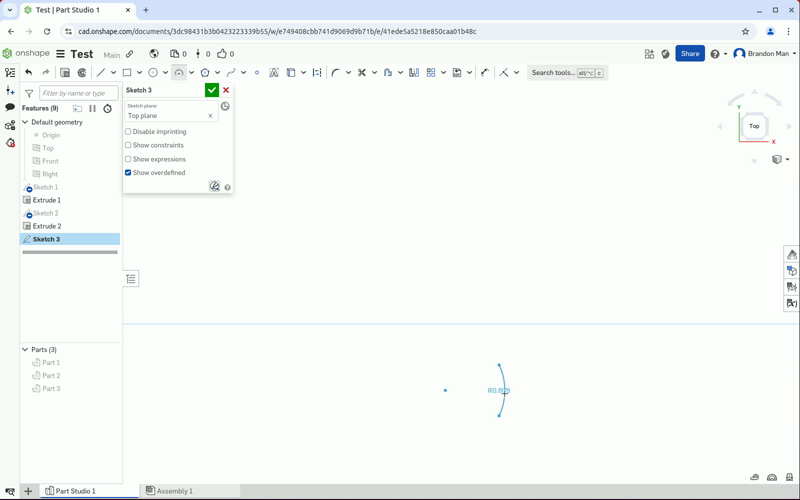
scroll(-6)
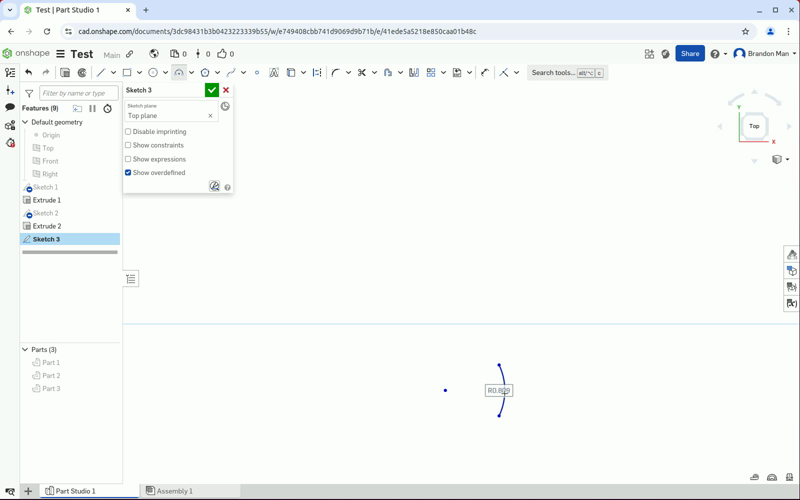
scroll(-6)
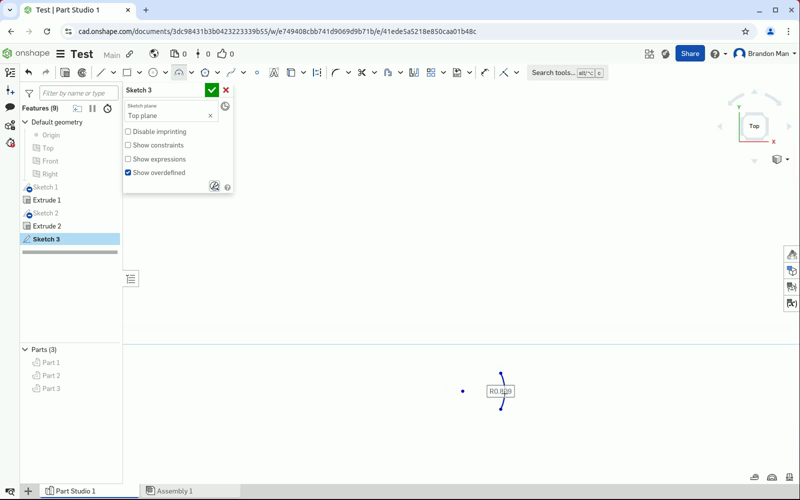
scroll(-6)
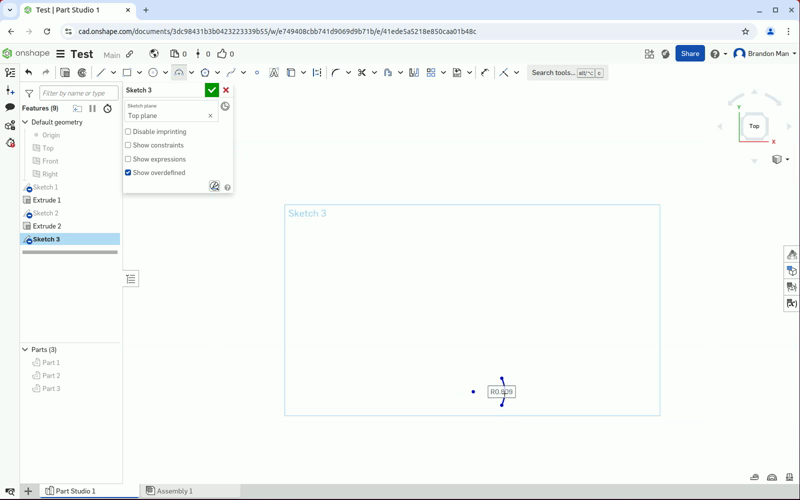
scroll(-6)
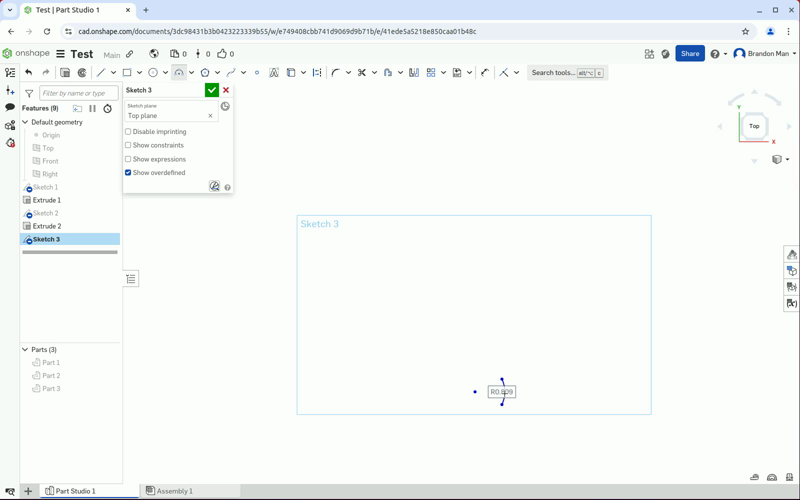
scroll(-6)
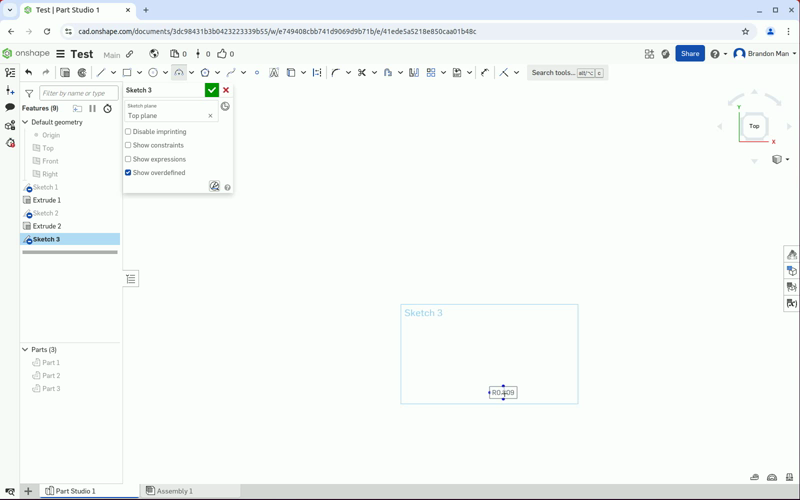
scroll(-6)
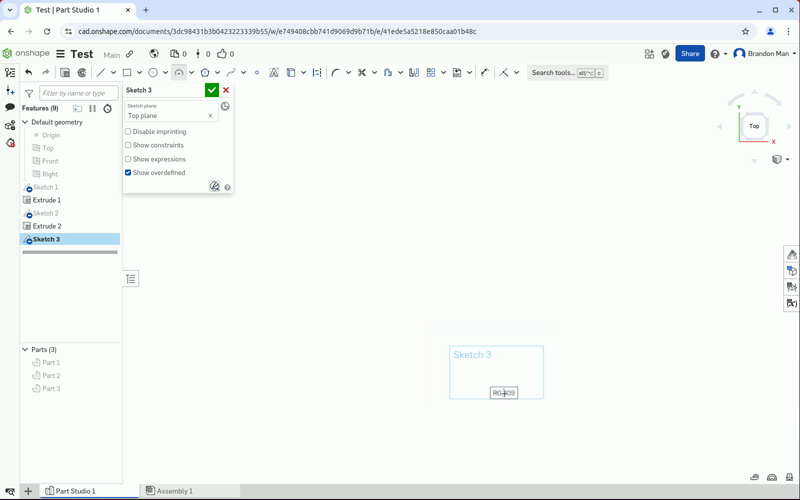
scroll(-6)
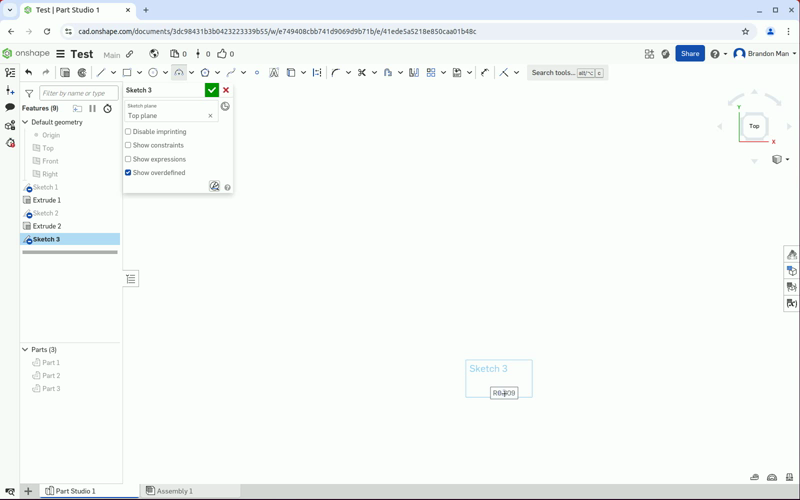
key_up(shift)
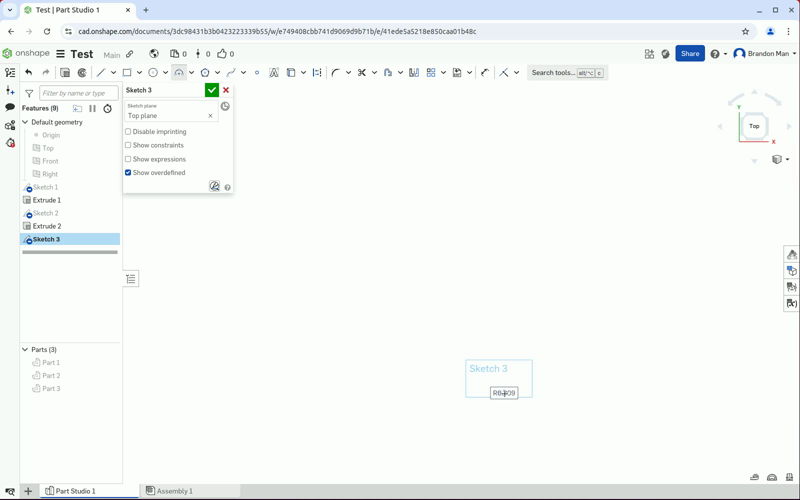
key(esc)
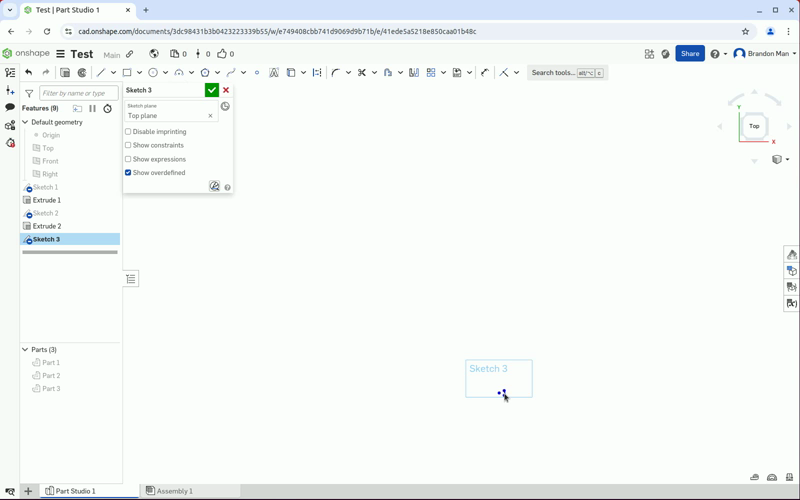
key(l)
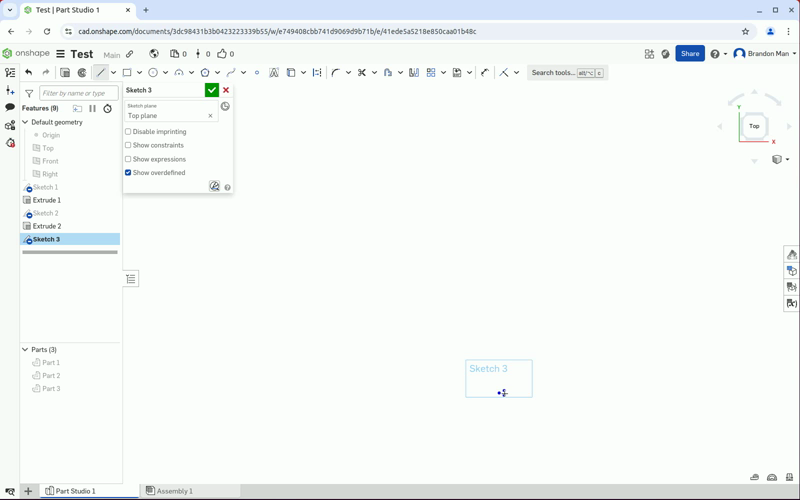
mouse_move(504, 390)
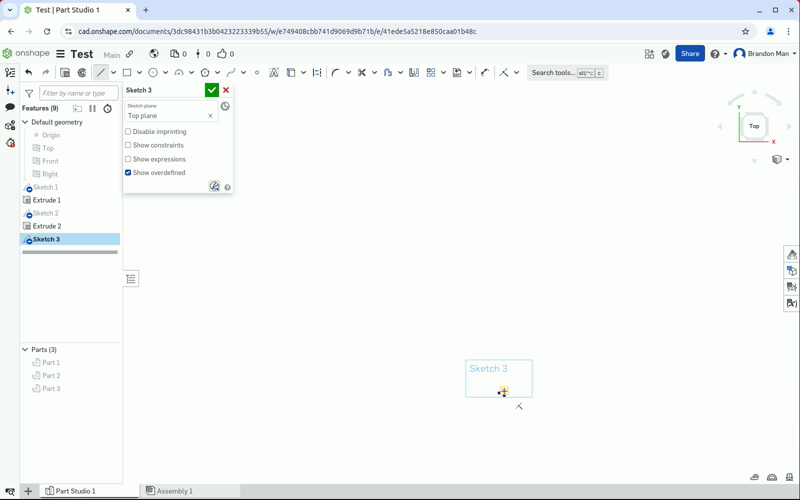
scroll(6)
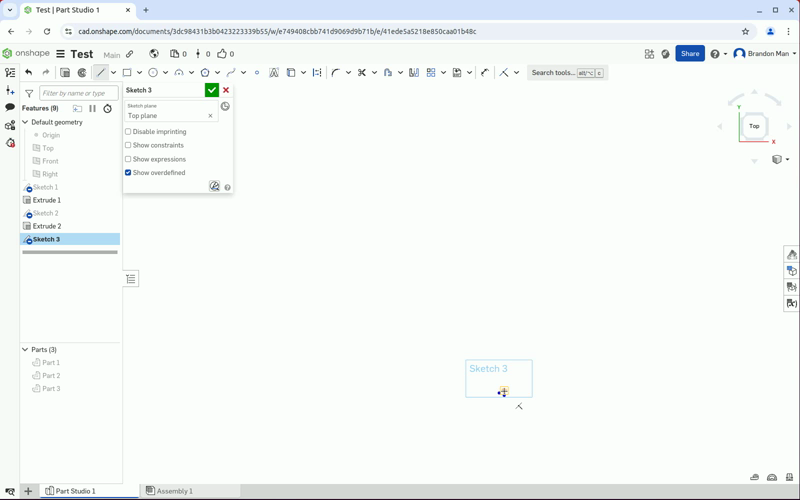
scroll(6)
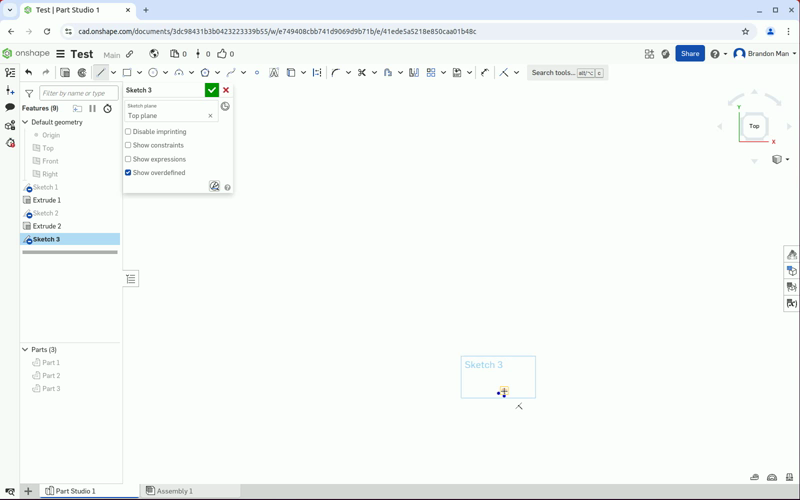
scroll(6)
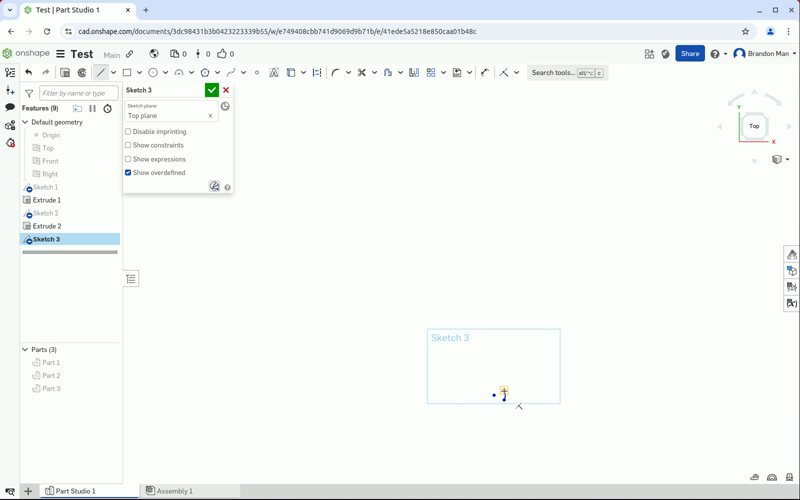
scroll(6)
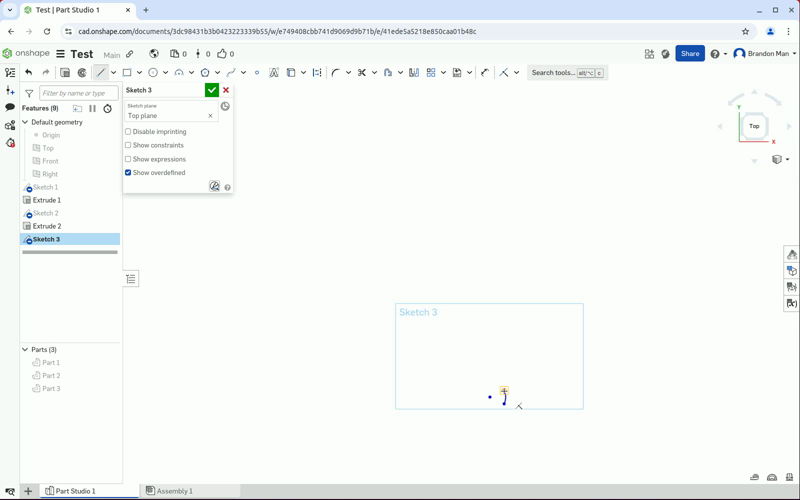
scroll(6)
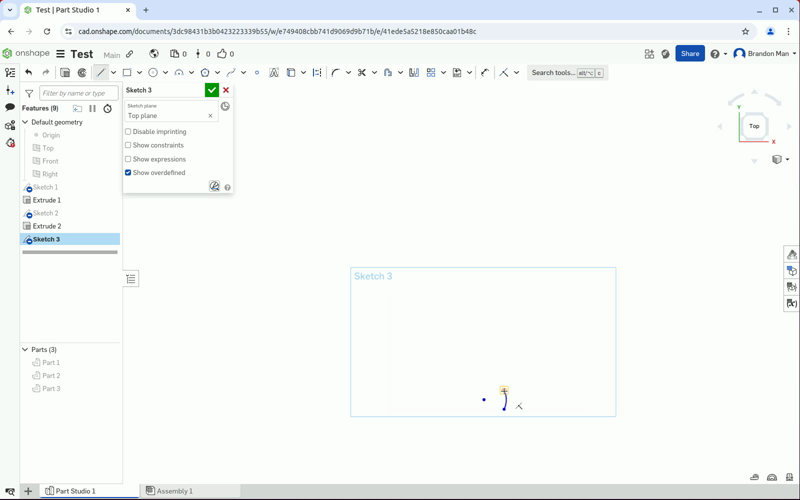
scroll(6)
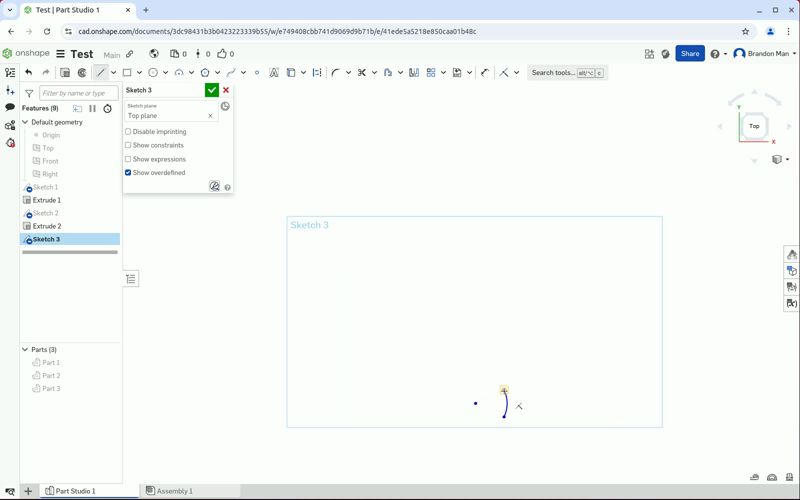
scroll(6)
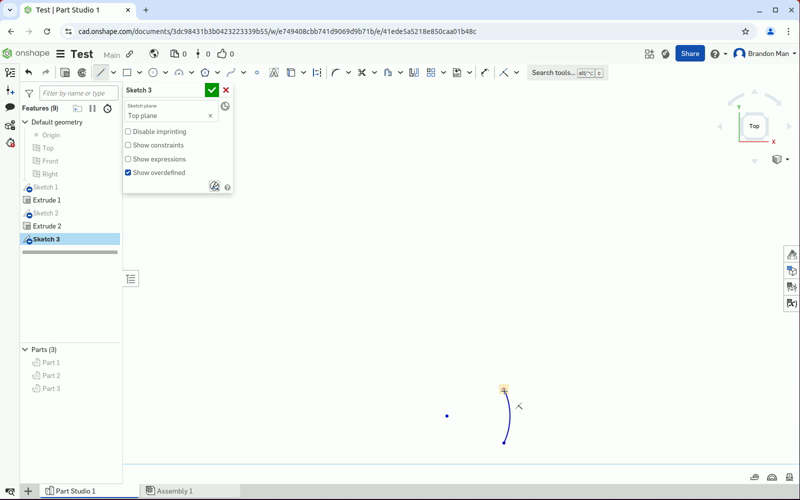
click(504, 390)
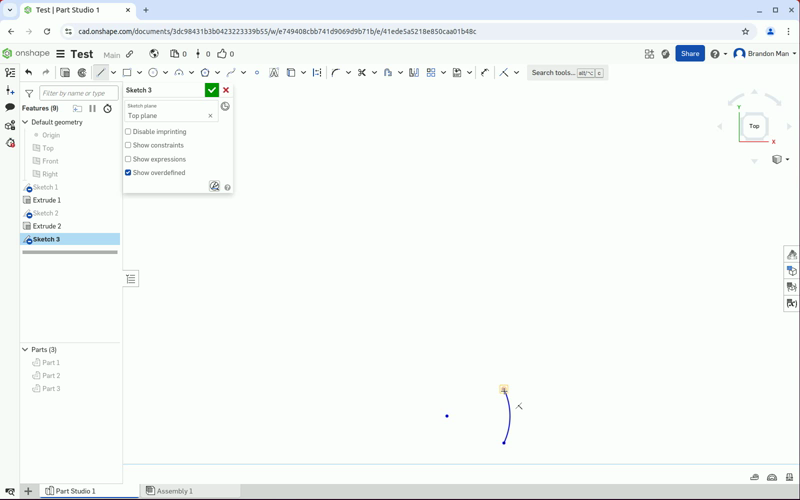
scroll(-6)
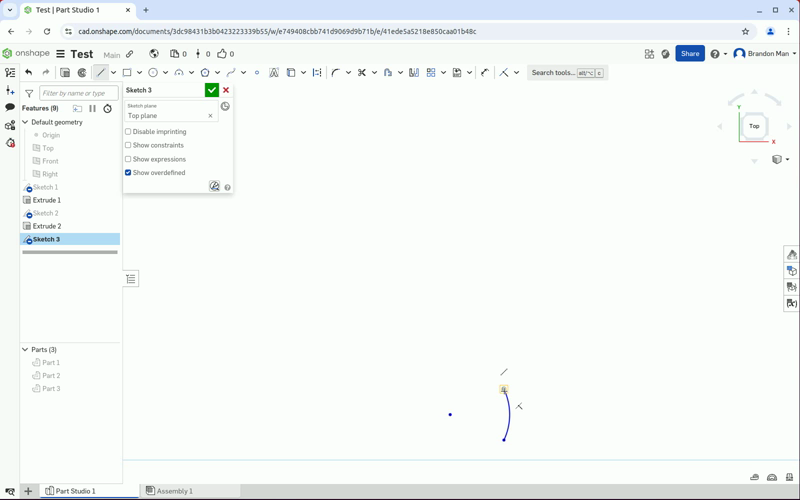
scroll(-6)
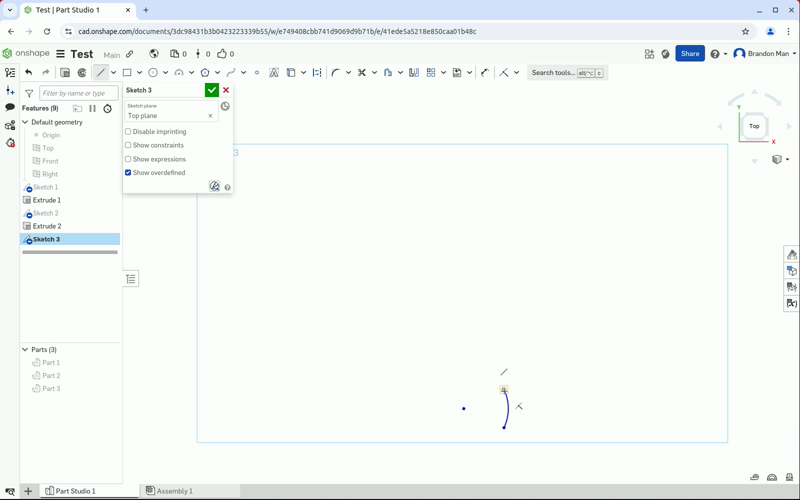
scroll(-6)
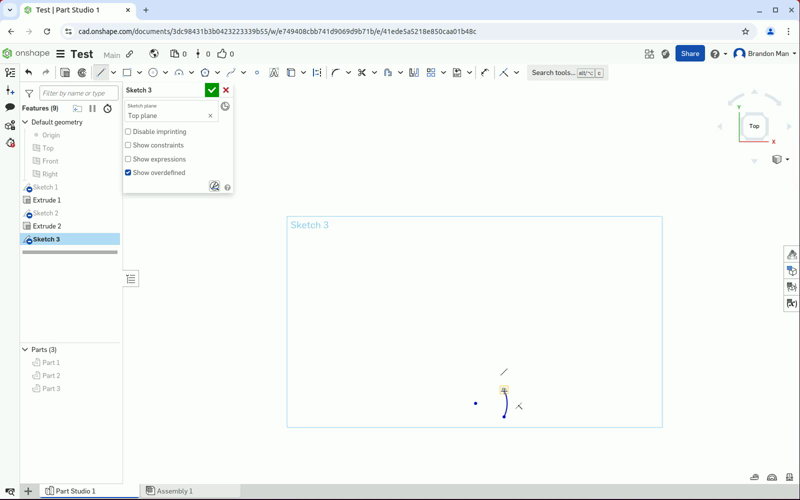
scroll(-6)
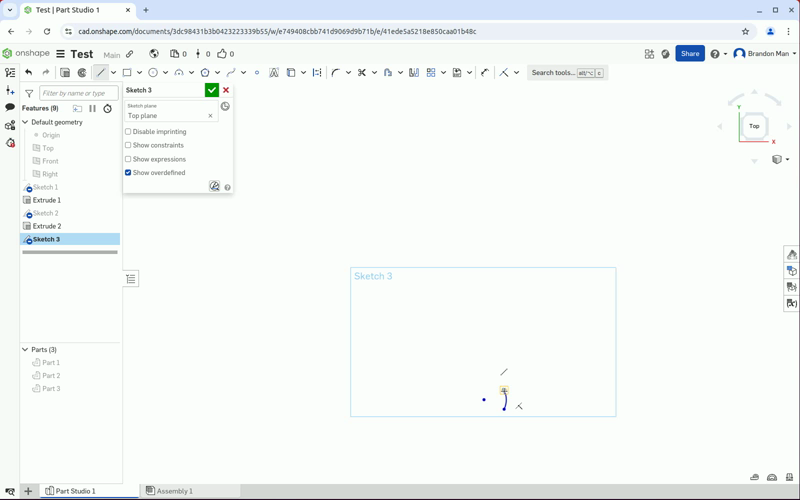
scroll(-6)
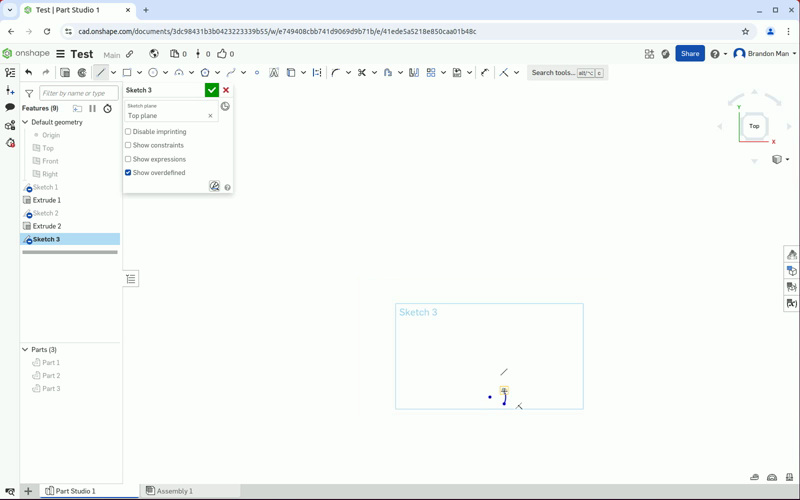
scroll(-6)
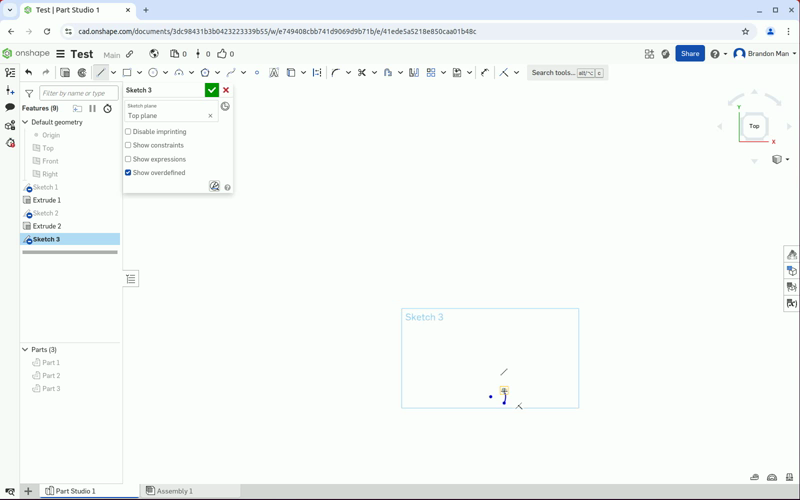
scroll(-6)
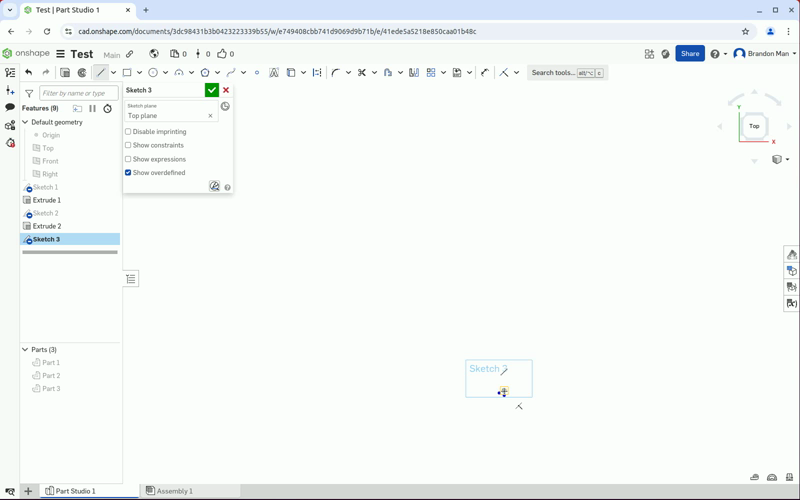
key_down(shift)
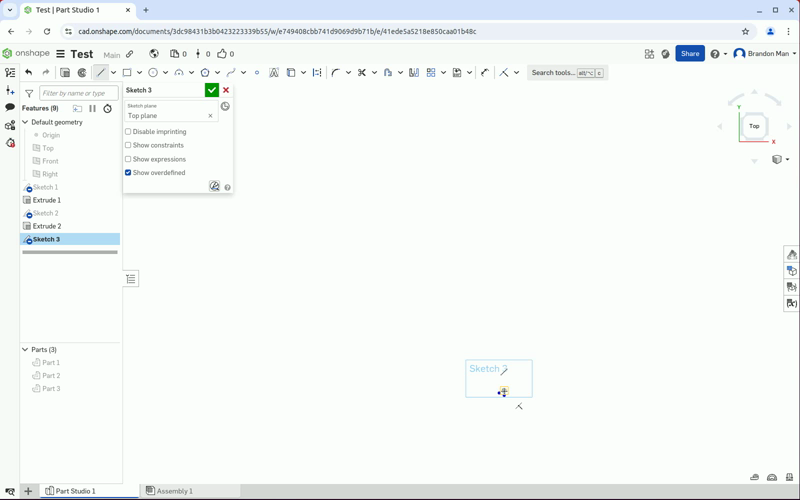
key_up(shift)
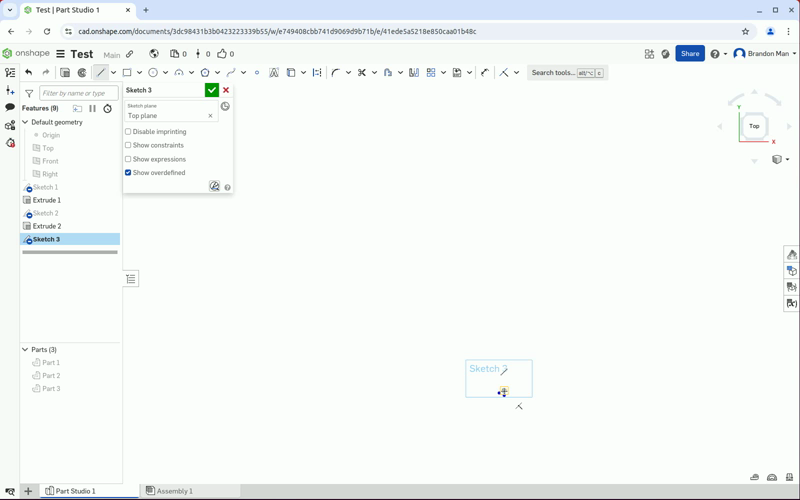
mouse_move(534, 390)
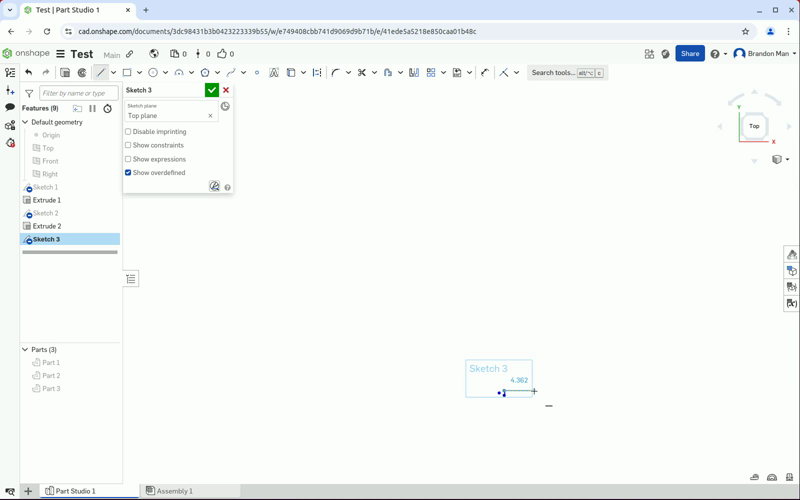
key_down(shift)
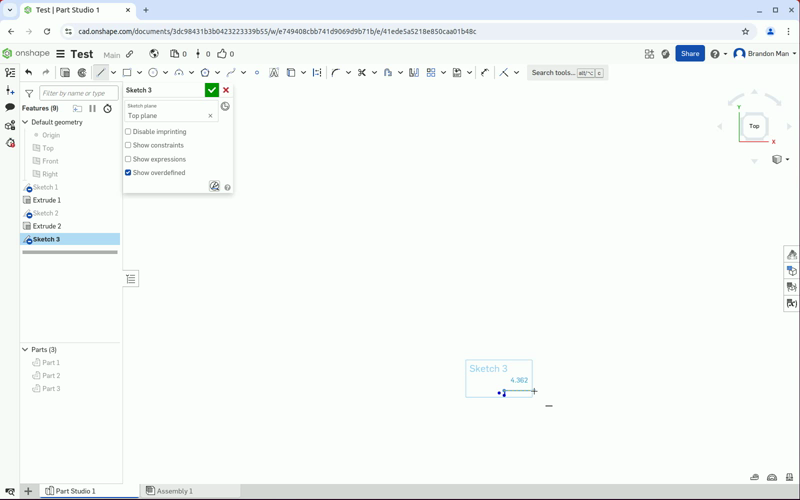
mouse_move(504, 395)
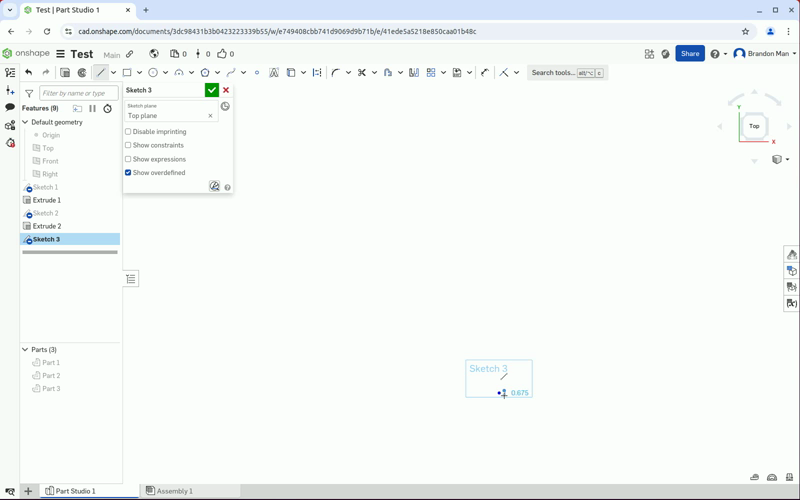
scroll(6)
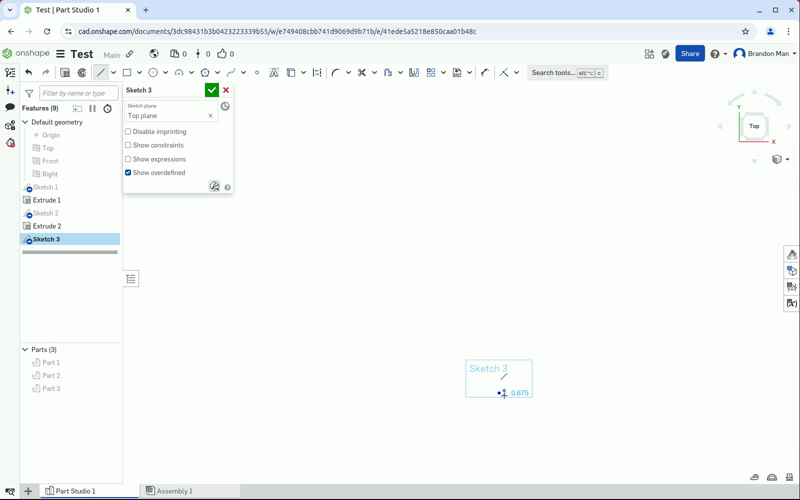
scroll(6)
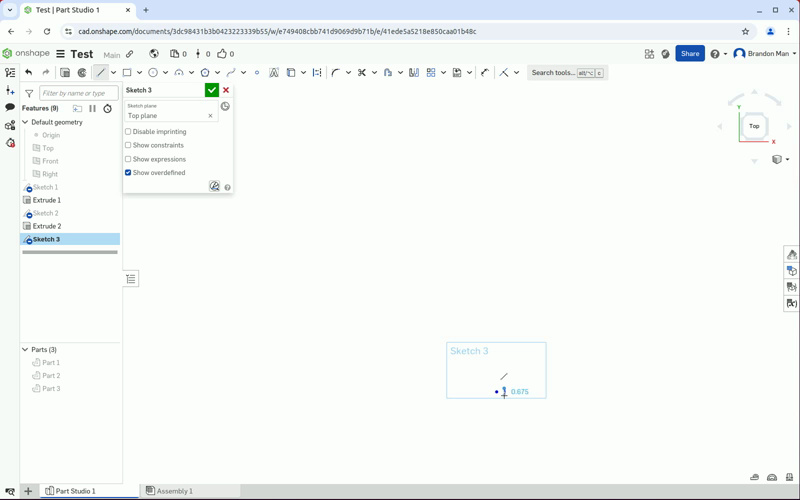
scroll(6)
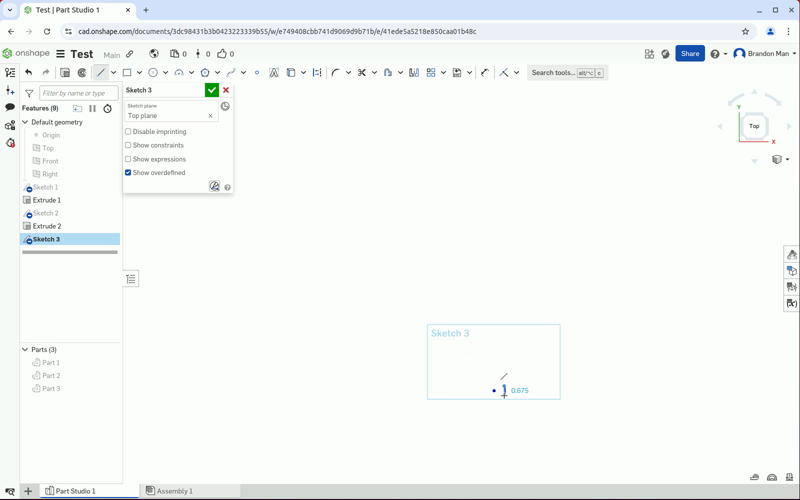
scroll(6)
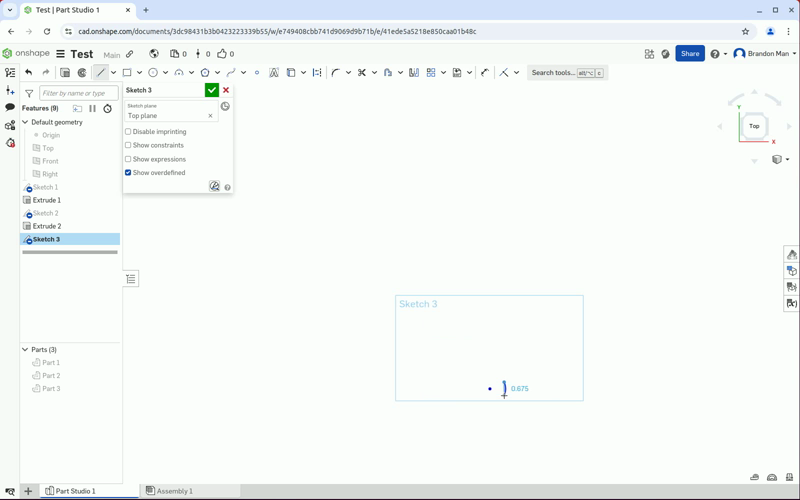
scroll(6)
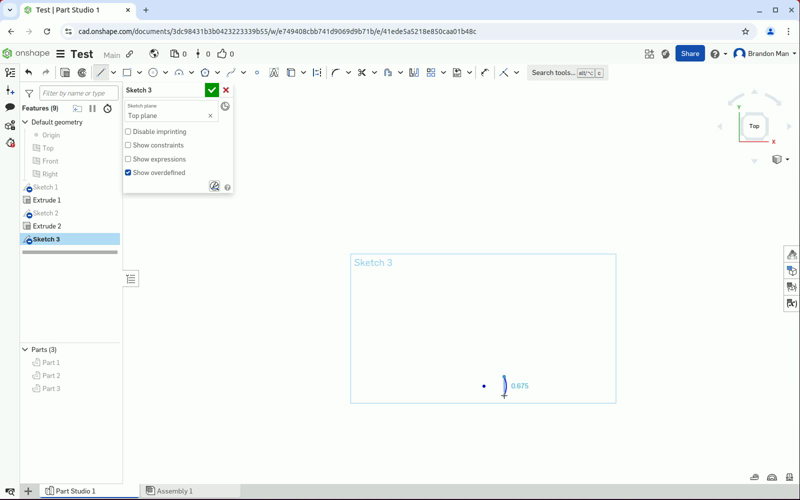
scroll(6)
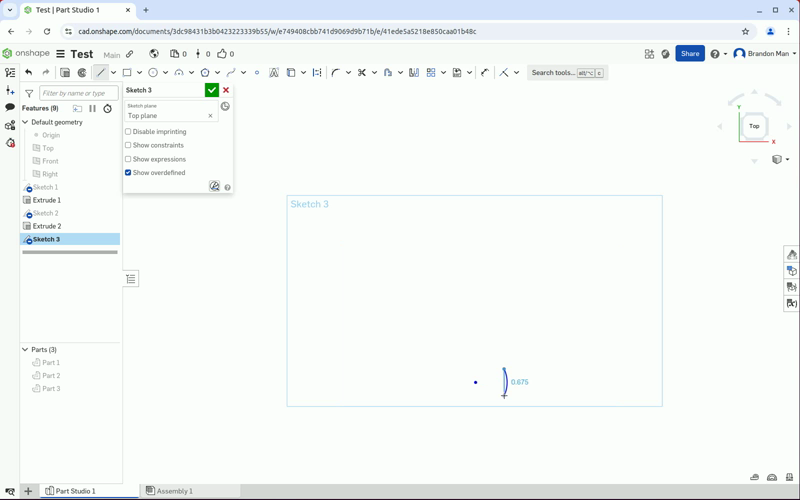
scroll(6)
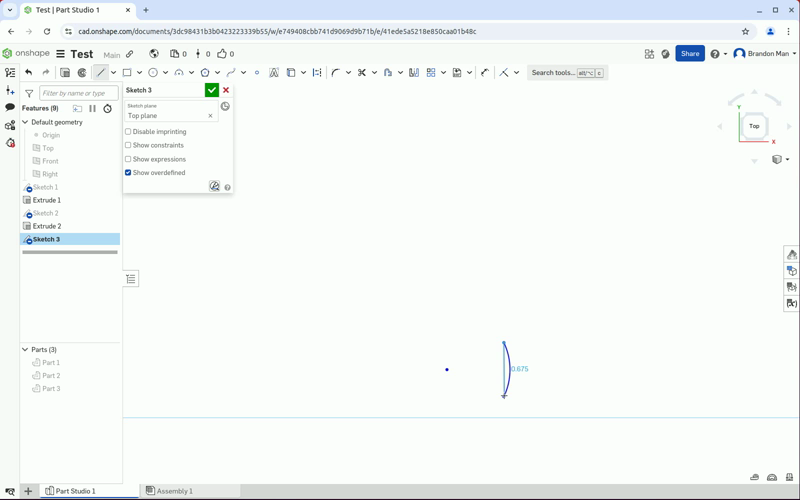
key_up(shift)
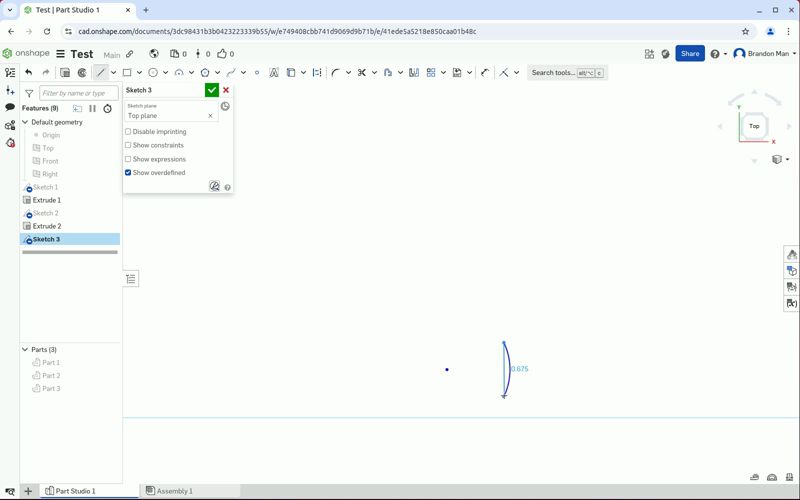
click(504, 395)
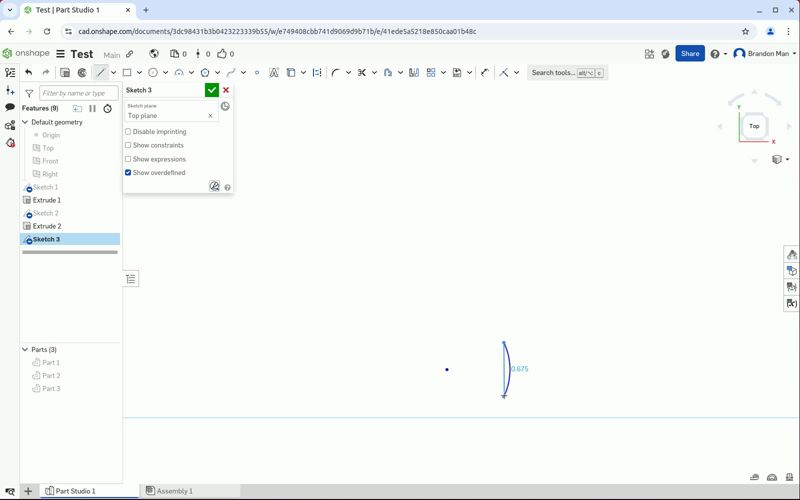
scroll(-6)
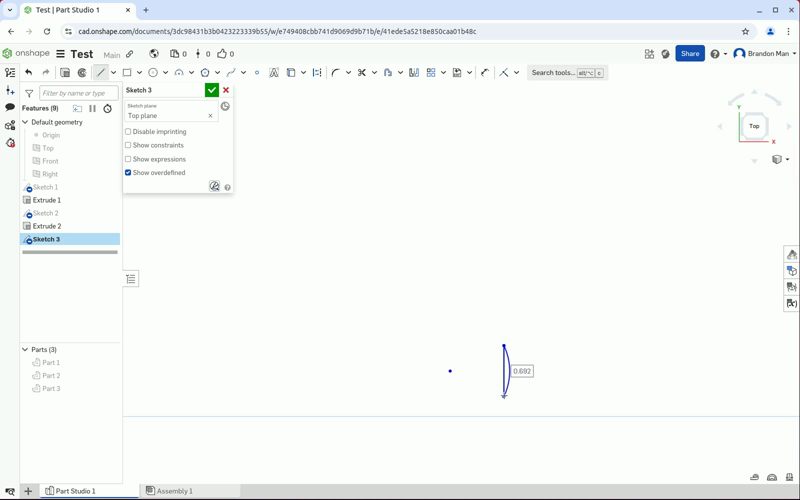
scroll(-6)
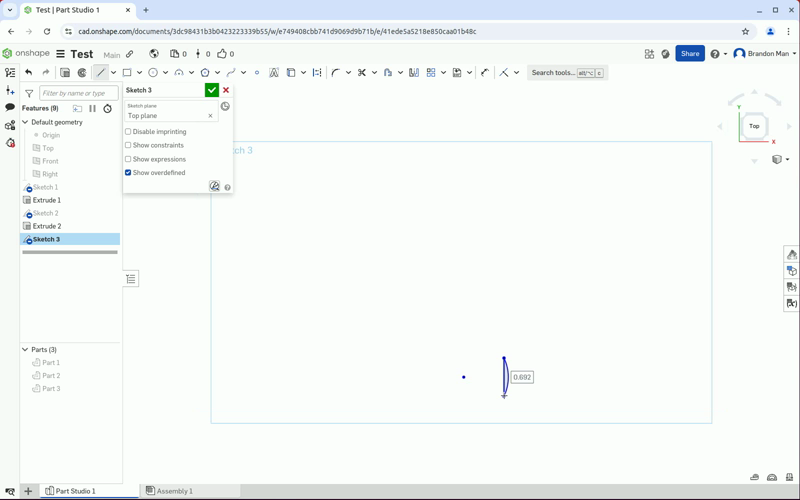
scroll(-6)
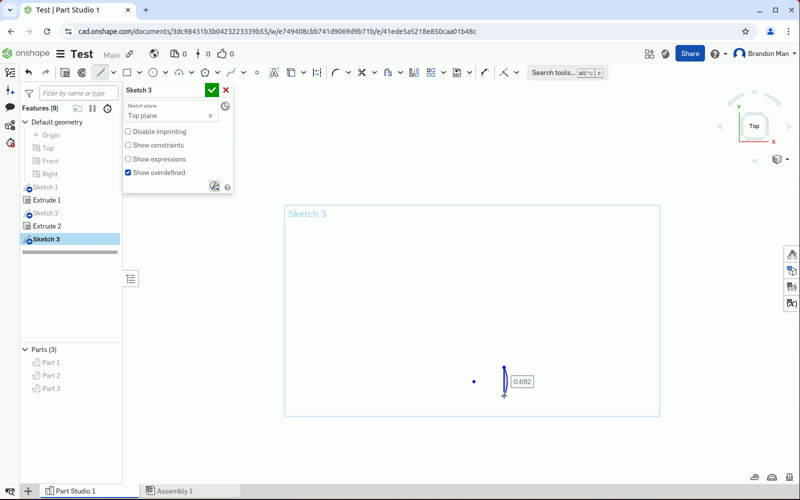
scroll(-6)
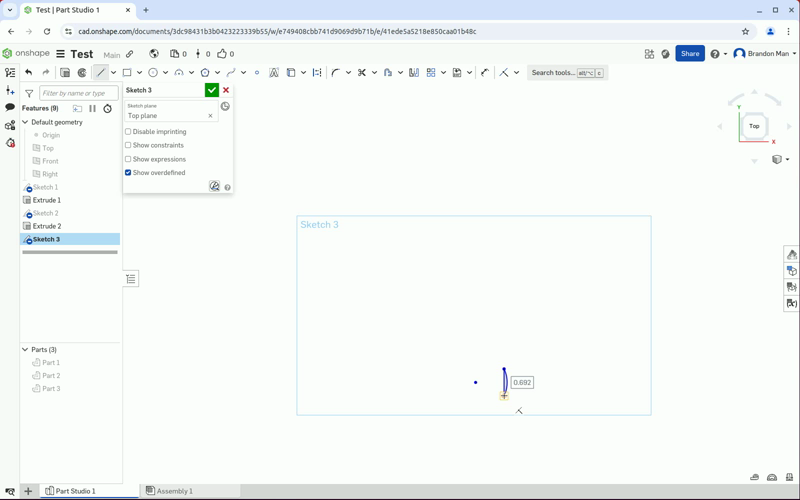
scroll(-6)
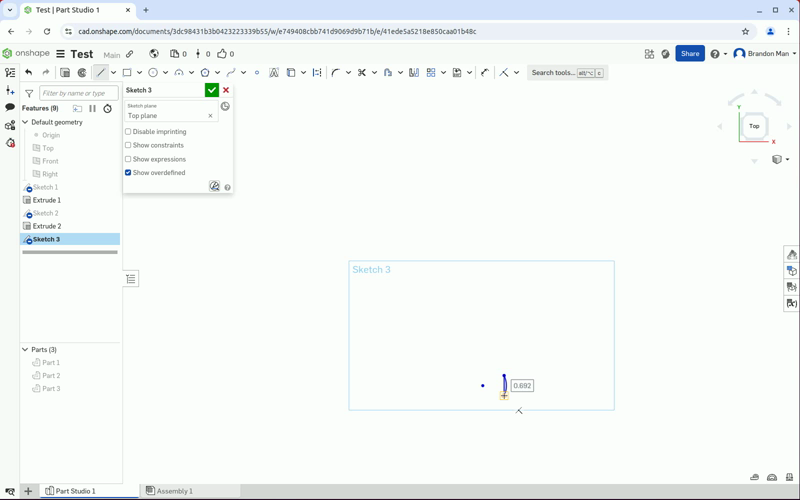
scroll(-6)
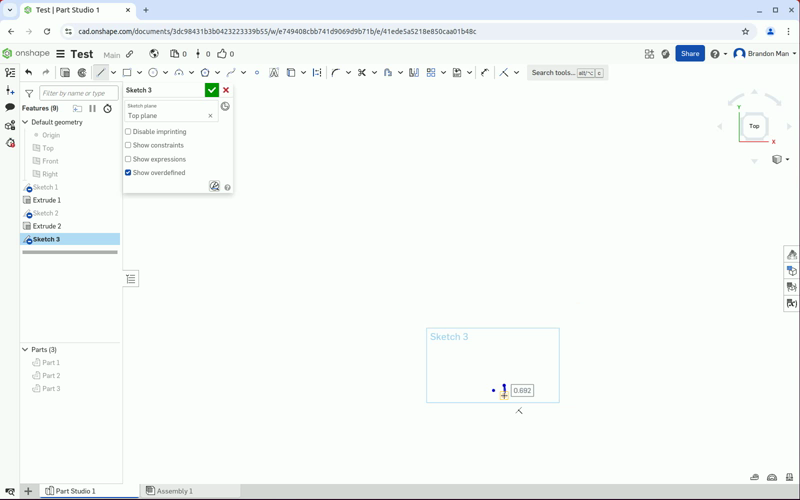
scroll(-6)
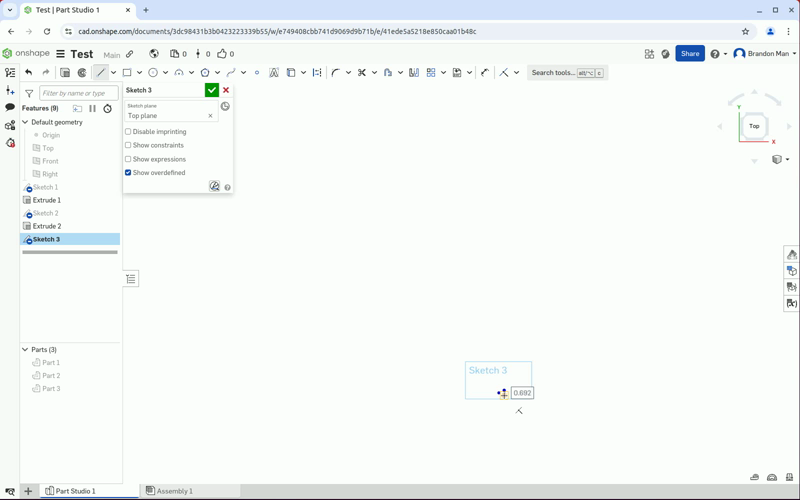
key(esc)
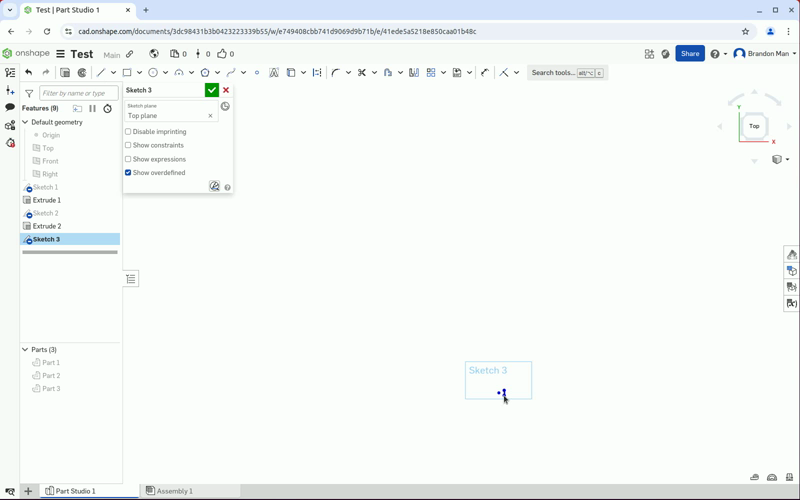
mouse_move(504, 395)
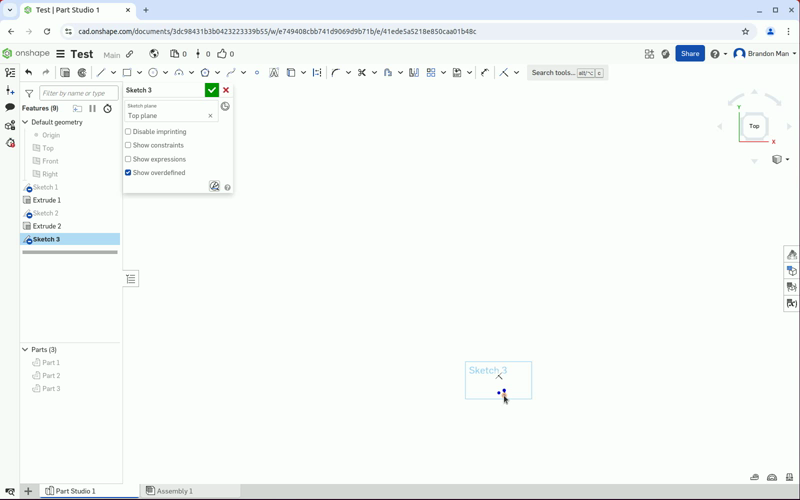
scroll(6)
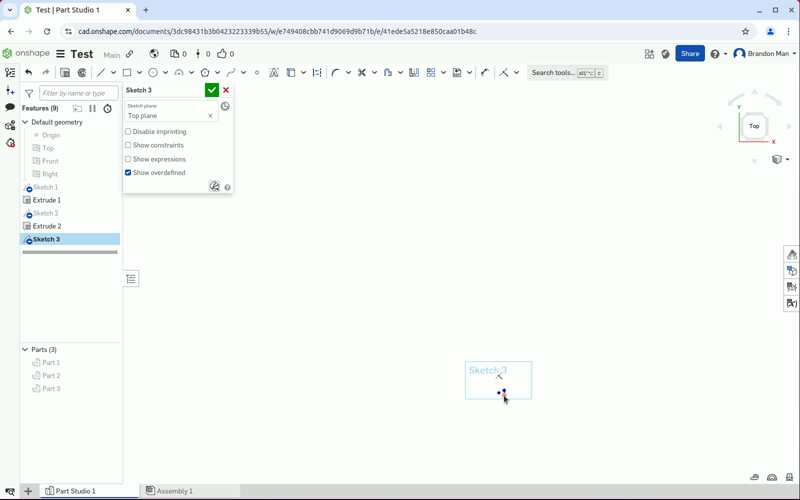
scroll(6)
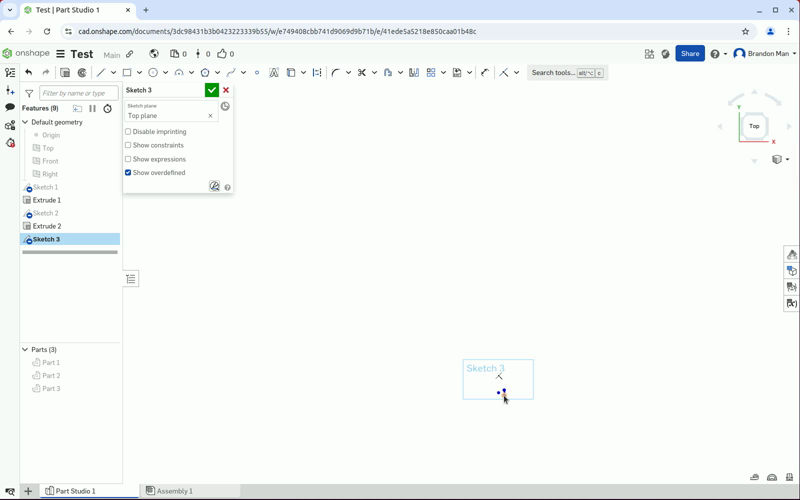
scroll(6)
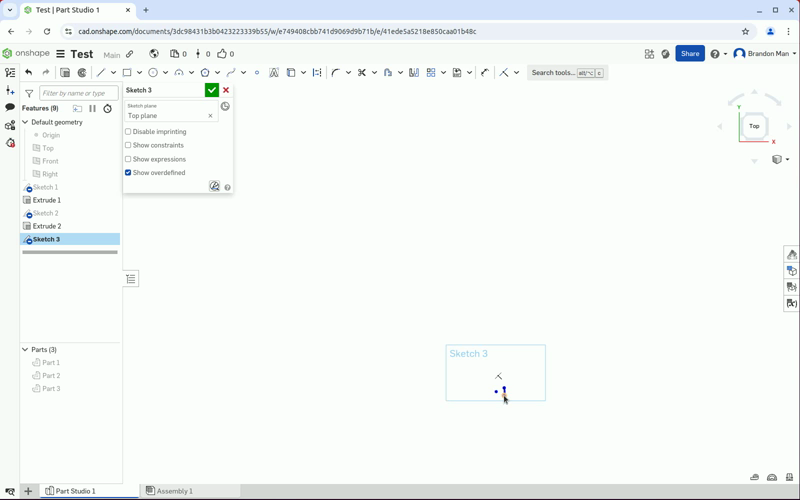
scroll(6)
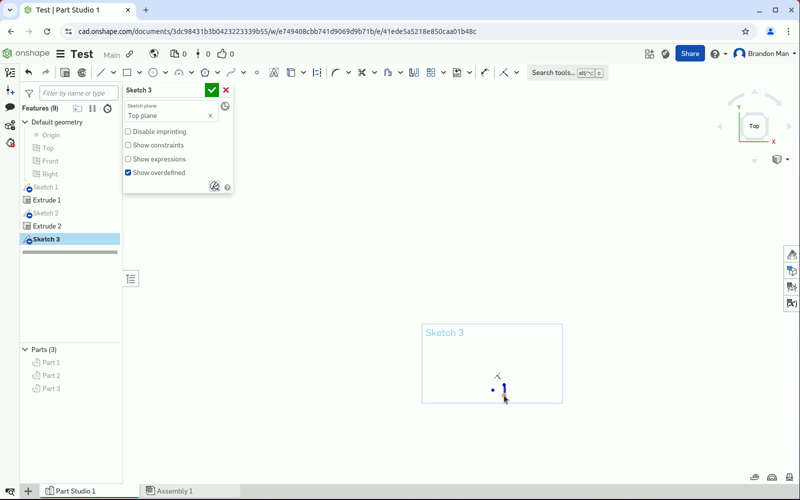
scroll(6)
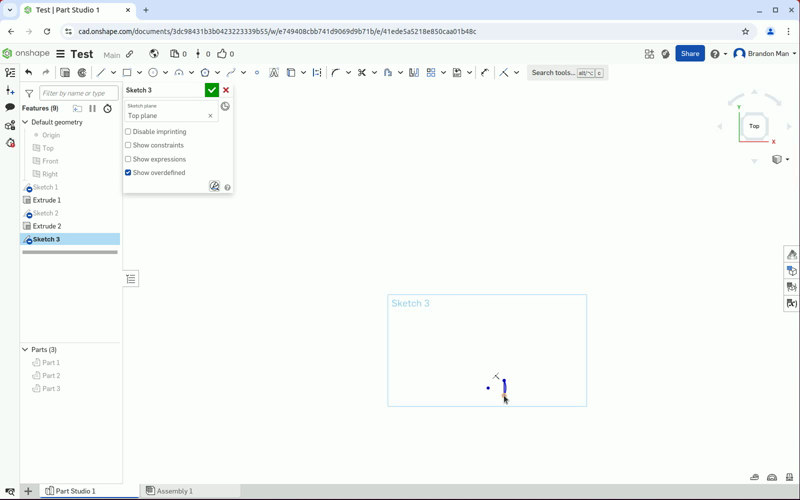
scroll(6)
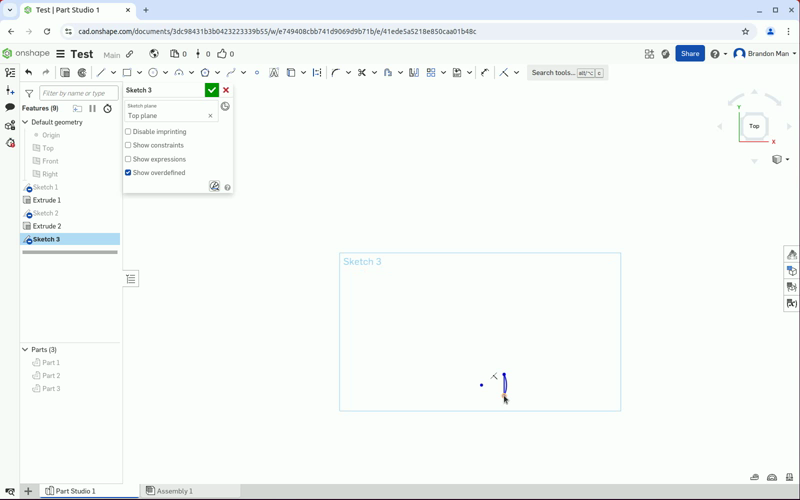
scroll(6)
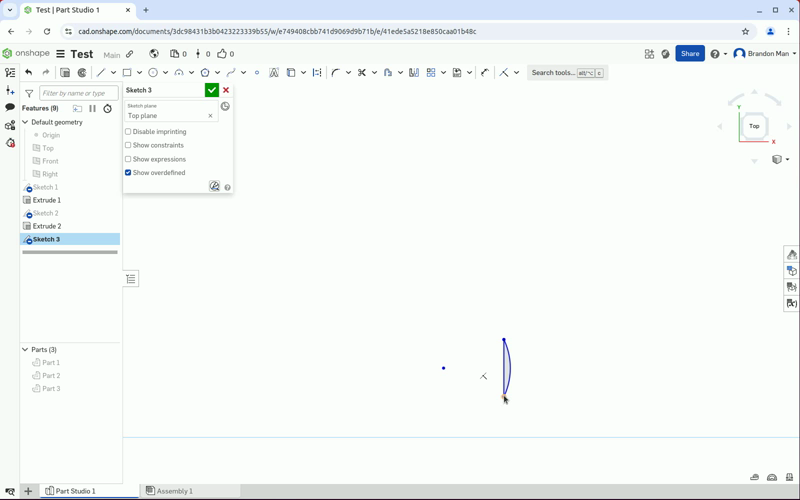
click(504, 395)
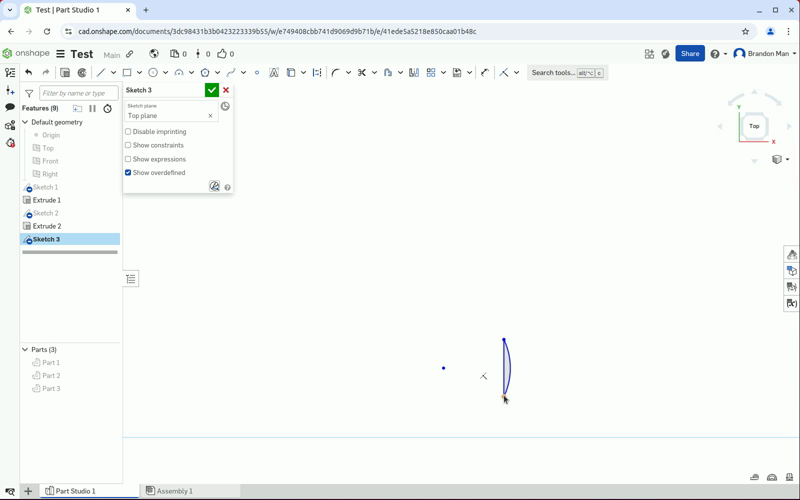
scroll(-6)
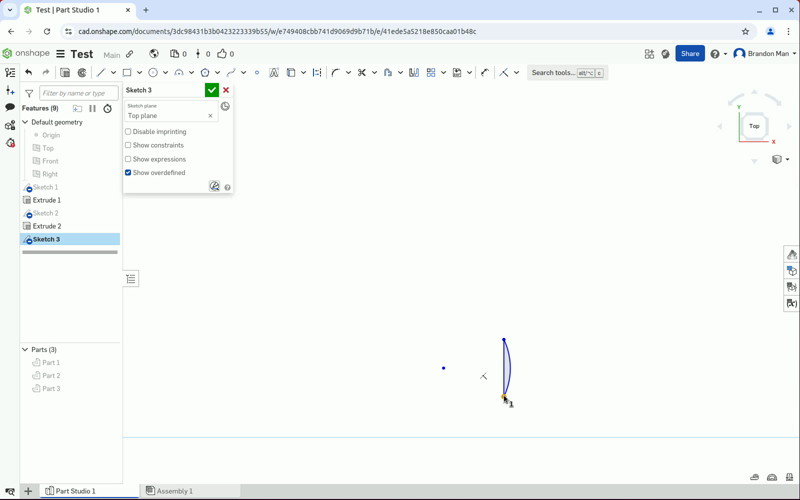
scroll(-6)
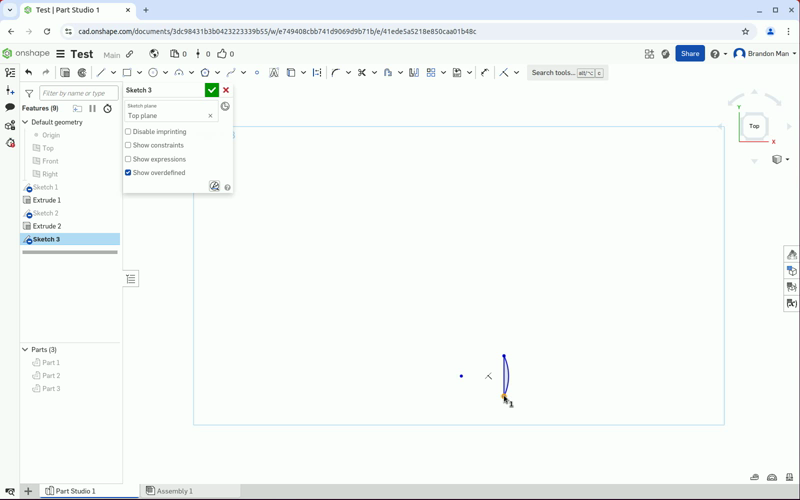
scroll(-6)
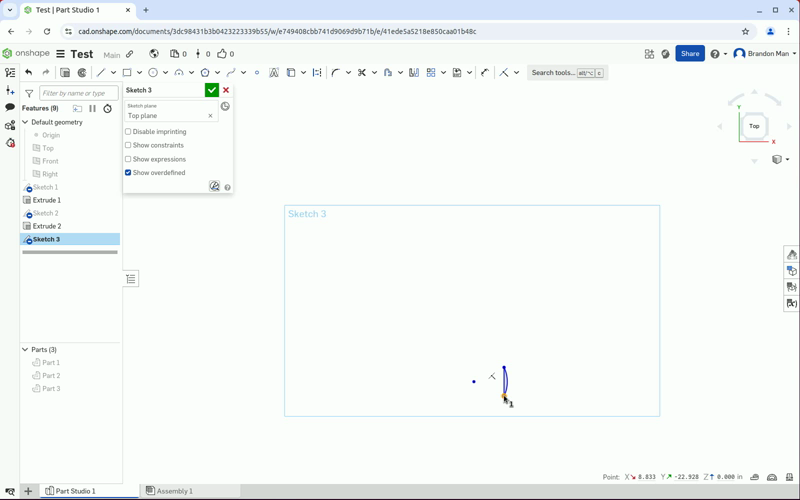
scroll(-6)
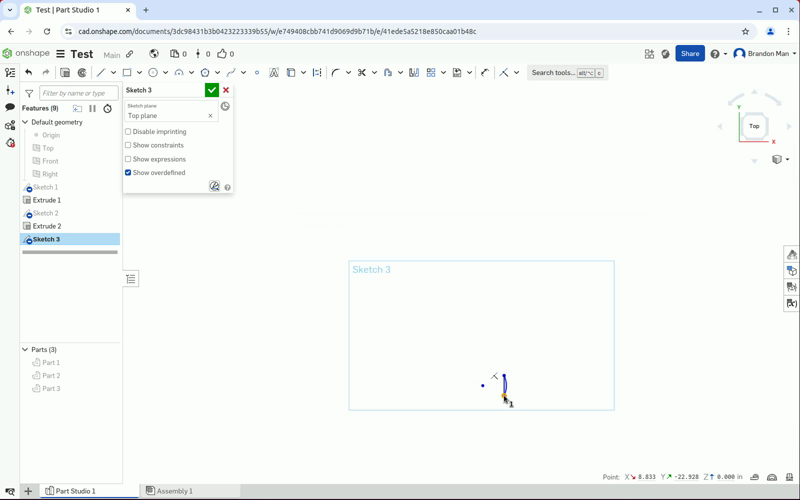
scroll(-6)
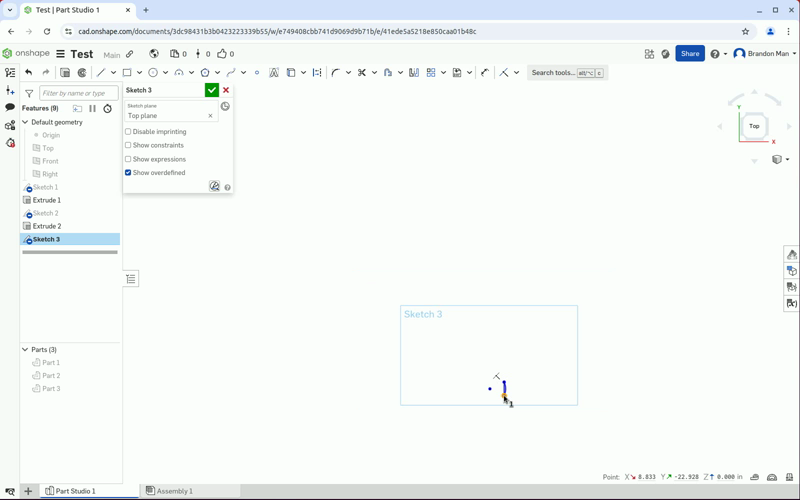
scroll(-6)
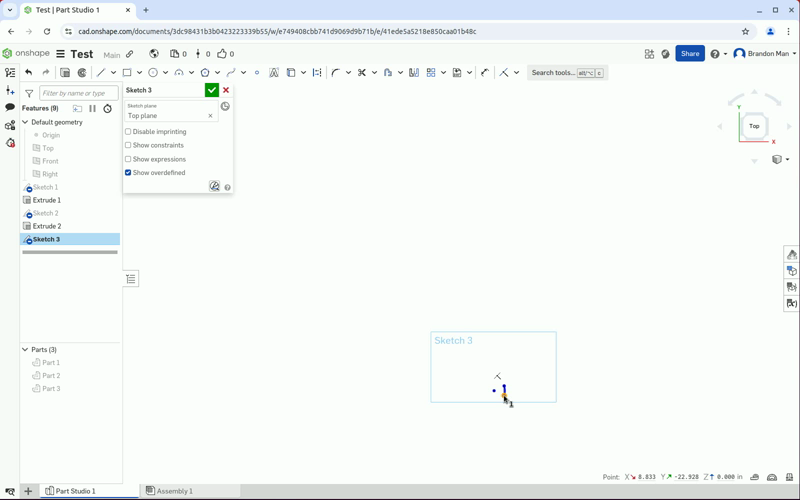
scroll(-6)
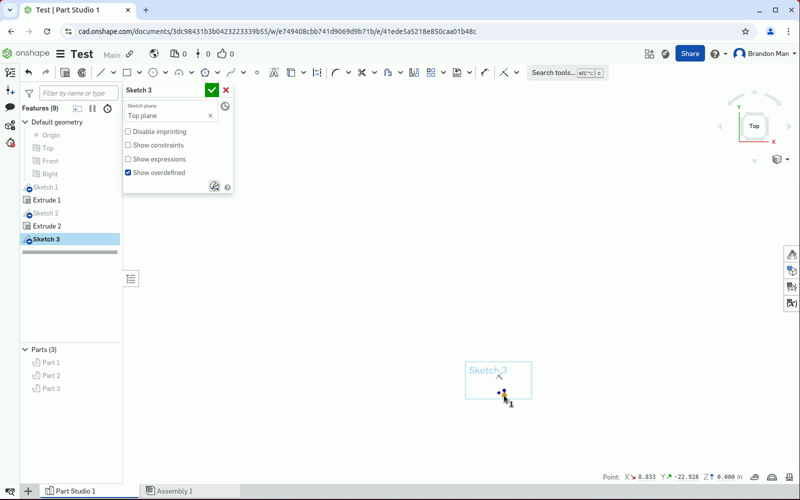
mouse_move(73, 352)
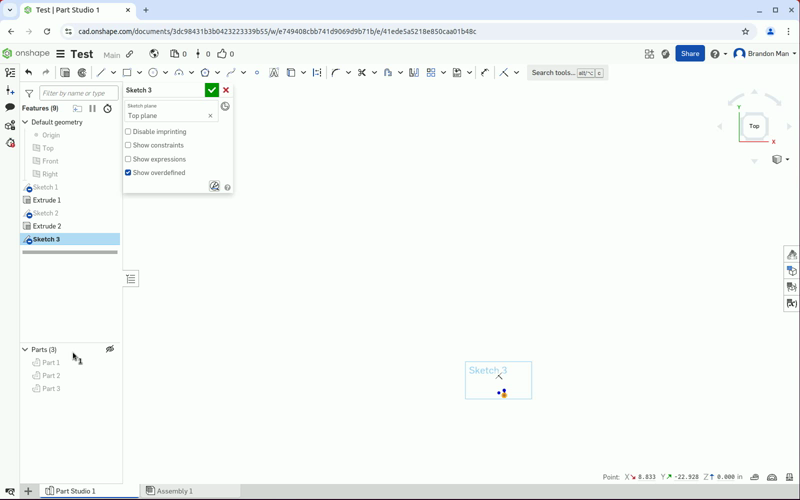
key(shift+y)
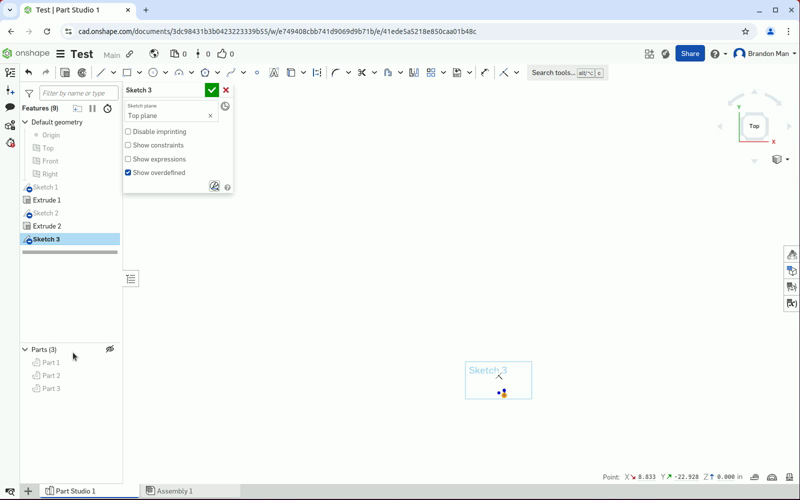
key(shift+e)
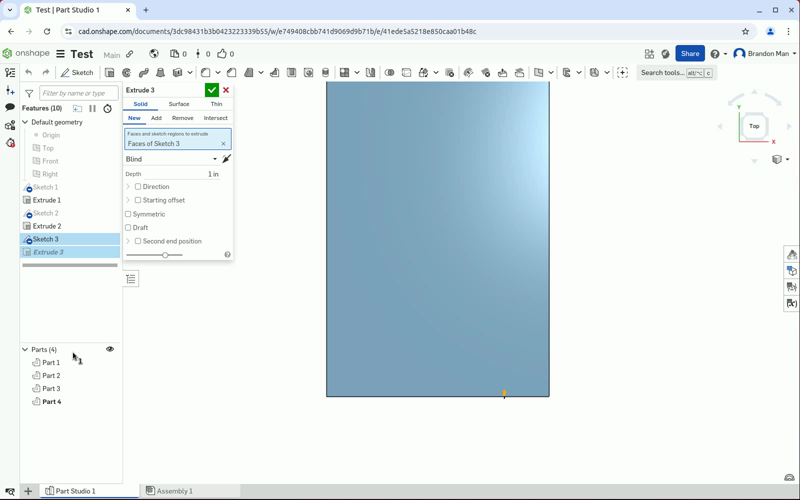
mouse_move(143, 106)
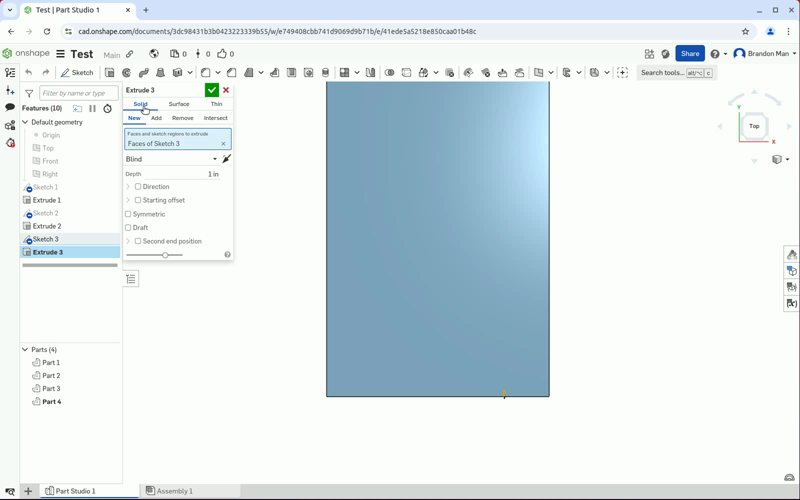
click(143, 106)
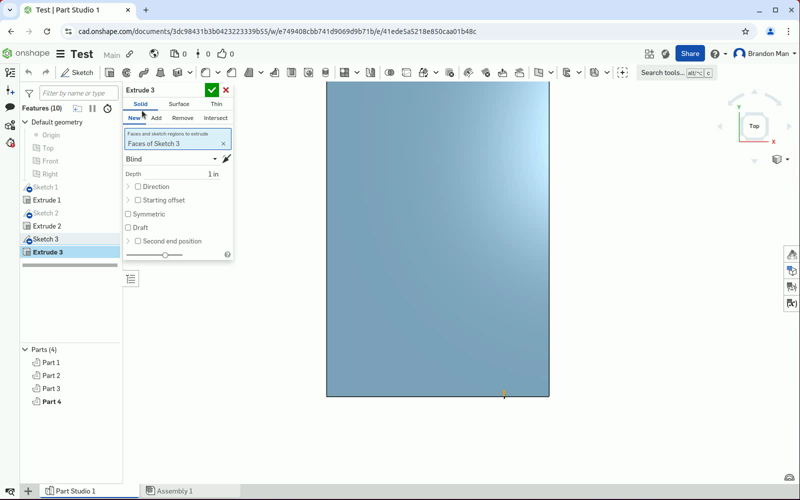
mouse_move(137, 120)
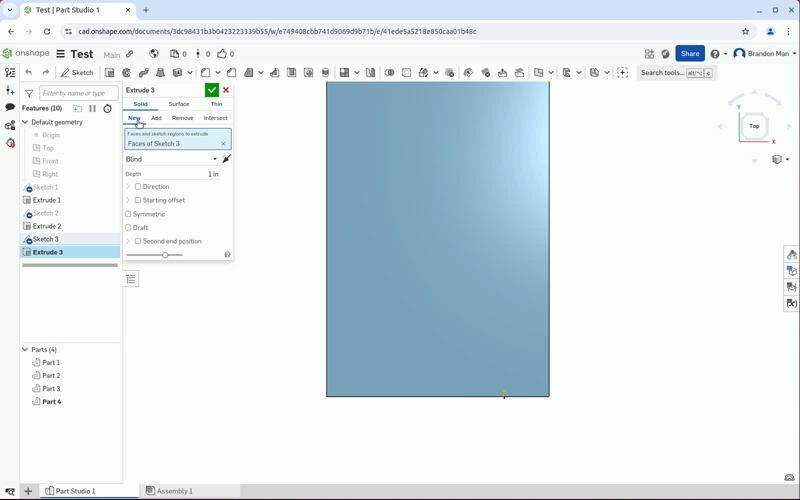
click(137, 120)
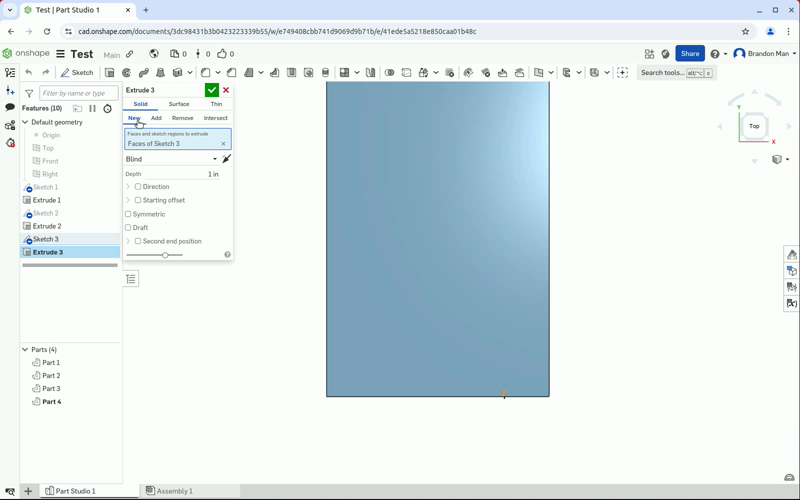
key(tab, 4)
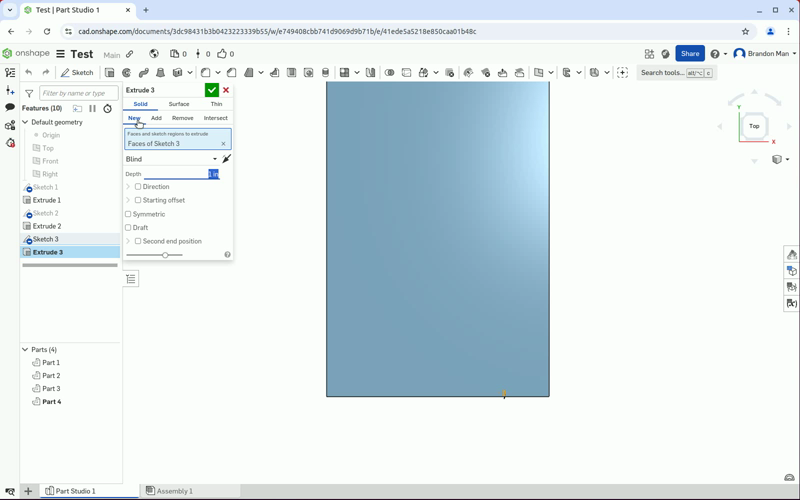
text(-0.241)
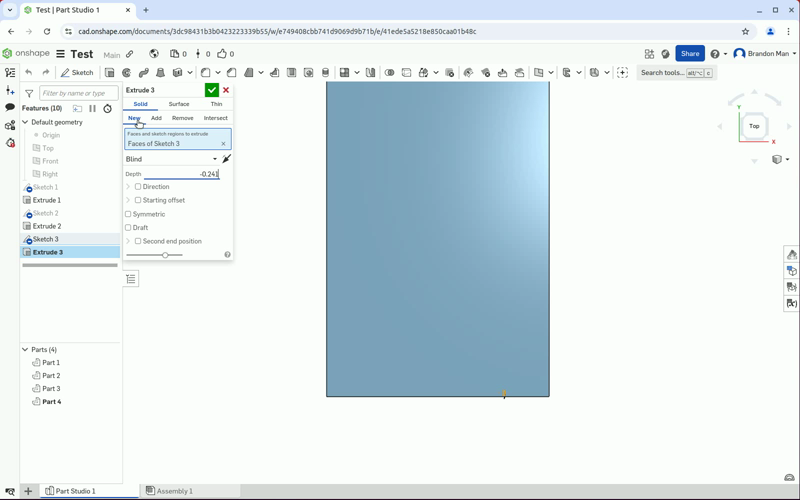
key(enter)
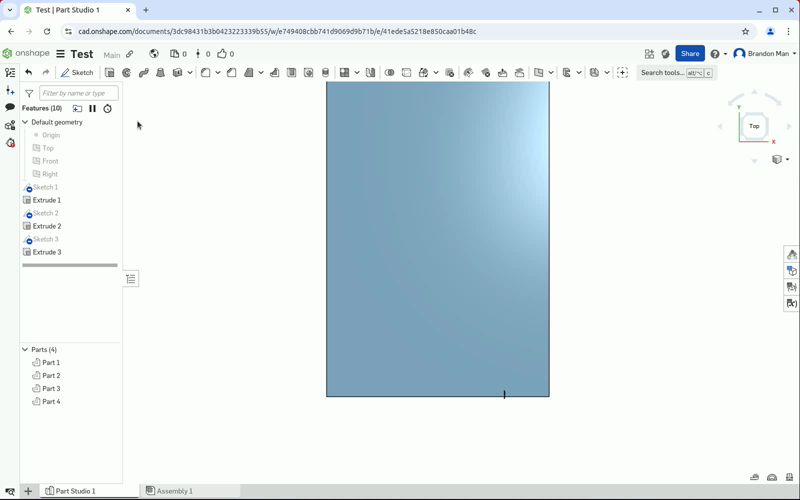
key(shift+h)
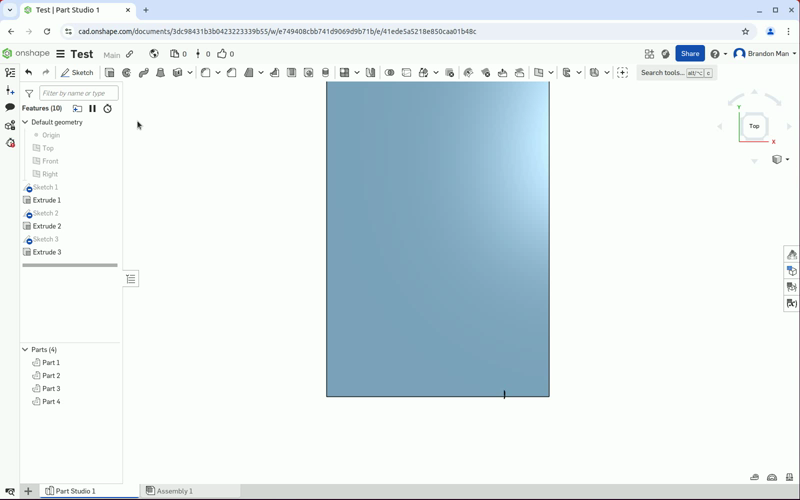
key(shift+h)
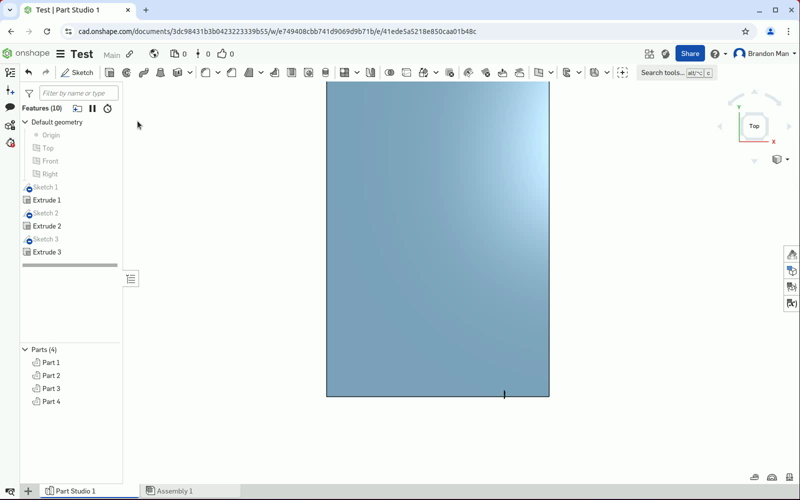
mouse_move(73, 189)
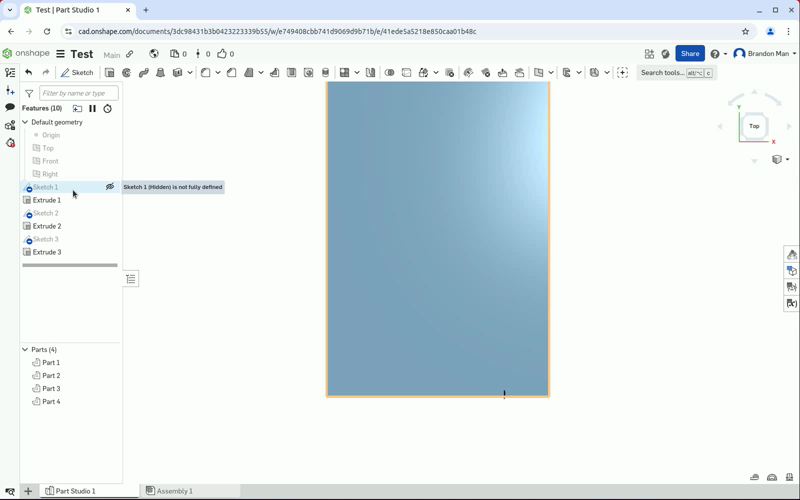
click(73, 189)
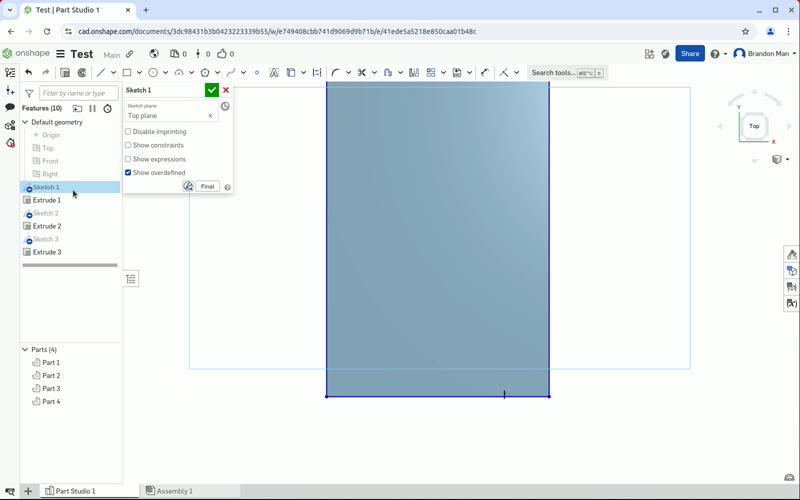
mouse_move(229, 92)
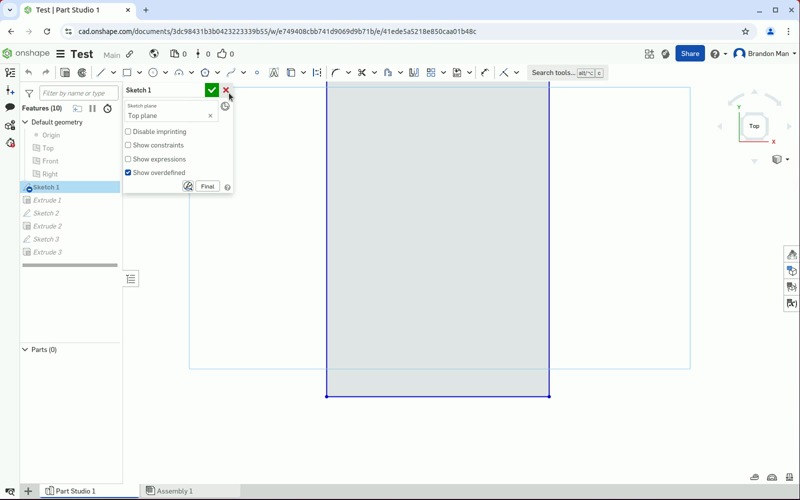
click(229, 92)
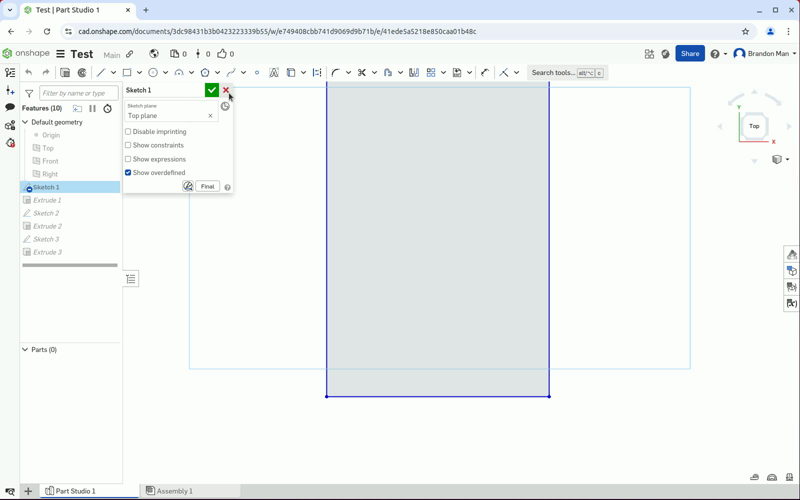
key(shift+s)
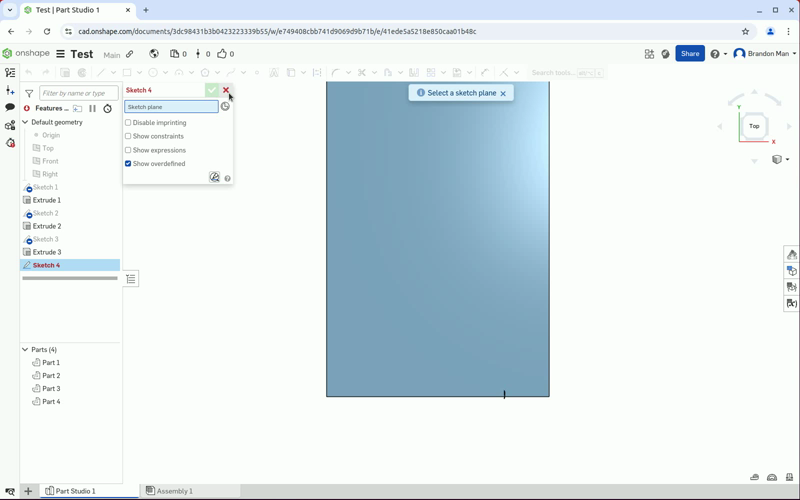
mouse_move(73, 150)
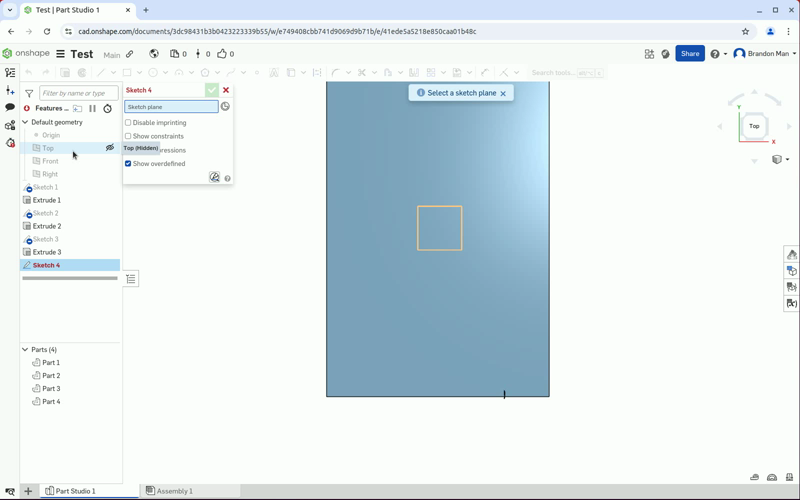
click(73, 150)
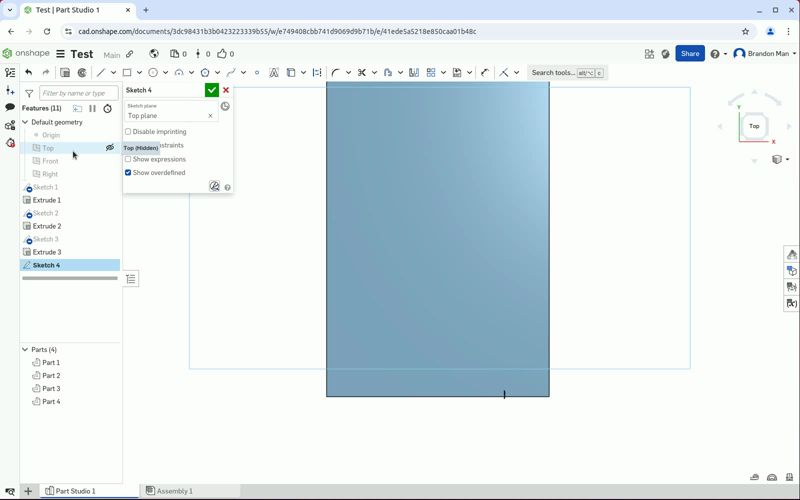
mouse_move(73, 352)
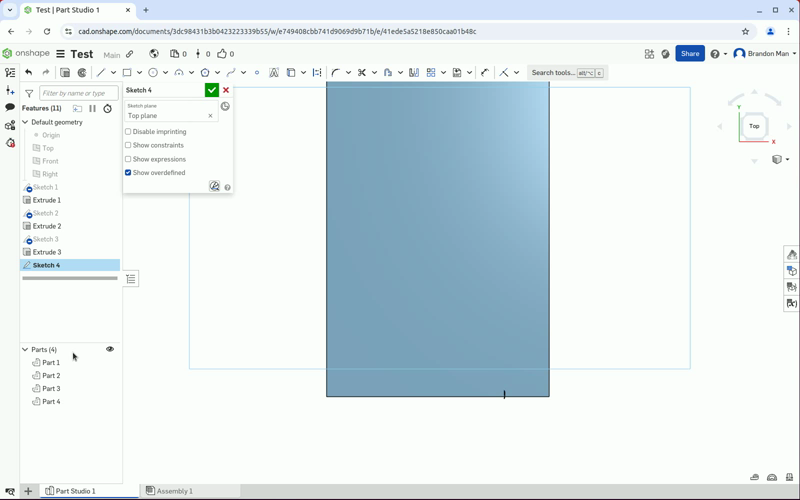
key(y)
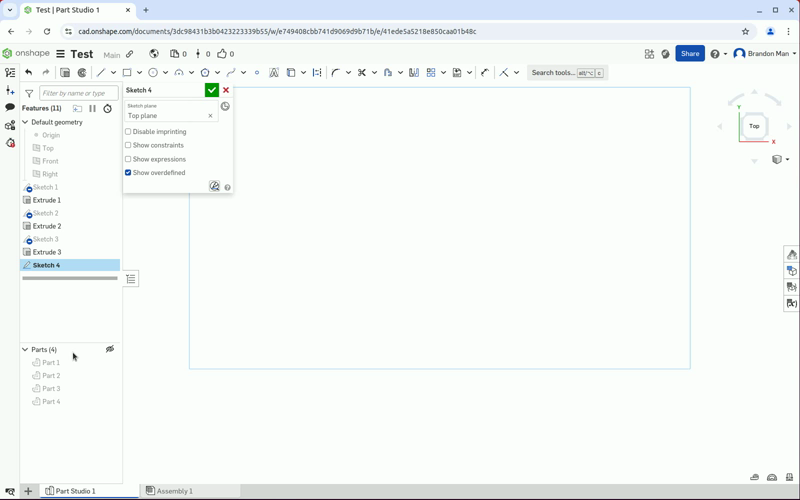
key(l)
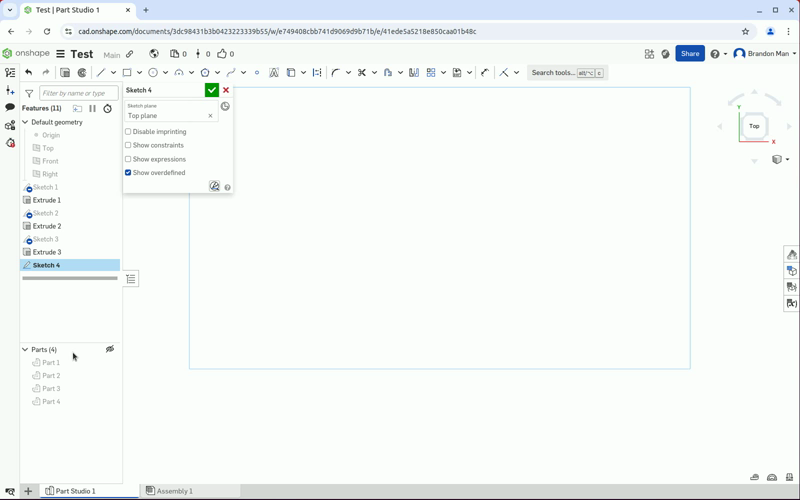
key_down(shift)
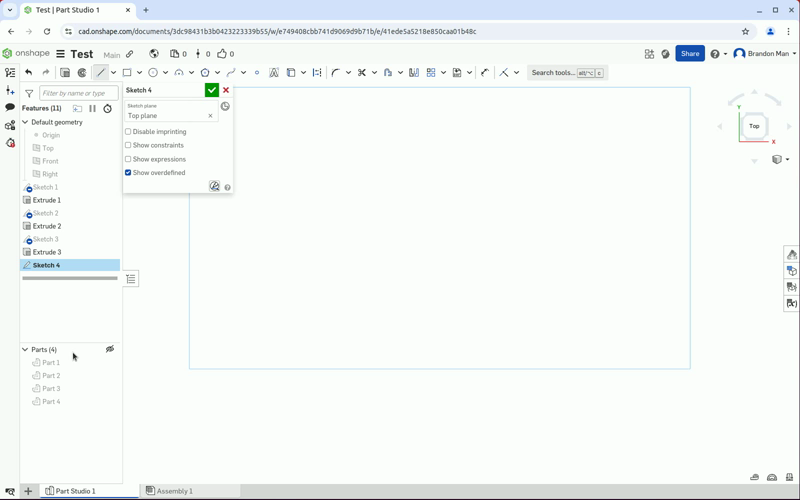
mouse_move(465, 395)
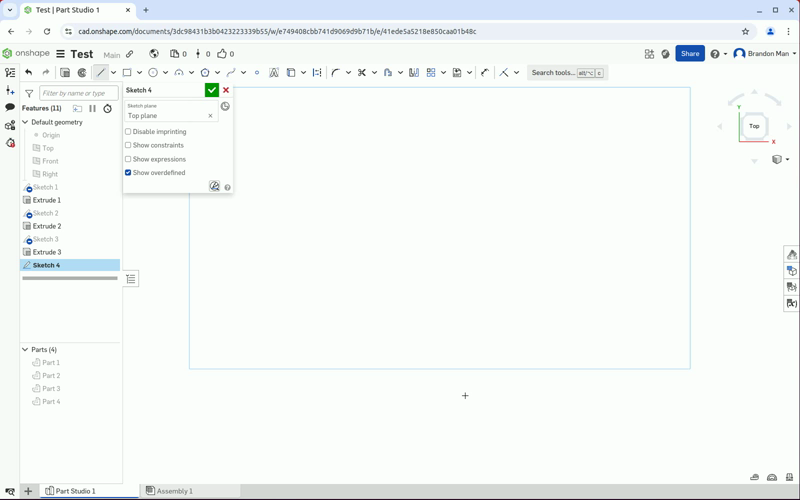
click(465, 395)
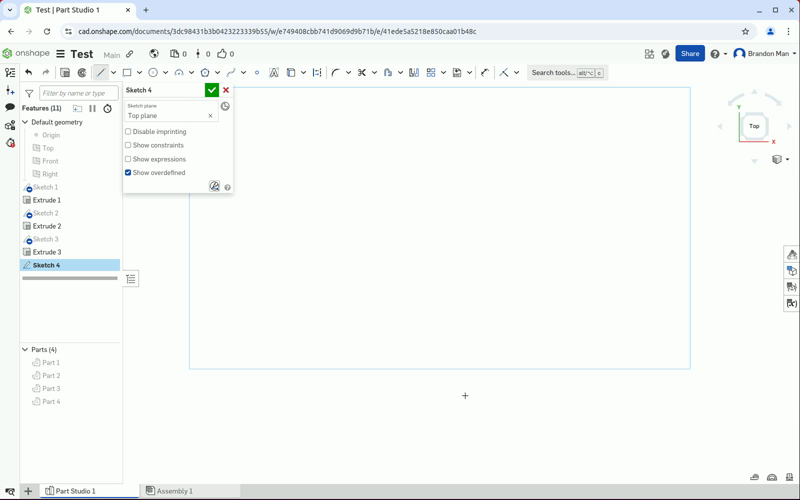
key_up(shift)
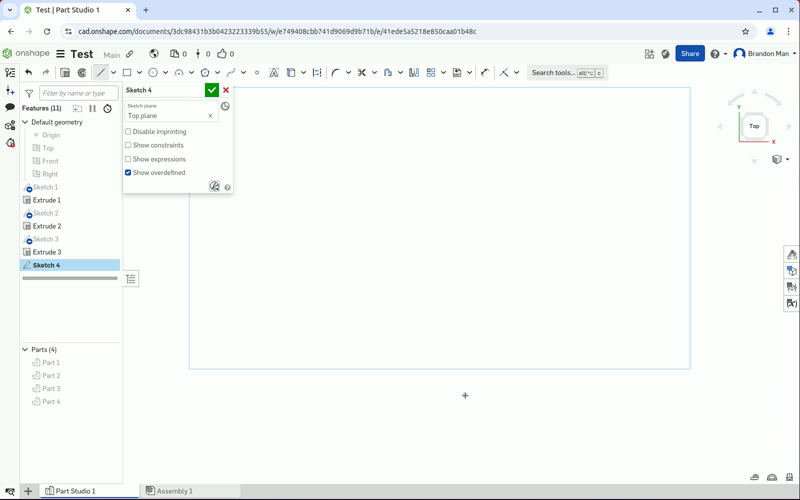
key_down(shift)
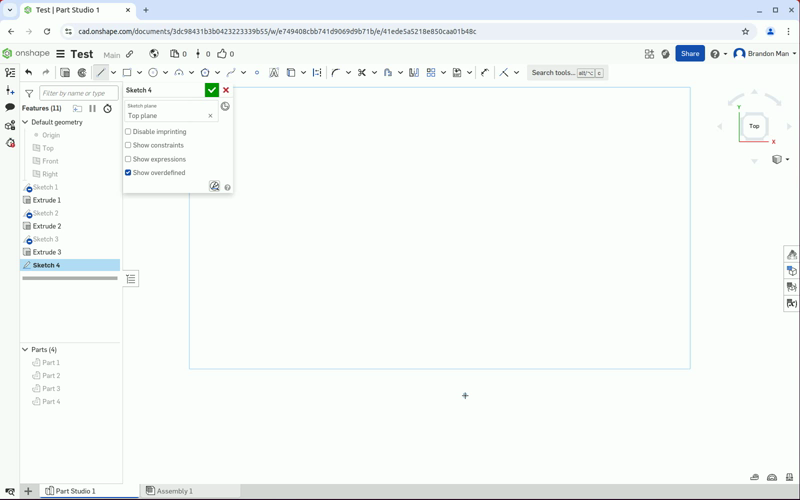
mouse_move(495, 395)
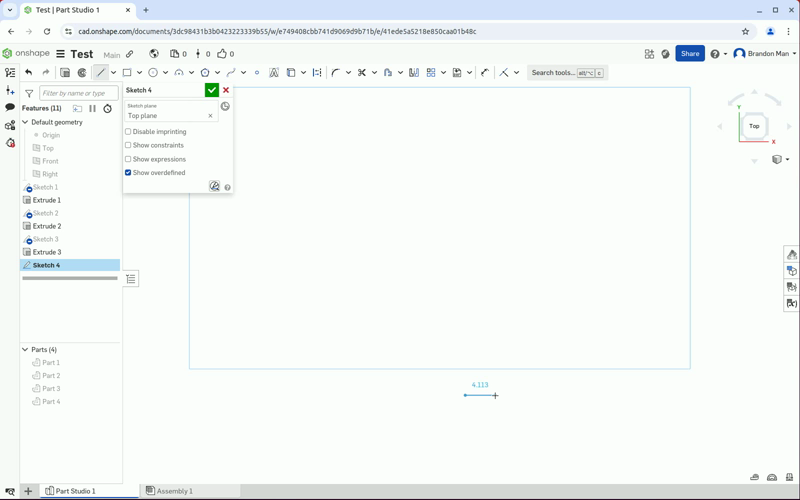
mouse_move(465, 395)
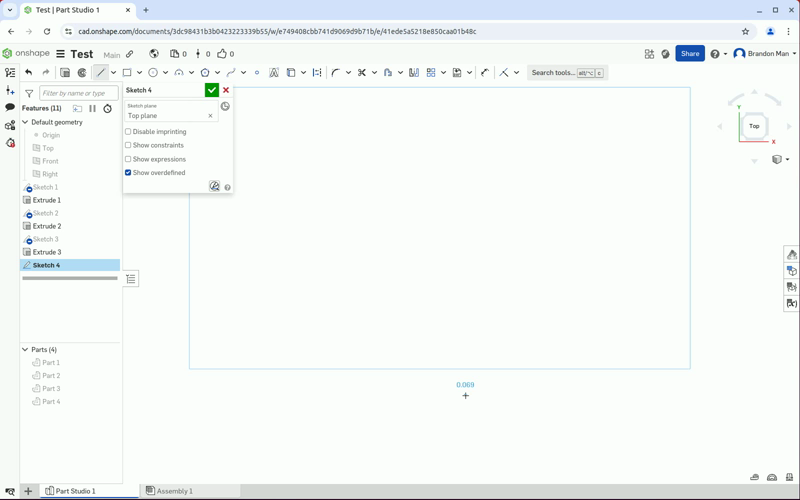
scroll(6)
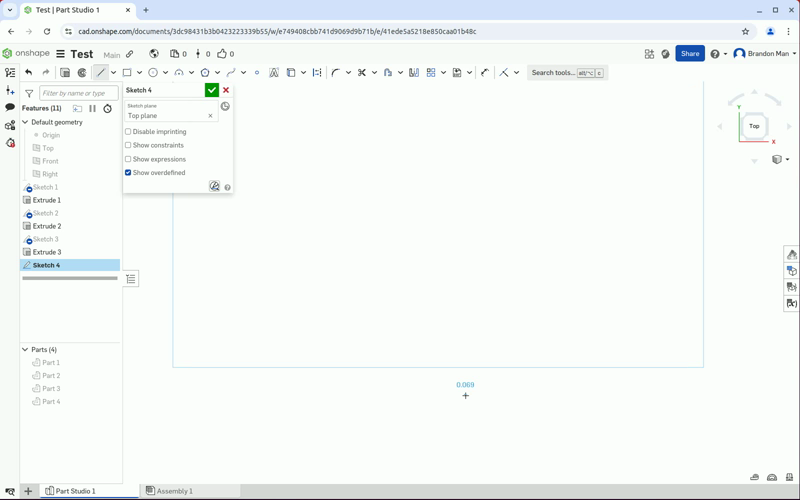
scroll(6)
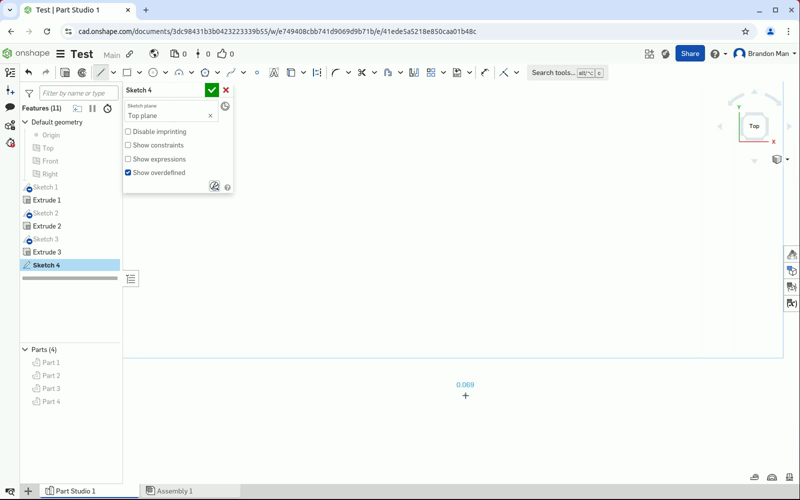
scroll(6)
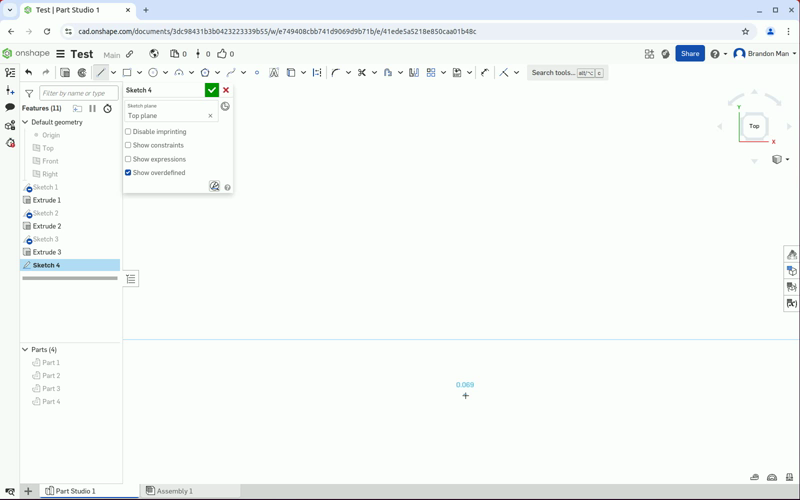
scroll(6)
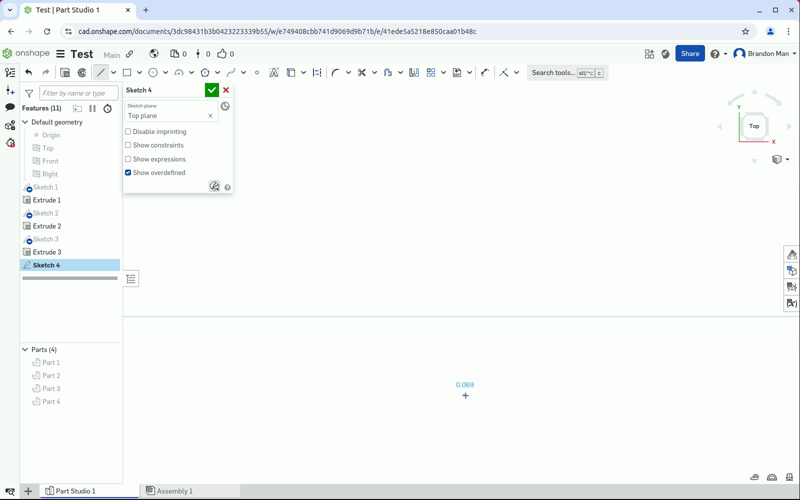
scroll(6)
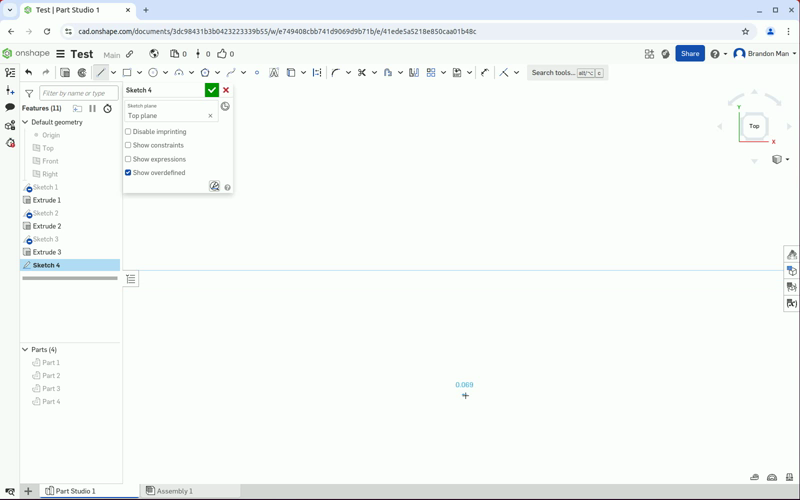
scroll(6)
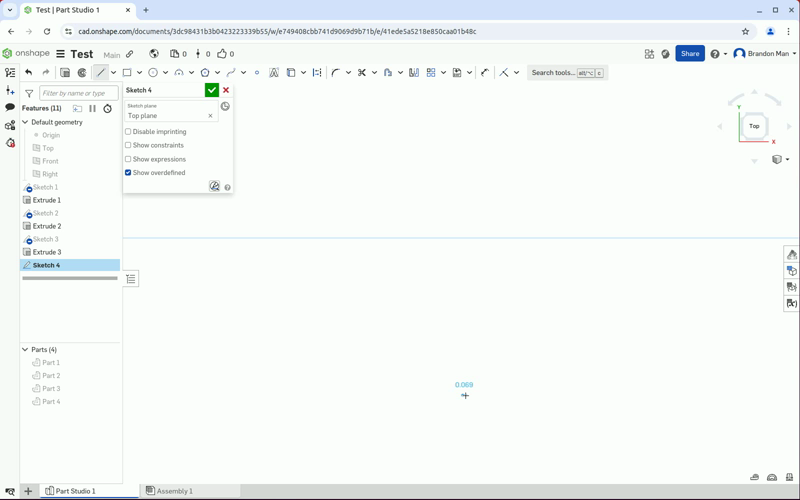
scroll(6)
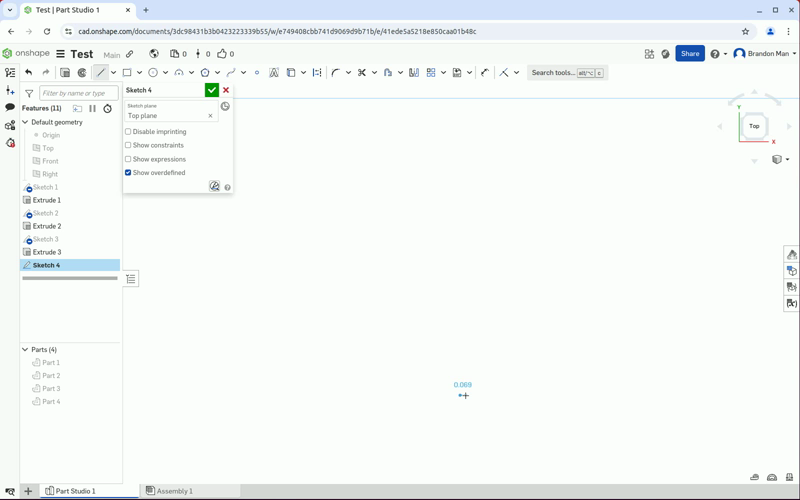
click(465, 395)
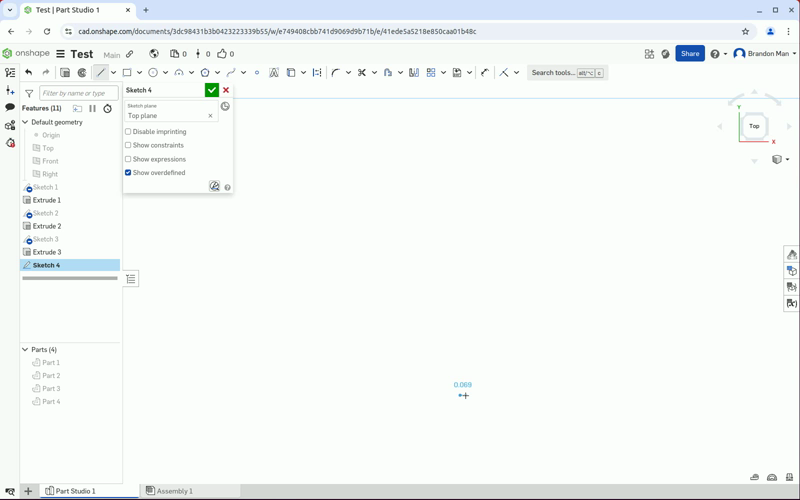
scroll(-6)
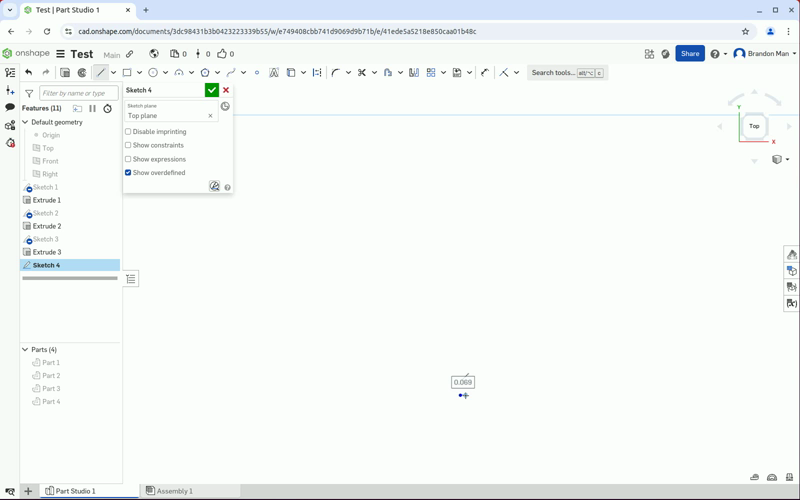
scroll(-6)
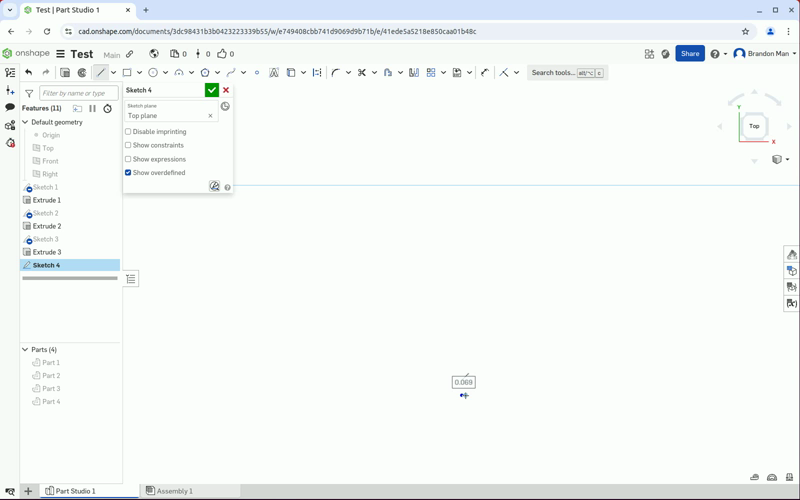
scroll(-6)
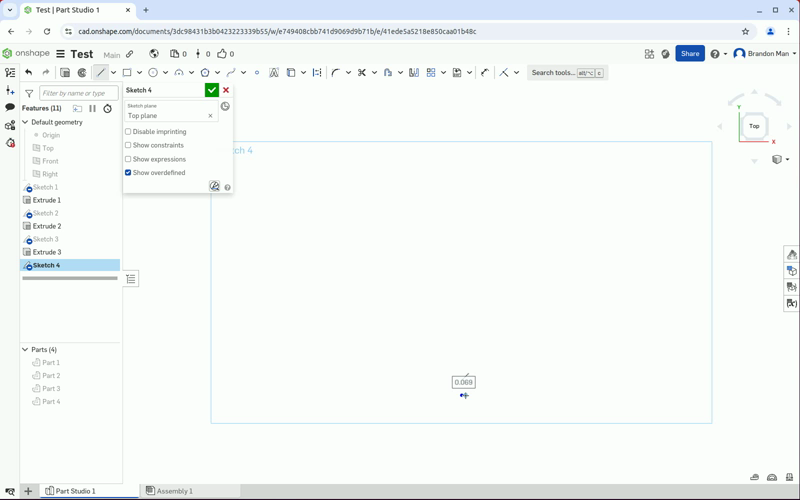
scroll(-6)
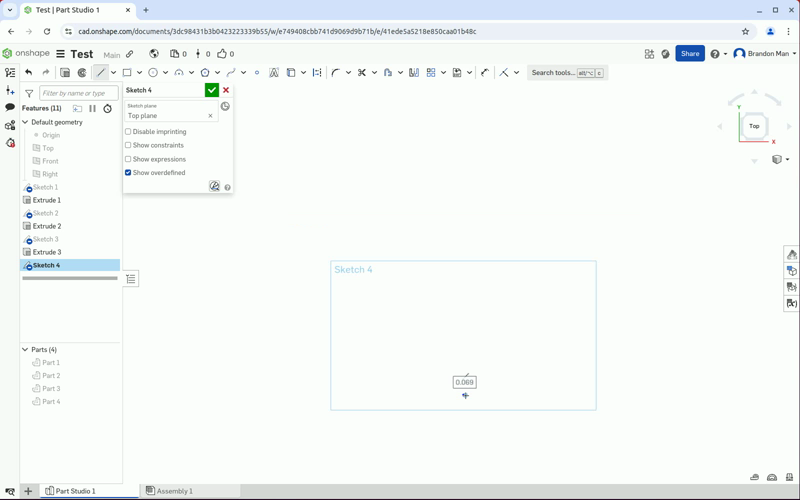
scroll(-6)
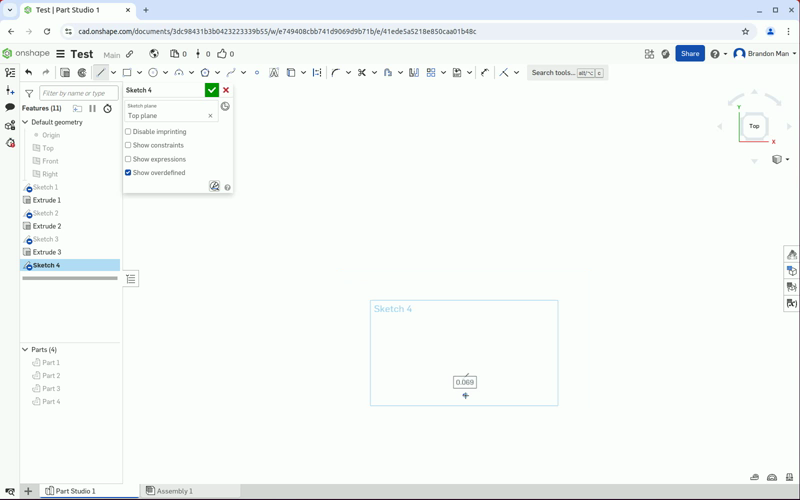
scroll(-6)
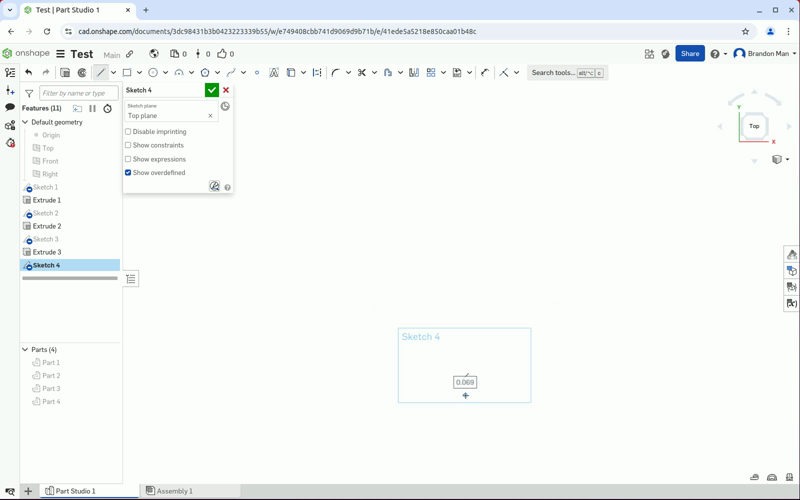
scroll(-6)
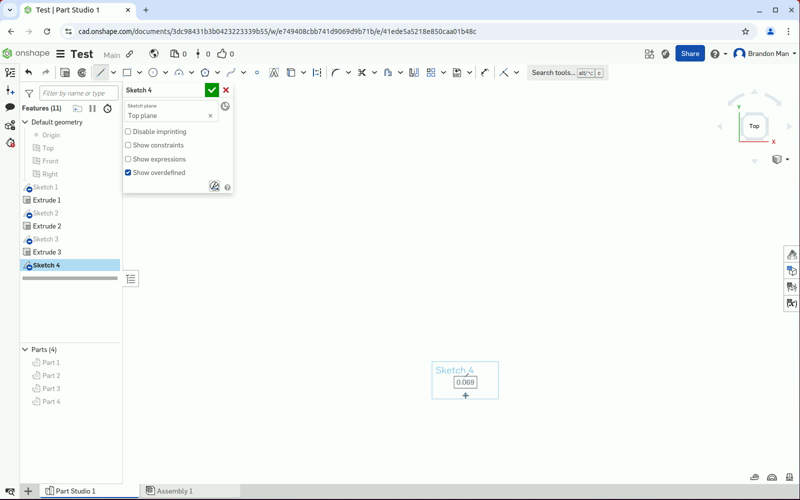
key_up(shift)
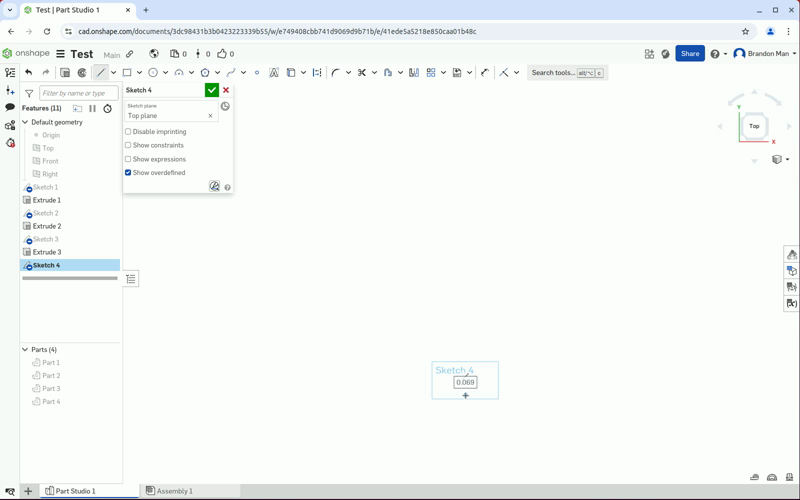
key_down(shift)
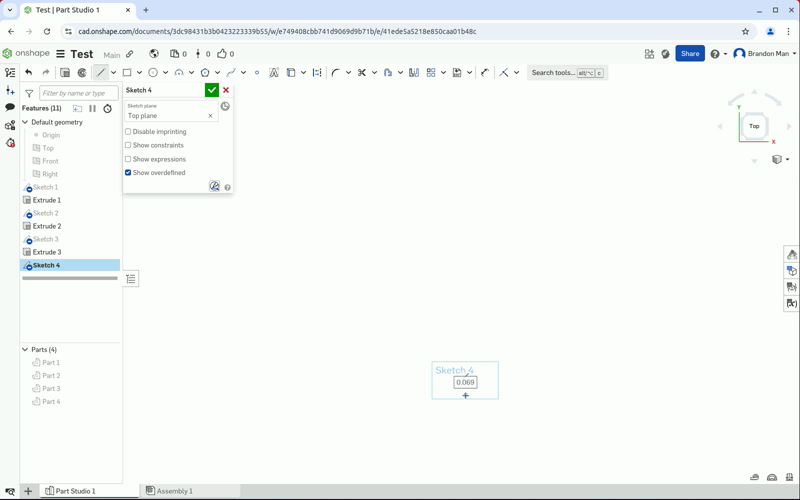
mouse_move(495, 395)
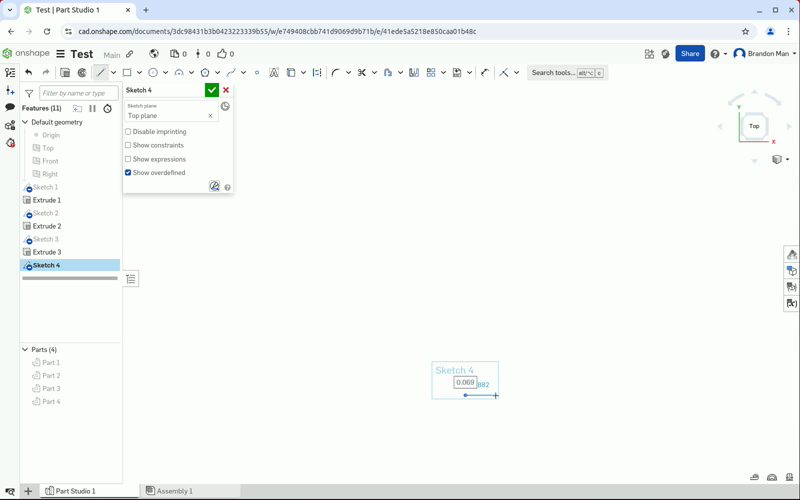
mouse_move(465, 390)
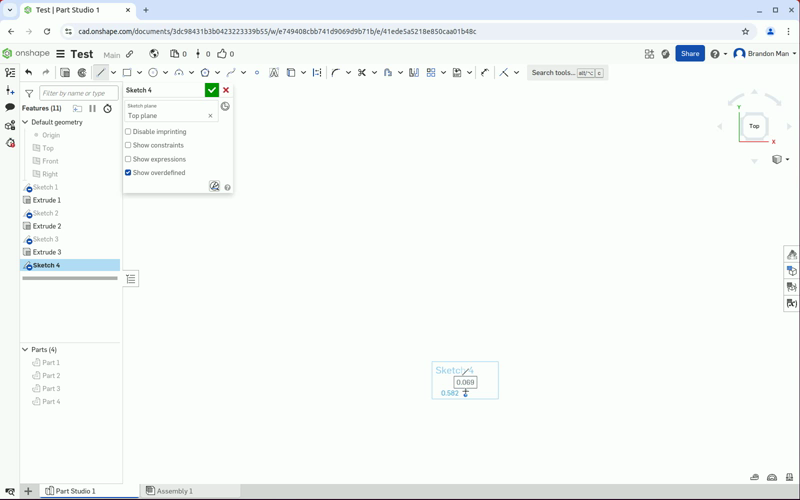
scroll(6)
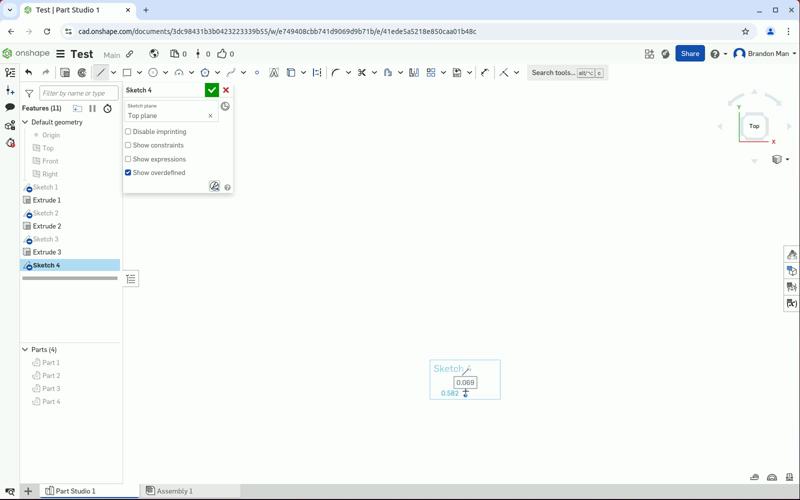
scroll(6)
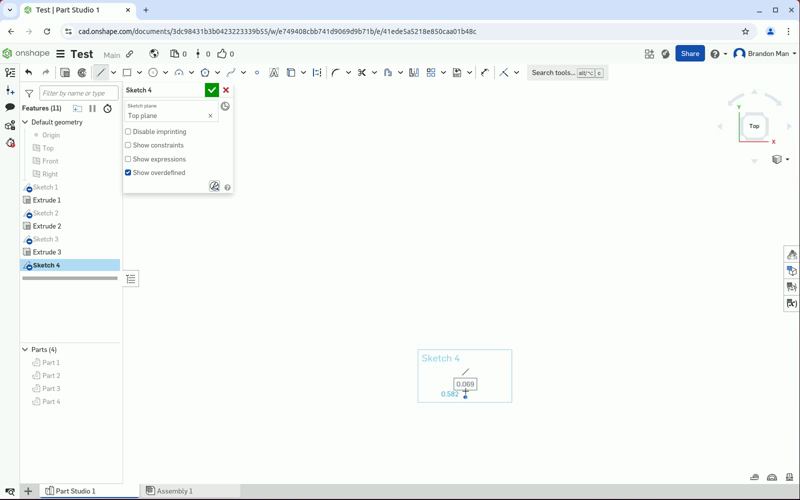
scroll(6)
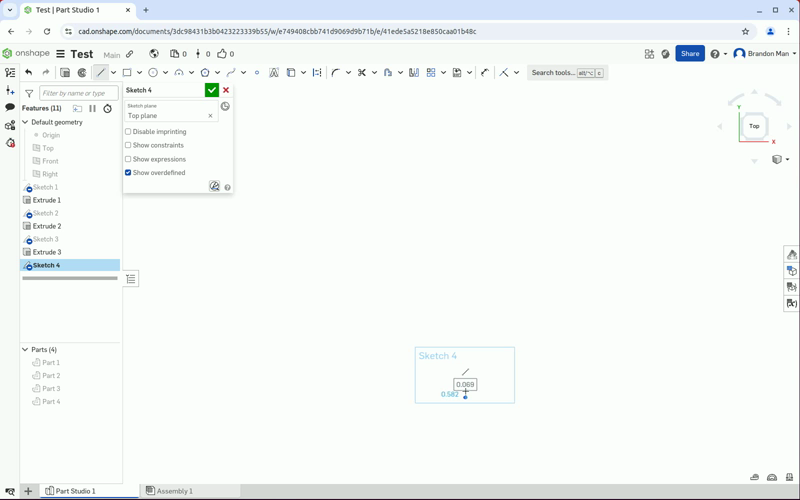
scroll(6)
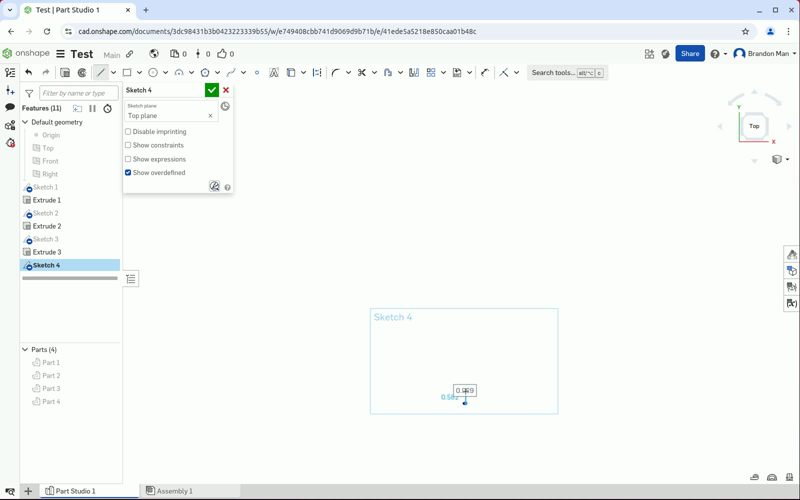
scroll(6)
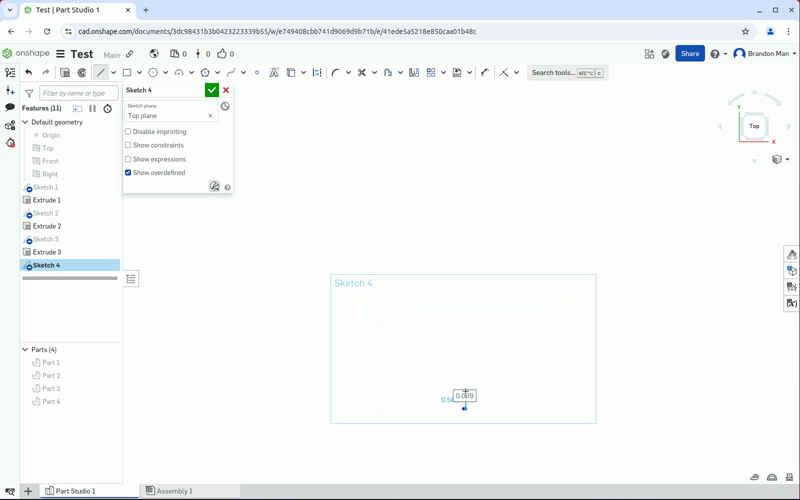
scroll(6)
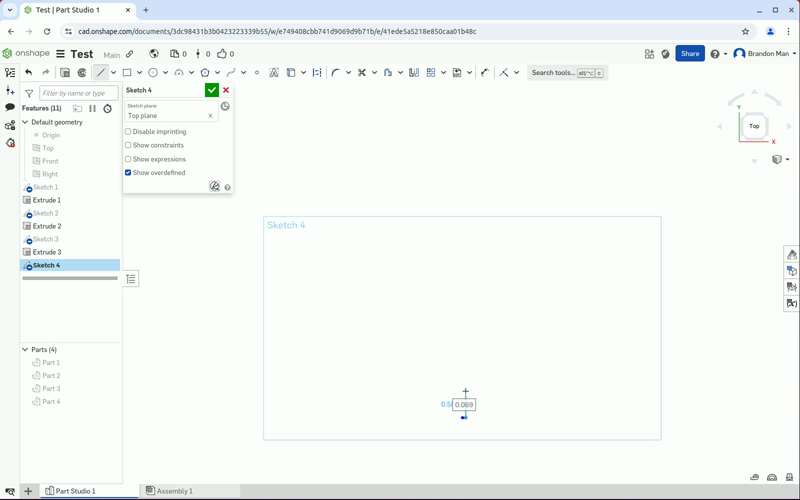
scroll(6)
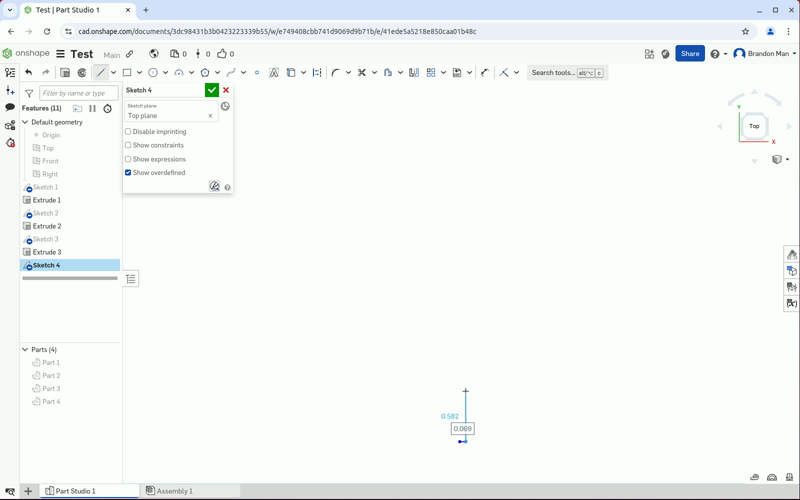
click(465, 390)
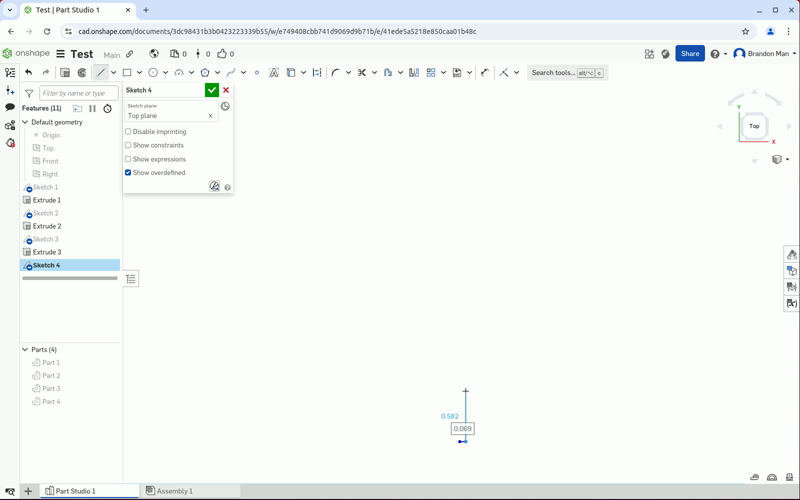
scroll(-6)
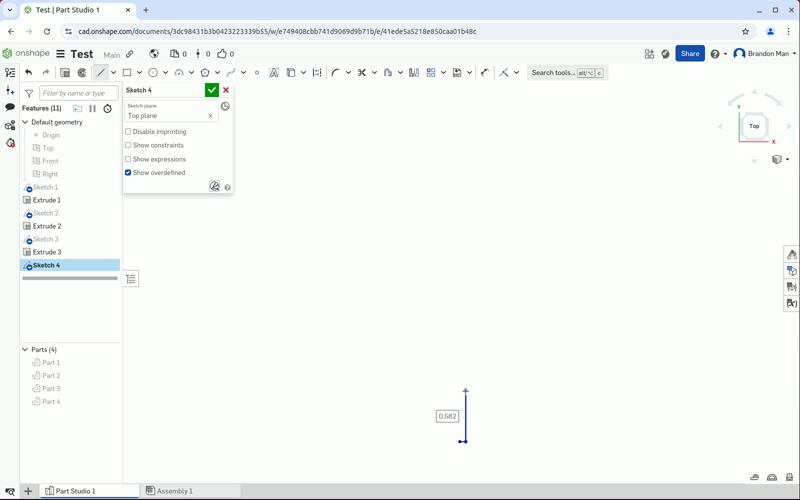
scroll(-6)
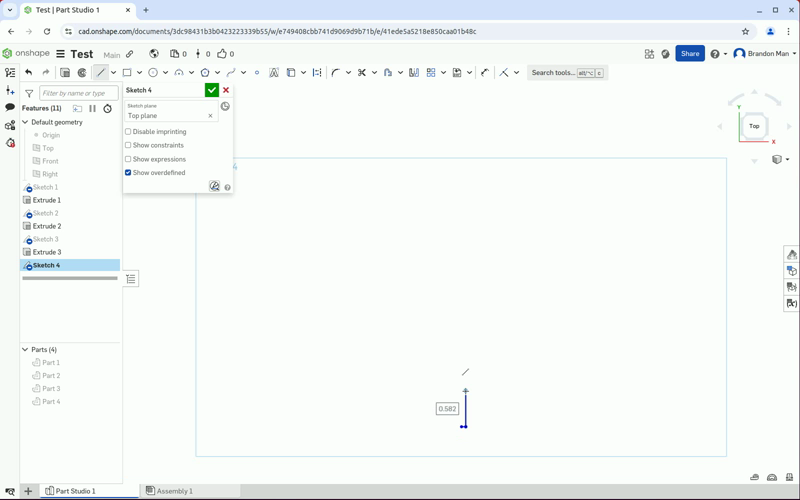
scroll(-6)
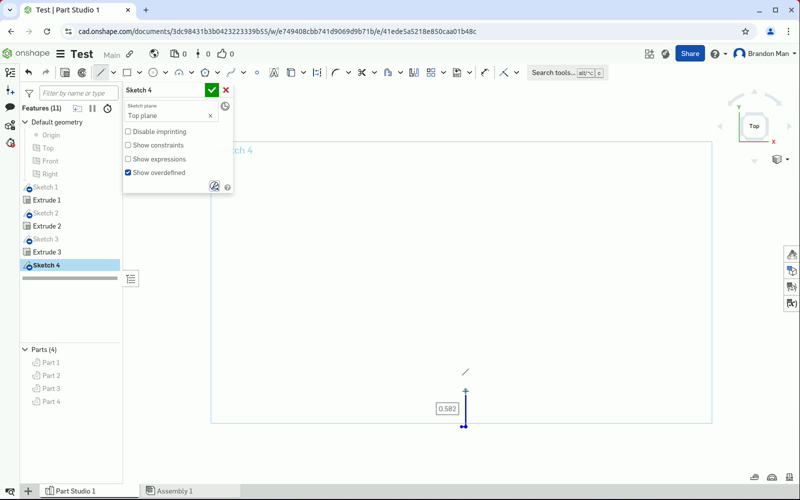
scroll(-6)
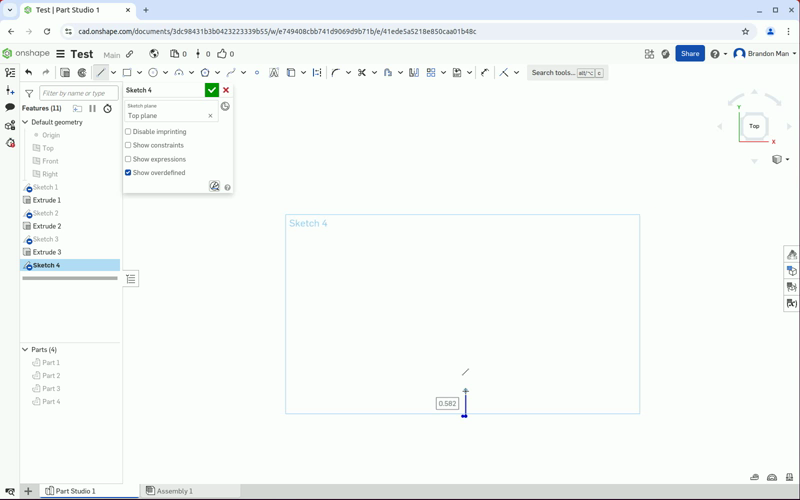
scroll(-6)
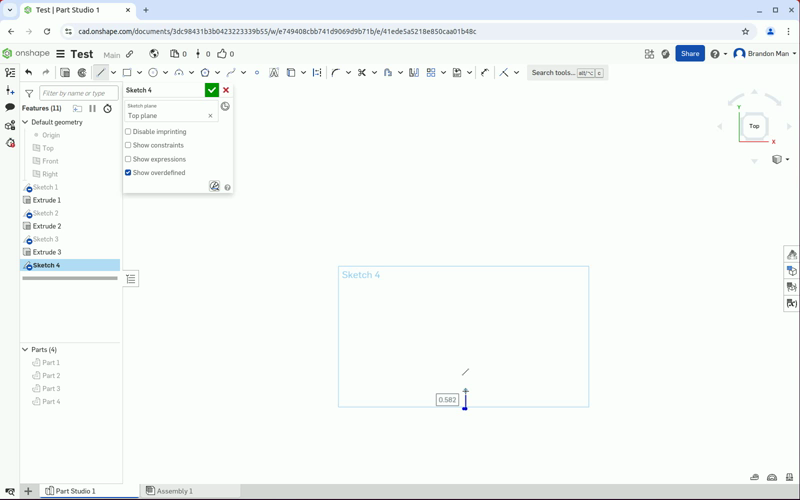
scroll(-6)
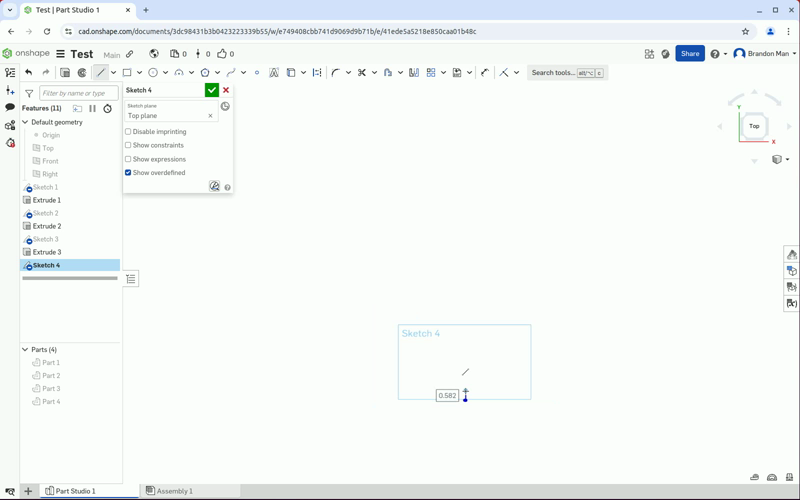
scroll(-6)
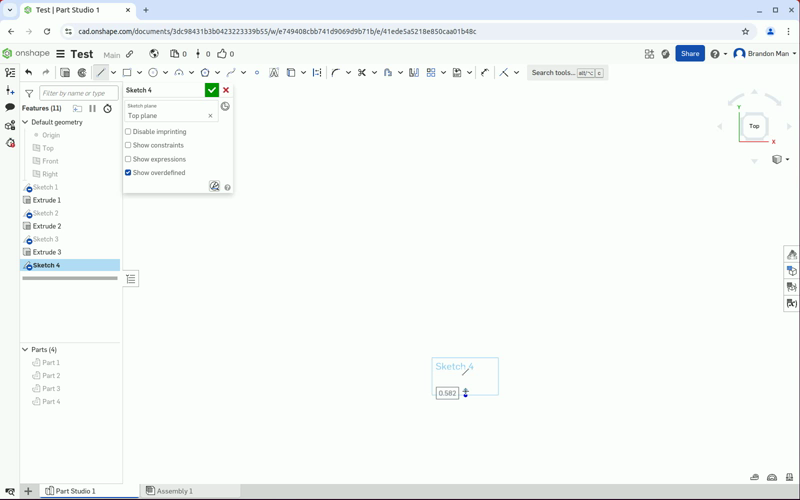
key_up(shift)
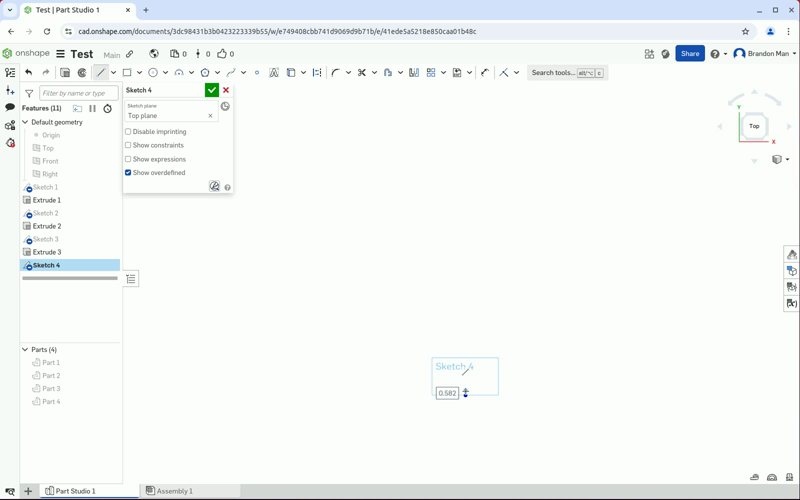
key_down(shift)
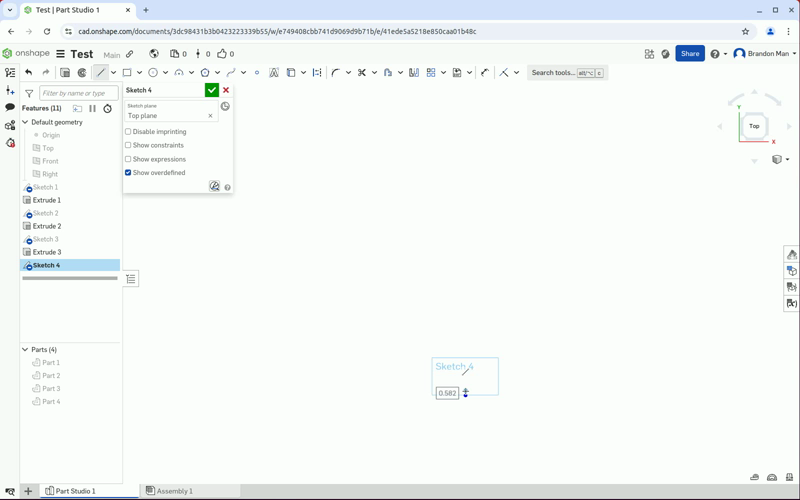
mouse_move(495, 390)
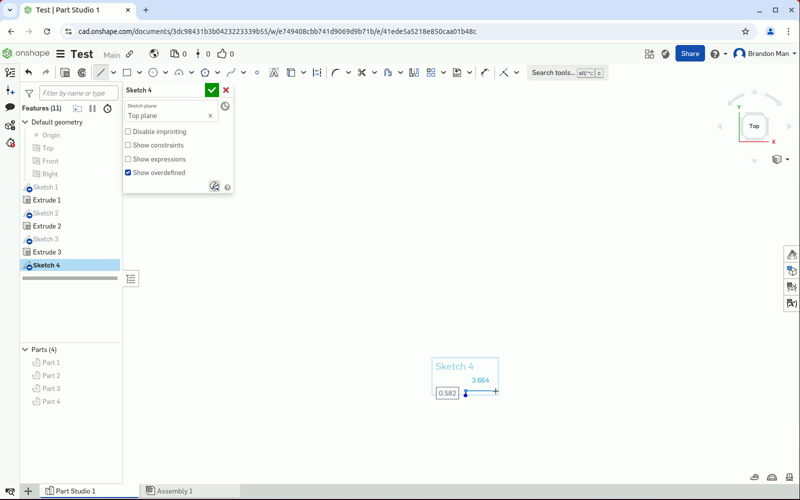
mouse_move(465, 390)
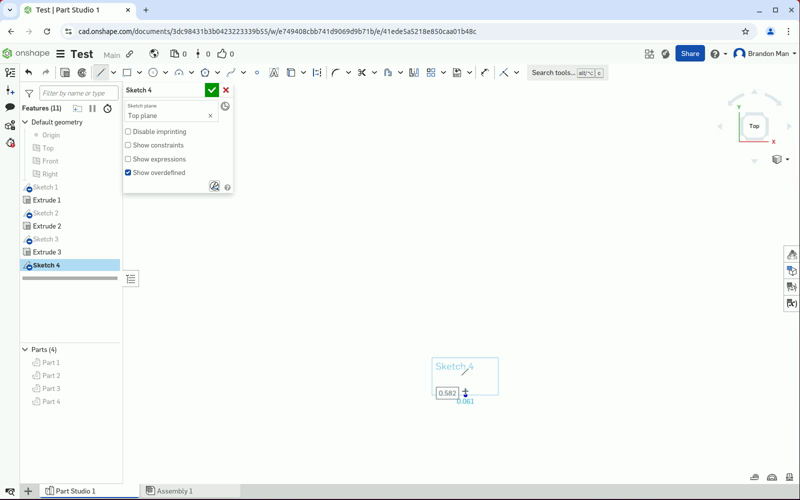
scroll(6)
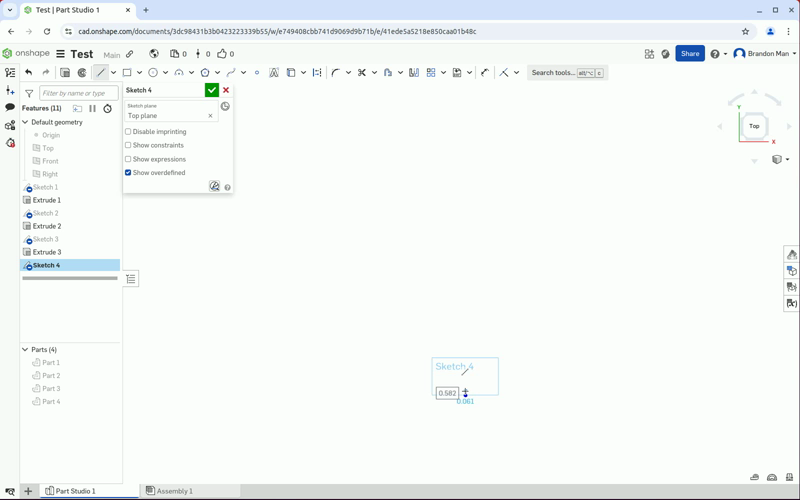
scroll(6)
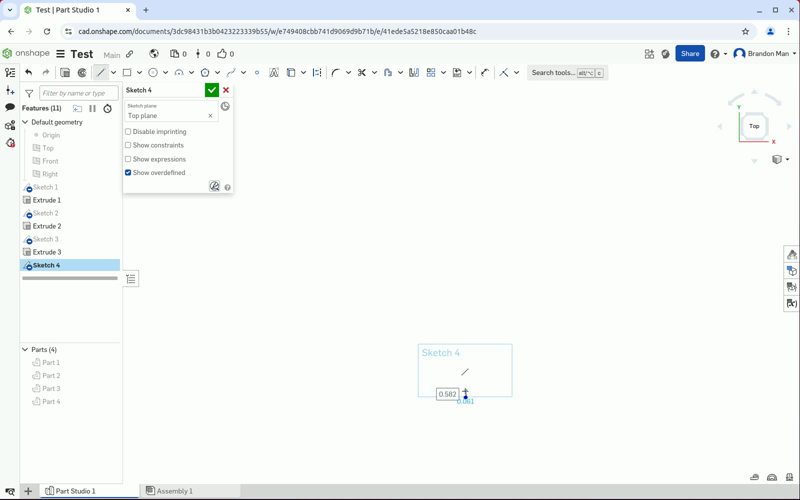
scroll(6)
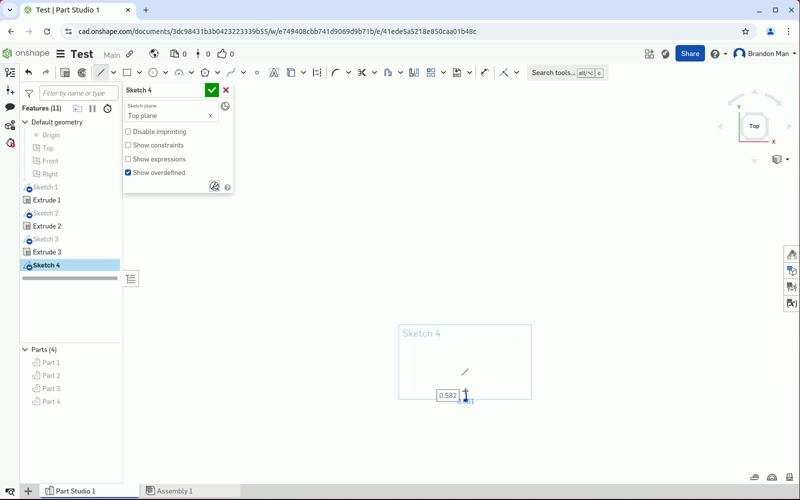
scroll(6)
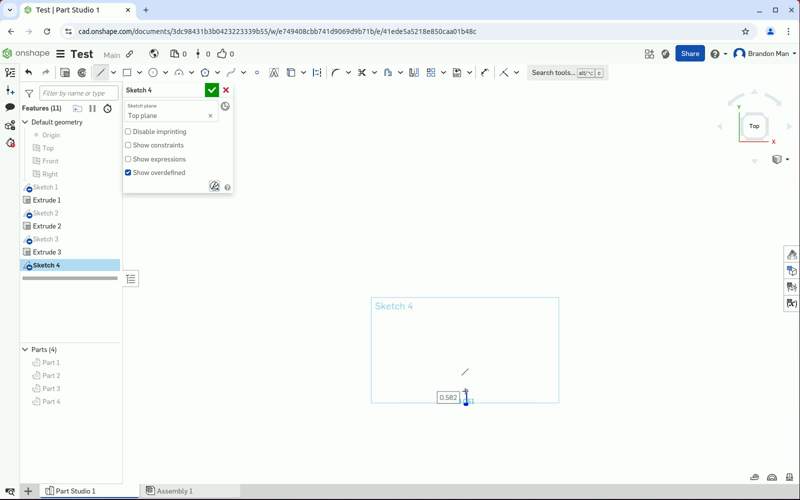
scroll(6)
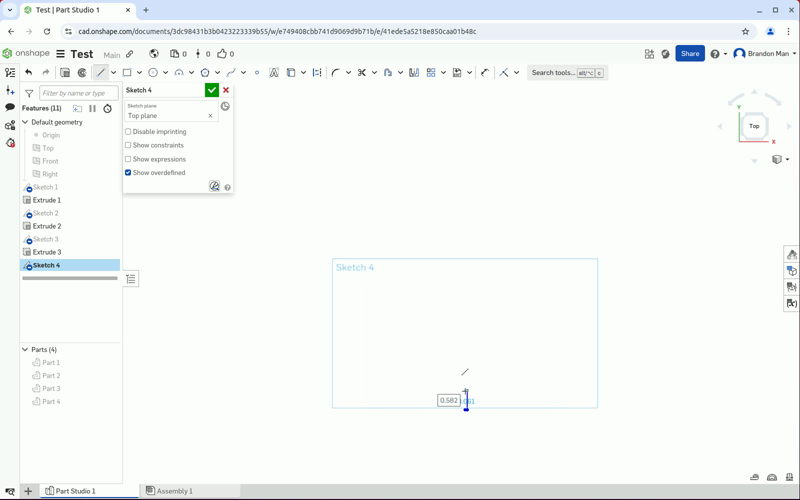
scroll(6)
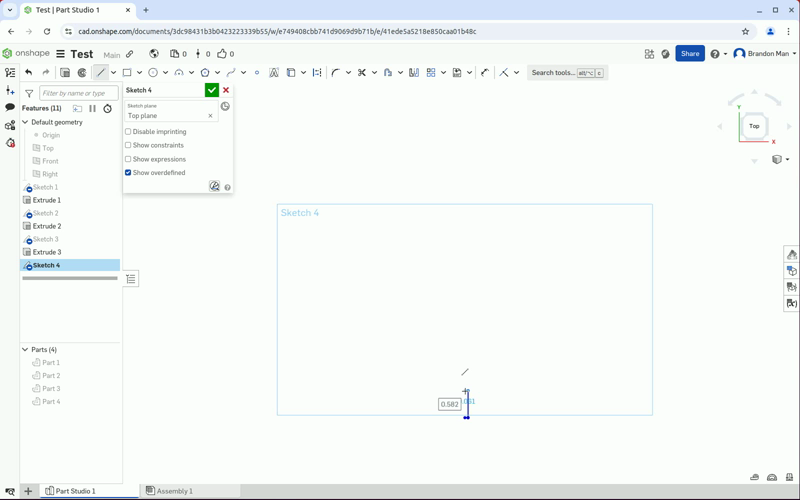
scroll(6)
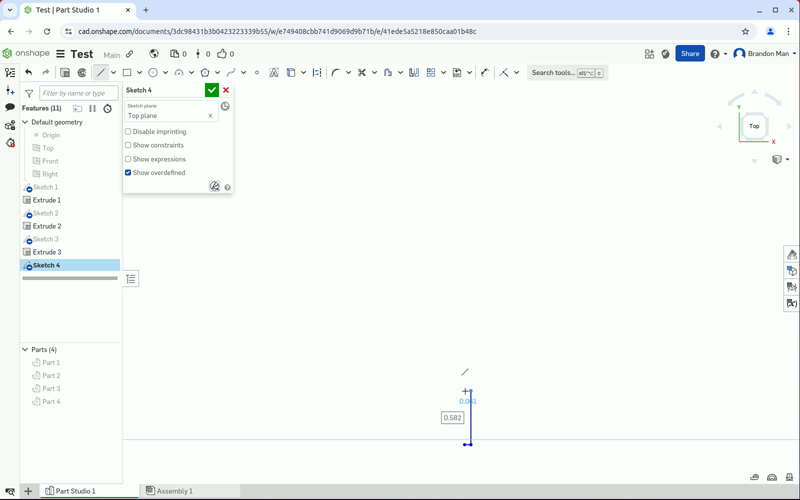
click(465, 390)
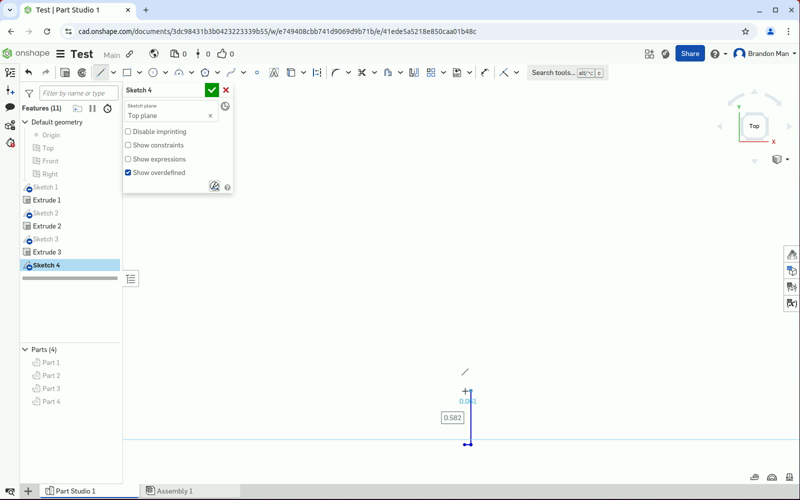
scroll(-6)
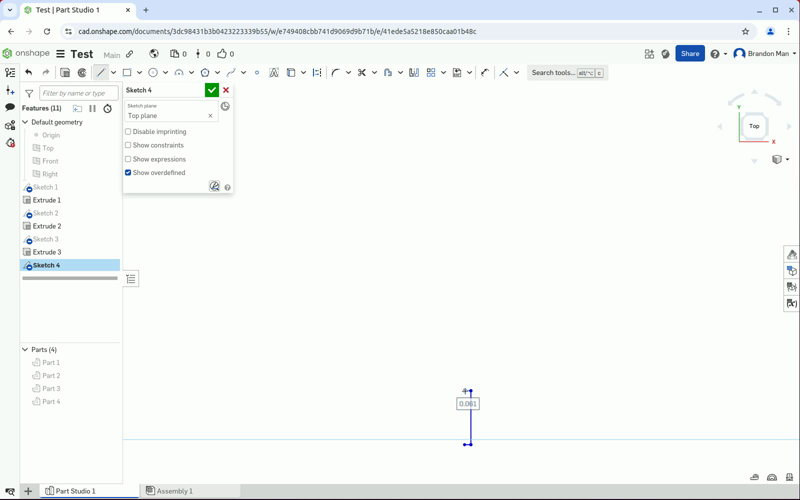
scroll(-6)
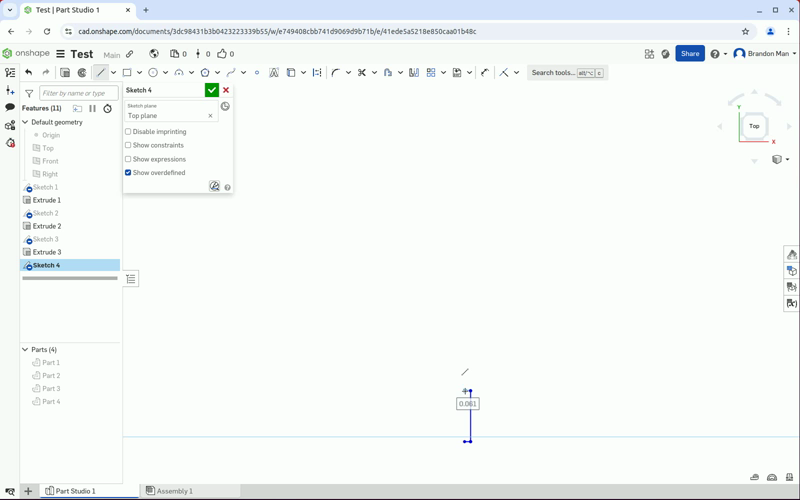
scroll(-6)
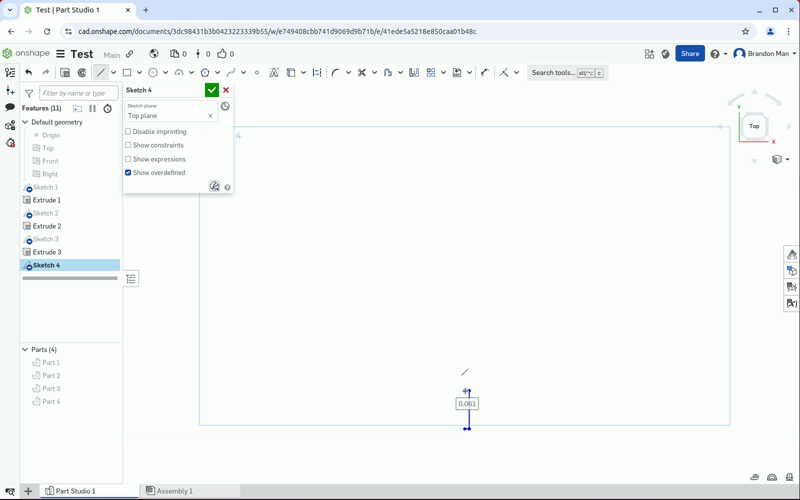
scroll(-6)
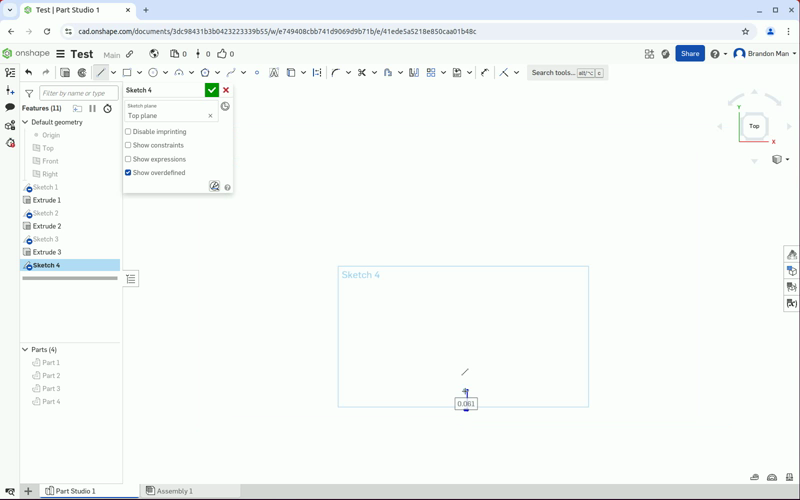
scroll(-6)
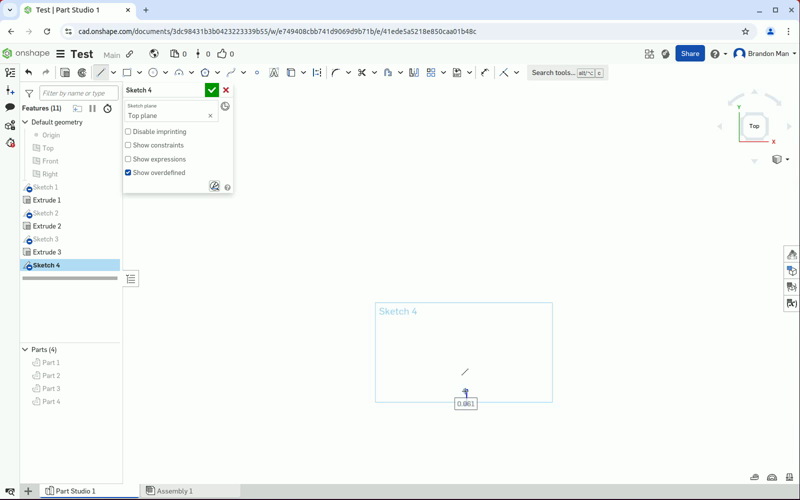
scroll(-6)
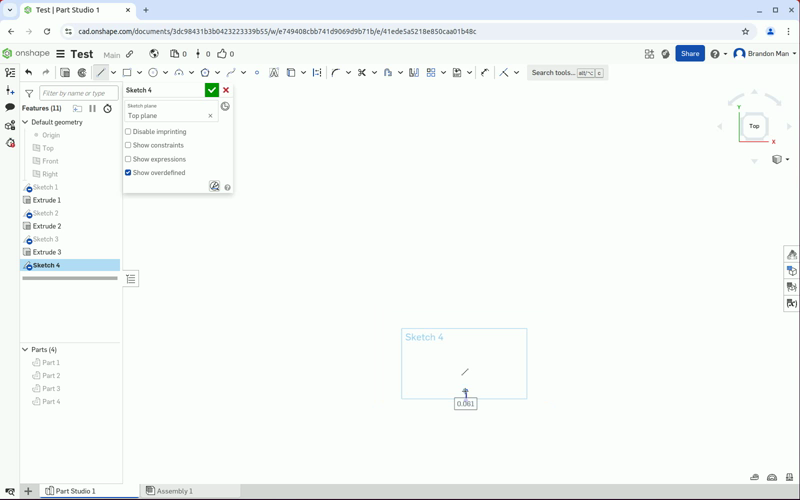
scroll(-6)
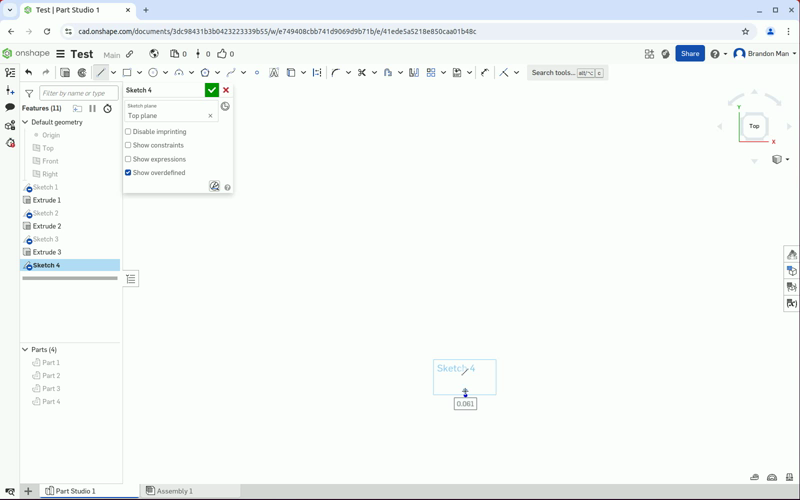
key_up(shift)
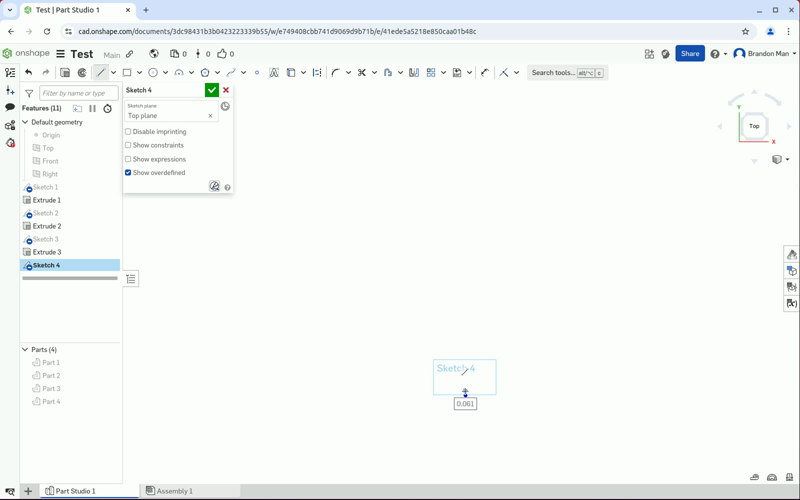
mouse_move(495, 390)
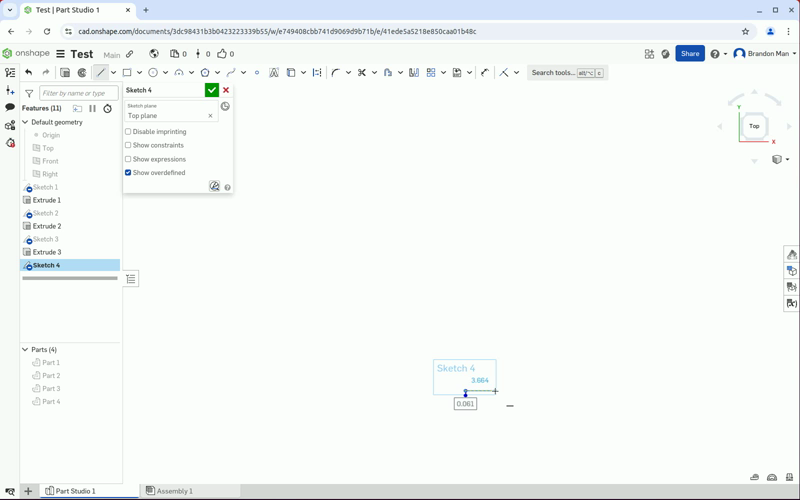
key_down(shift)
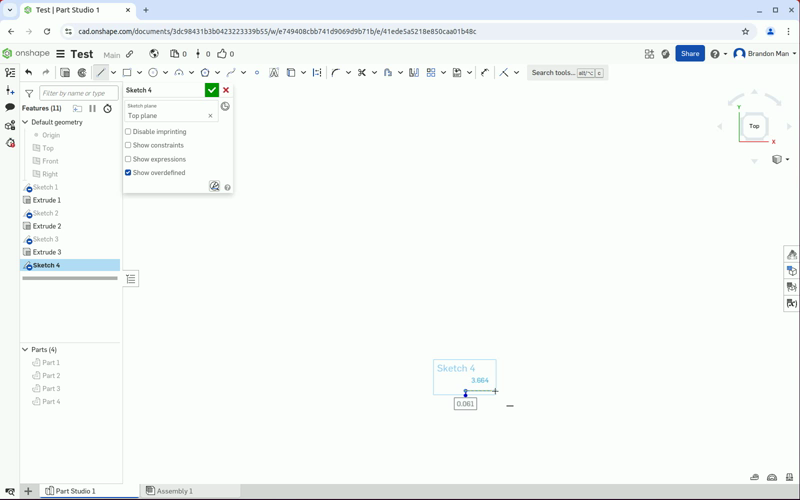
mouse_move(465, 395)
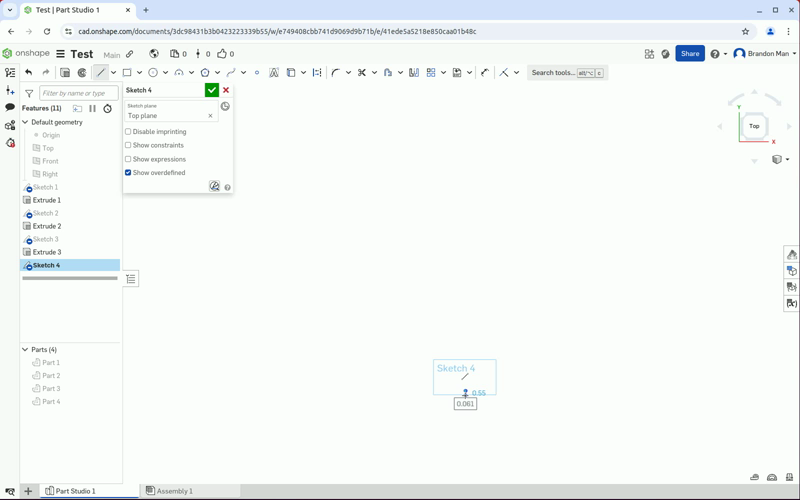
scroll(6)
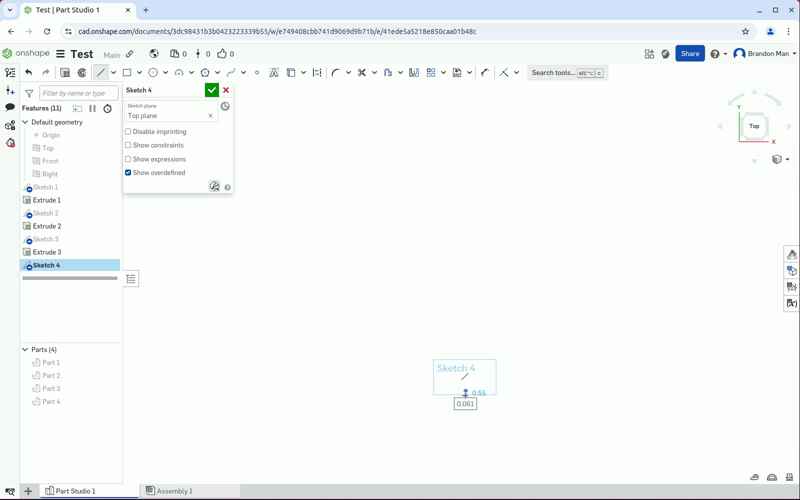
scroll(6)
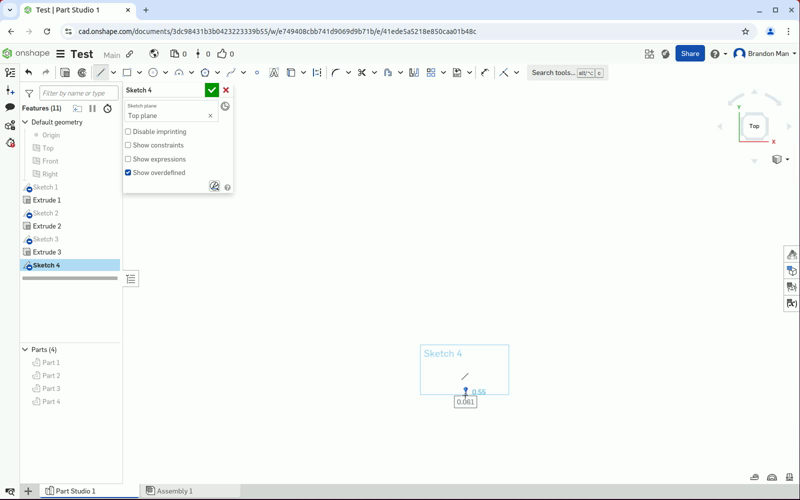
scroll(6)
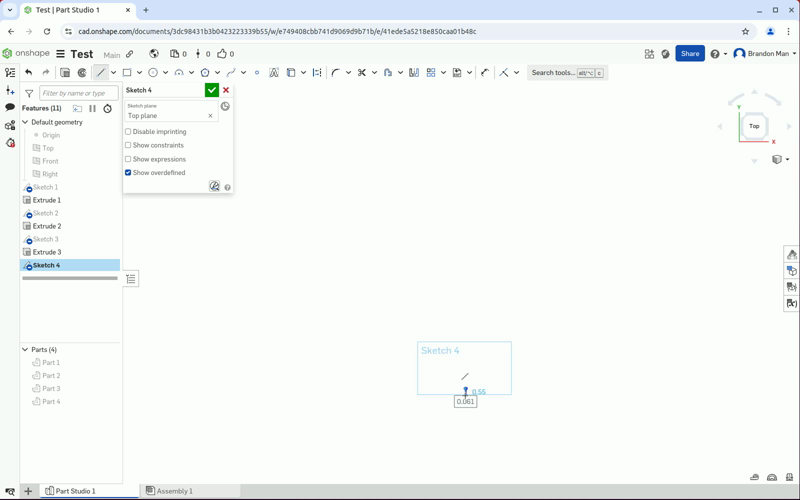
scroll(6)
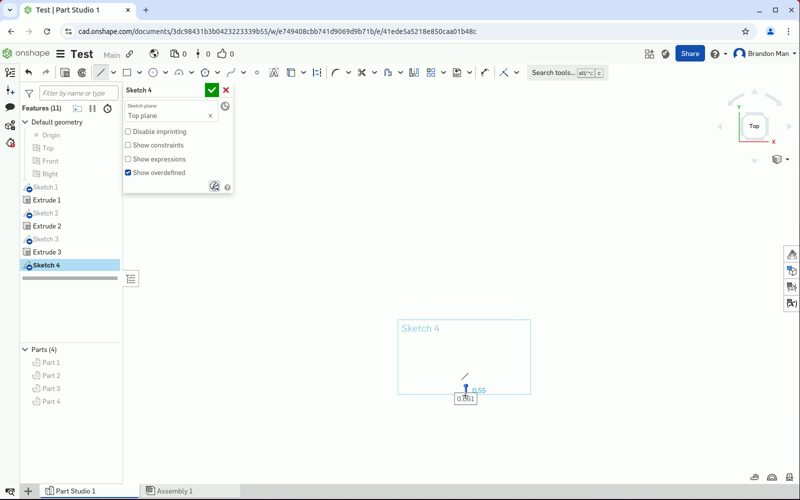
scroll(6)
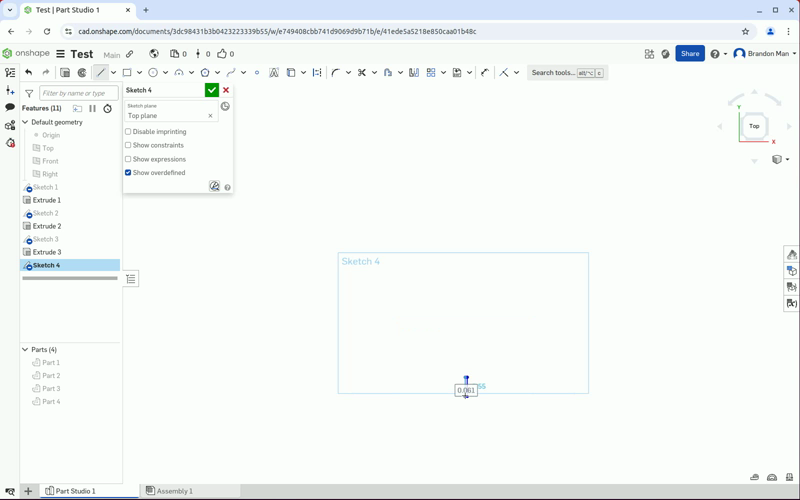
scroll(6)
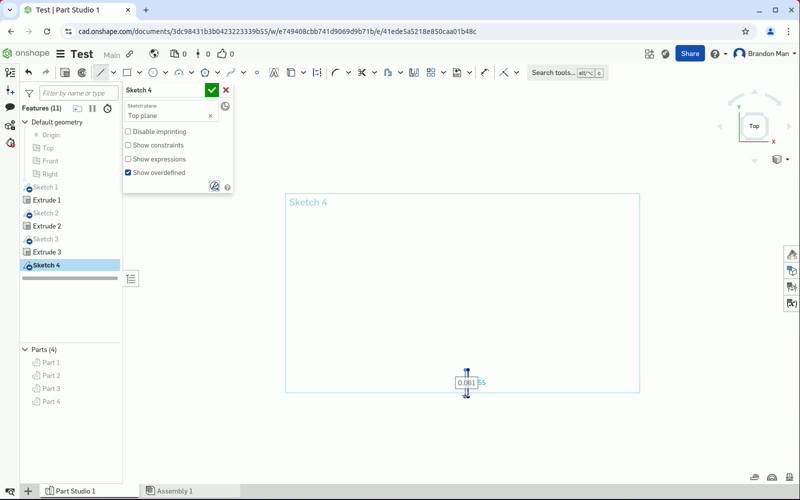
scroll(6)
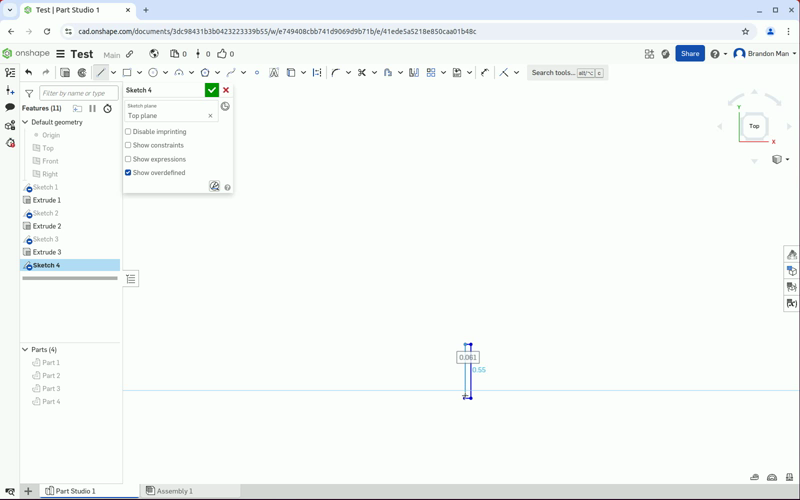
key_up(shift)
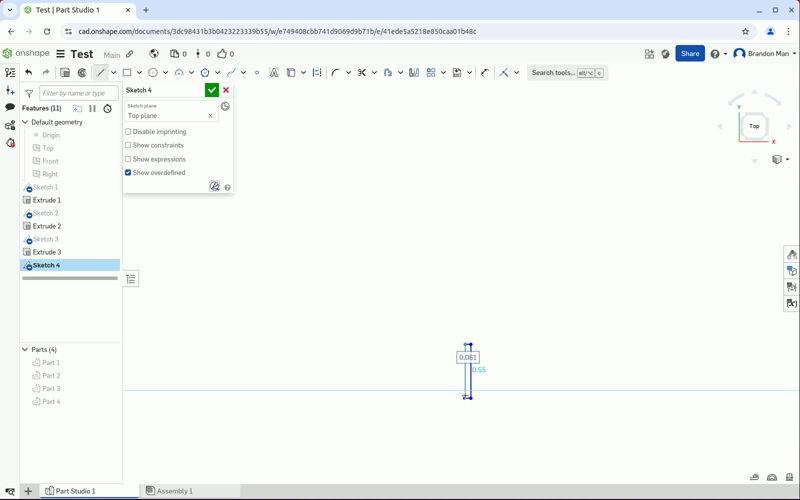
click(465, 395)
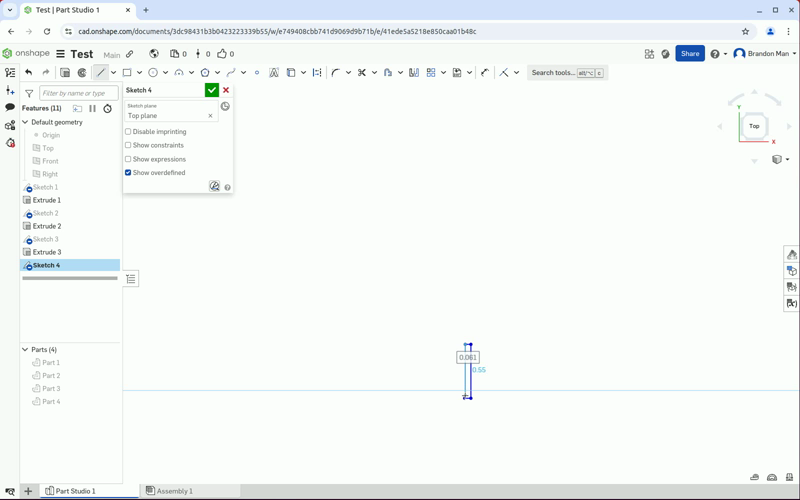
scroll(-6)
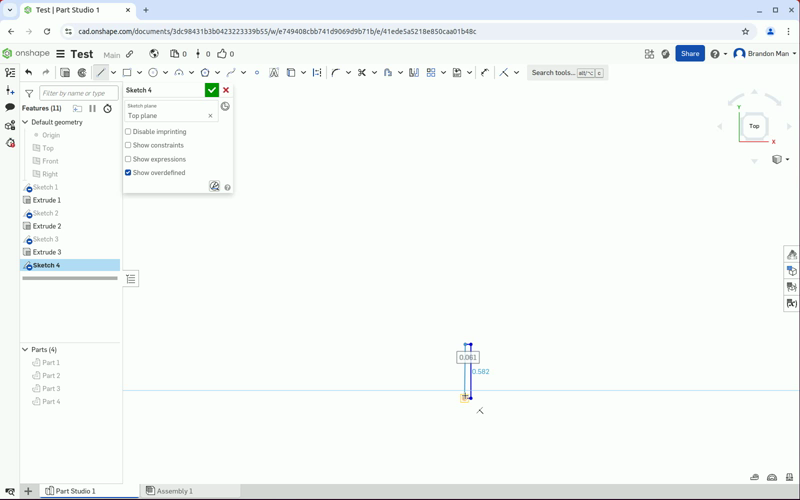
scroll(-6)
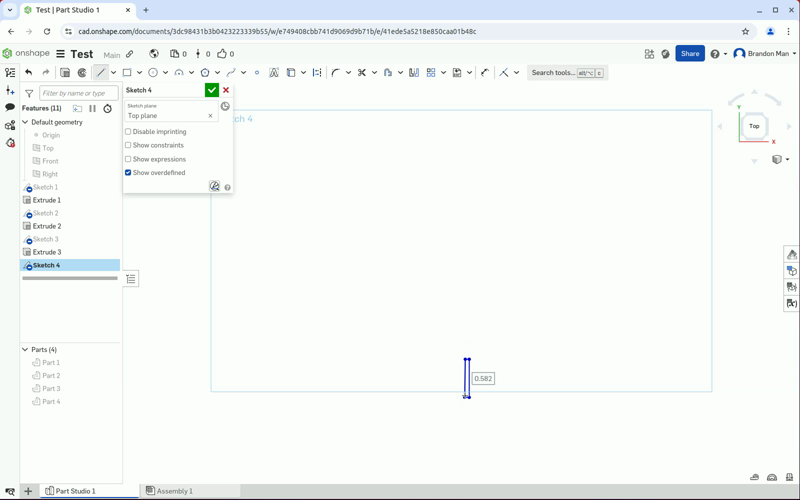
scroll(-6)
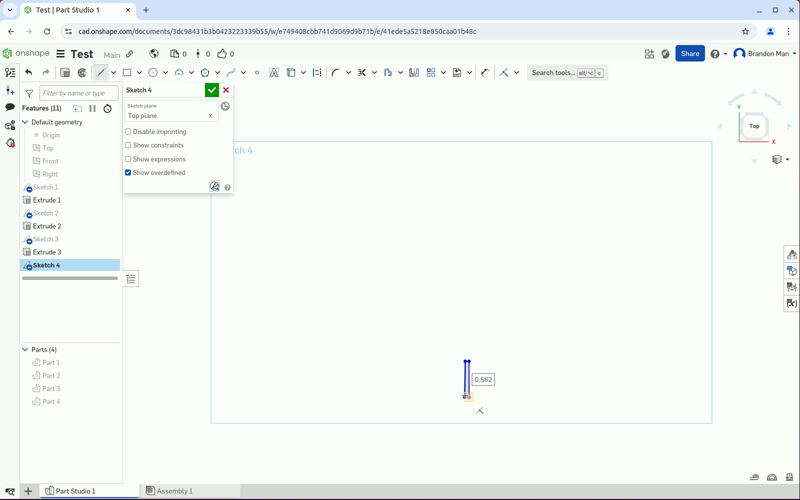
scroll(-6)
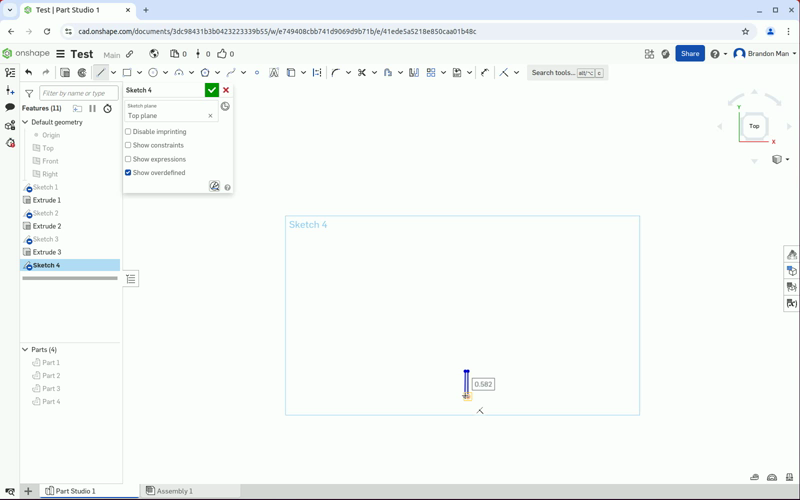
scroll(-6)
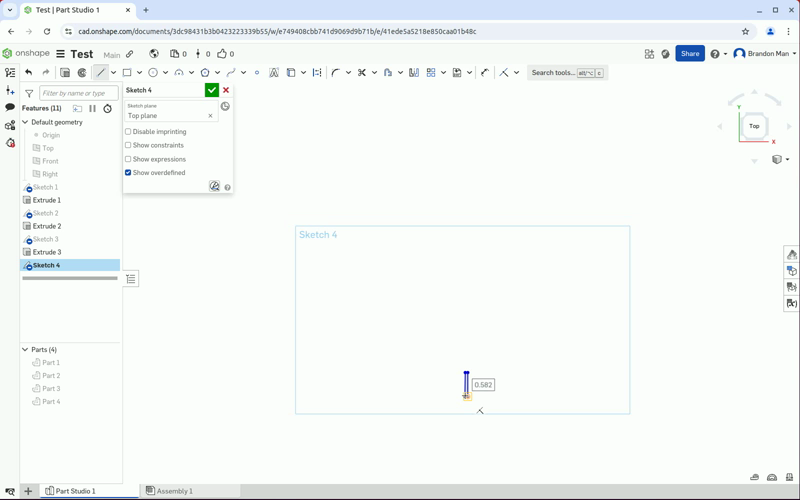
scroll(-6)
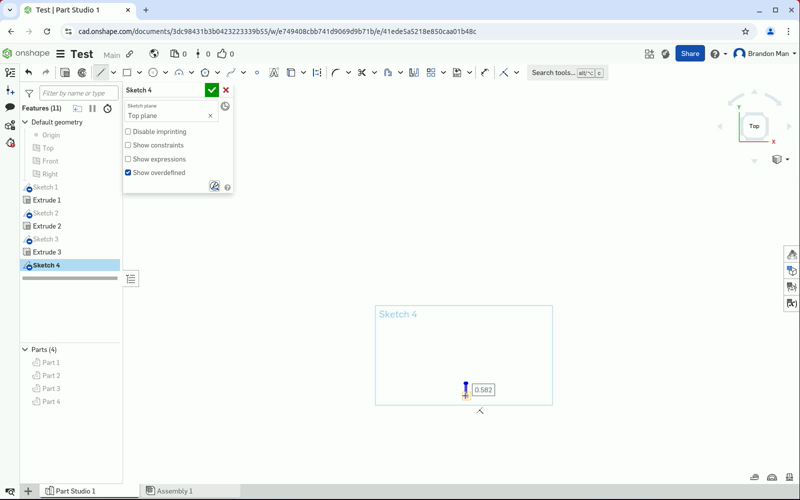
scroll(-6)
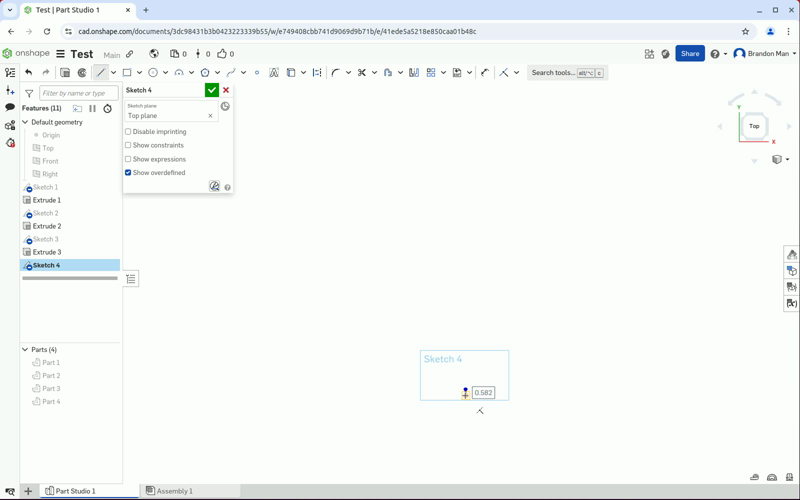
key(esc)
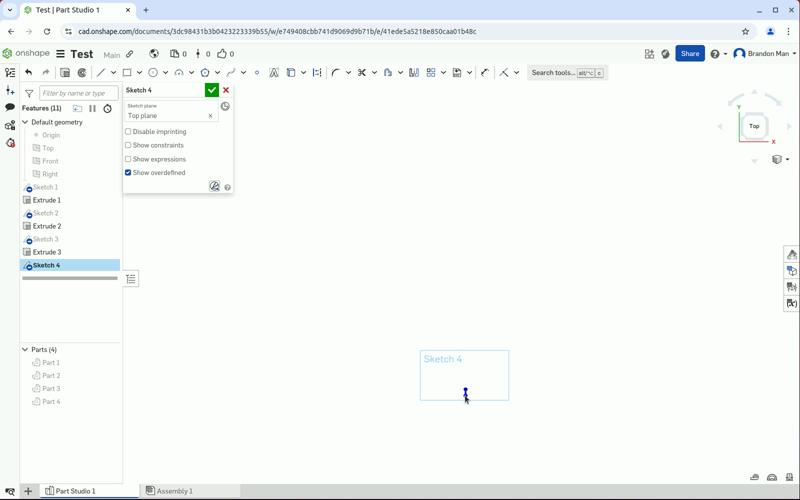
mouse_move(465, 391)
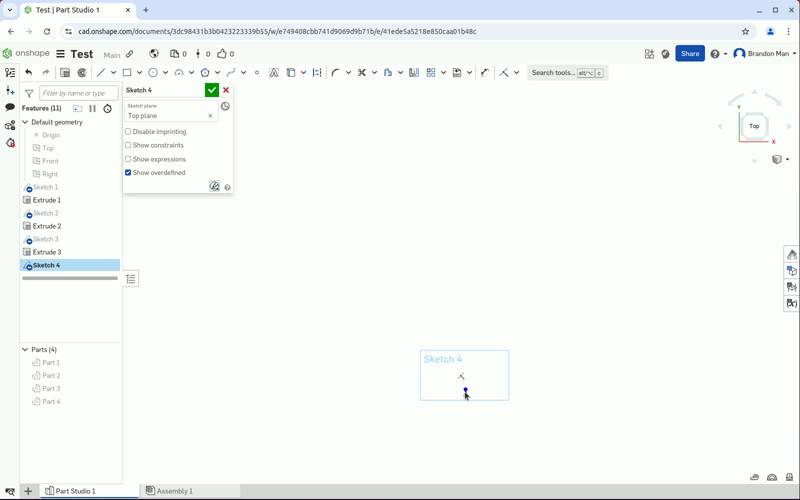
scroll(6)
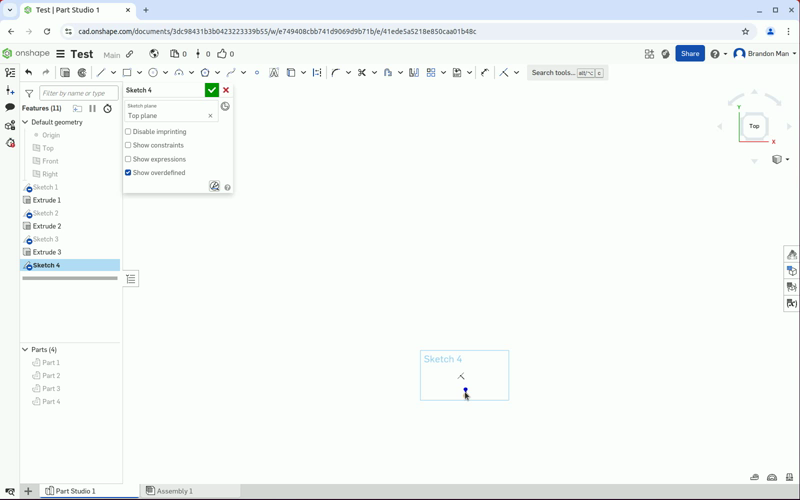
scroll(6)
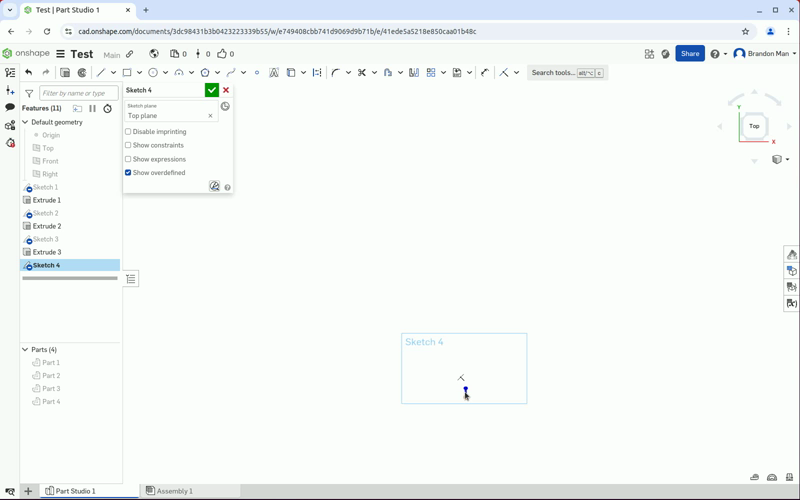
scroll(6)
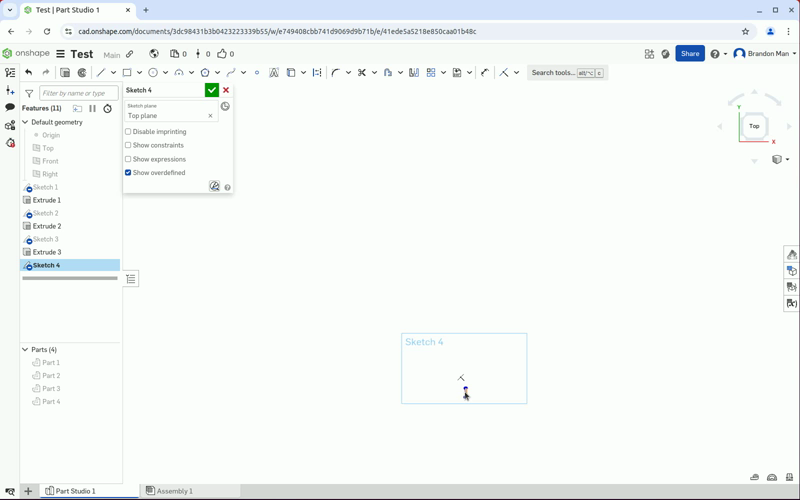
scroll(6)
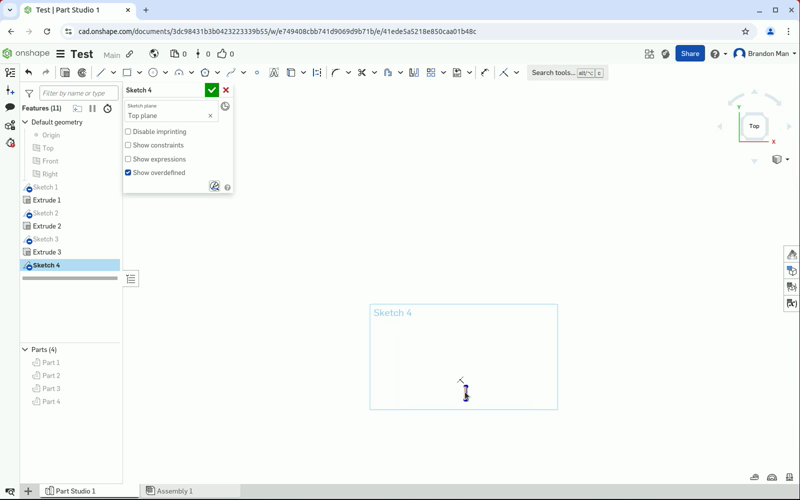
scroll(6)
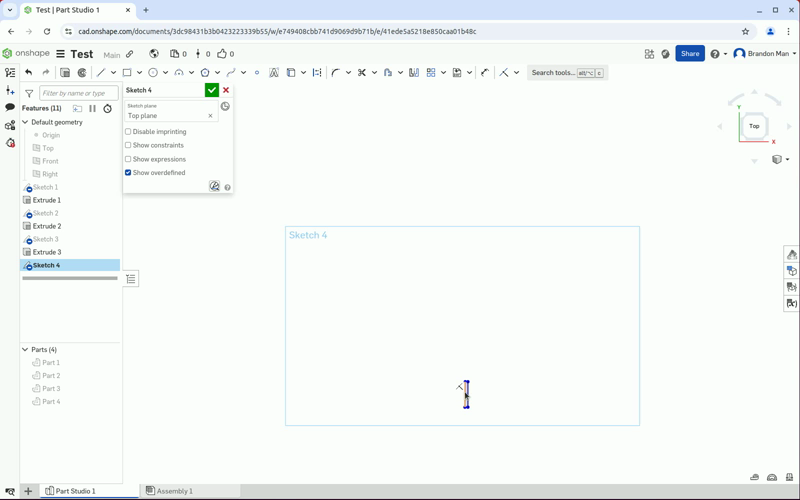
scroll(6)
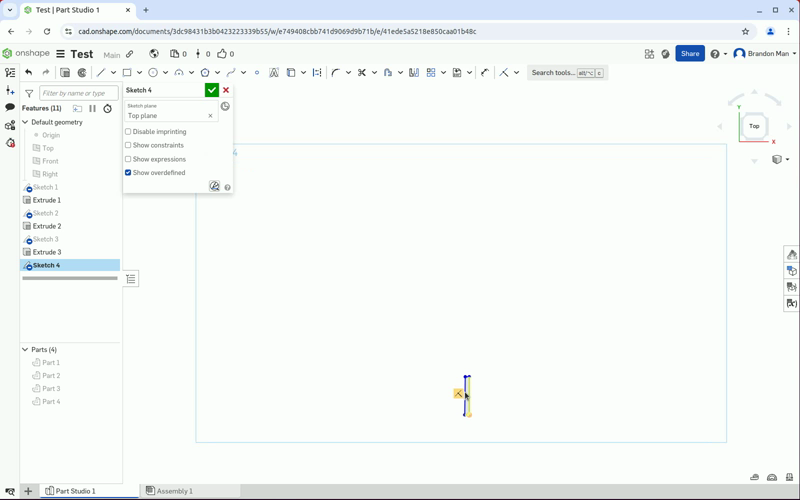
scroll(6)
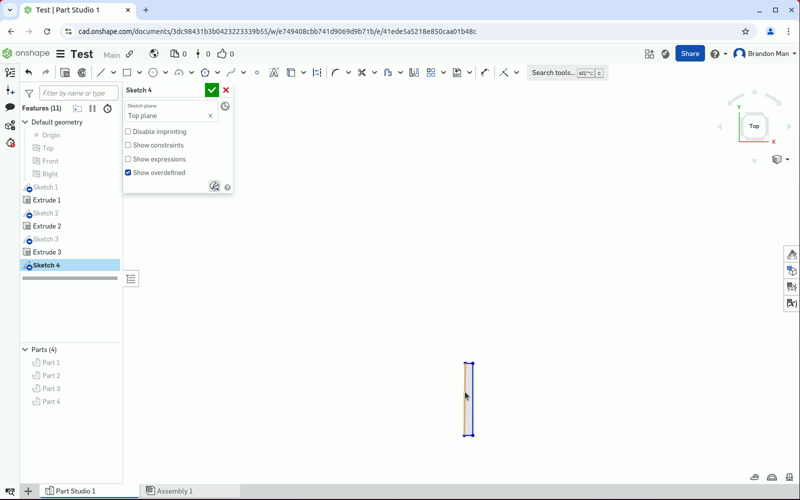
click(465, 391)
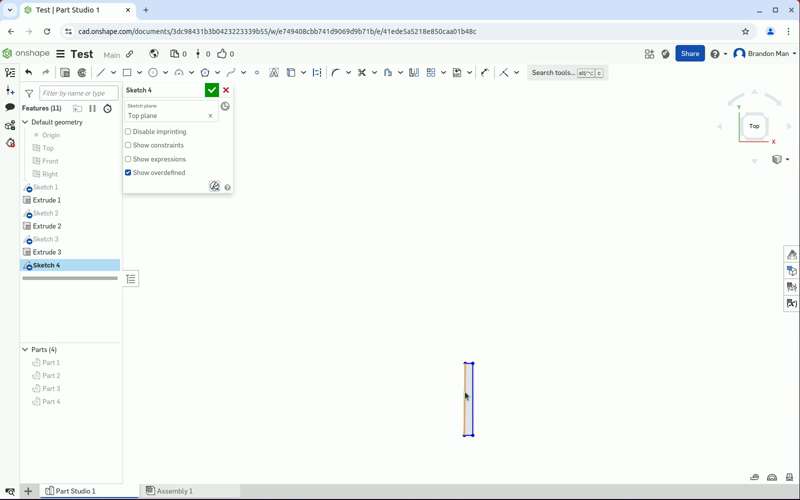
scroll(-6)
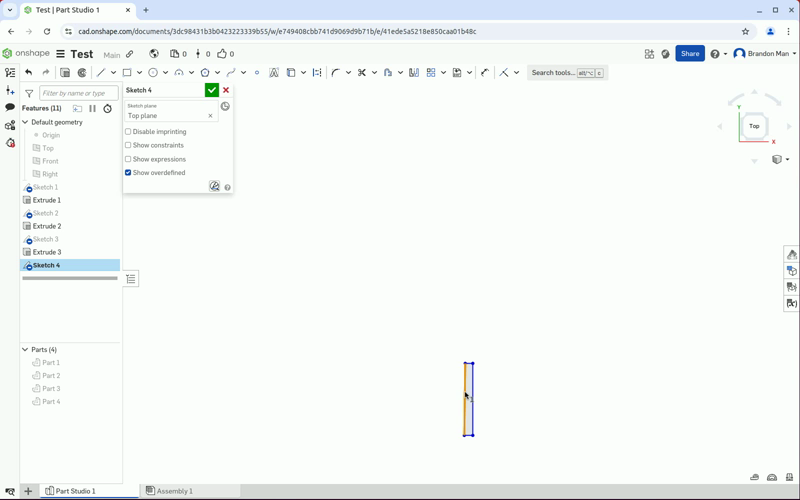
scroll(-6)
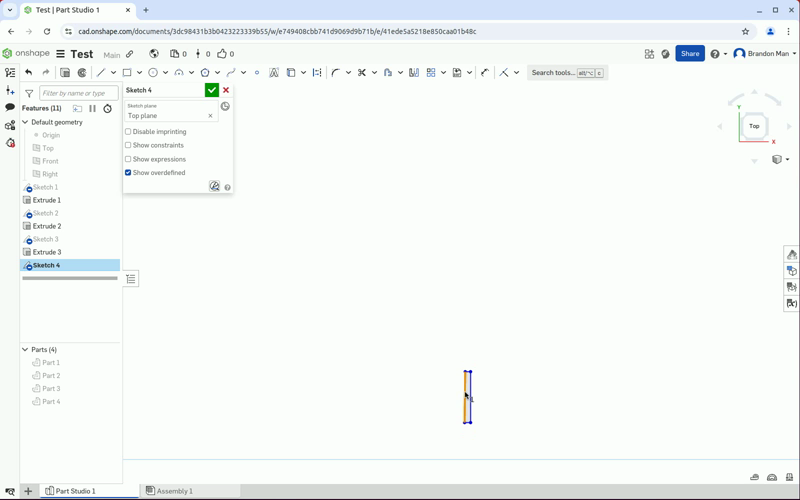
scroll(-6)
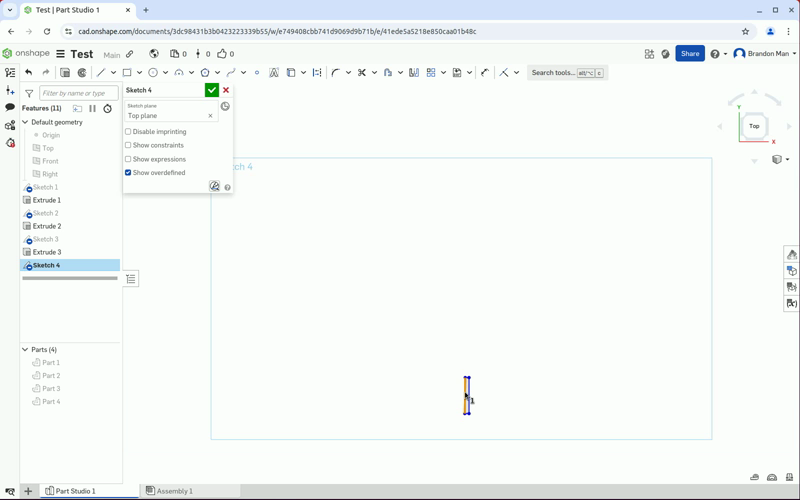
scroll(-6)
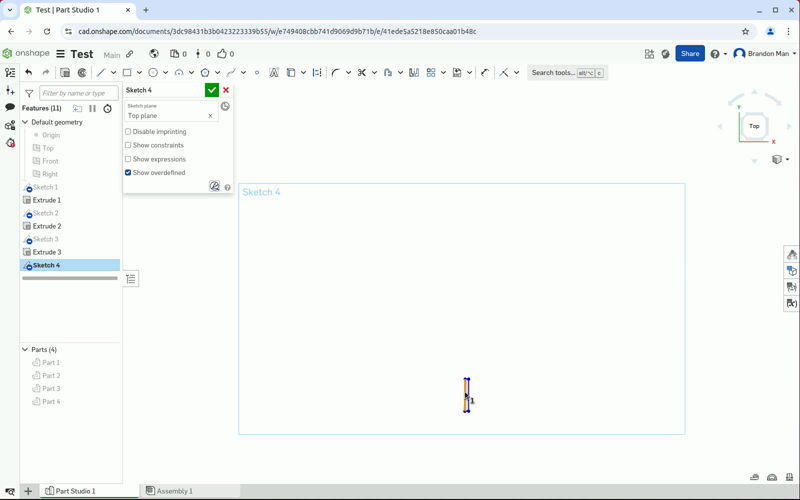
scroll(-6)
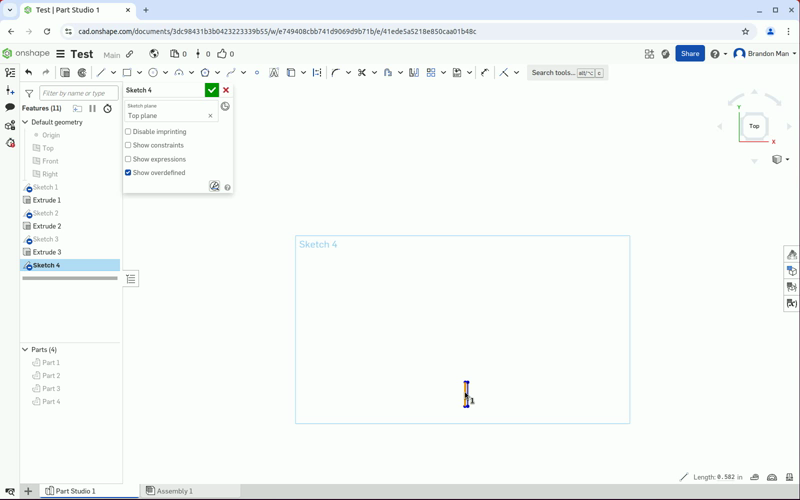
scroll(-6)
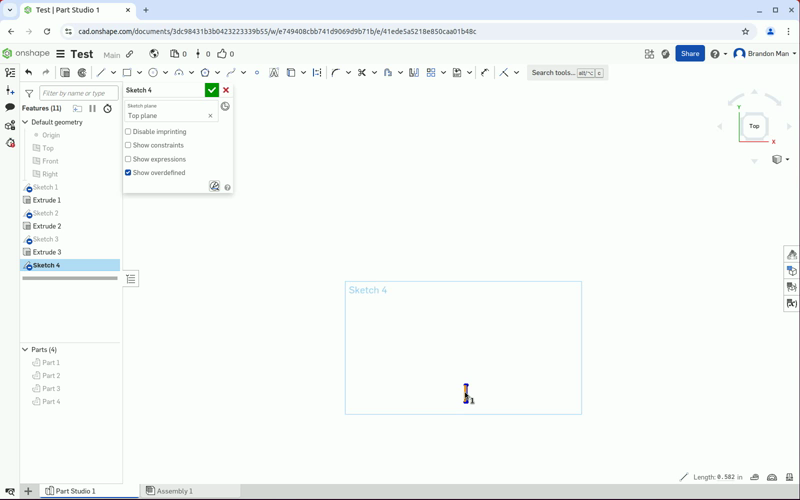
scroll(-6)
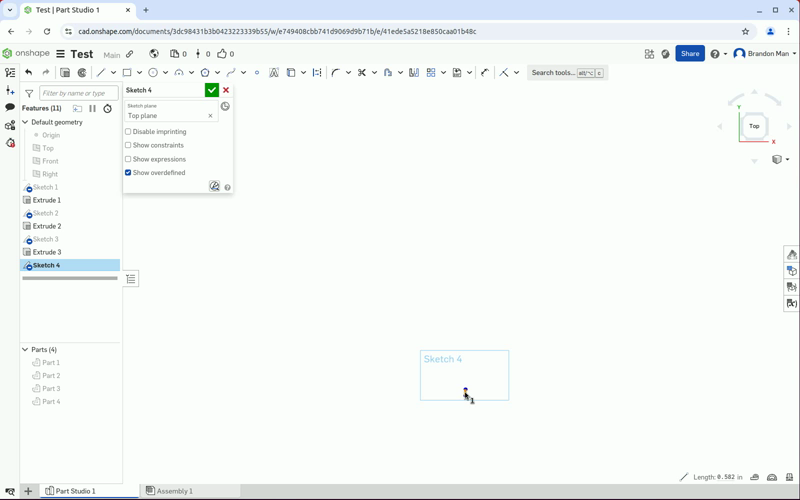
mouse_move(73, 352)
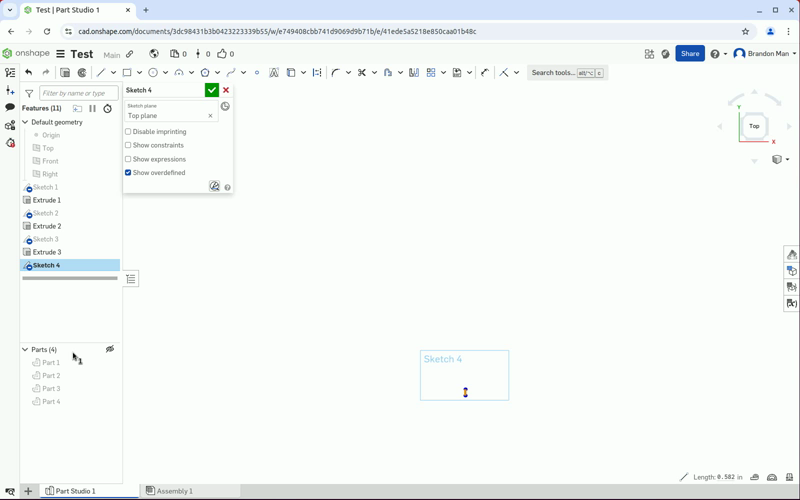
key(shift+y)
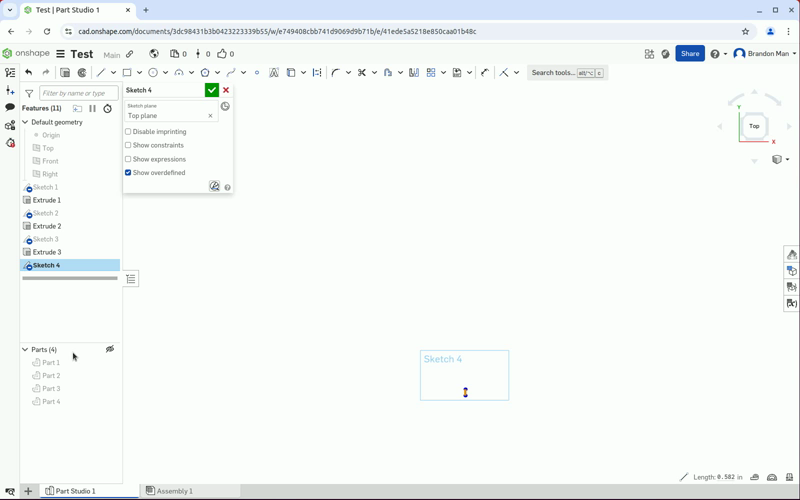
key(shift+e)
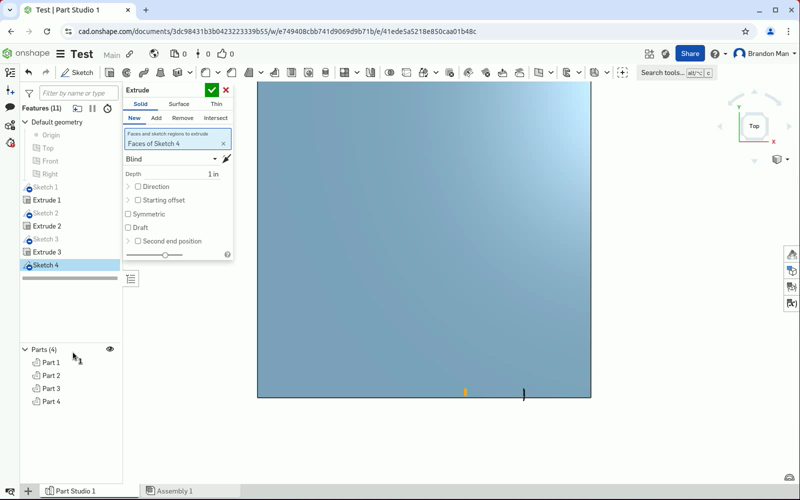
mouse_move(143, 106)
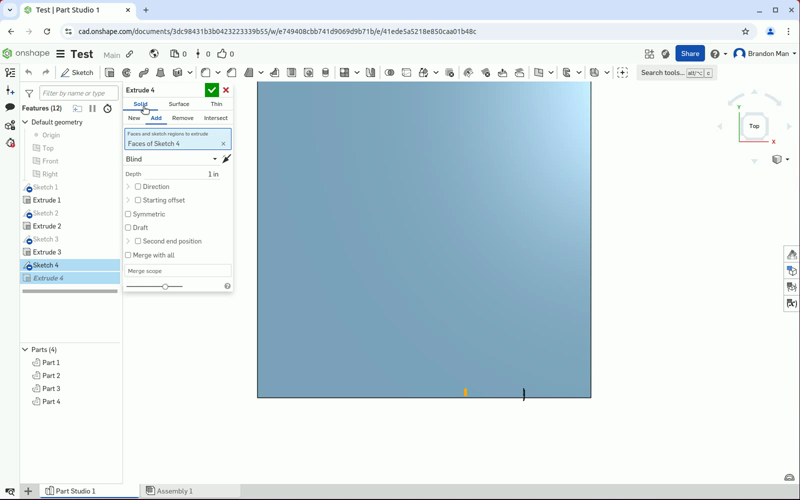
click(143, 106)
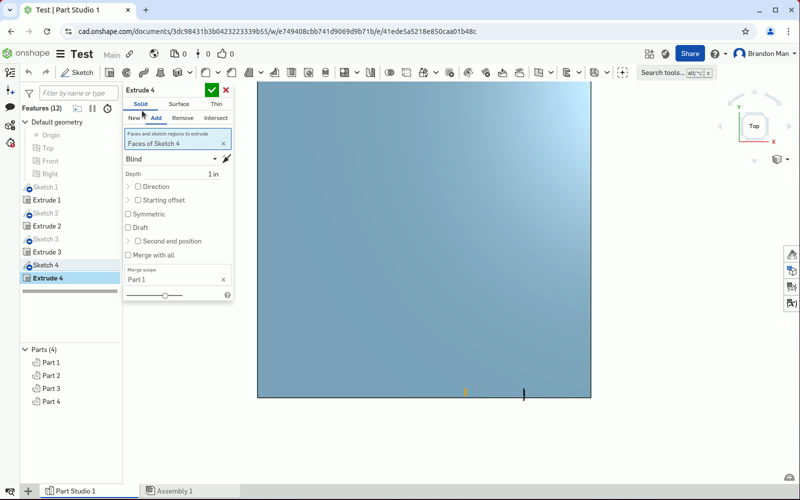
mouse_move(137, 120)
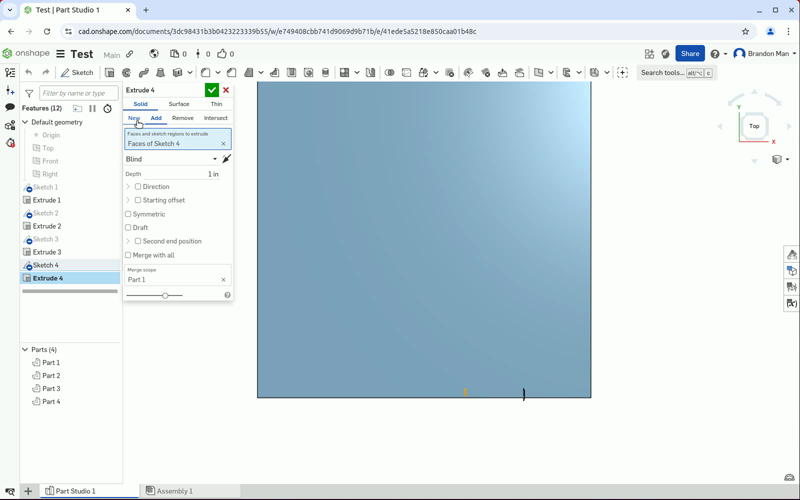
click(137, 120)
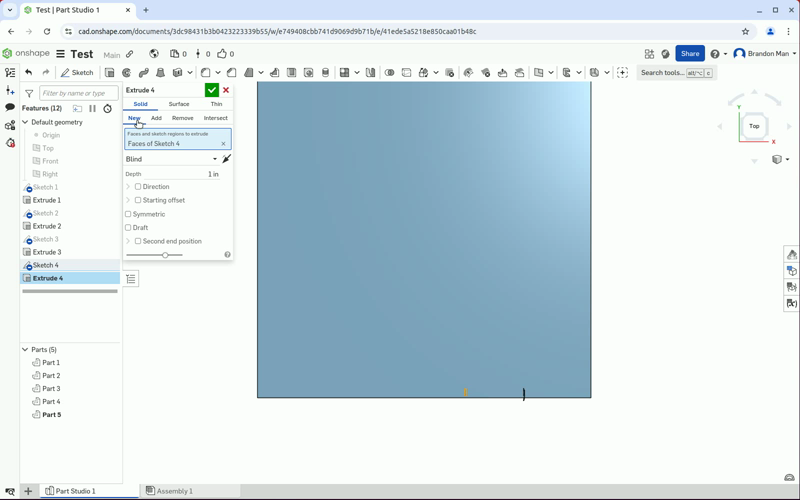
key(tab, 4)
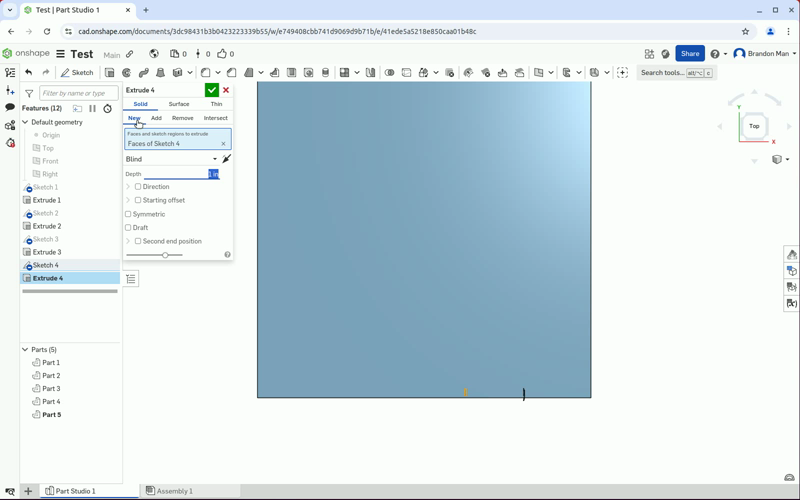
text(-0.241)
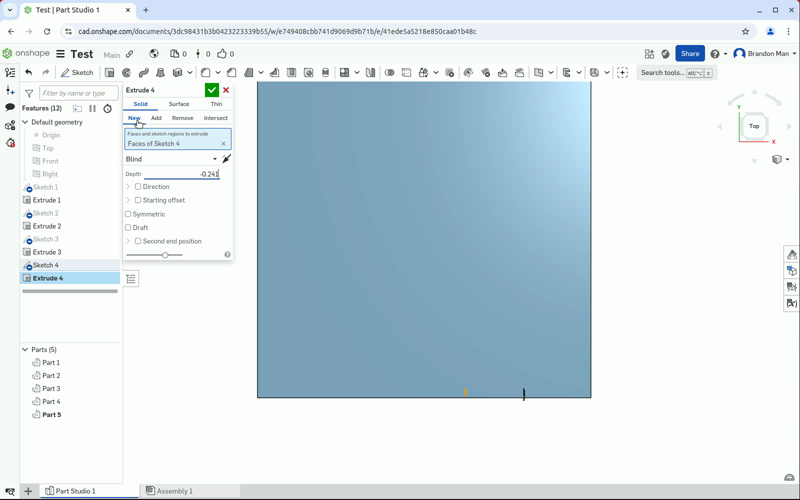
key(enter)
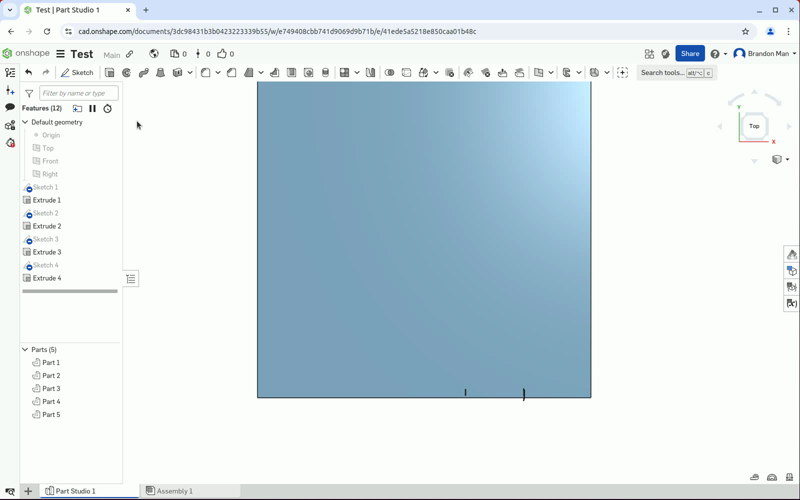
key(shift+h)
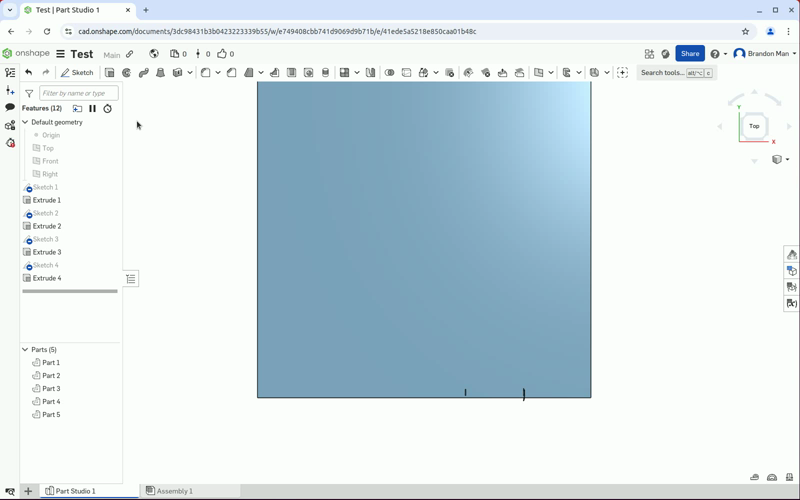
key(shift+h)
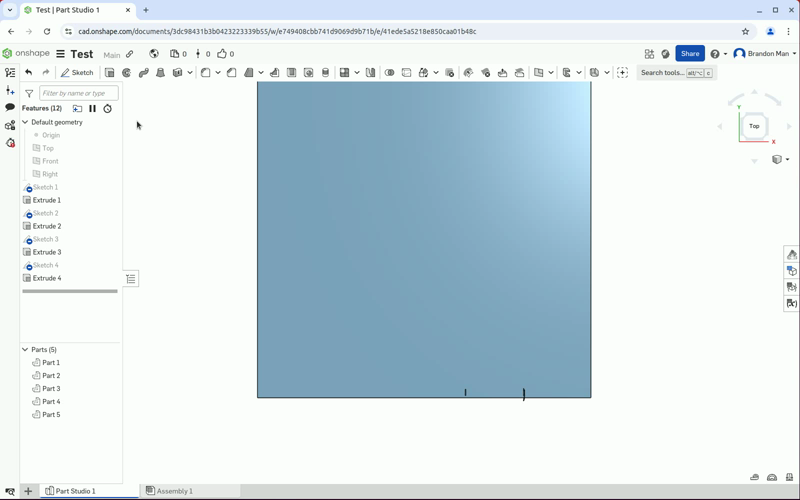
mouse_move(73, 189)
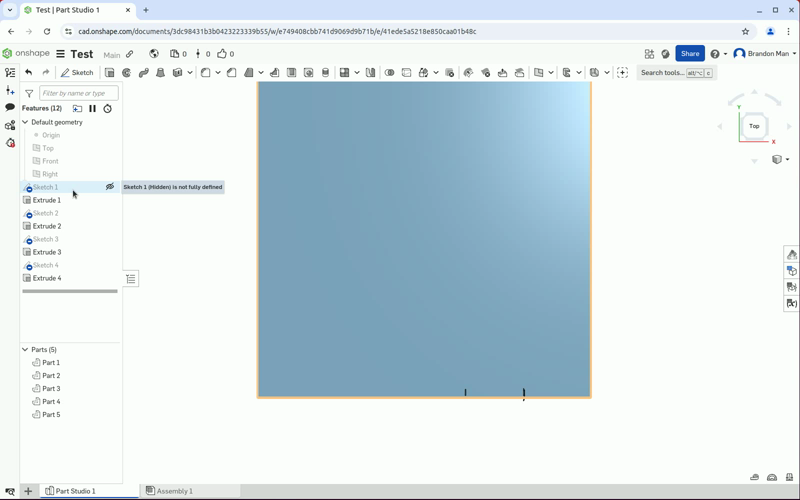
click(73, 189)
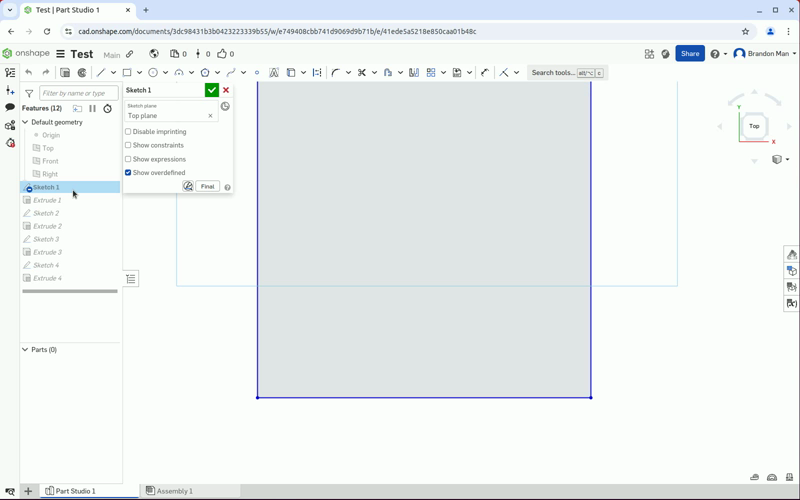
mouse_move(229, 92)
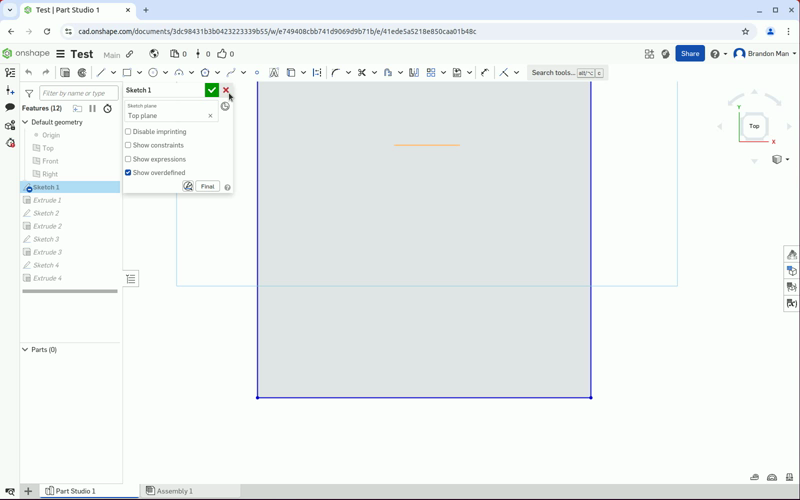
click(229, 92)
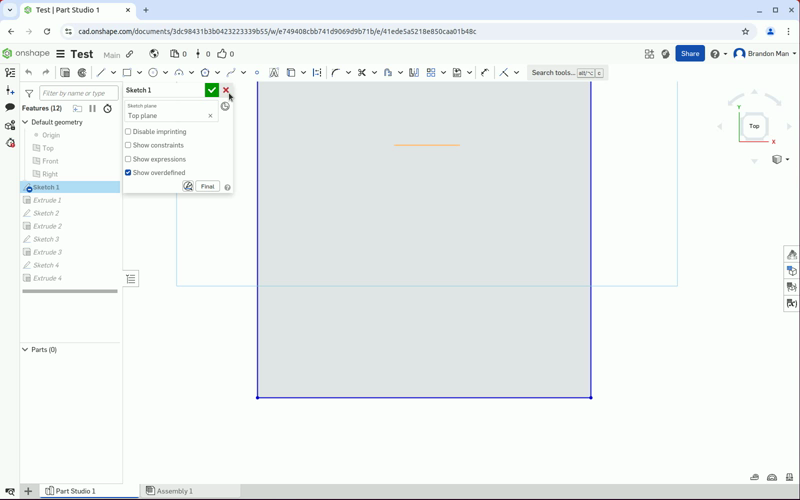
key(shift+s)
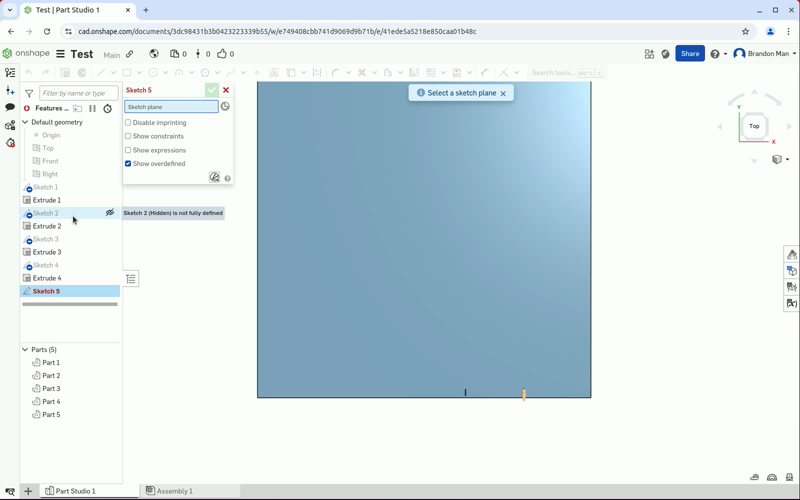
scroll(3)
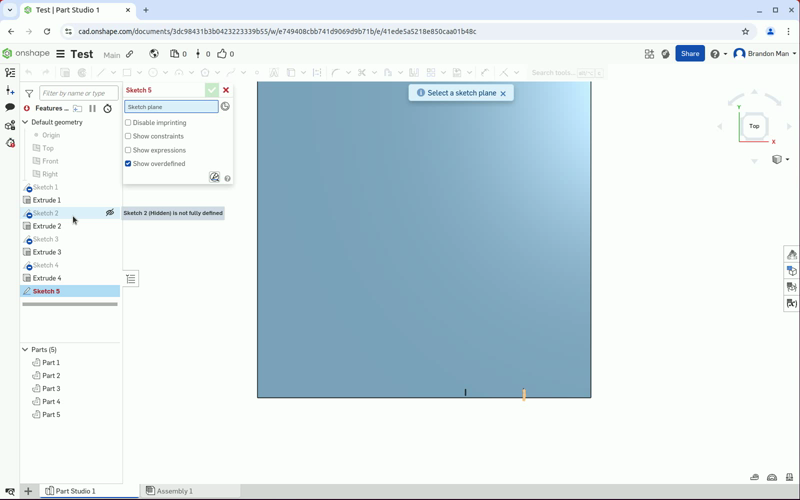
mouse_move(73, 150)
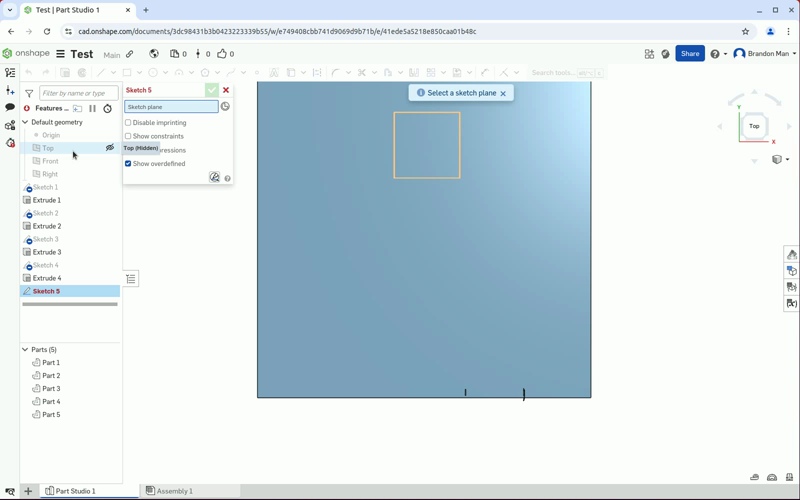
click(73, 150)
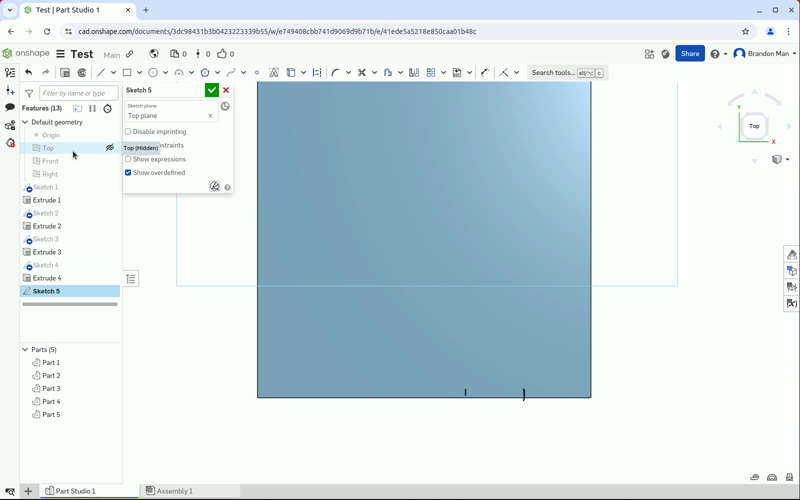
mouse_move(73, 352)
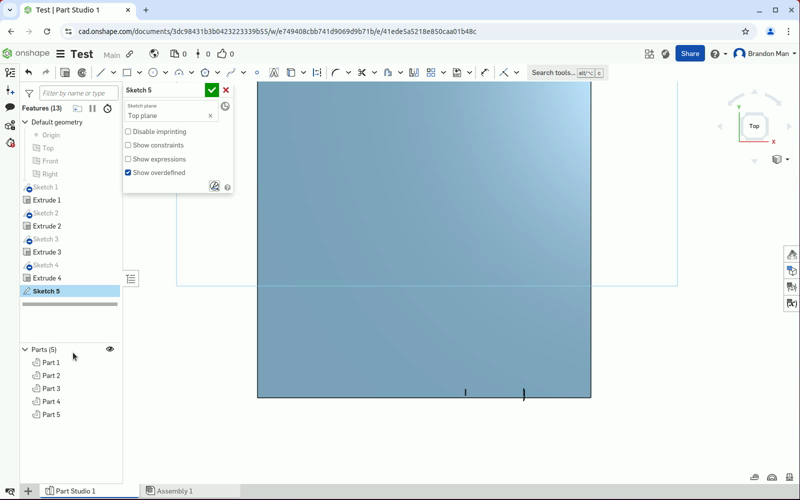
key(y)
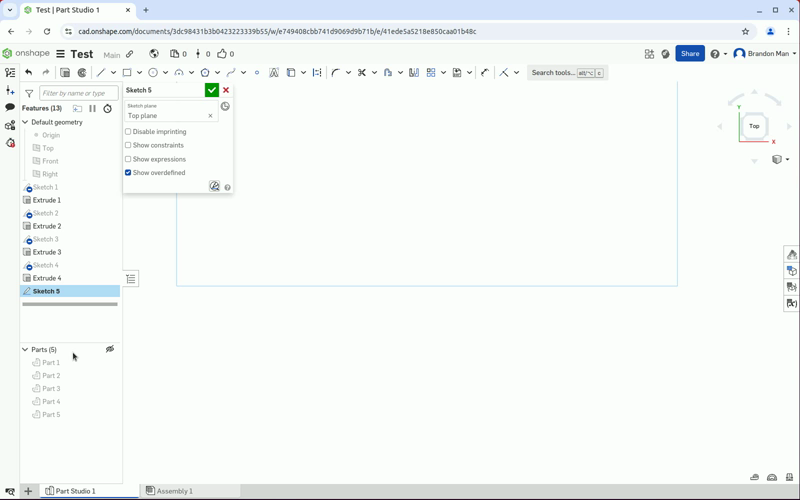
key(l)
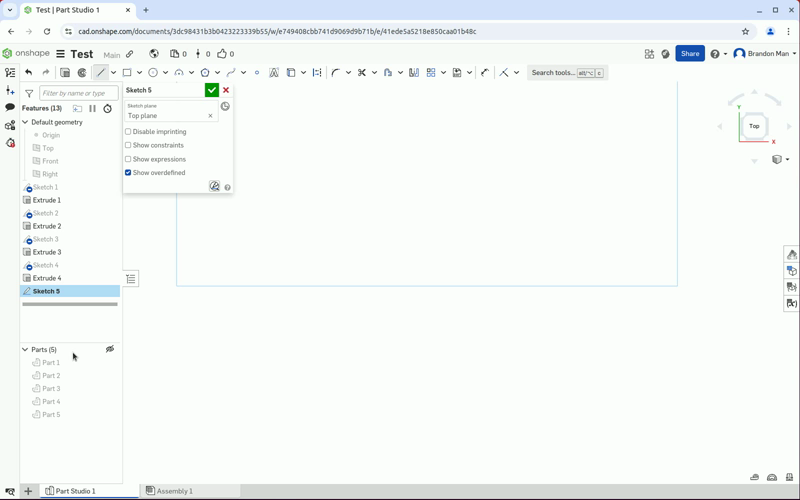
key_down(shift)
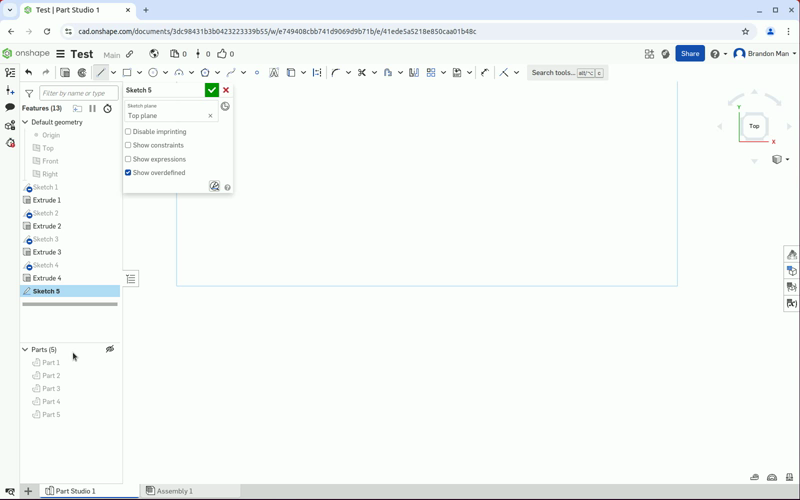
mouse_move(465, 391)
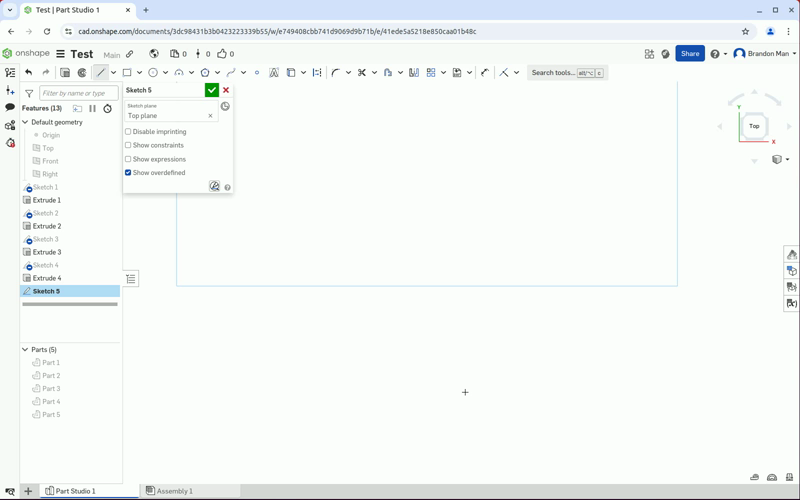
click(465, 391)
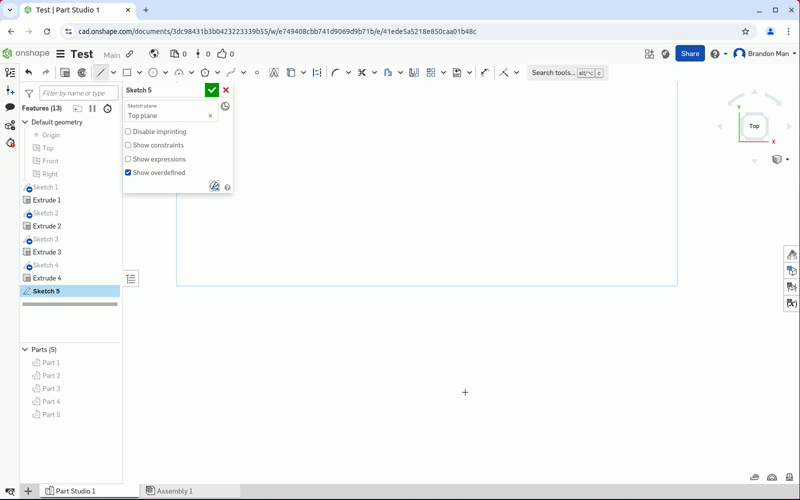
key_up(shift)
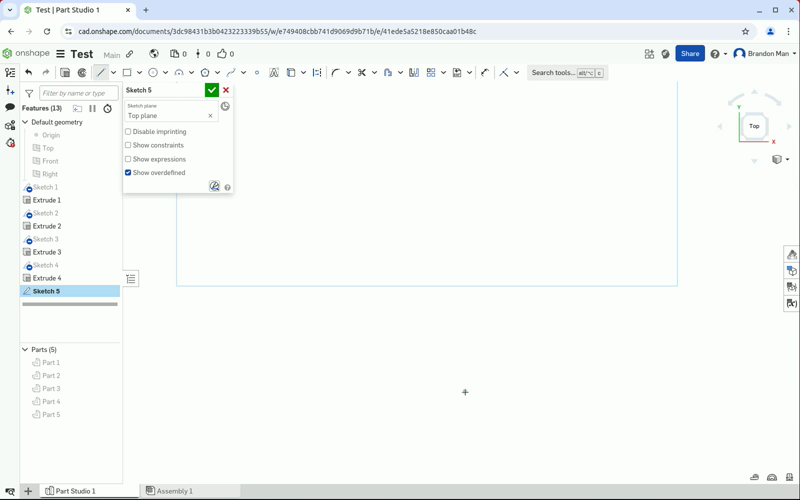
key_down(shift)
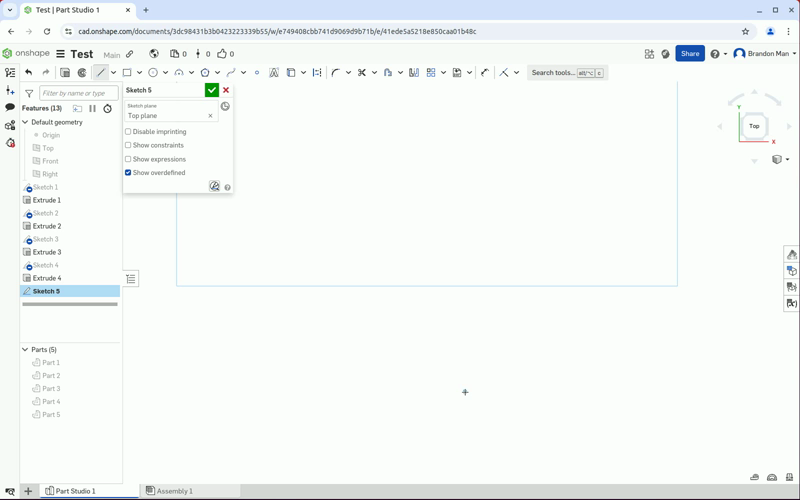
mouse_move(495, 391)
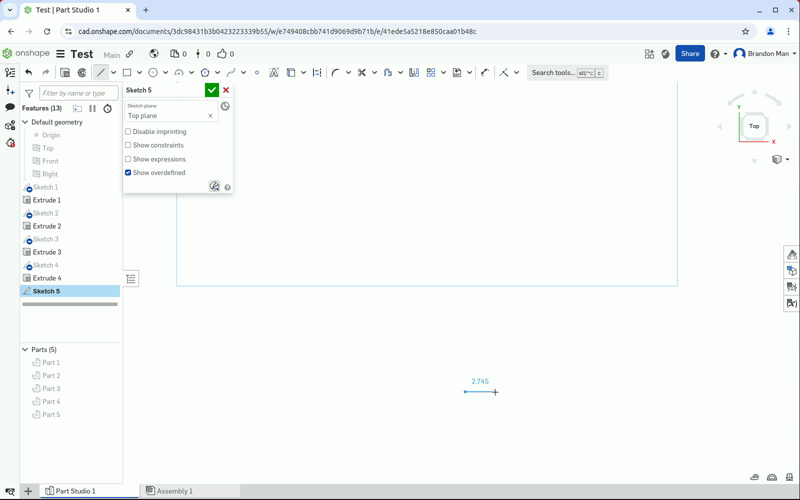
mouse_move(465, 391)
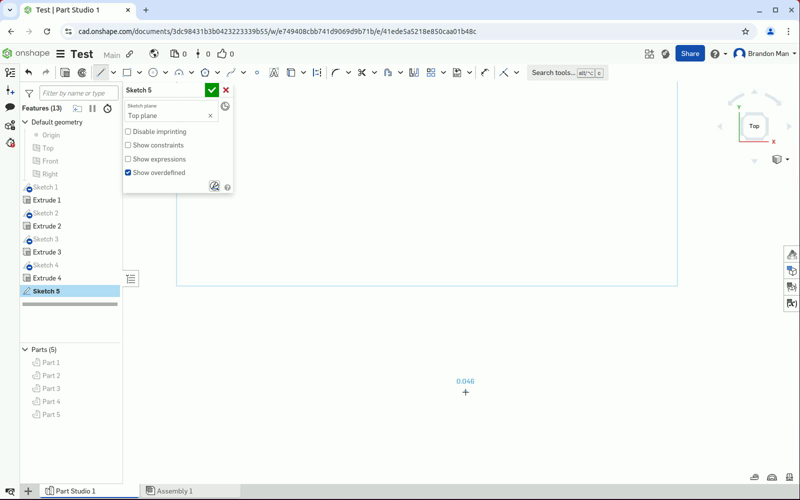
scroll(6)
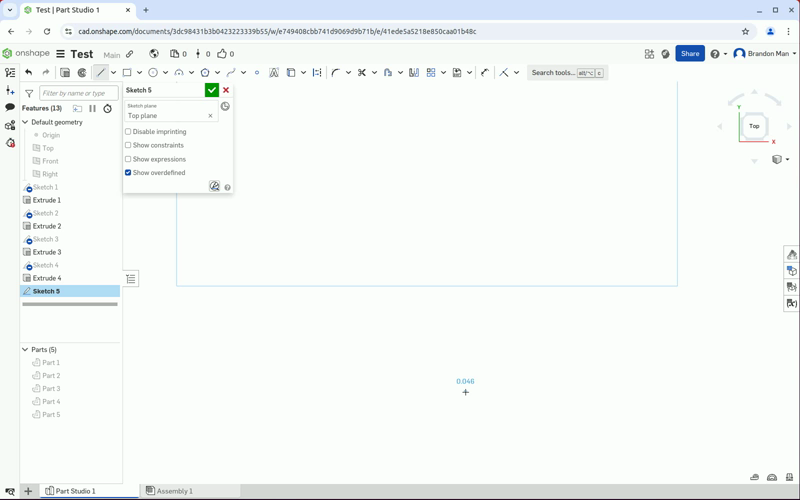
scroll(6)
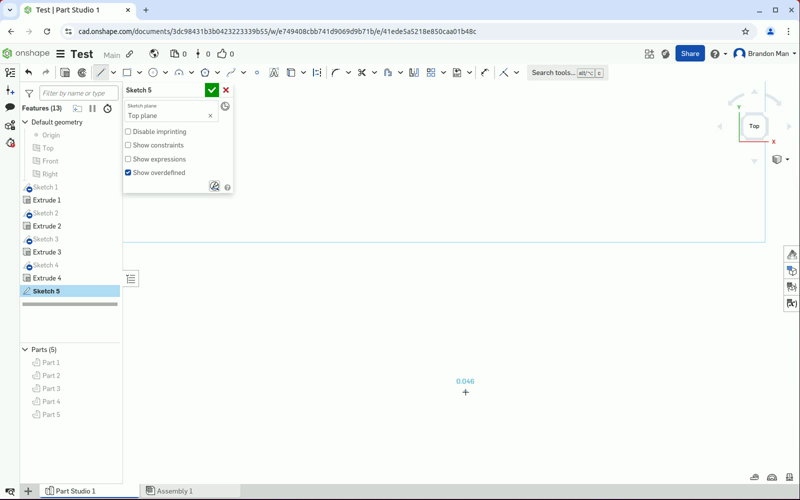
scroll(6)
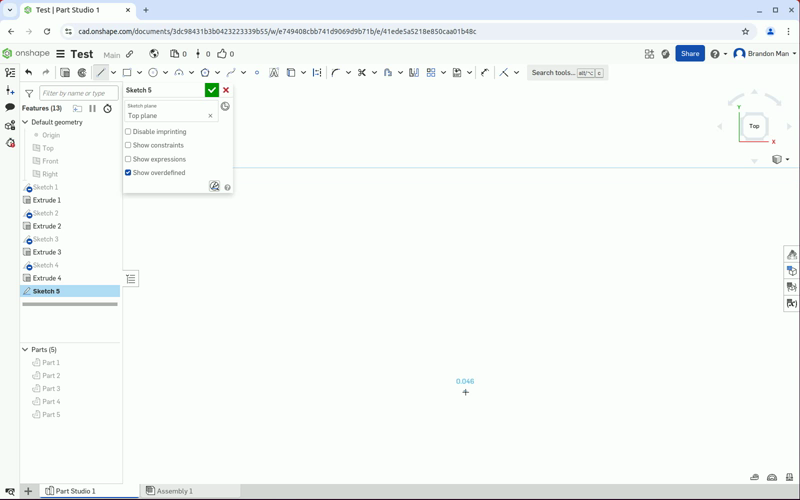
scroll(6)
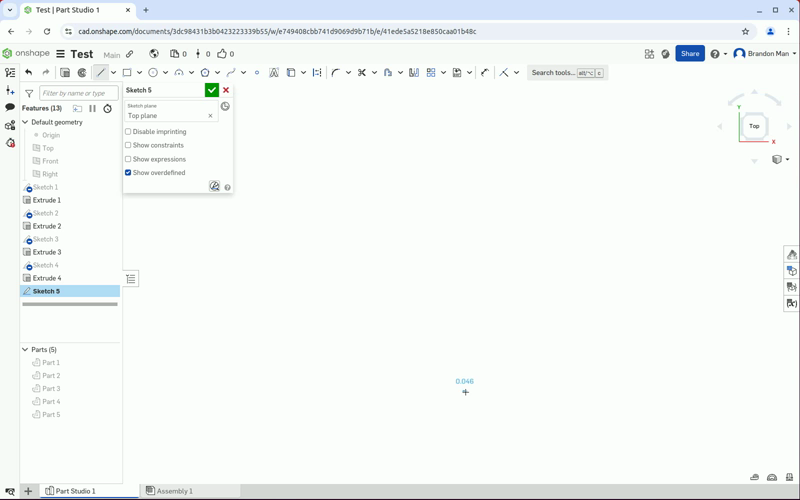
scroll(6)
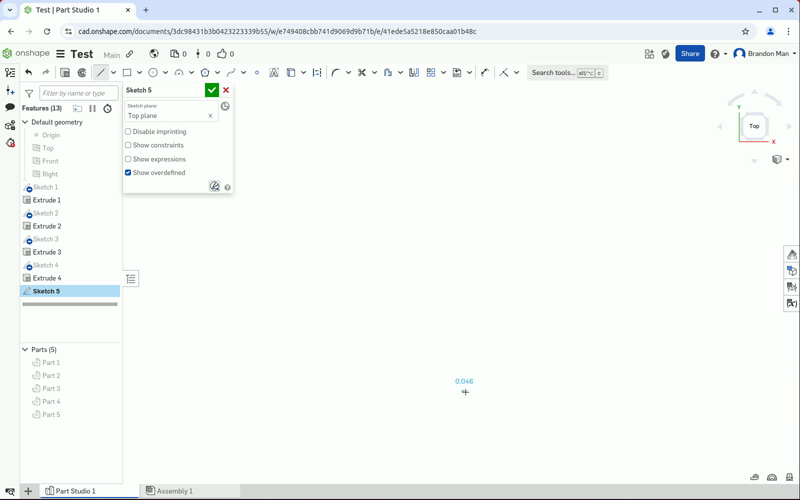
scroll(6)
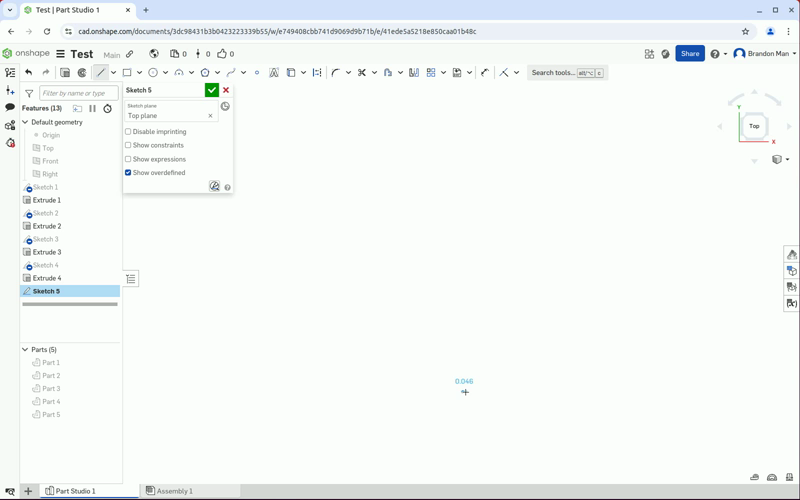
scroll(6)
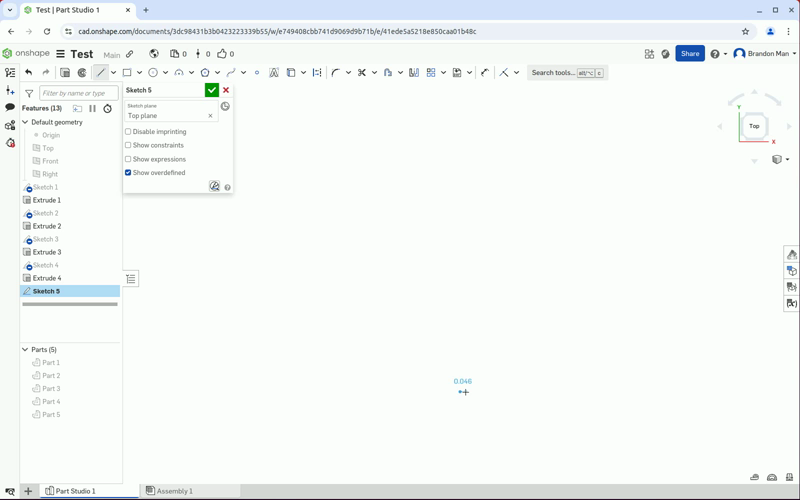
click(465, 391)
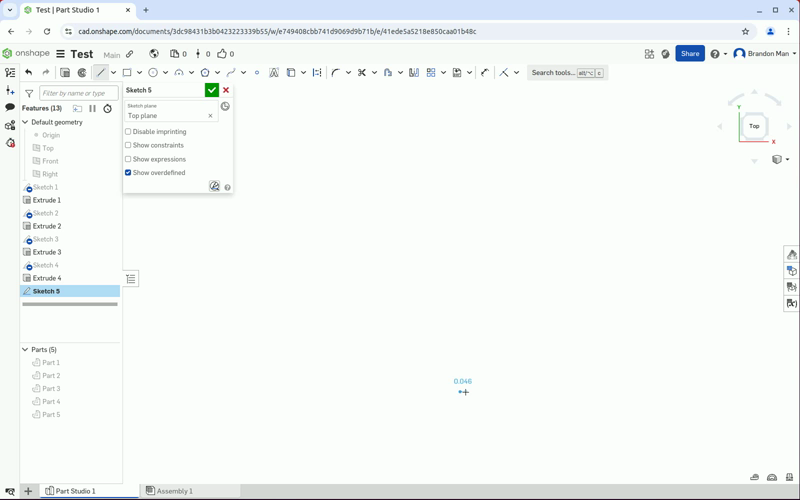
scroll(-6)
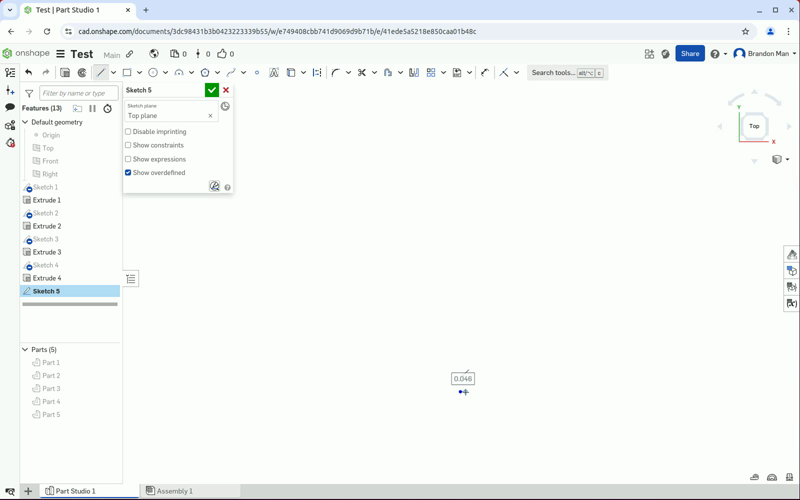
scroll(-6)
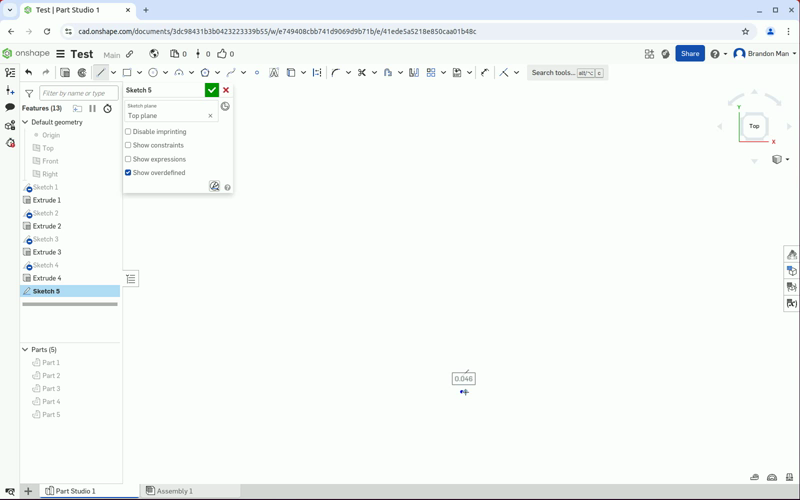
scroll(-6)
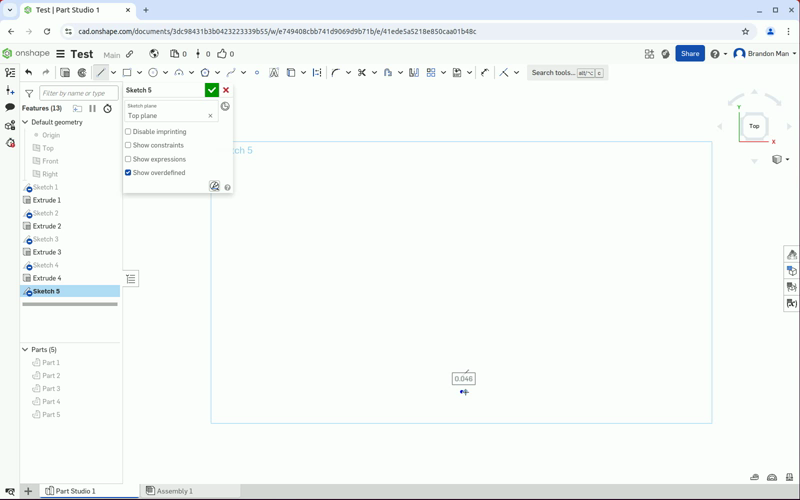
scroll(-6)
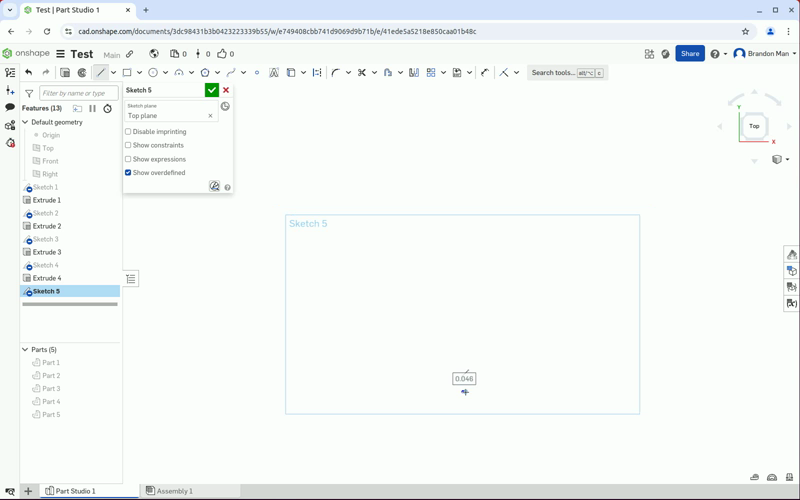
scroll(-6)
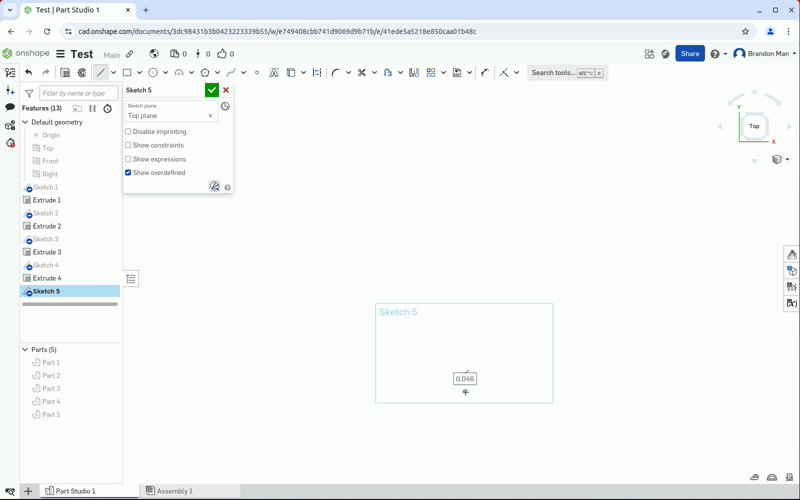
scroll(-6)
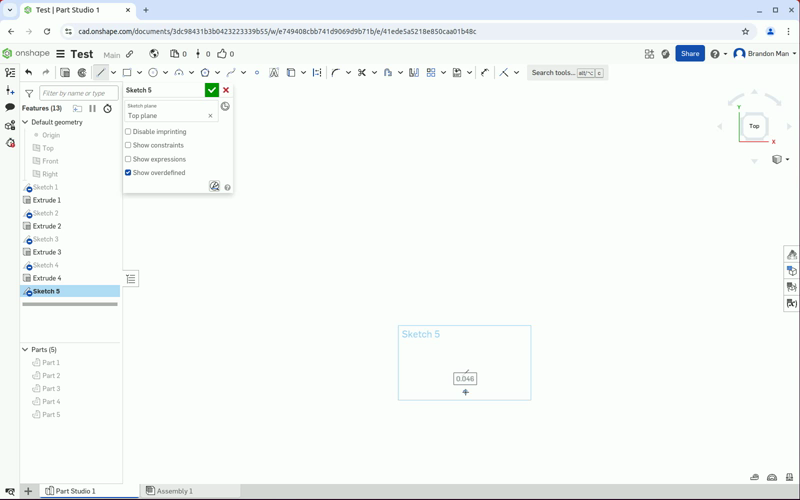
scroll(-6)
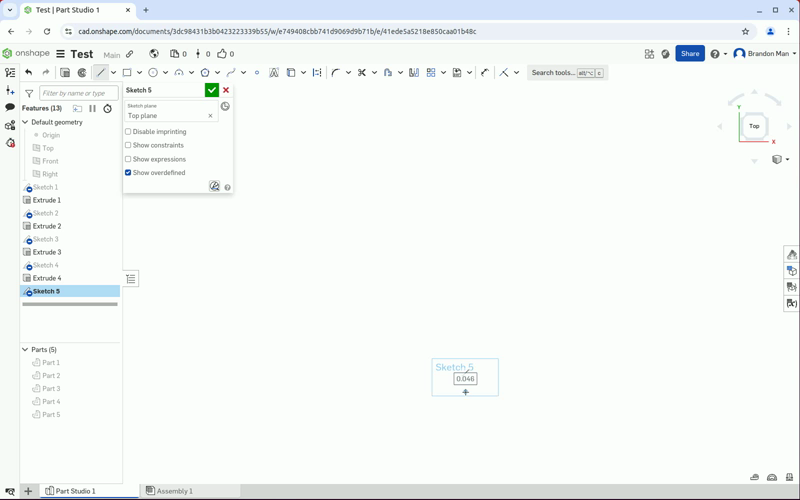
key_up(shift)
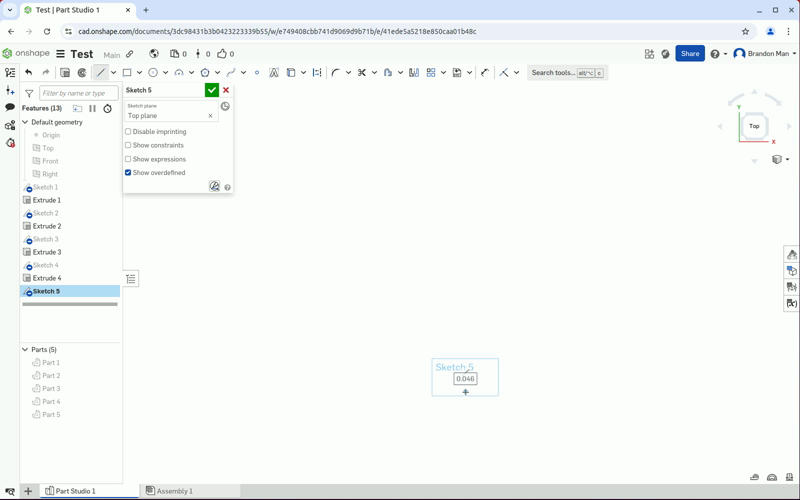
key_down(shift)
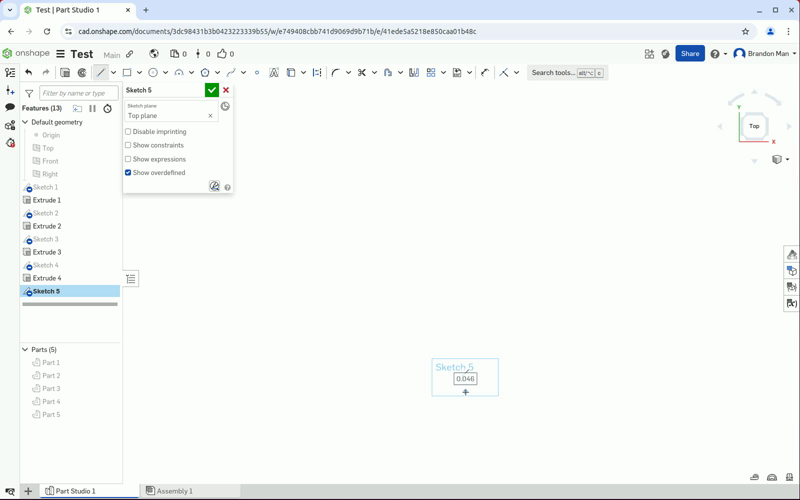
mouse_move(495, 391)
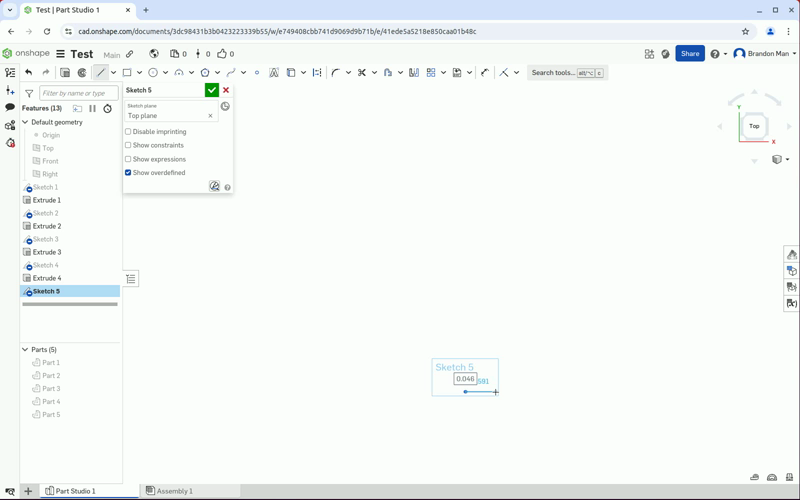
mouse_move(465, 356)
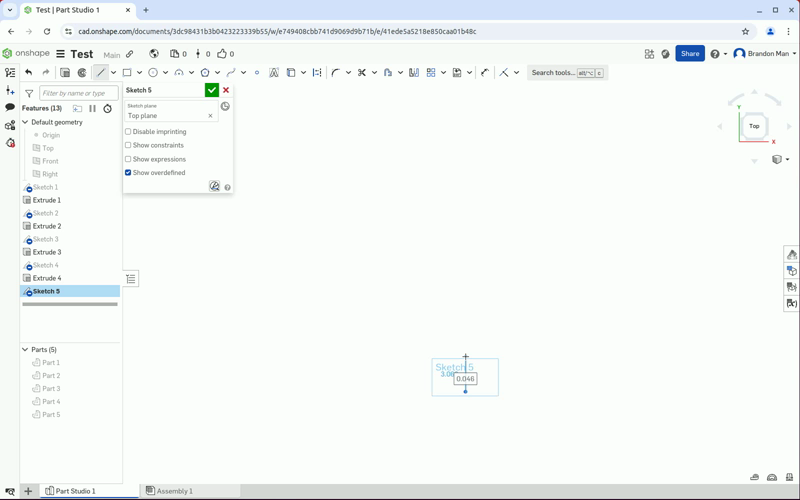
click(465, 356)
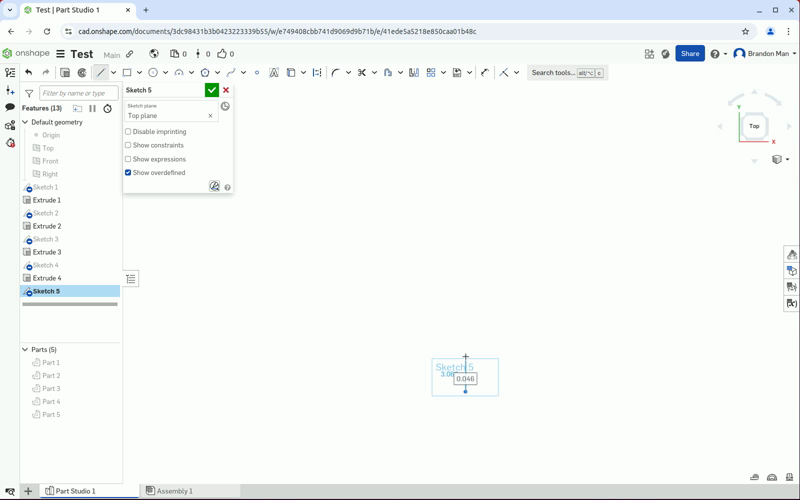
key_up(shift)
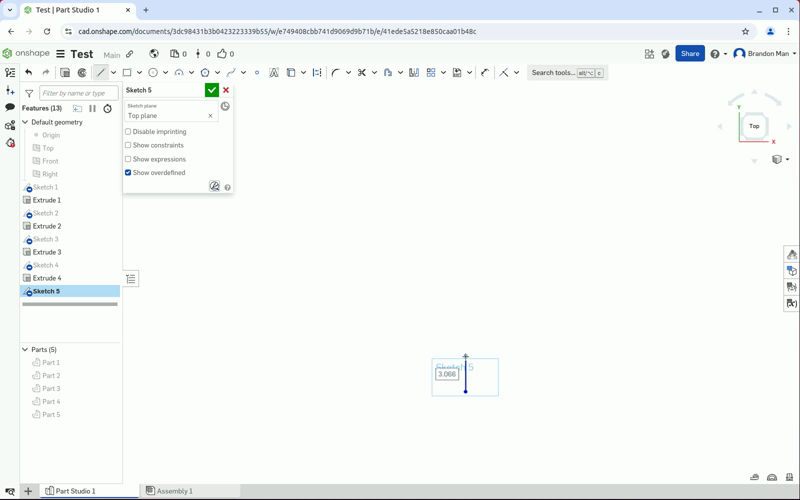
key_down(shift)
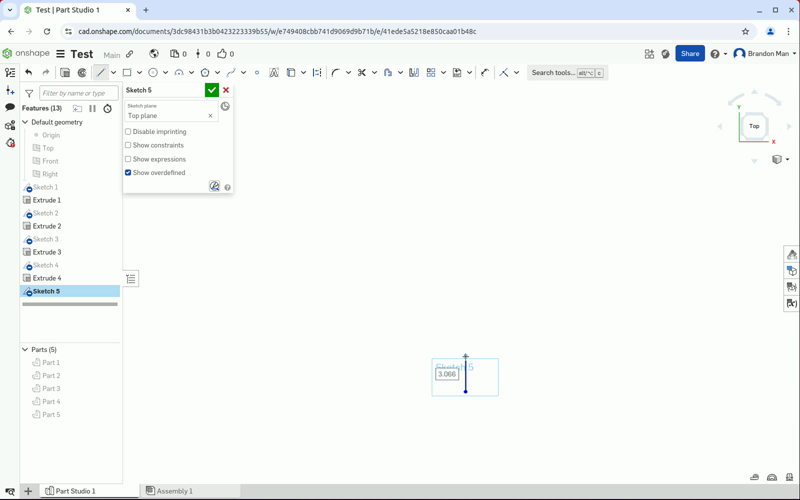
mouse_move(495, 356)
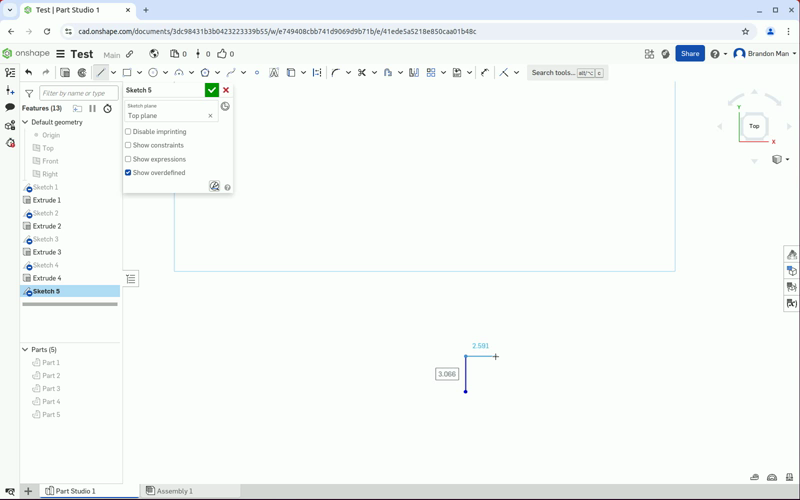
mouse_move(465, 356)
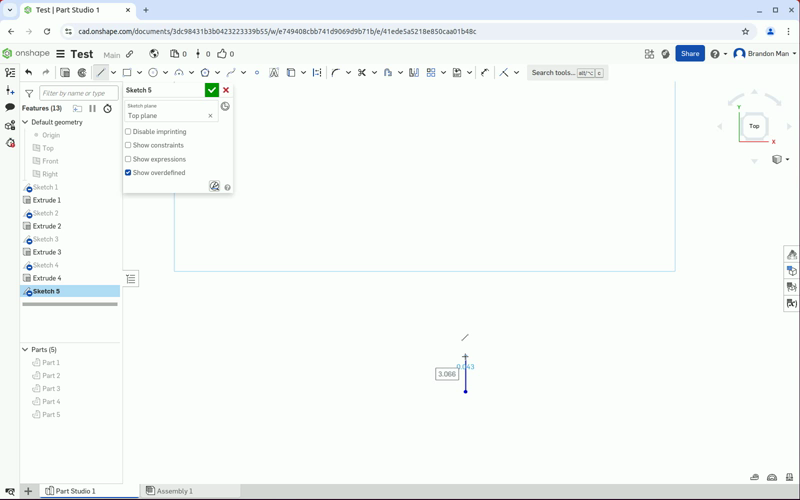
scroll(6)
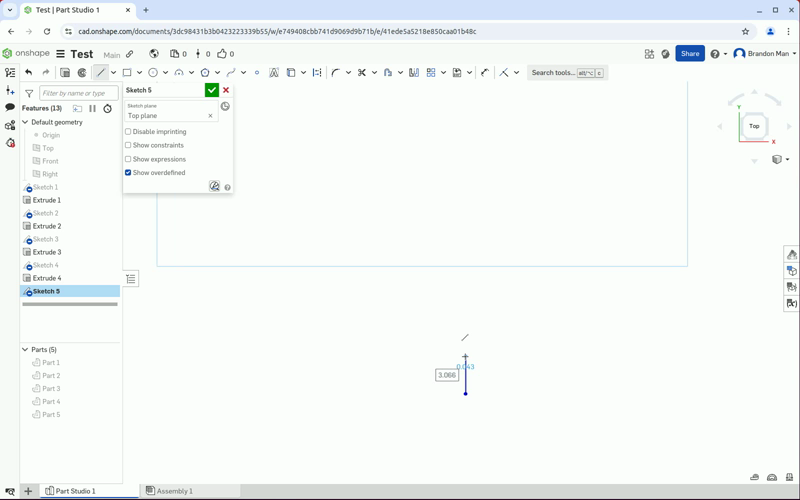
scroll(6)
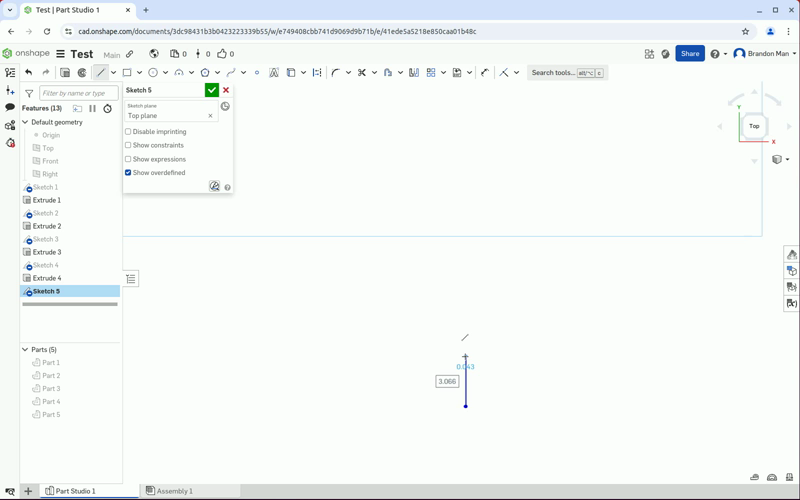
scroll(6)
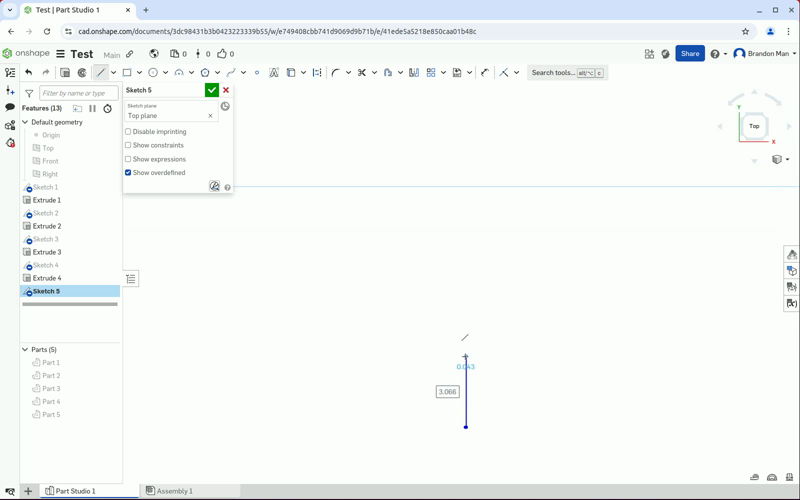
scroll(6)
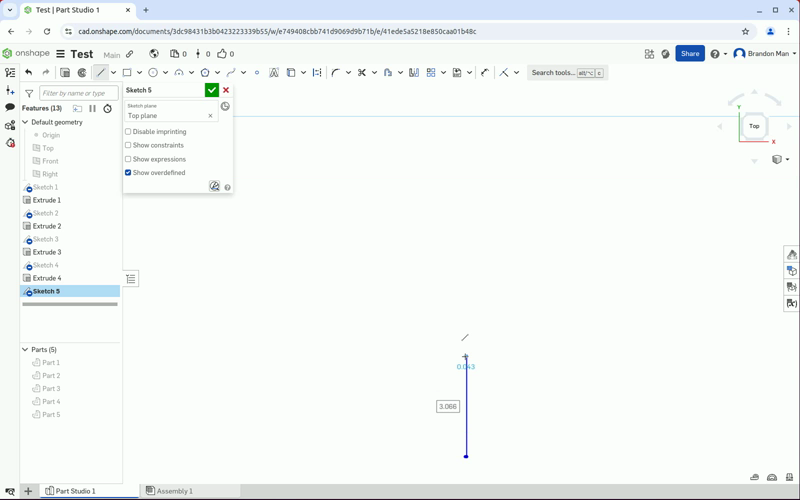
scroll(6)
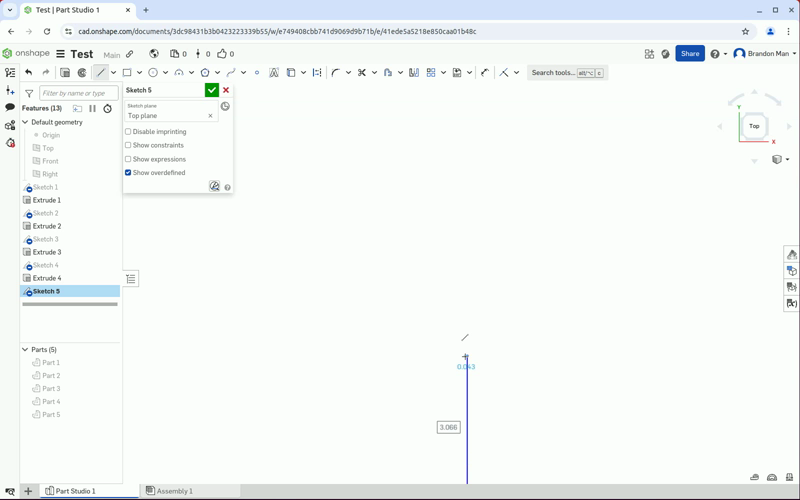
scroll(6)
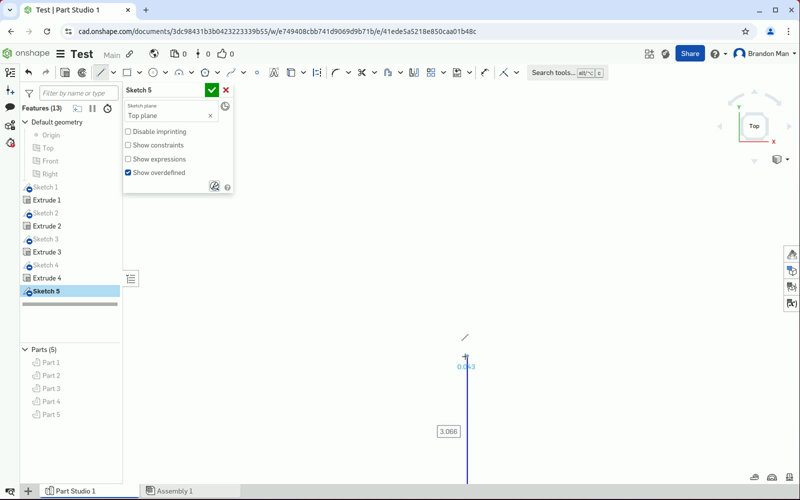
scroll(6)
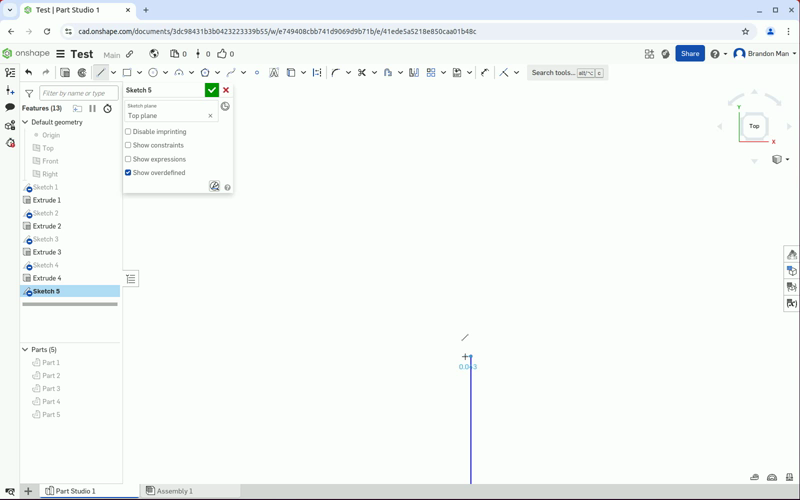
click(465, 356)
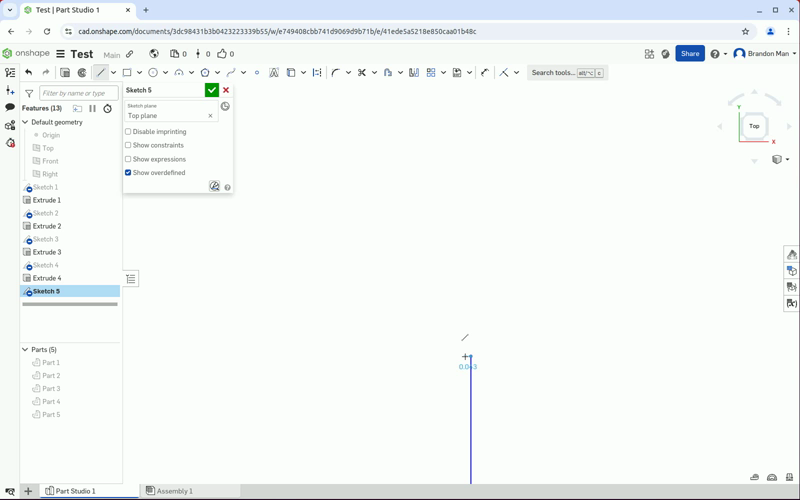
scroll(-6)
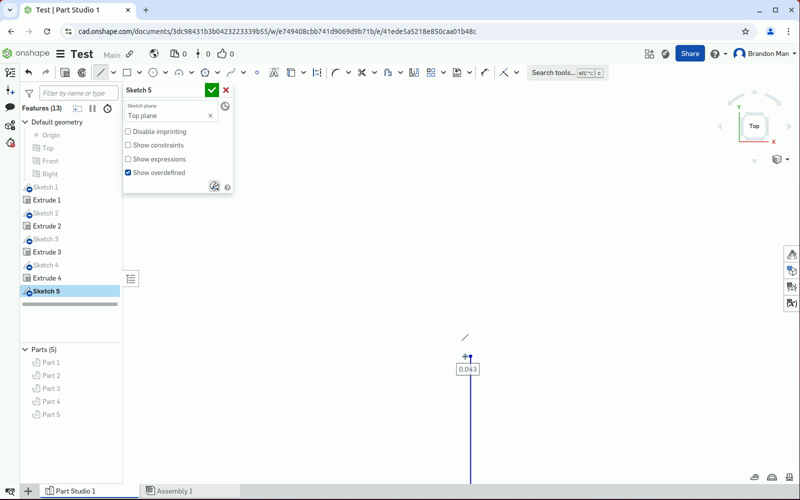
scroll(-6)
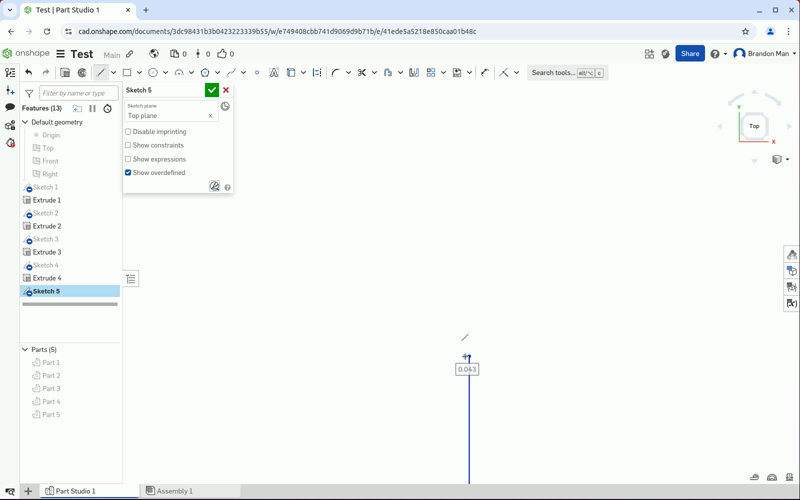
scroll(-6)
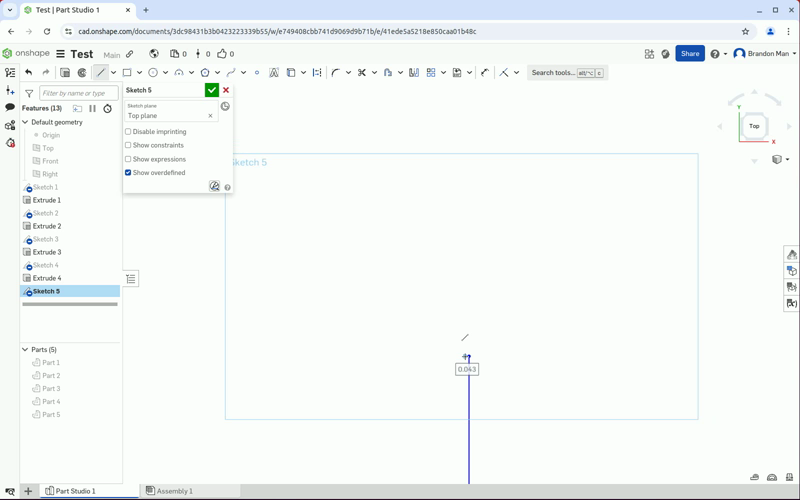
scroll(-6)
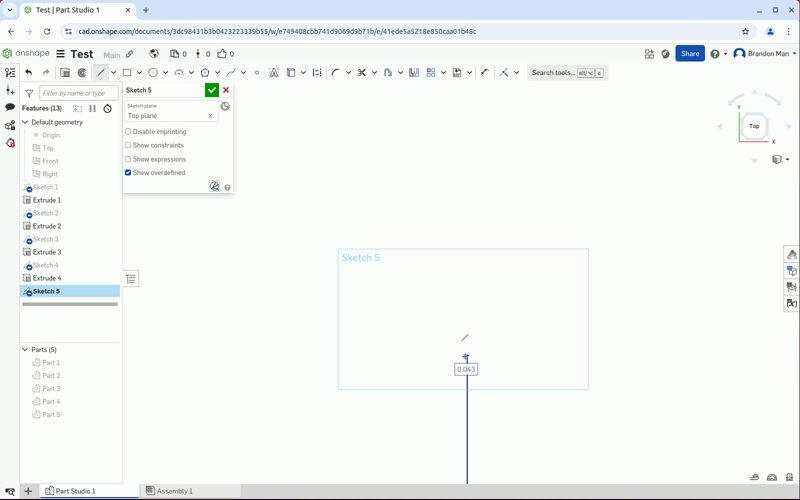
scroll(-6)
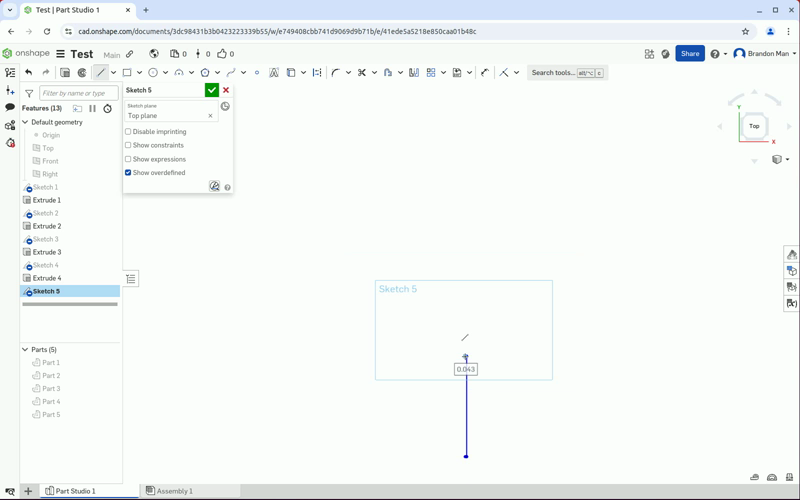
scroll(-6)
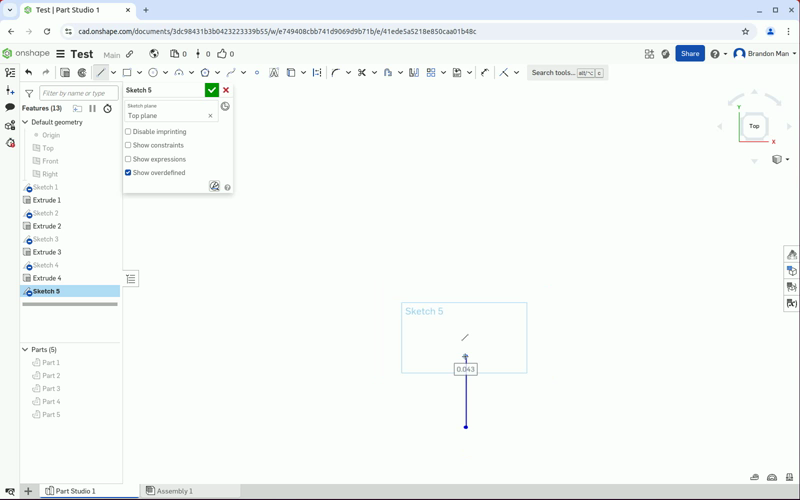
scroll(-6)
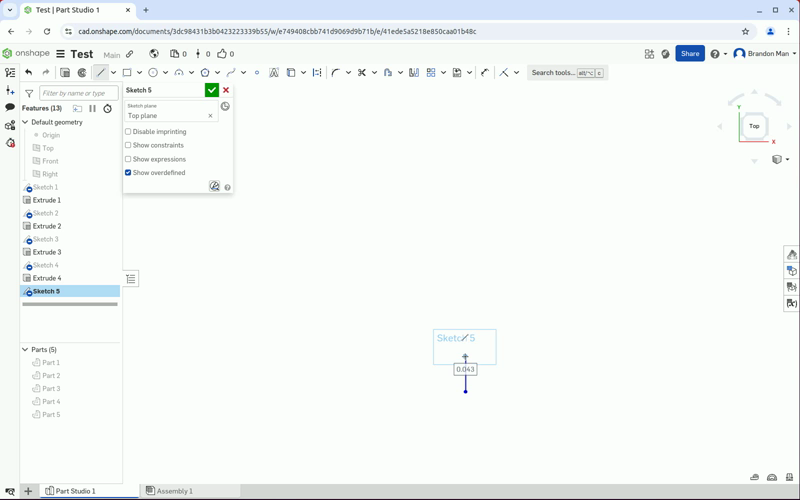
key_up(shift)
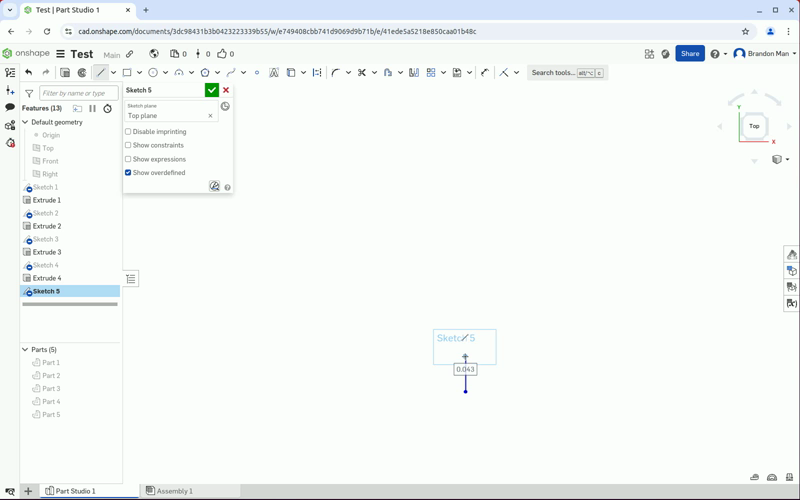
mouse_move(495, 356)
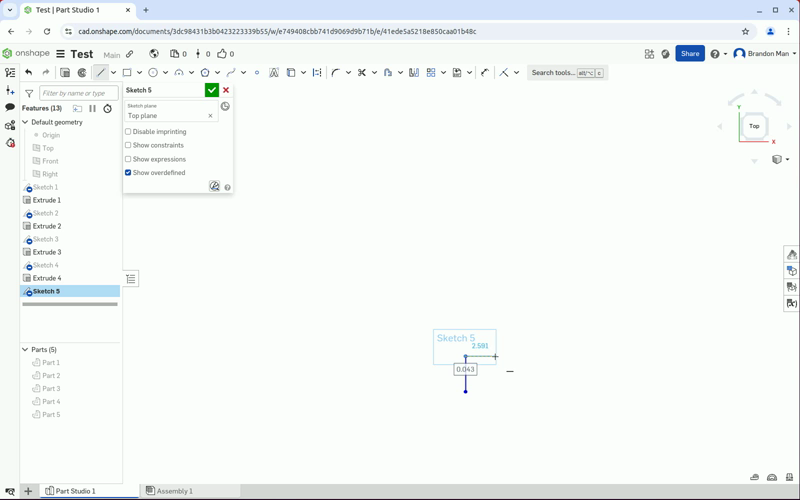
key_down(shift)
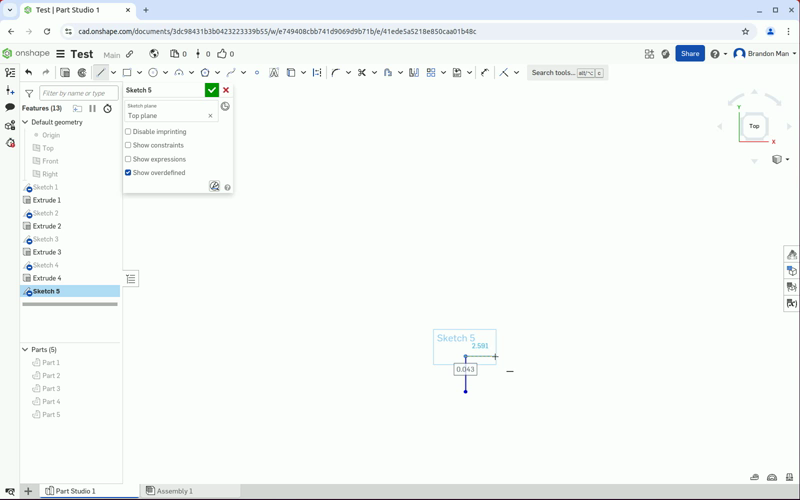
mouse_move(465, 391)
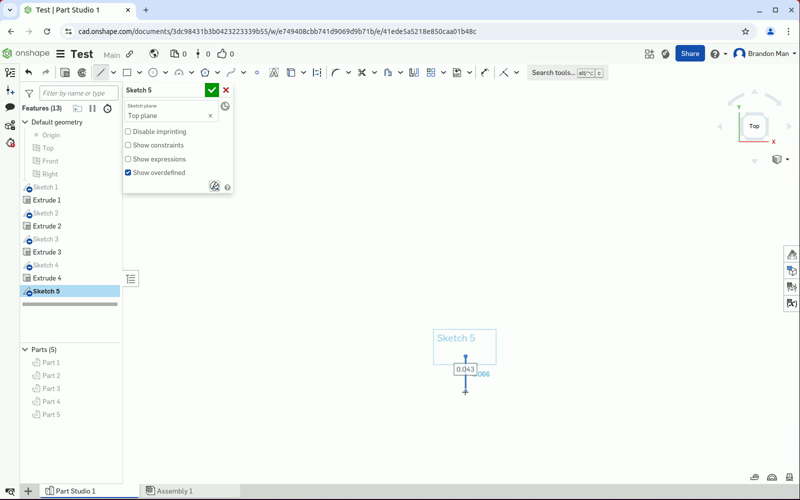
scroll(6)
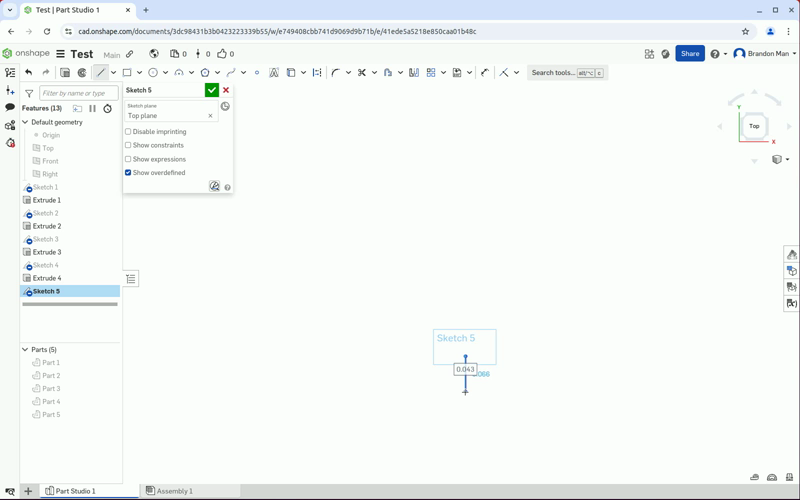
scroll(6)
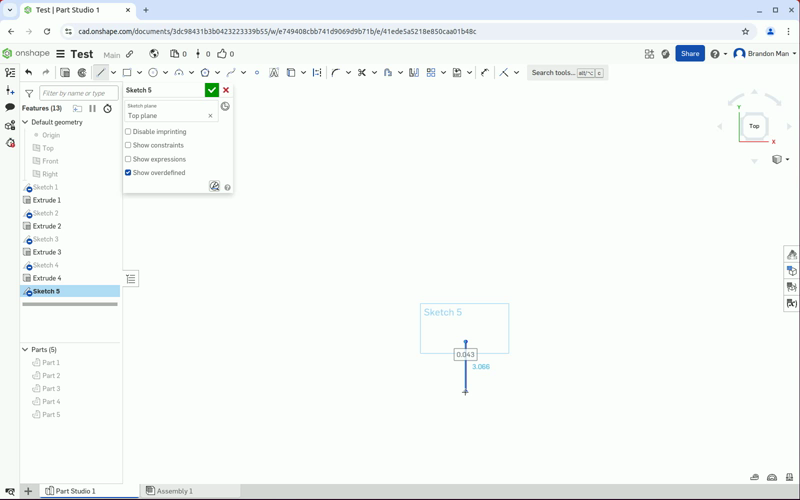
scroll(6)
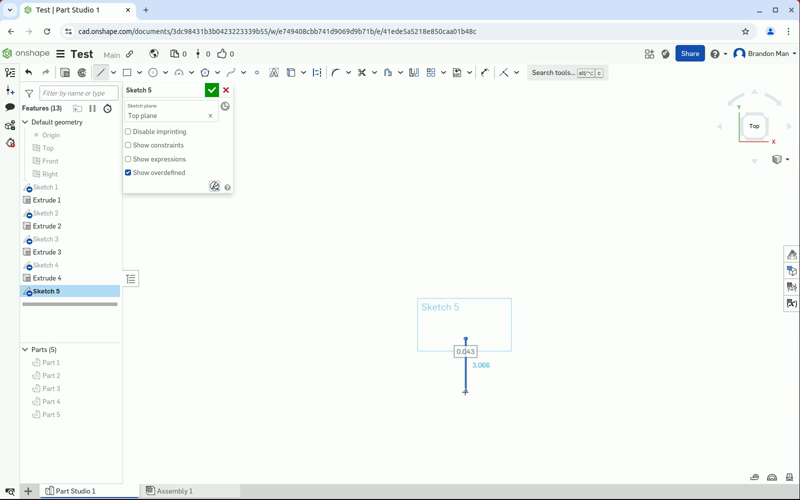
scroll(6)
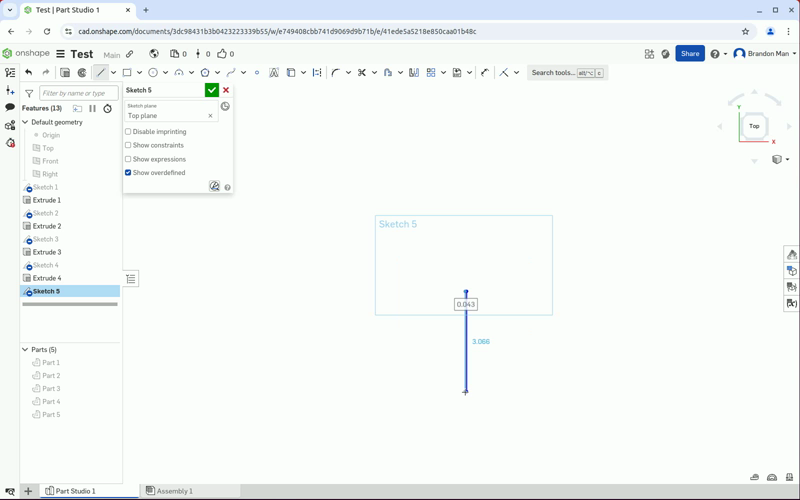
scroll(6)
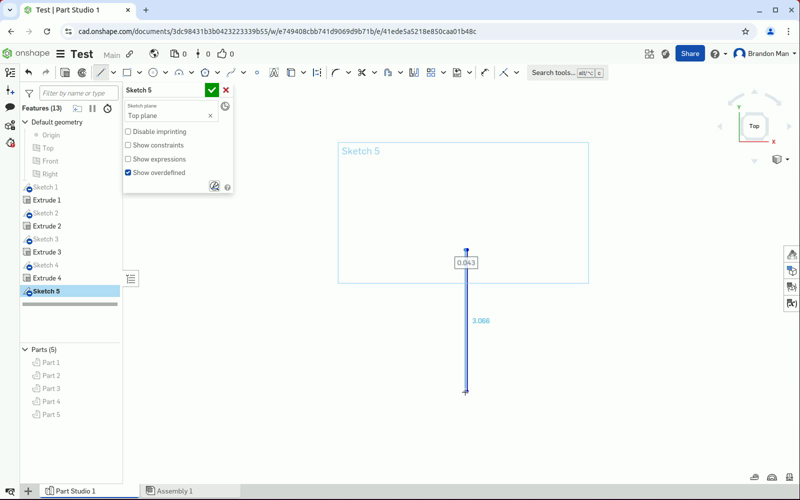
scroll(6)
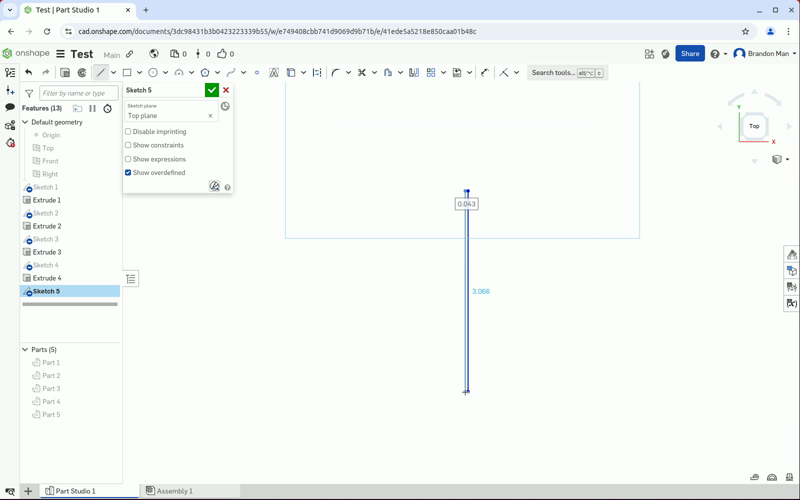
scroll(6)
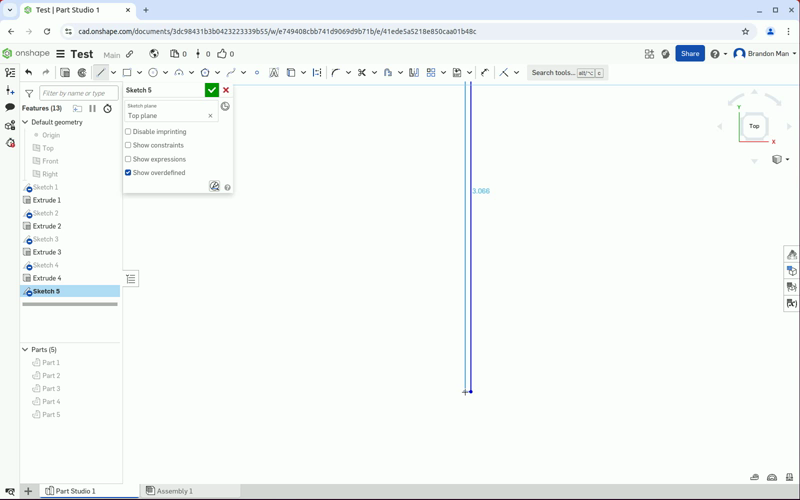
key_up(shift)
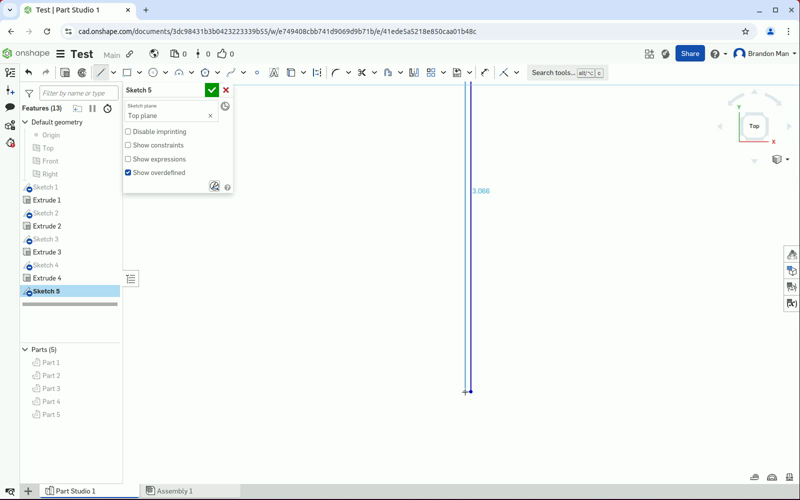
click(465, 391)
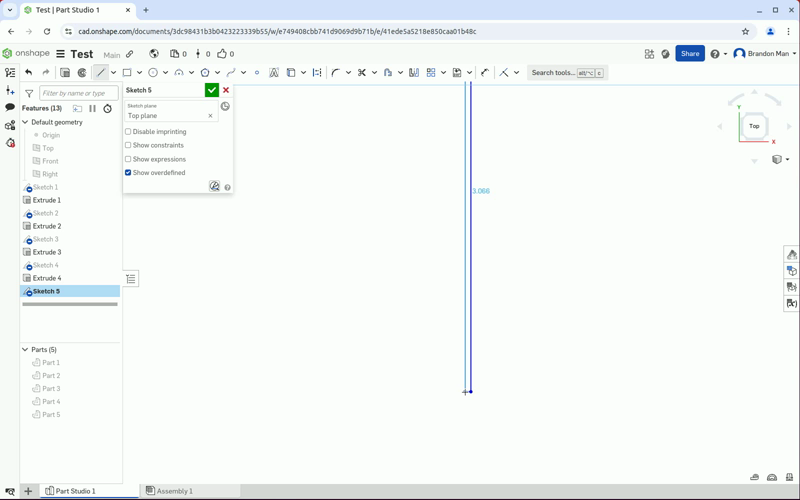
scroll(-6)
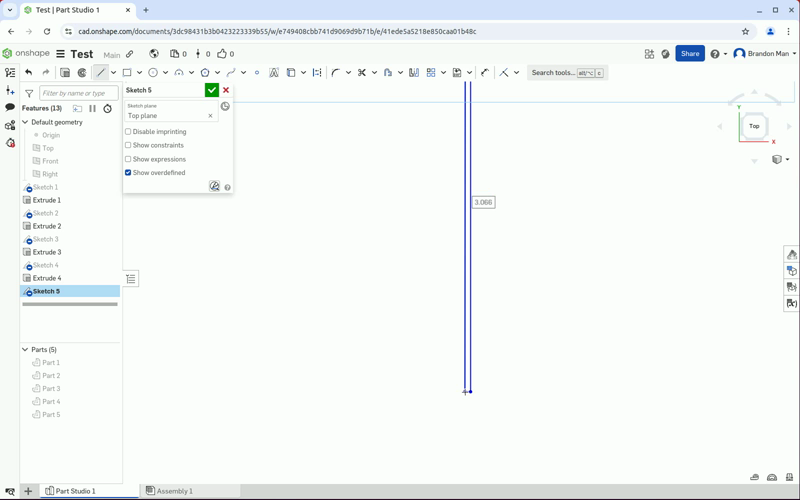
scroll(-6)
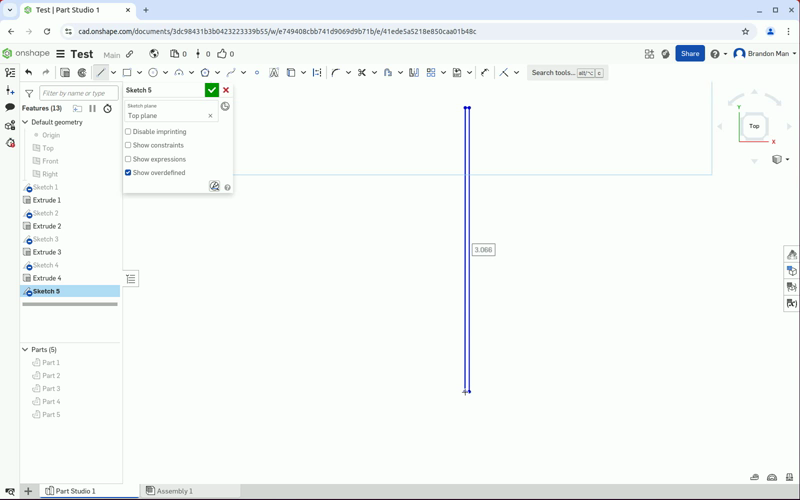
scroll(-6)
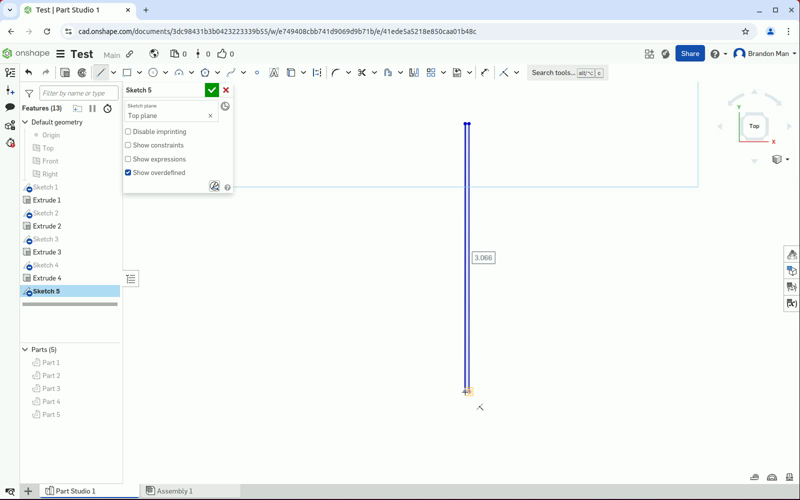
scroll(-6)
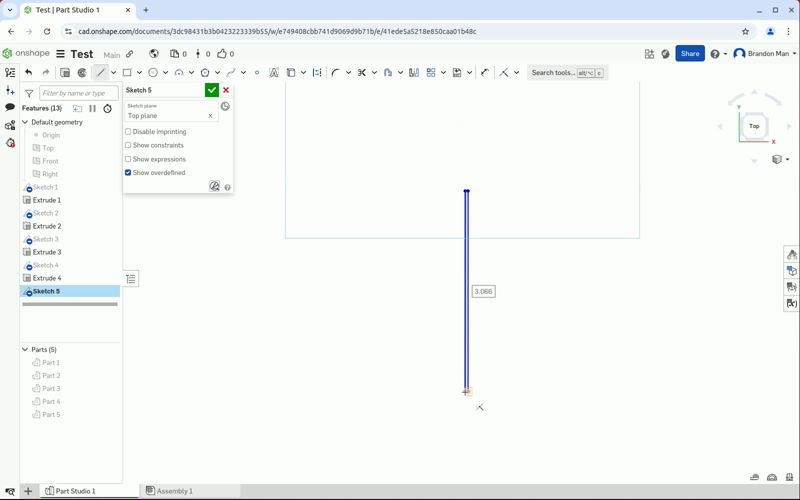
scroll(-6)
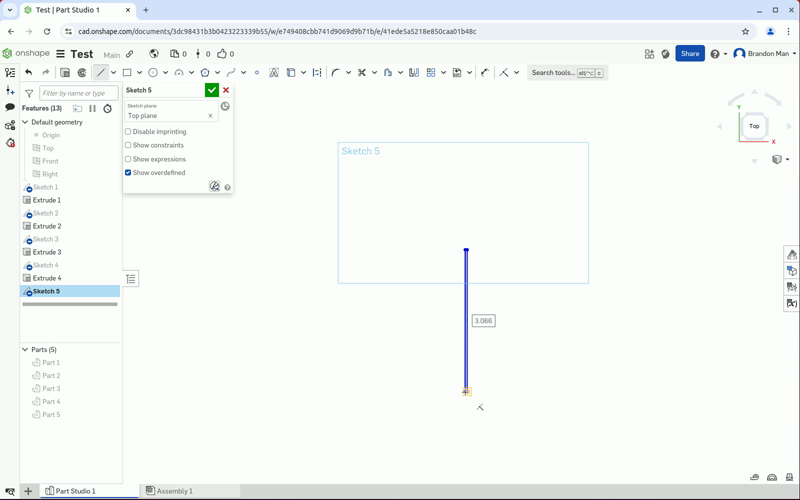
scroll(-6)
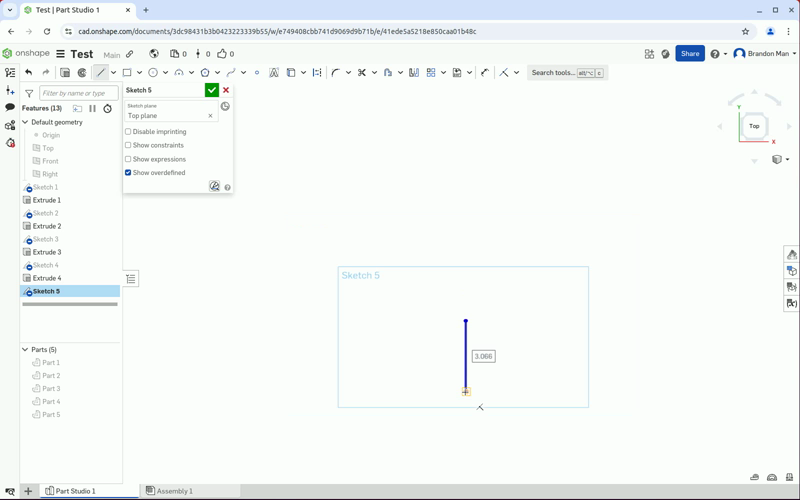
scroll(-6)
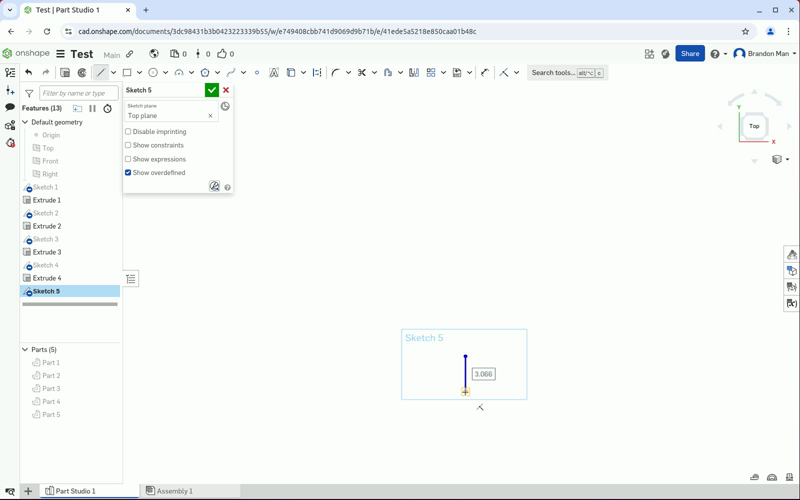
key(esc)
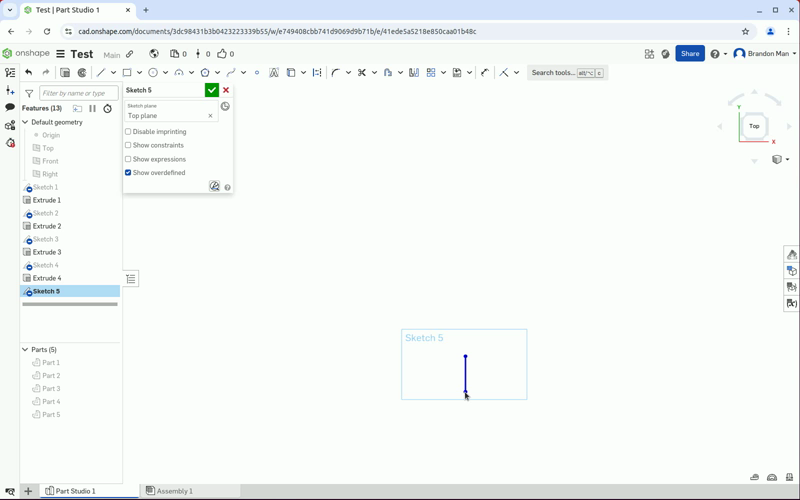
mouse_move(465, 376)
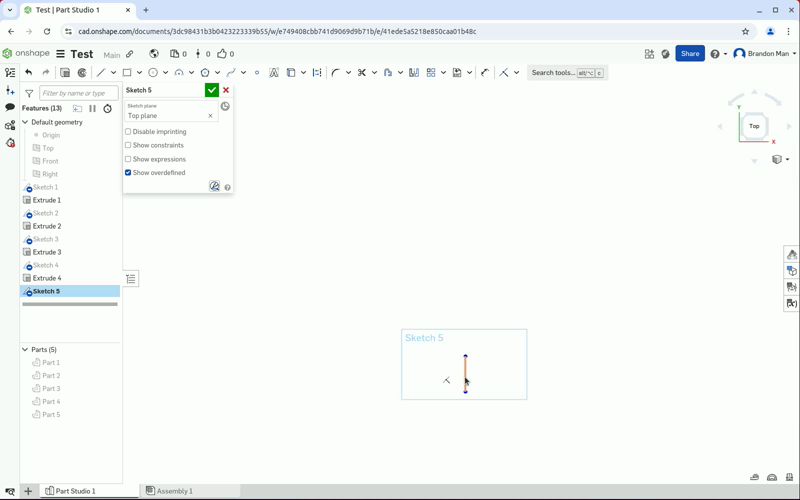
scroll(6)
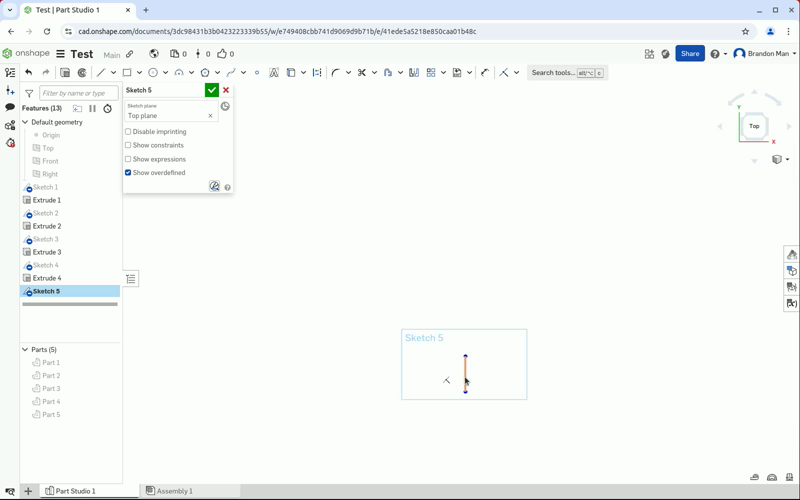
scroll(6)
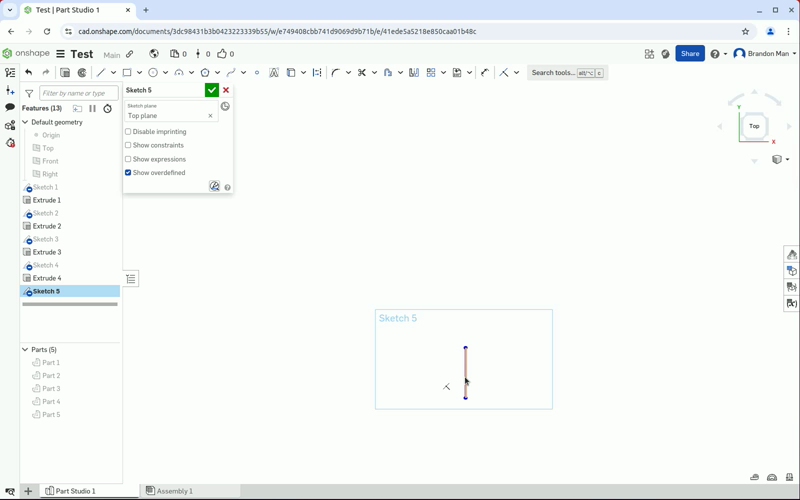
scroll(6)
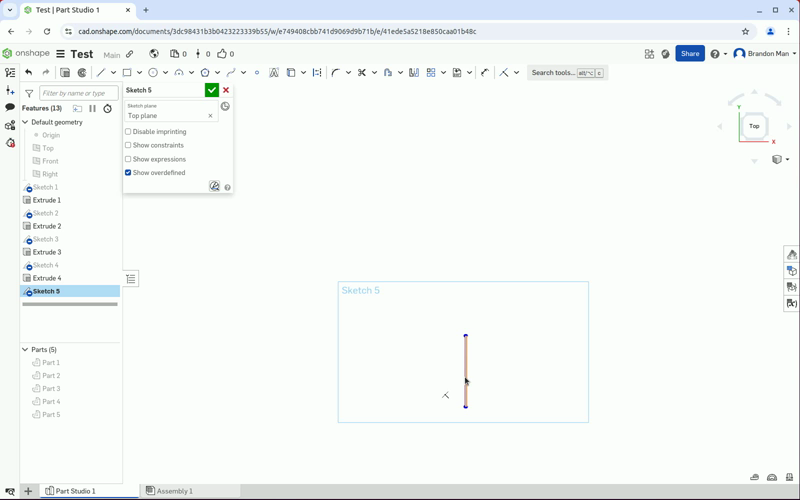
scroll(6)
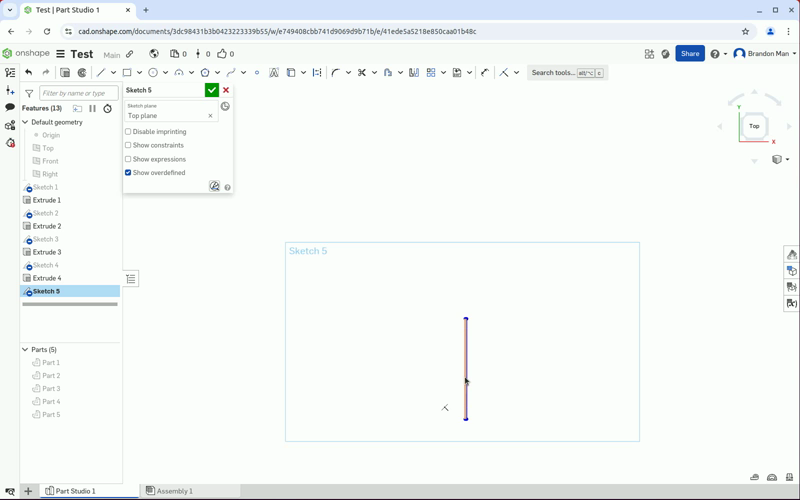
scroll(6)
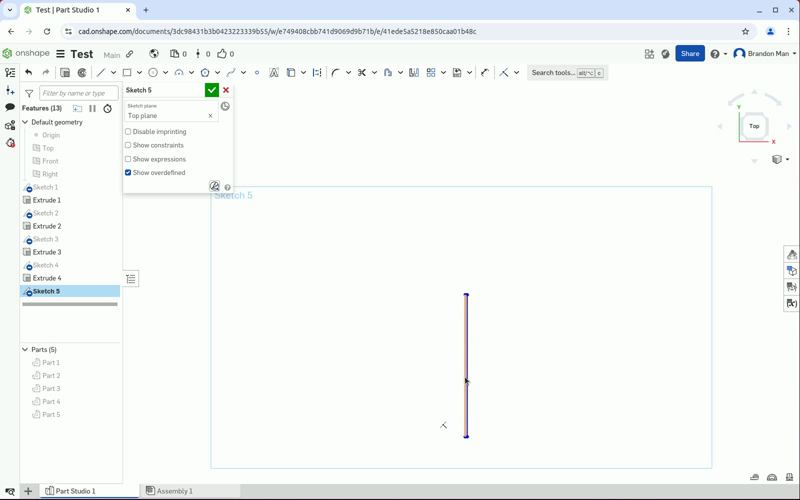
scroll(6)
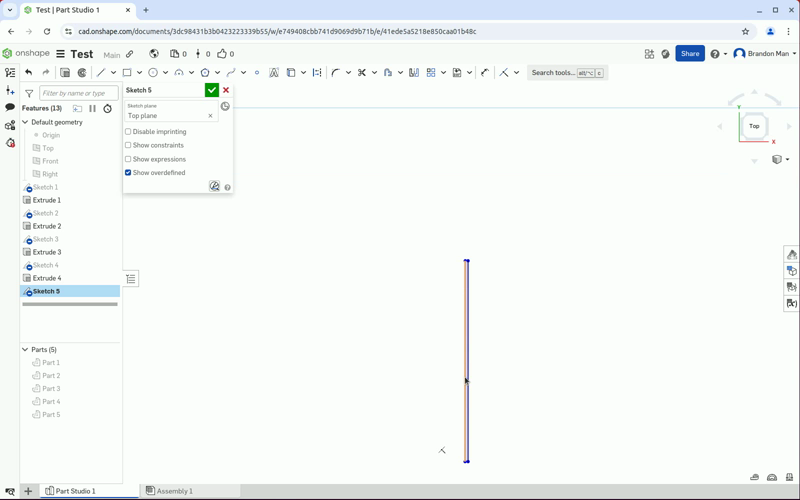
scroll(6)
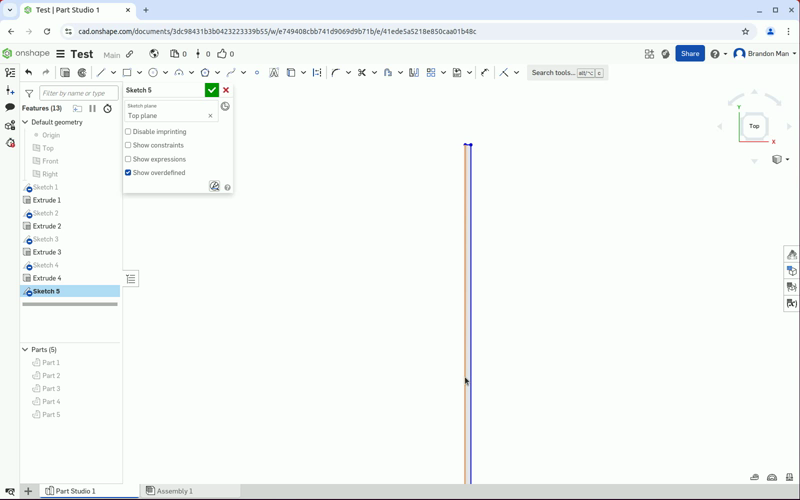
click(465, 376)
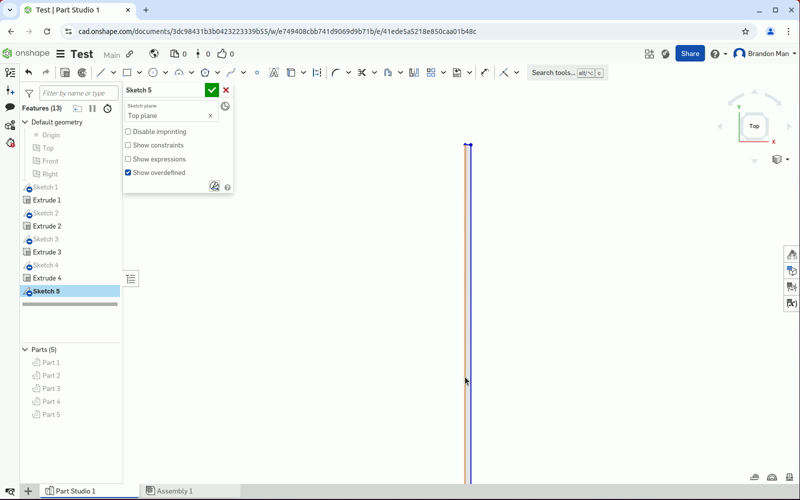
scroll(-6)
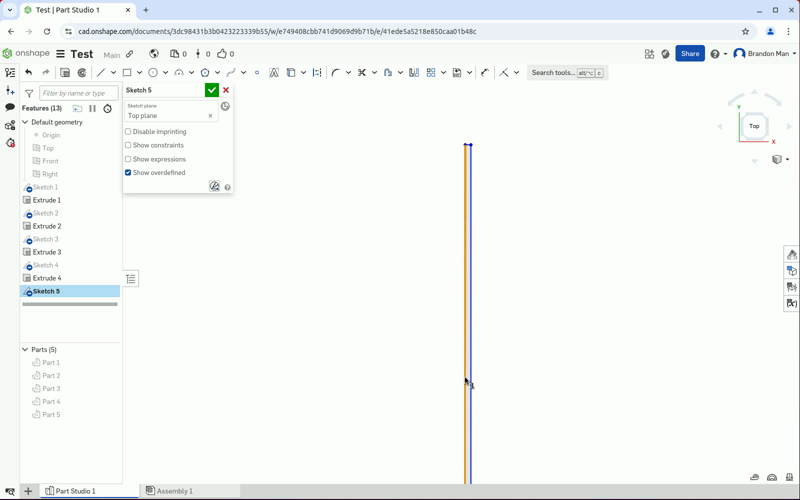
scroll(-6)
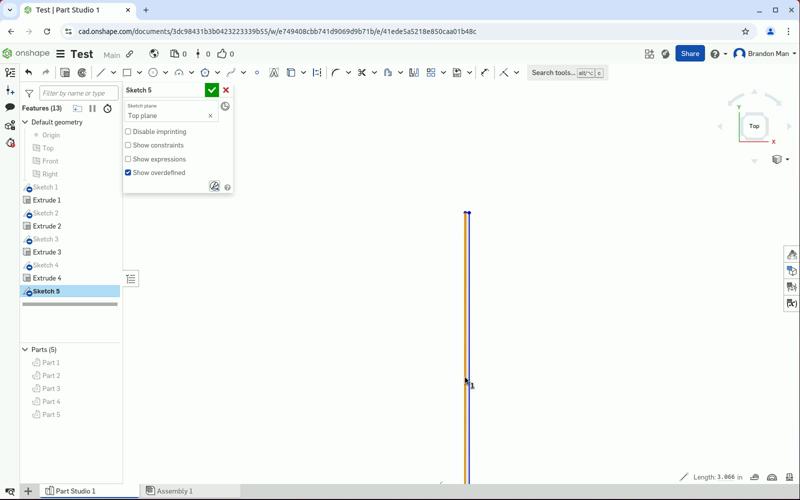
scroll(-6)
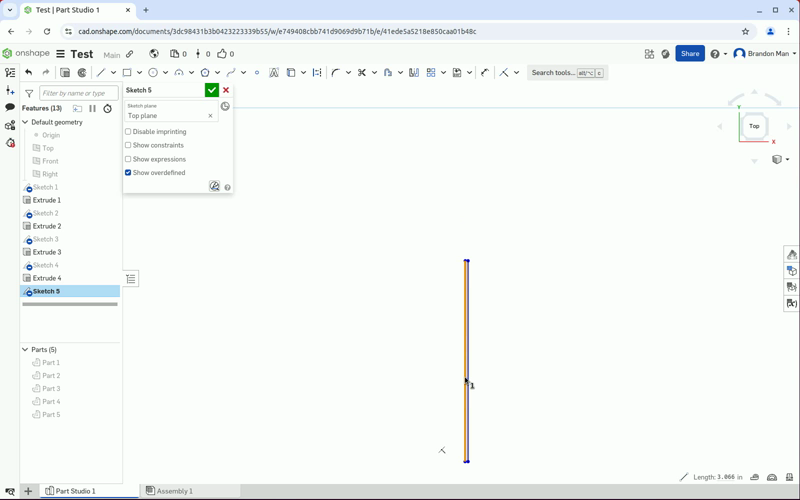
scroll(-6)
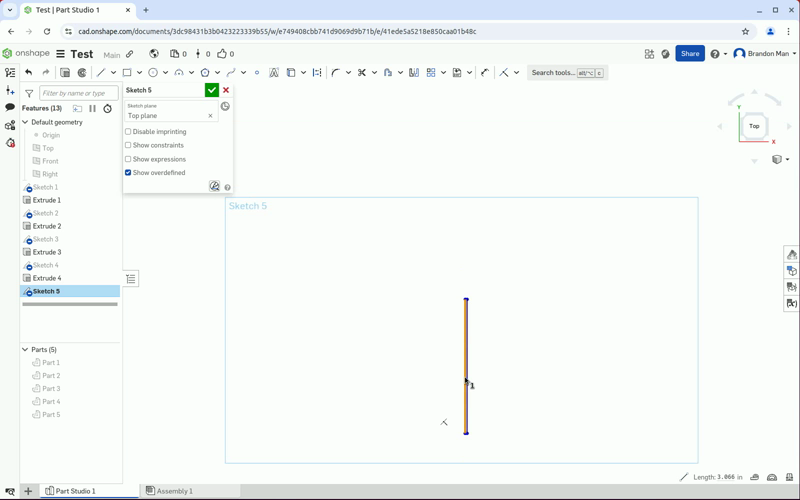
scroll(-6)
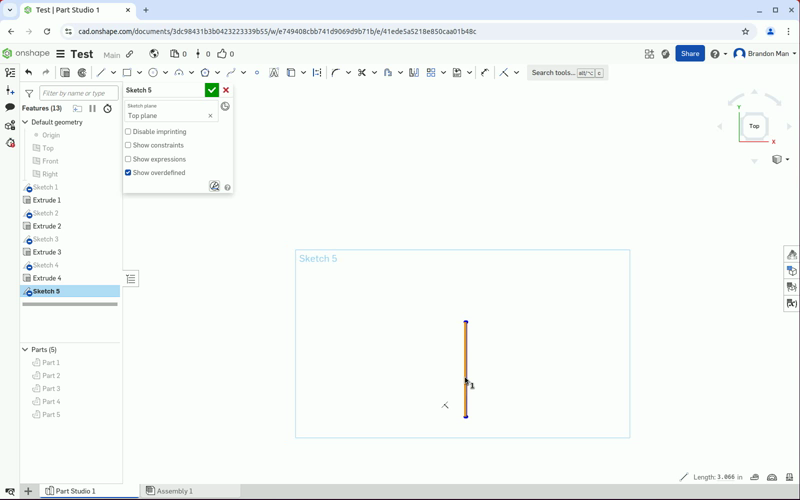
scroll(-6)
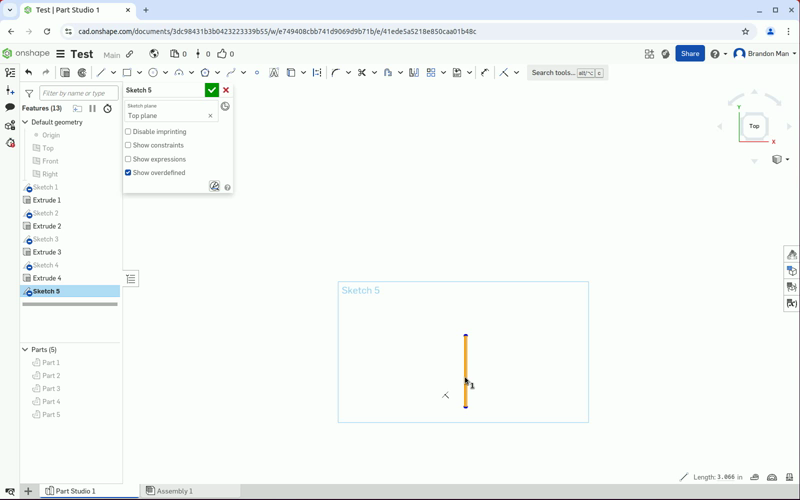
scroll(-6)
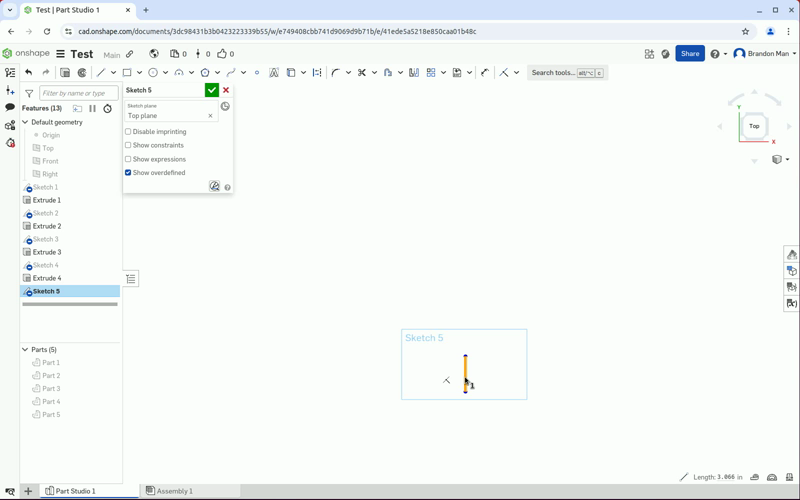
mouse_move(73, 352)
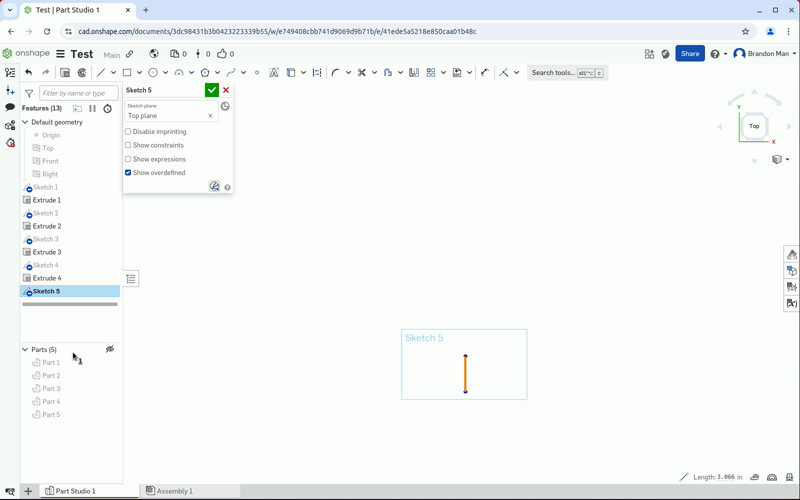
key(shift+y)
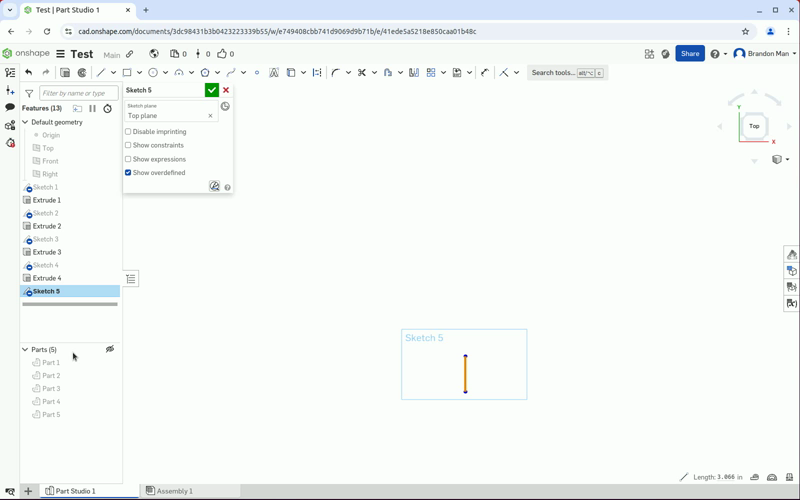
key(shift+e)
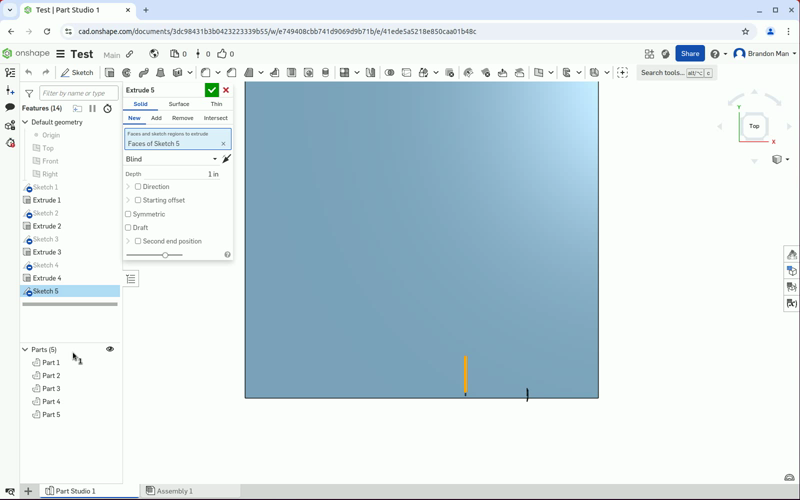
mouse_move(143, 106)
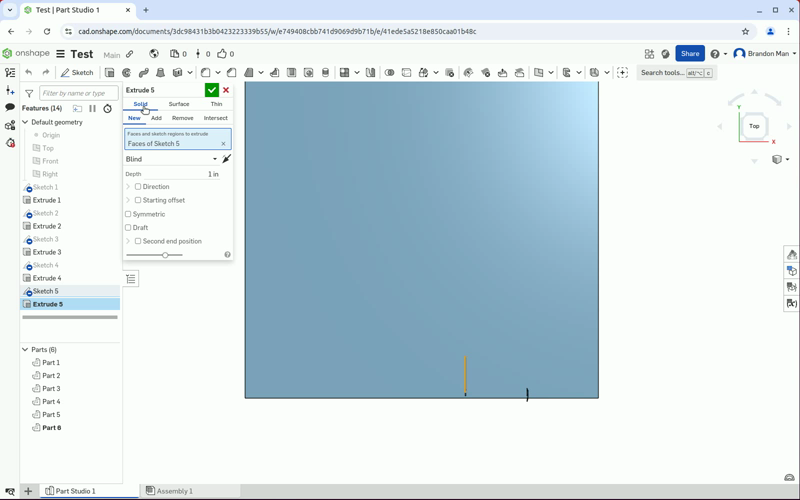
click(143, 106)
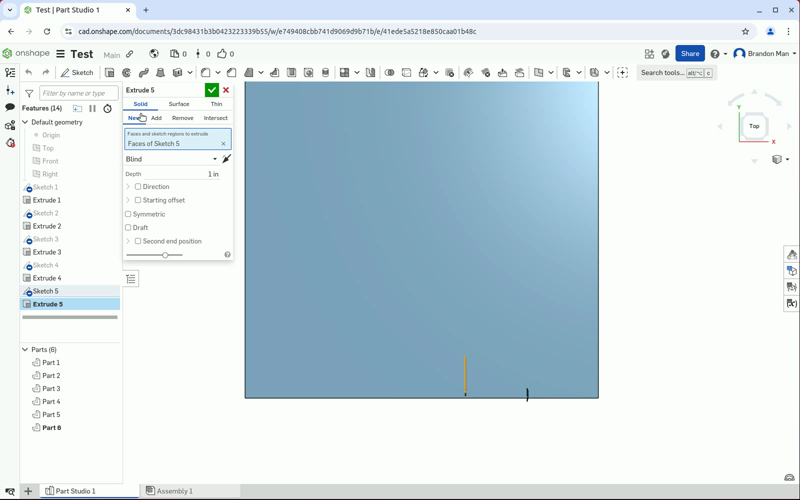
mouse_move(137, 120)
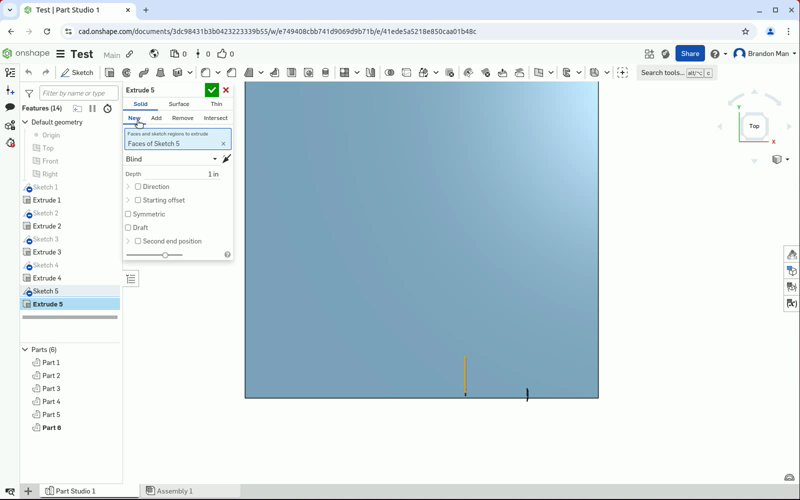
click(137, 120)
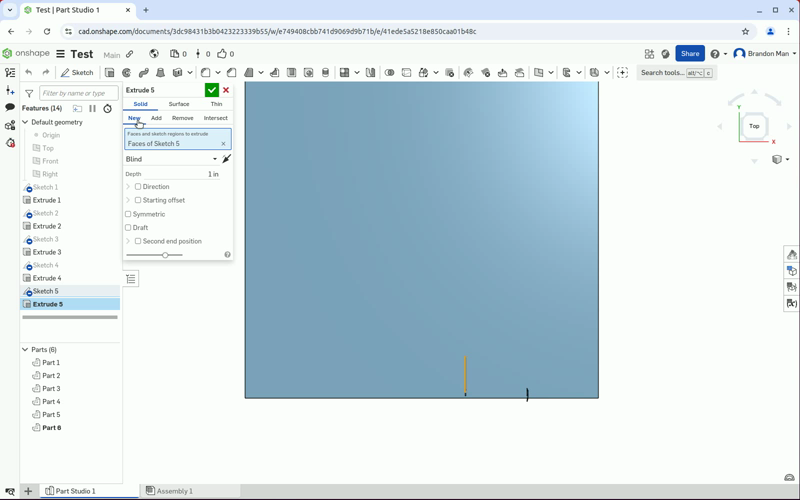
key(tab, 4)
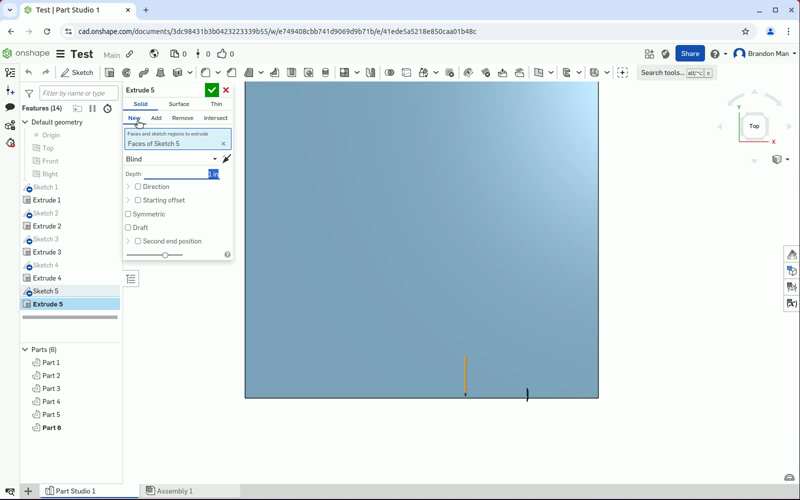
text(-0.241)
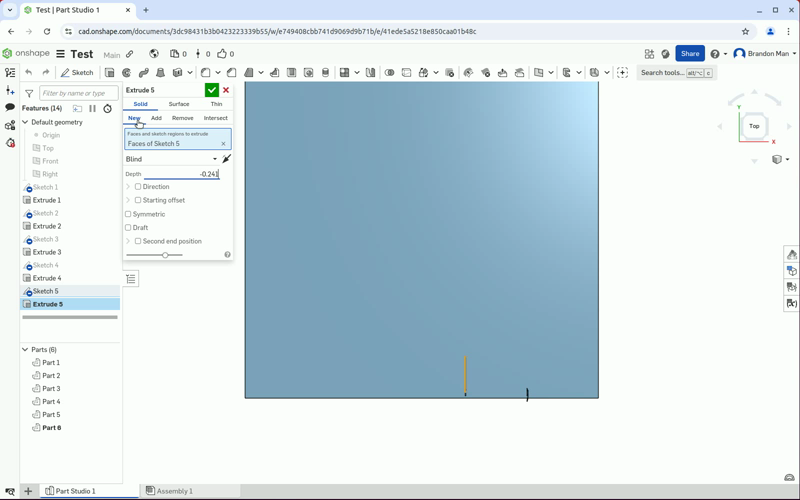
key(enter)
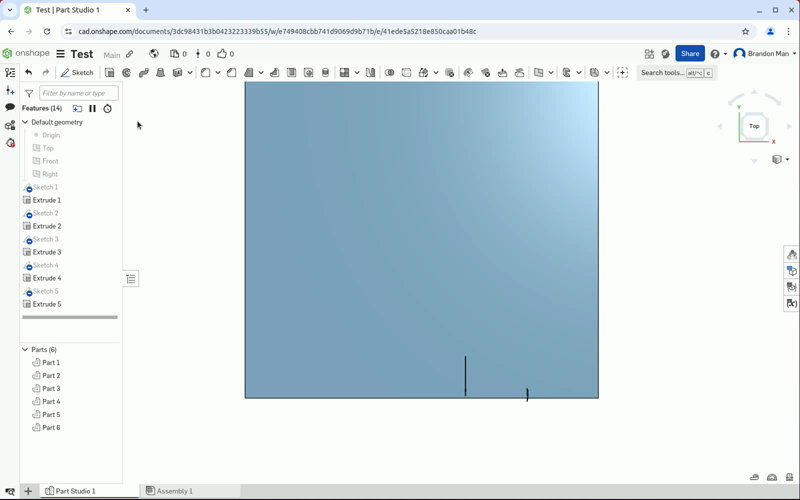
key(shift+h)
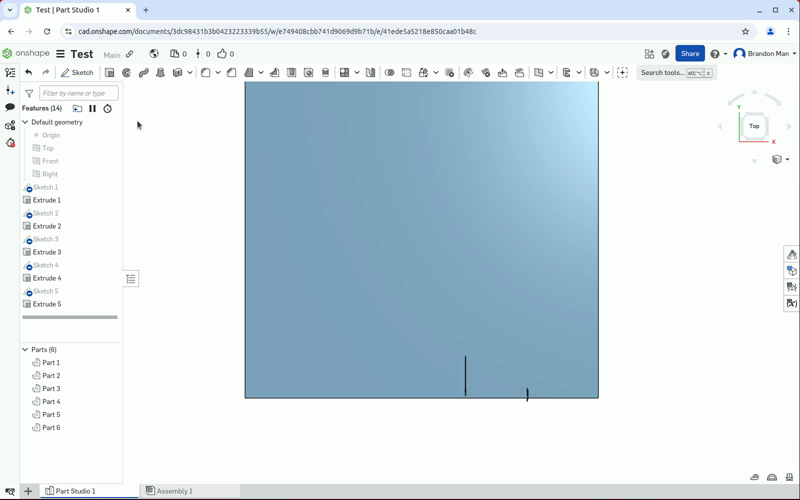
key(shift+h)
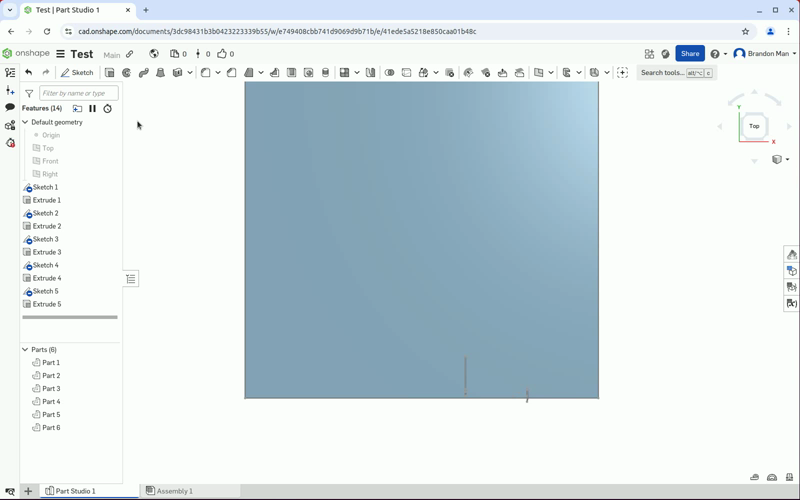
key(shift+7)
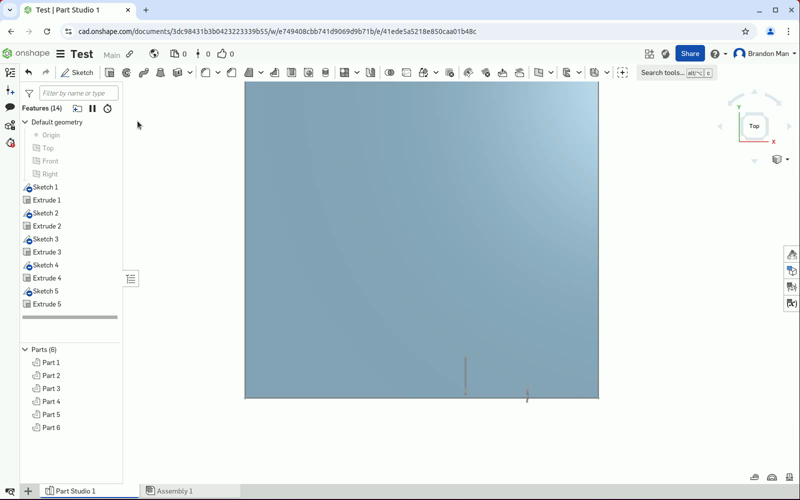
key(up, 3)
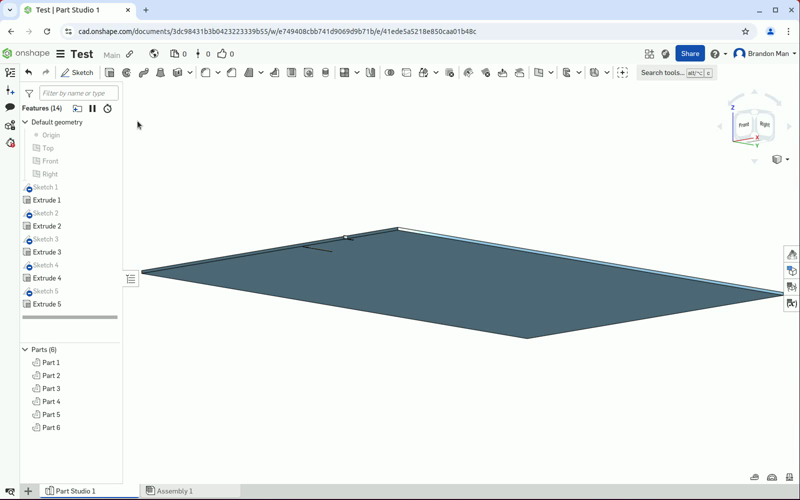
key(left, 3)
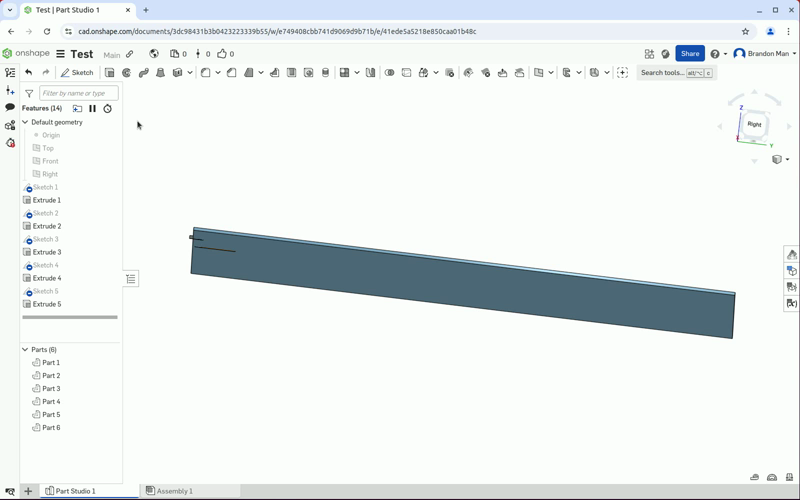
key(right, 3)
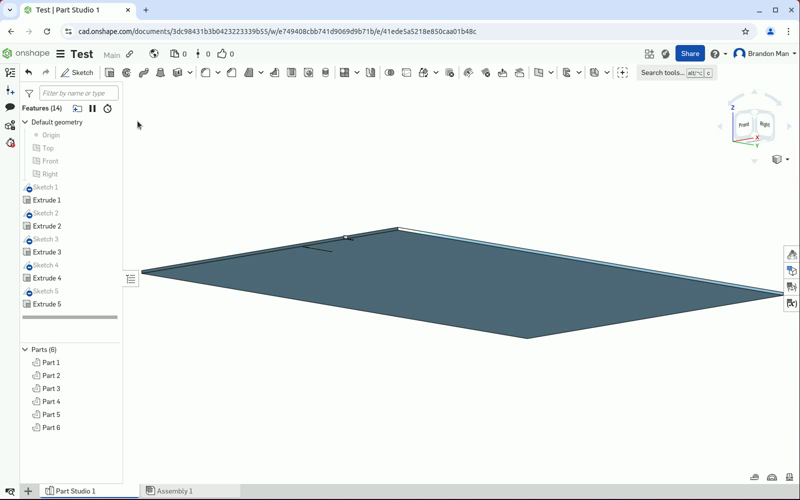
key(down, 3)
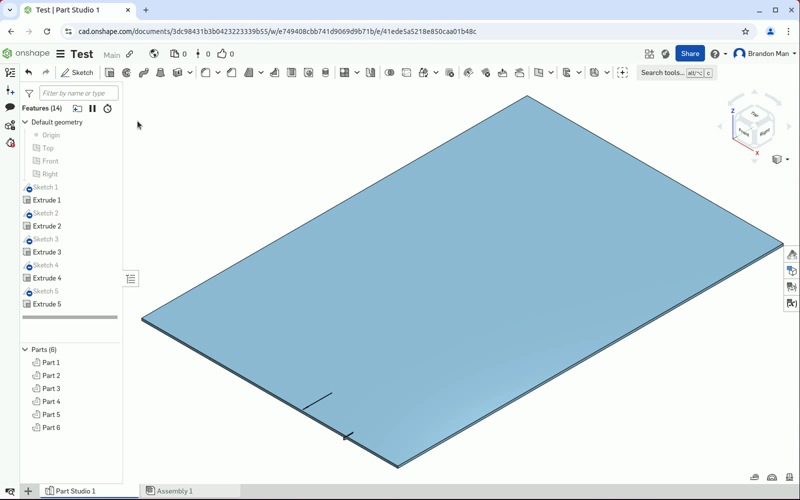
mouse_move(73, 189)
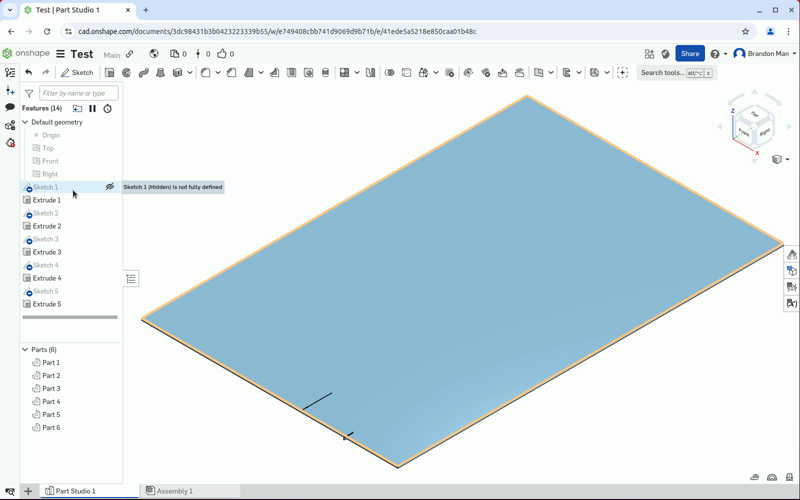
click(73, 189)